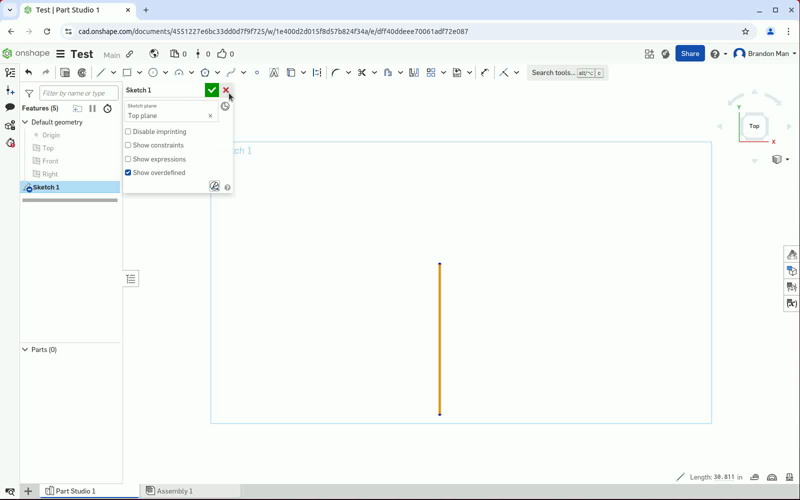
key(shift+h)
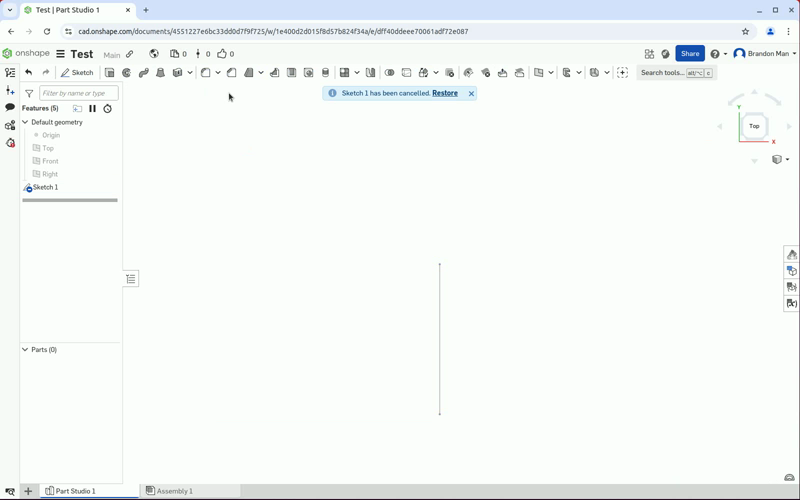
key(shift+s)
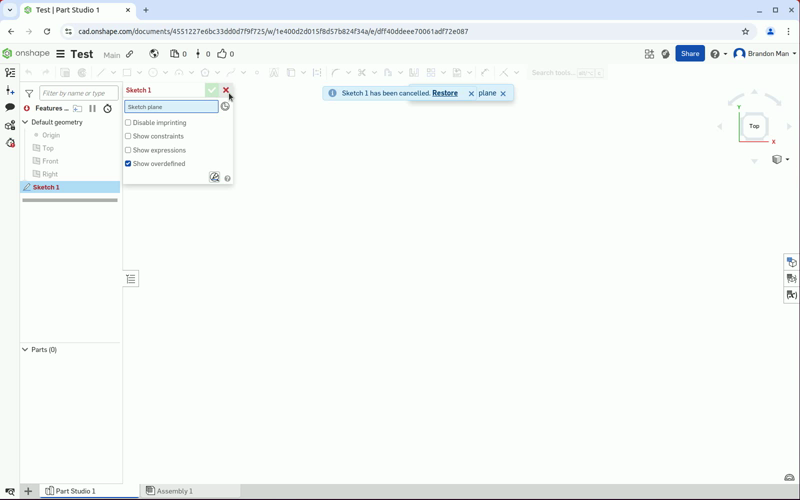
mouse_move(73, 150)
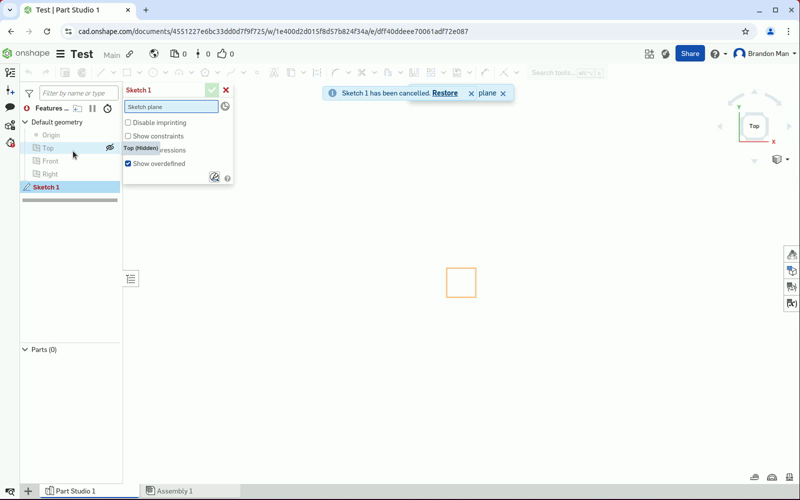
click(73, 150)
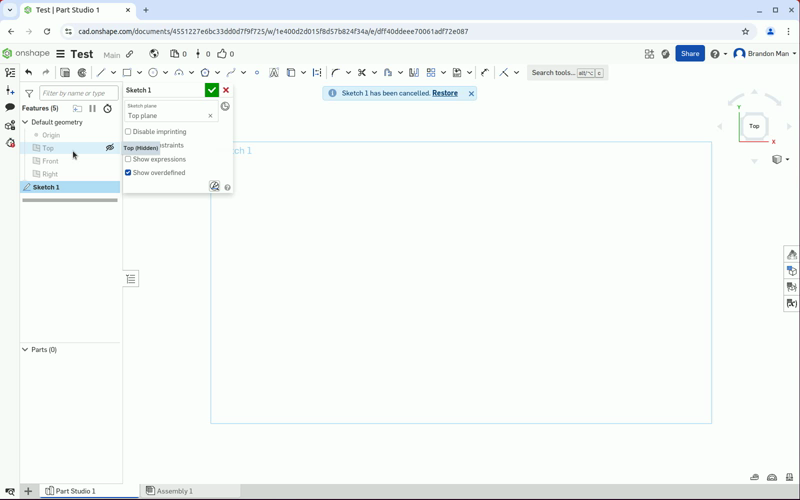
mouse_move(73, 352)
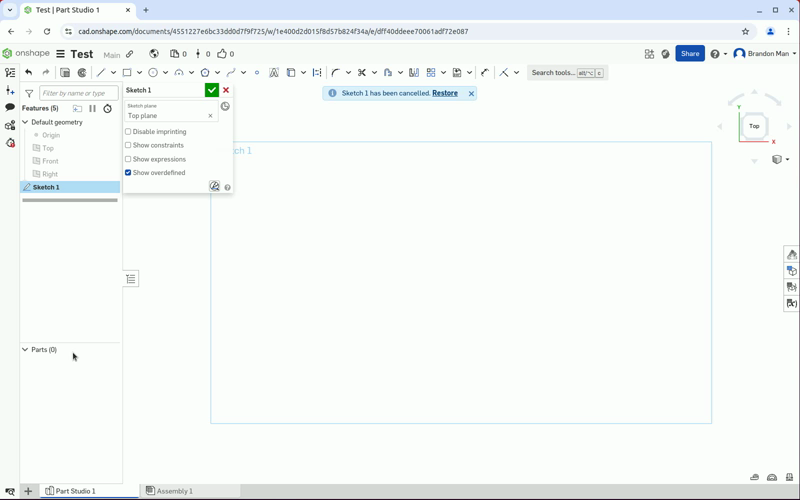
key(y)
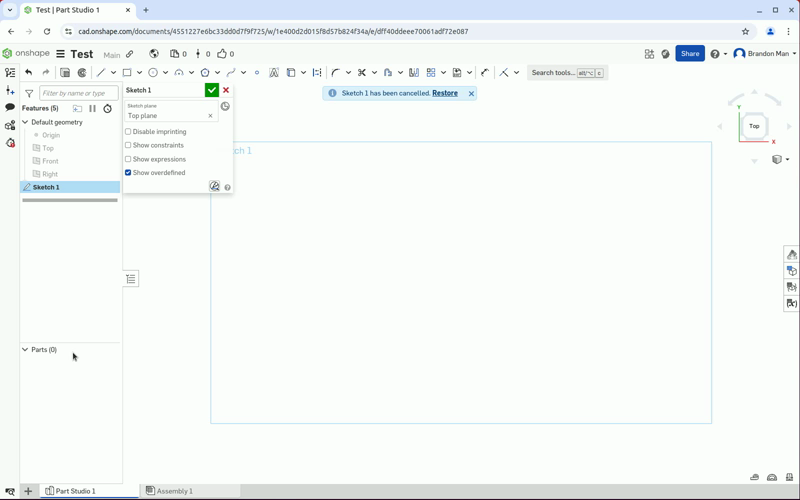
key(l)
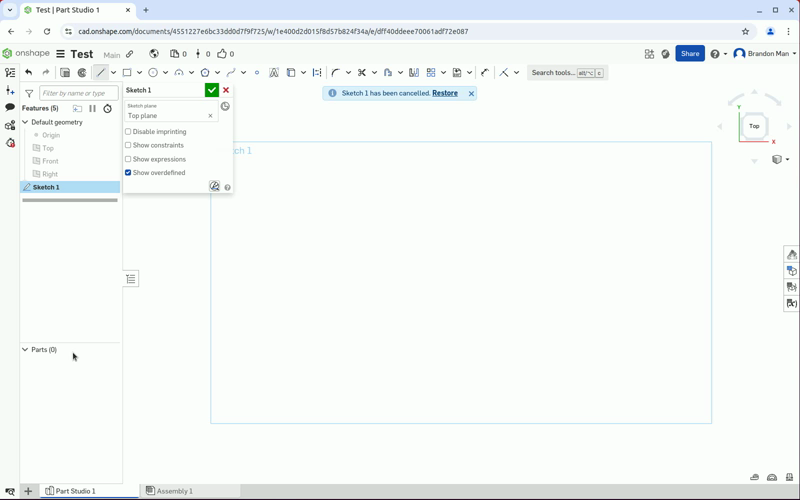
key_down(shift)
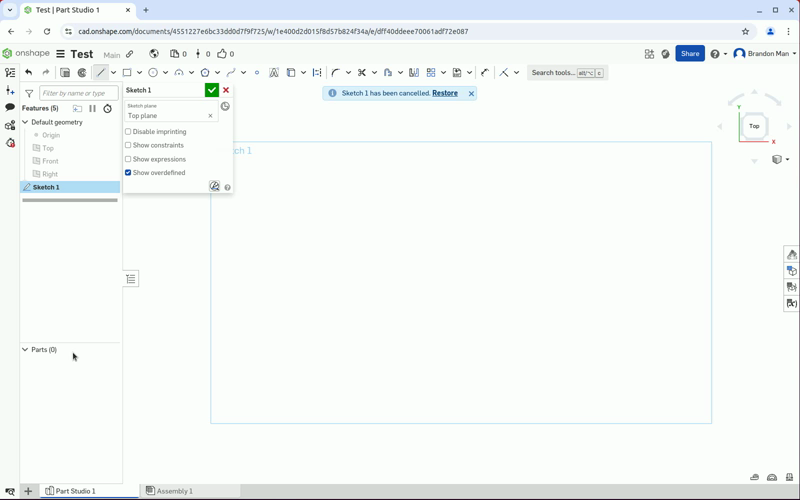
mouse_move(348, 309)
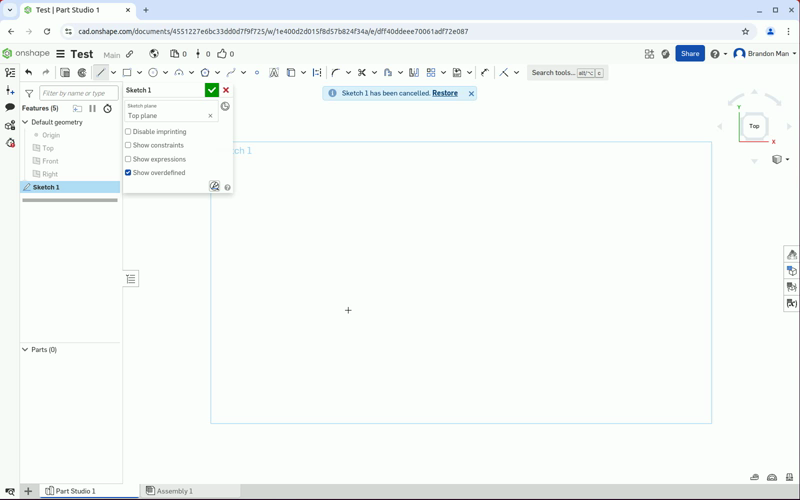
click(348, 309)
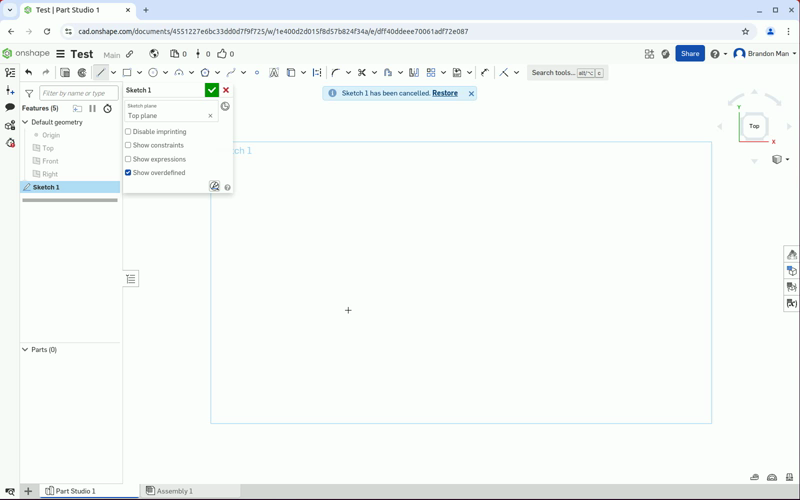
key_up(shift)
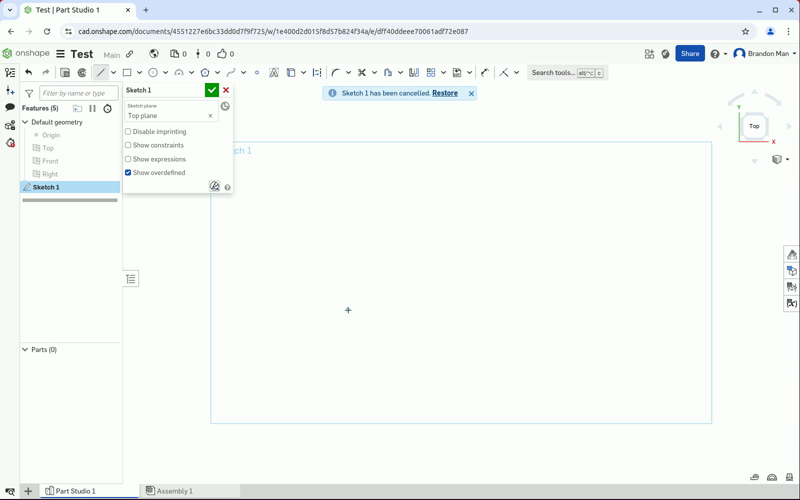
key_down(shift)
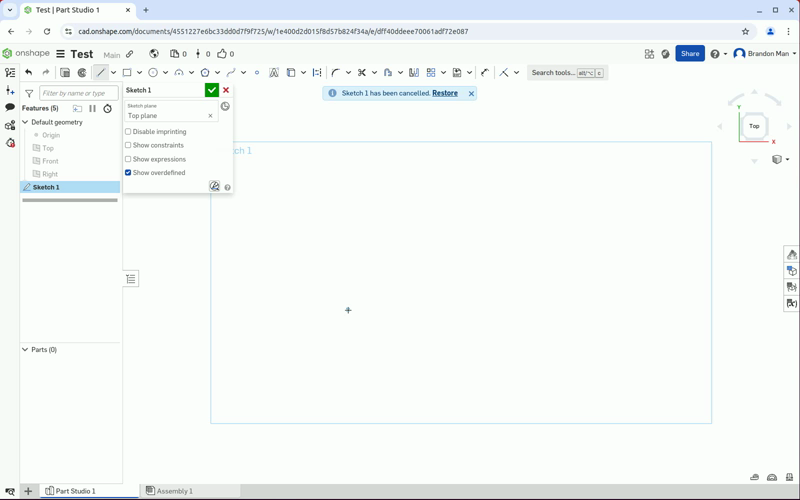
mouse_move(572, 309)
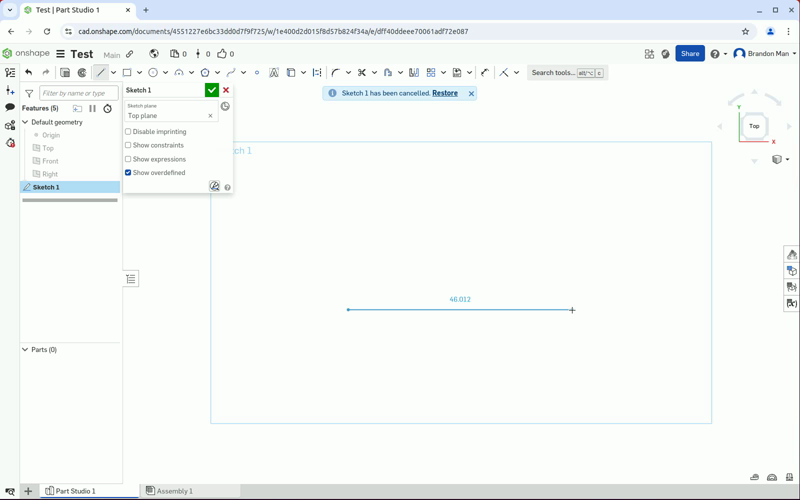
click(572, 309)
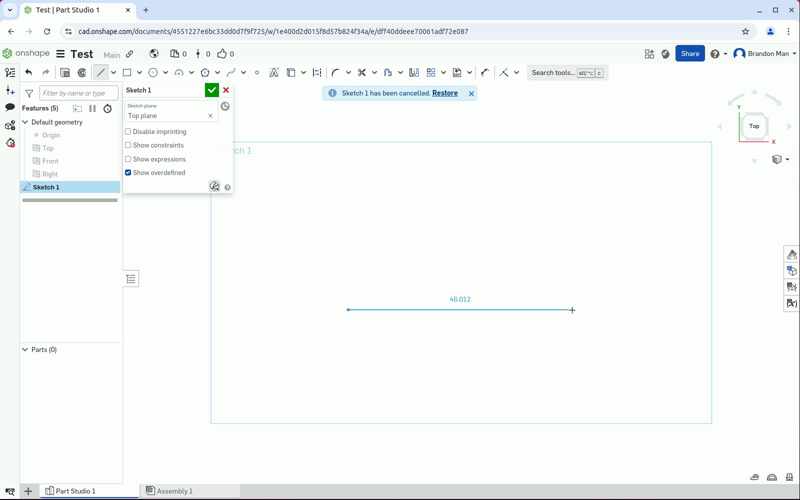
key_up(shift)
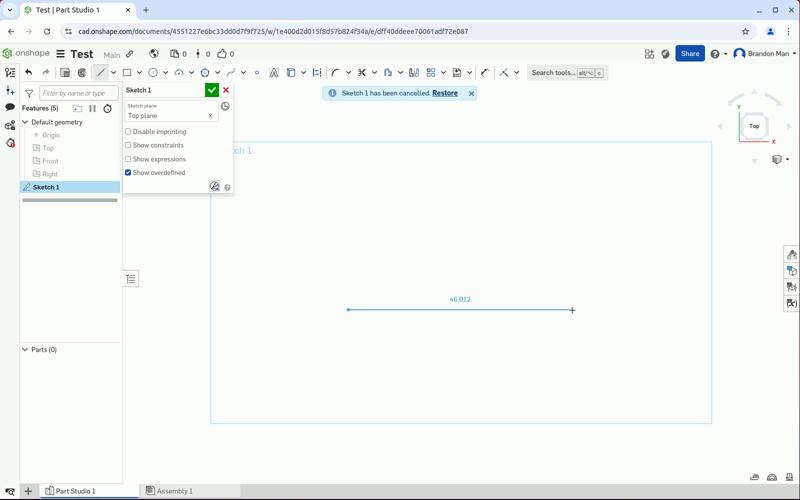
key_down(shift)
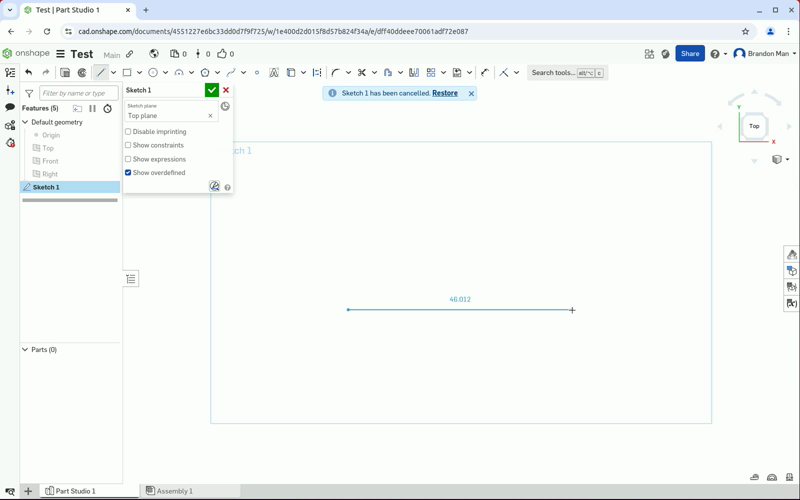
mouse_move(589, 309)
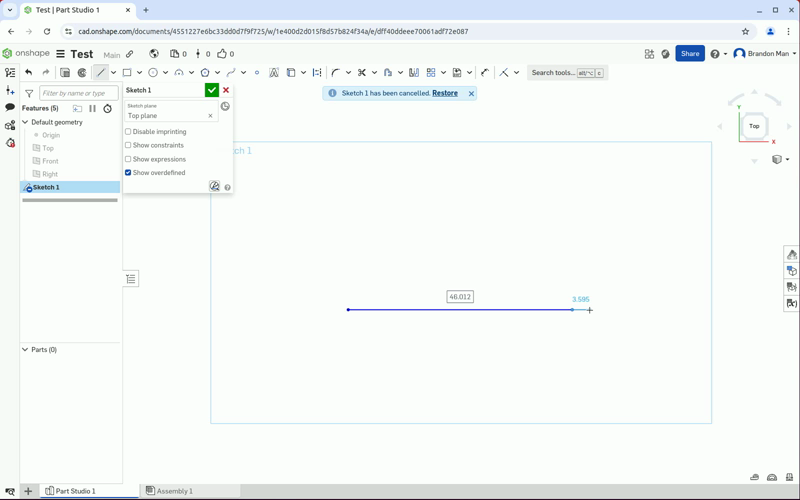
mouse_move(572, 255)
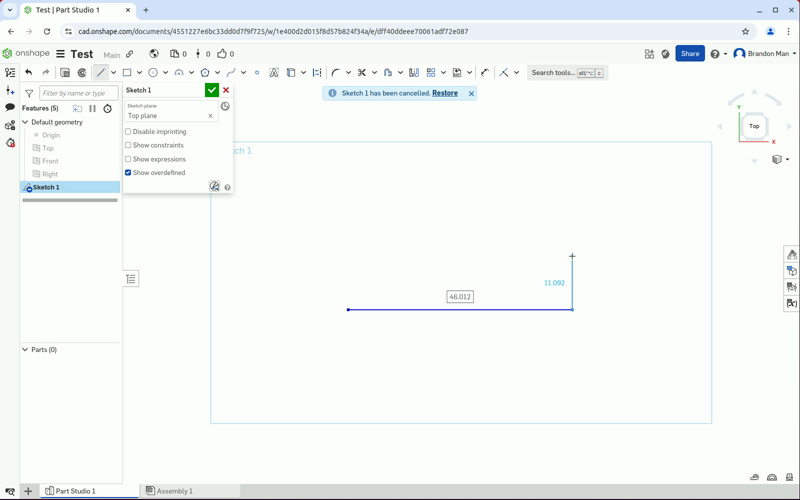
click(572, 255)
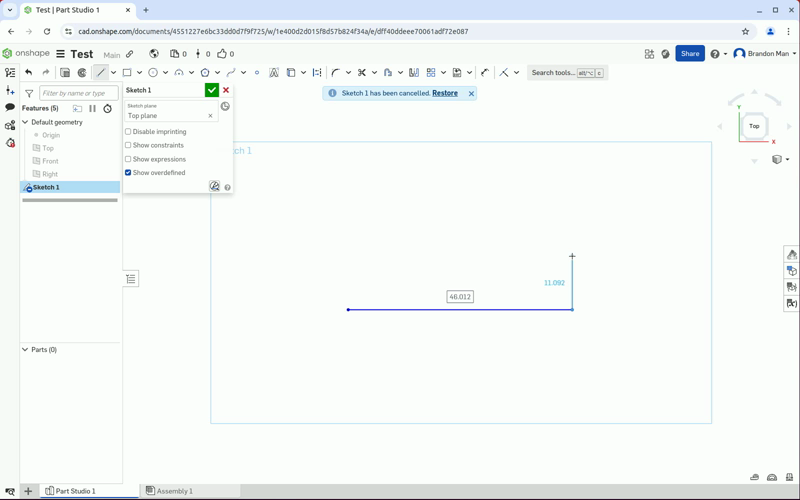
key_up(shift)
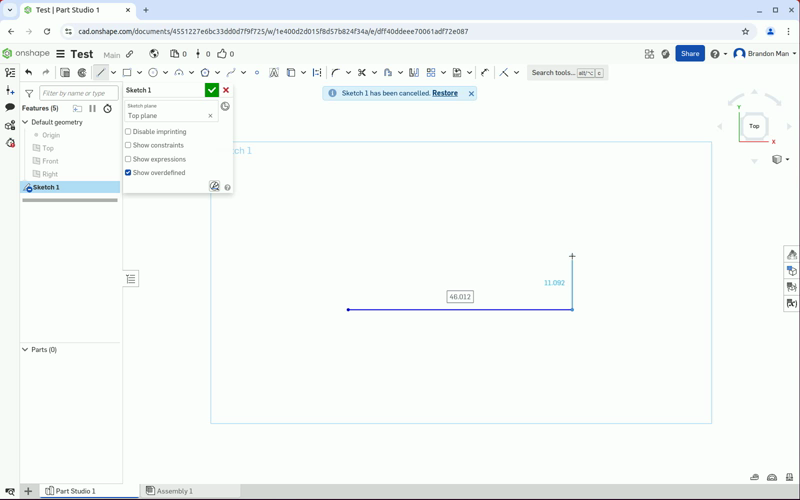
key_down(shift)
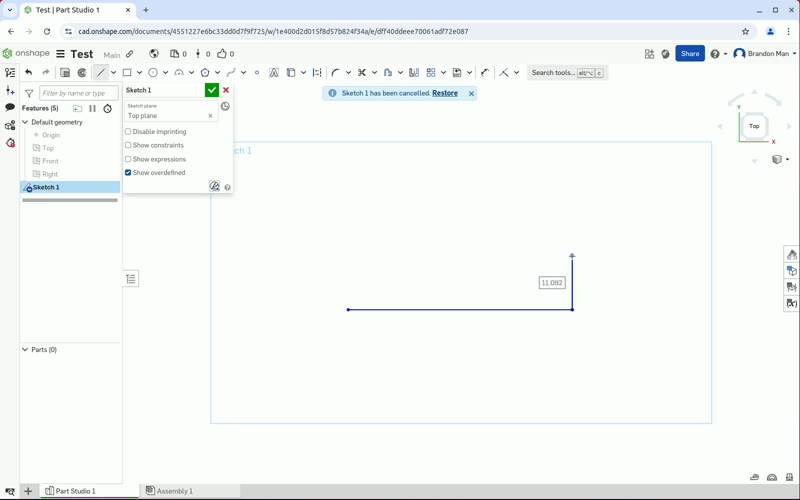
mouse_move(348, 255)
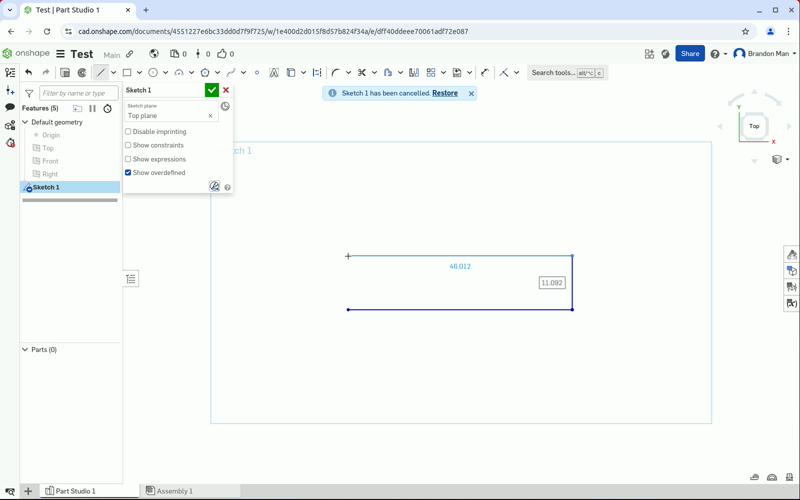
click(348, 255)
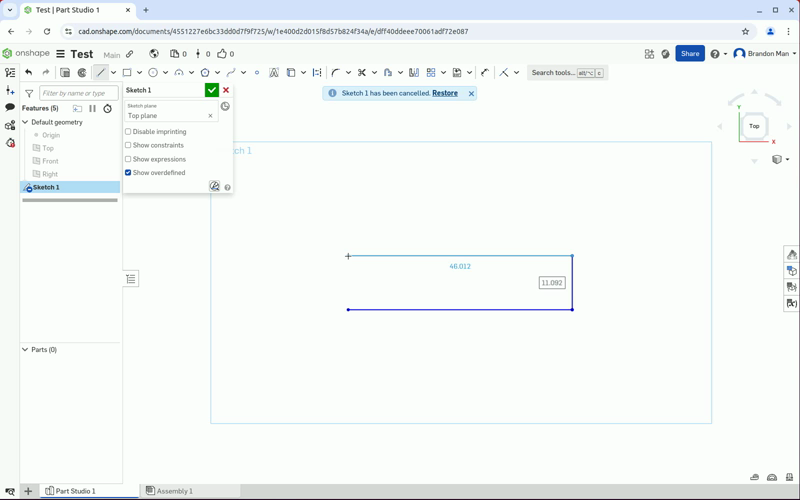
key_up(shift)
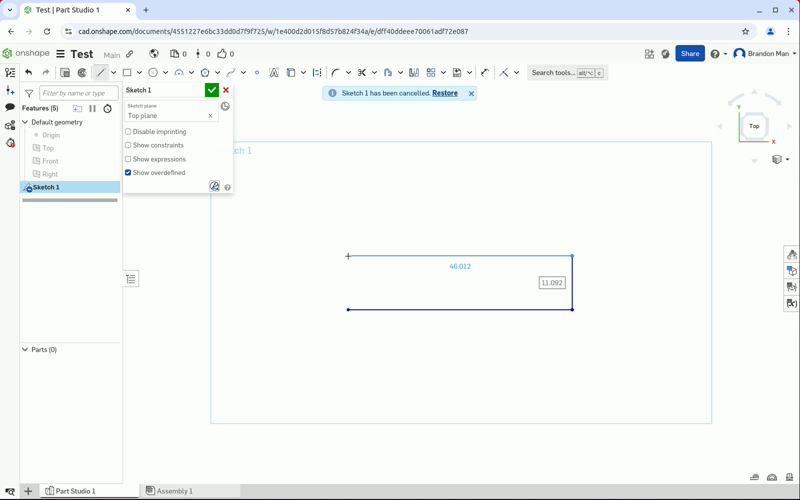
mouse_move(378, 255)
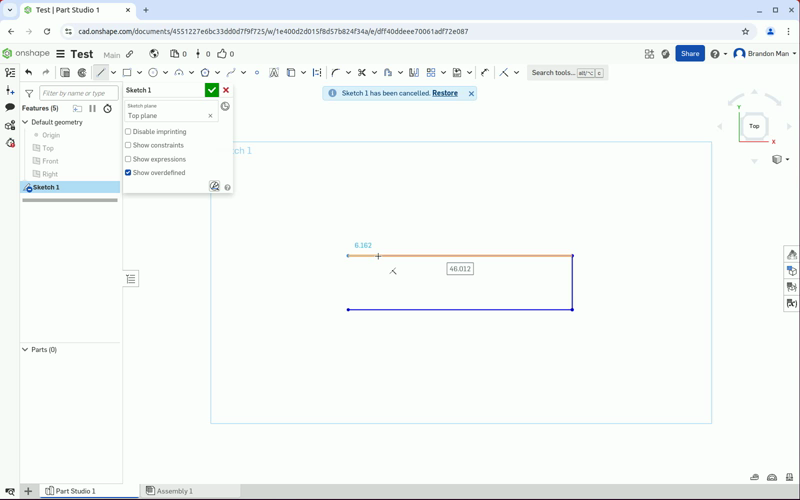
key_down(shift)
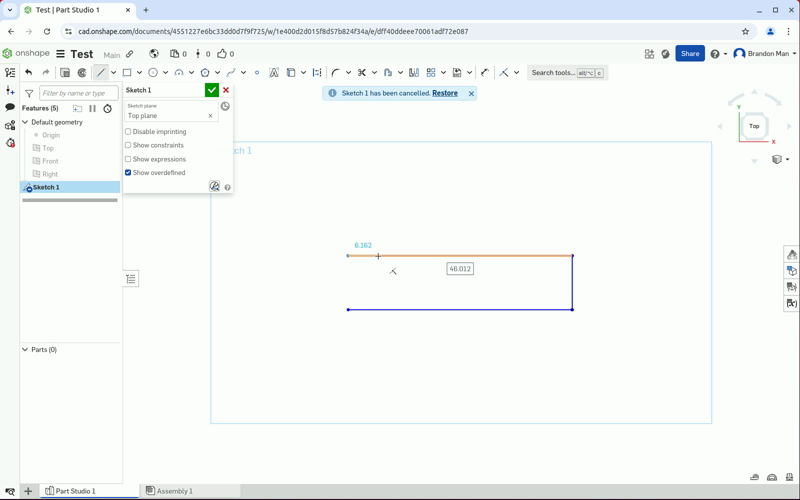
mouse_move(348, 309)
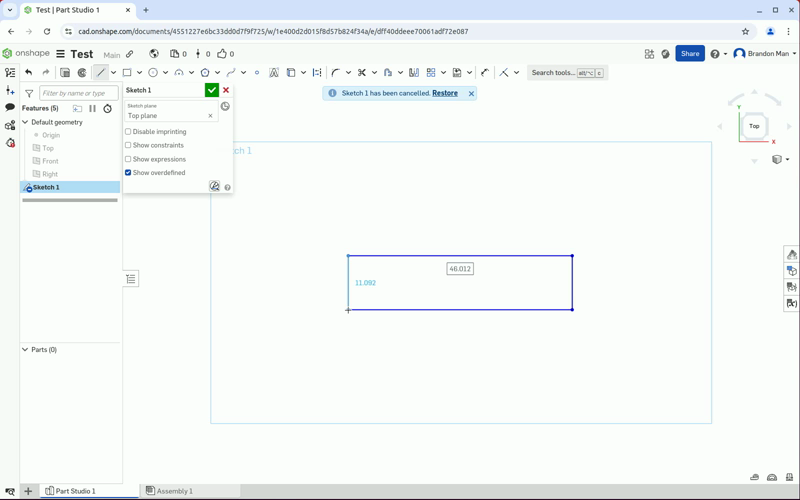
key_up(shift)
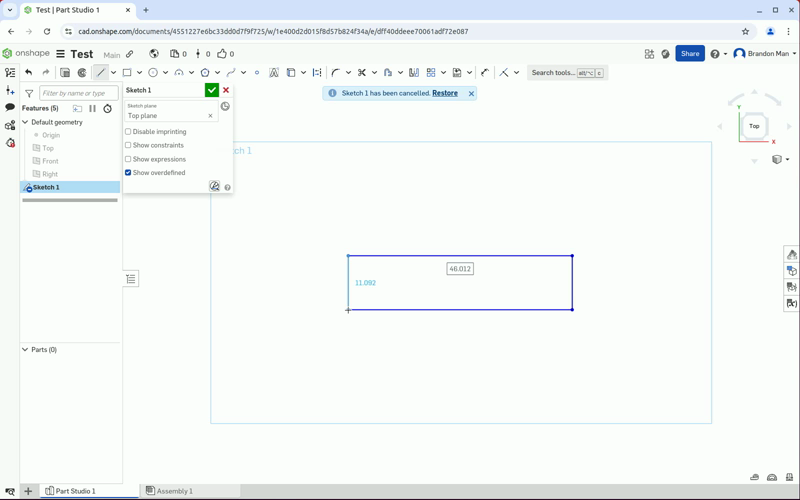
click(348, 309)
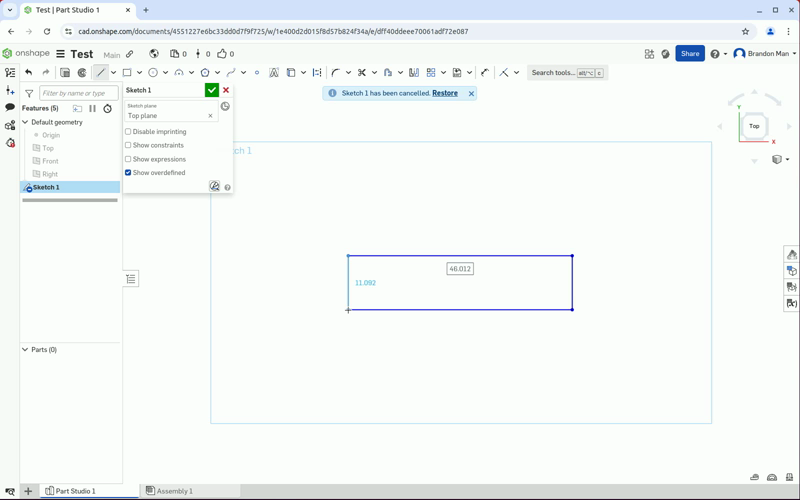
key(esc)
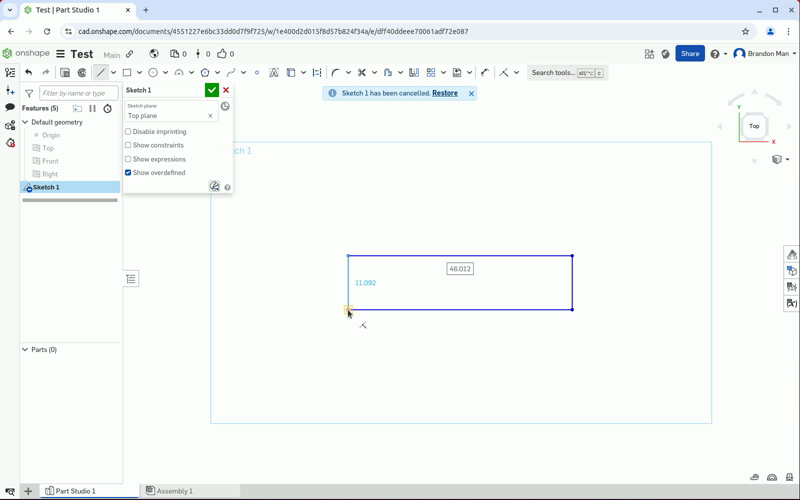
key(c)
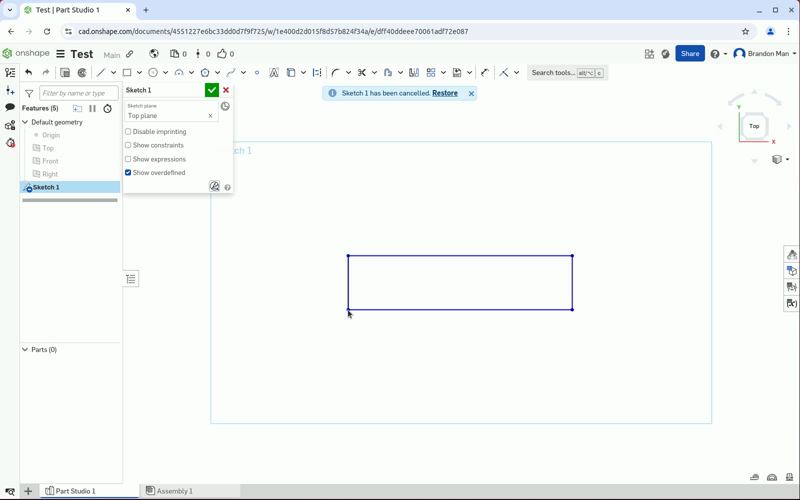
key_down(shift)
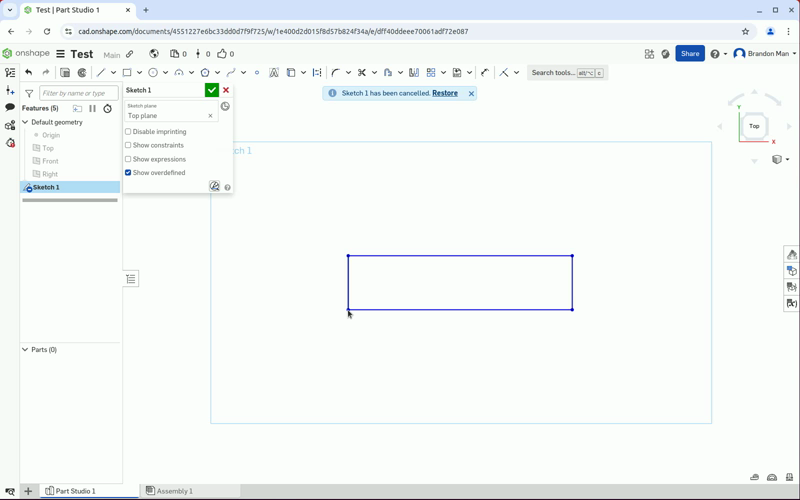
mouse_move(376, 284)
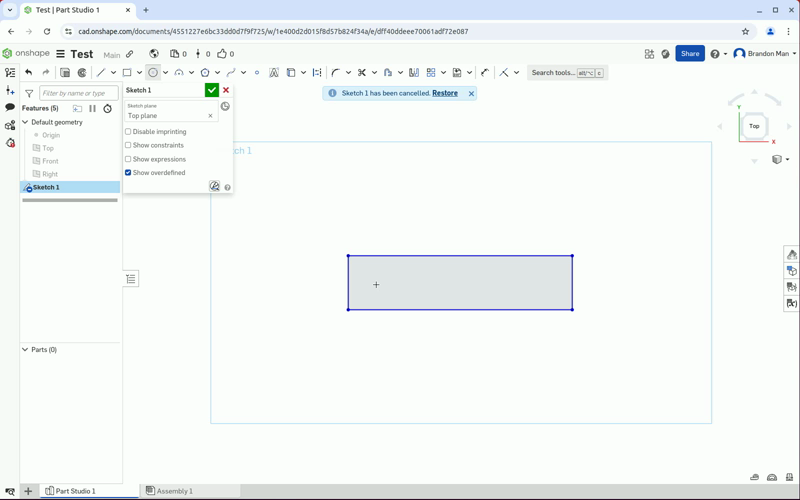
click(376, 284)
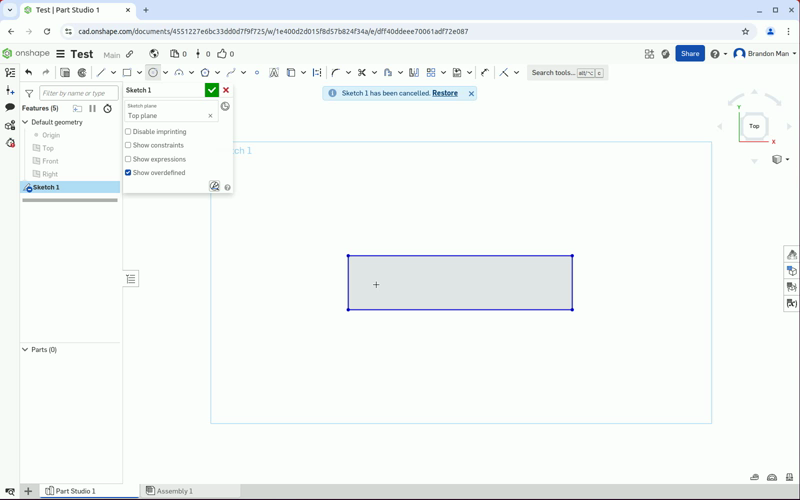
key_up(shift)
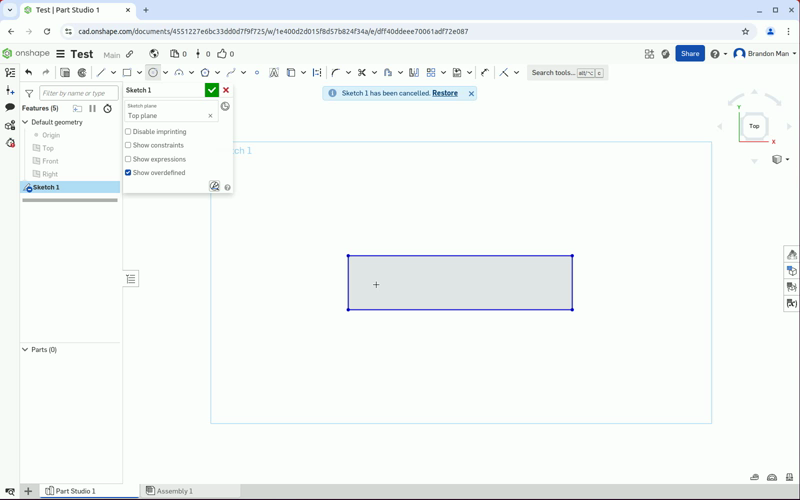
mouse_move(383, 284)
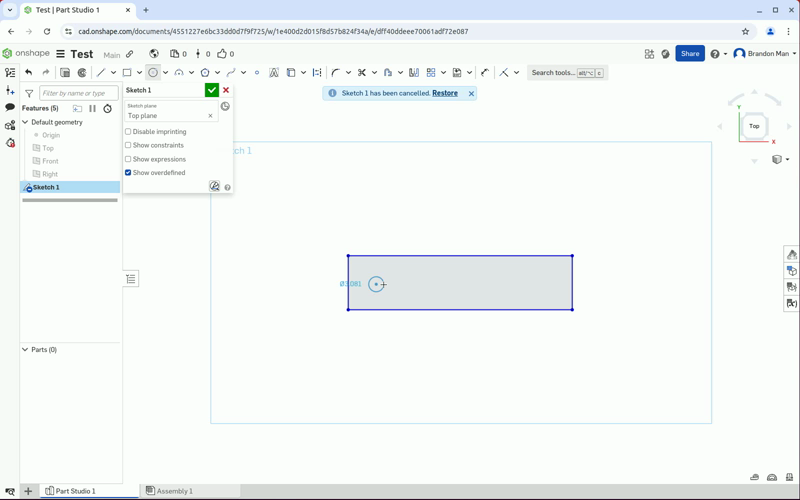
click(383, 284)
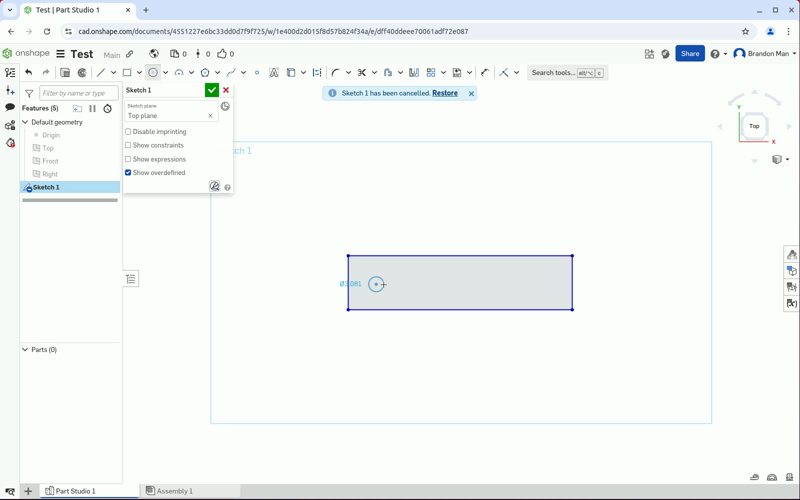
key(esc)
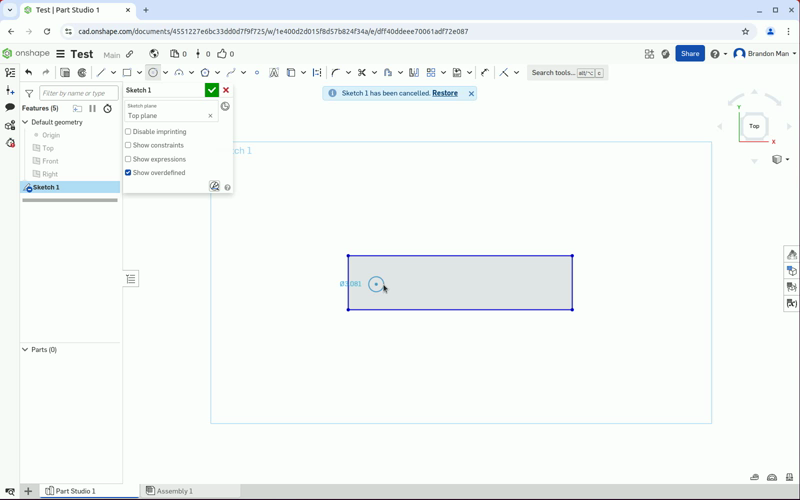
key(c)
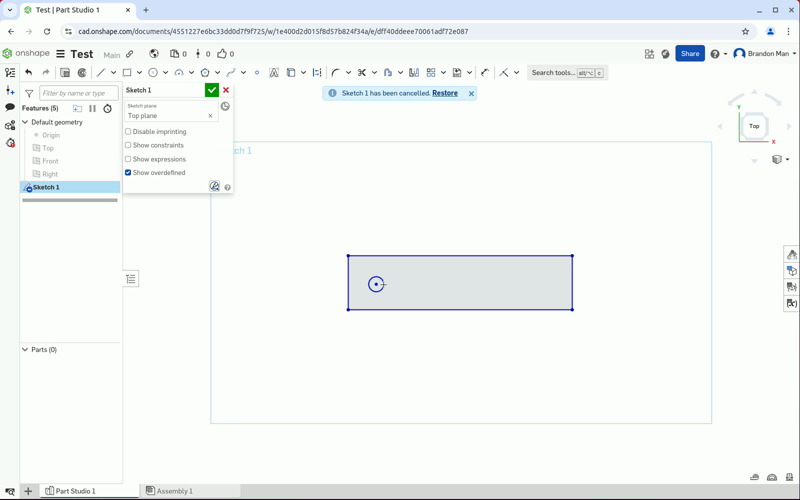
key_down(shift)
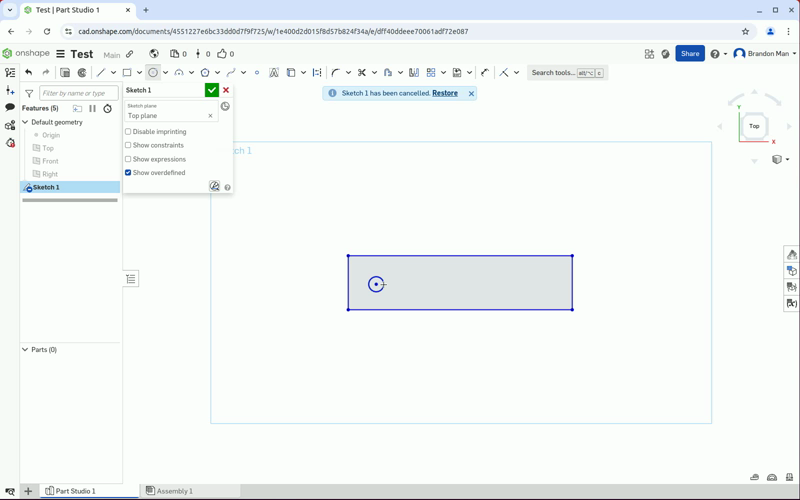
mouse_move(433, 284)
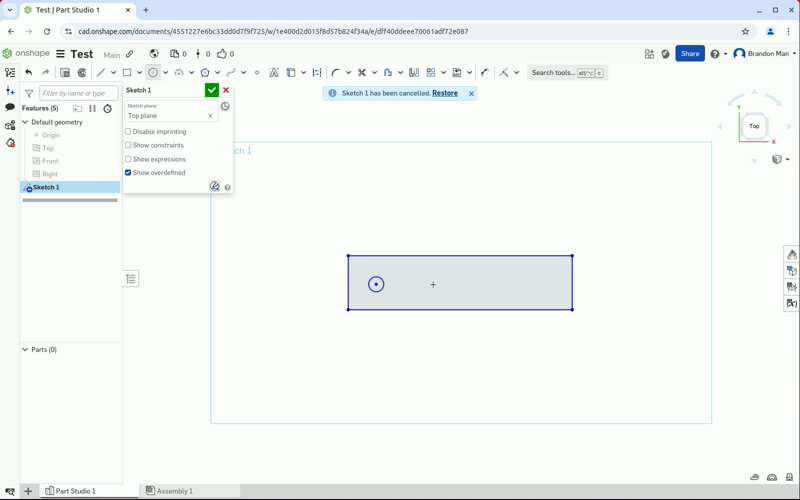
click(433, 284)
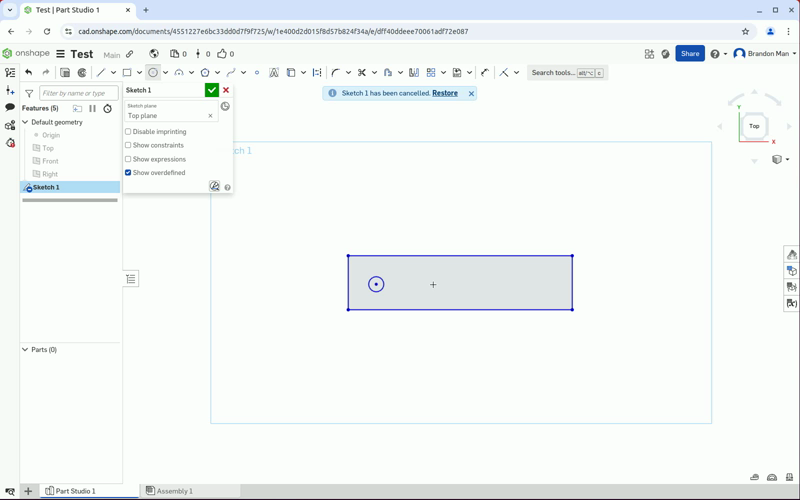
key_up(shift)
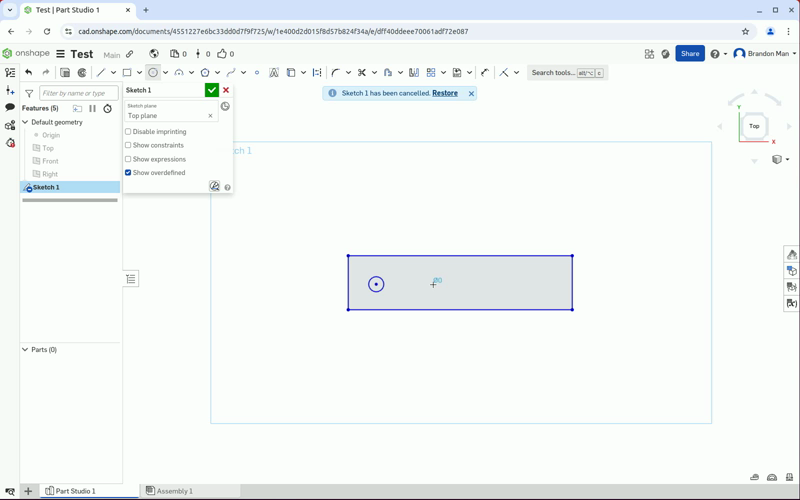
mouse_move(440, 284)
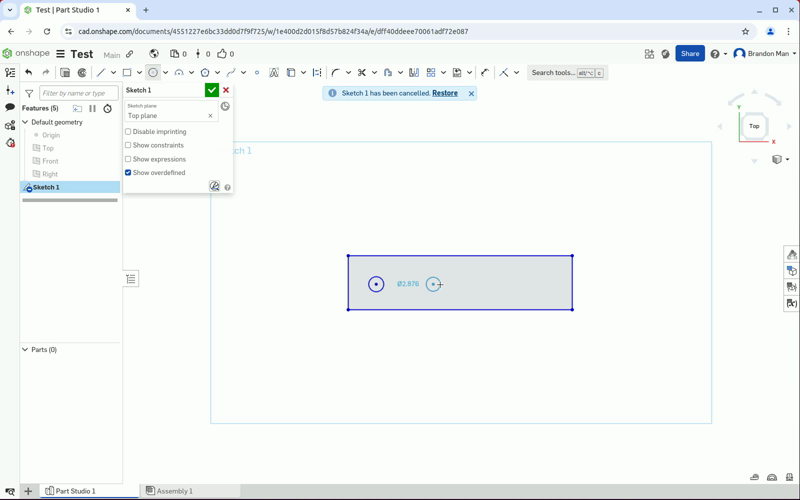
click(440, 284)
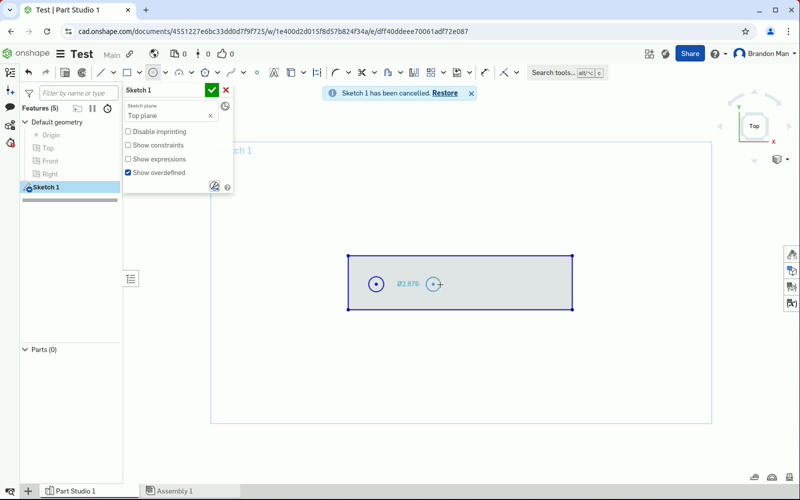
key(esc)
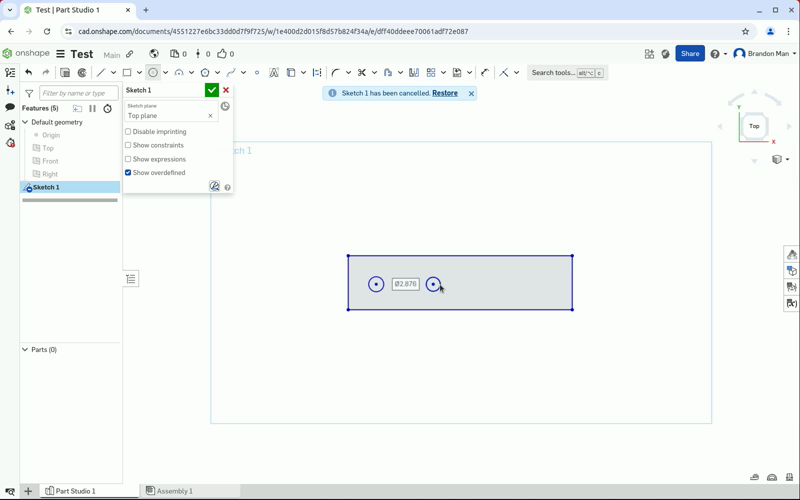
key(c)
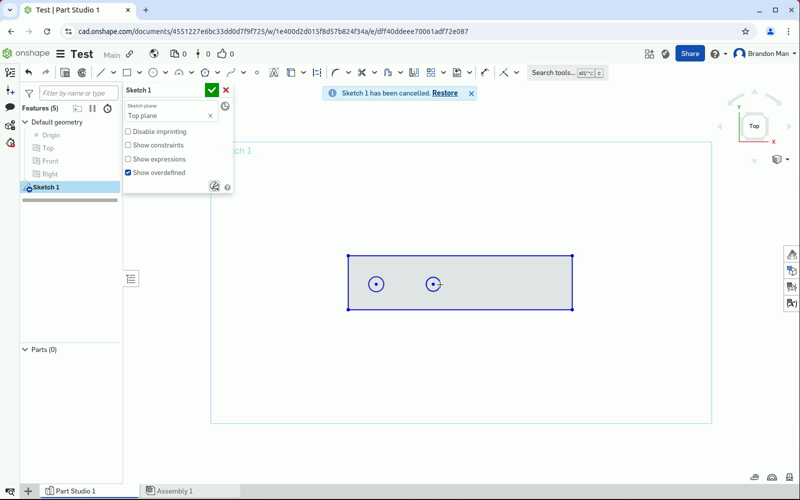
key_down(shift)
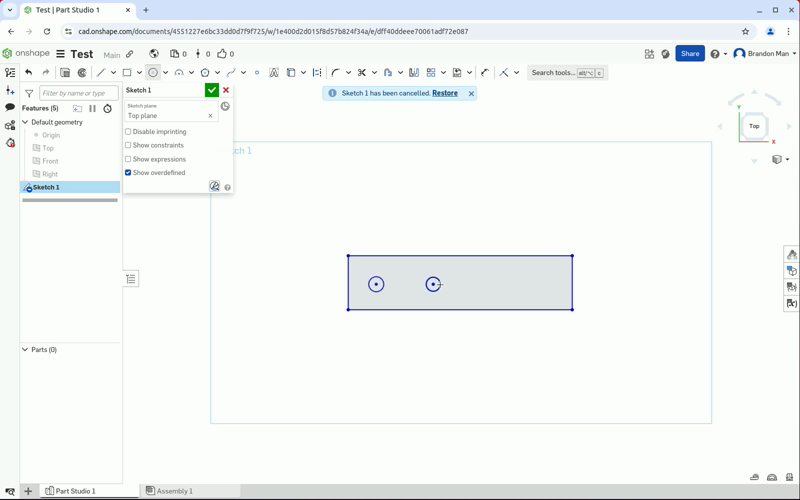
mouse_move(487, 284)
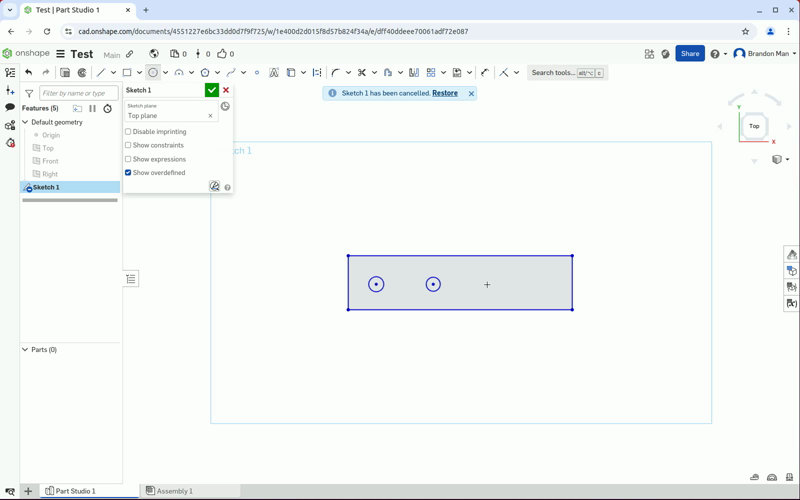
click(487, 284)
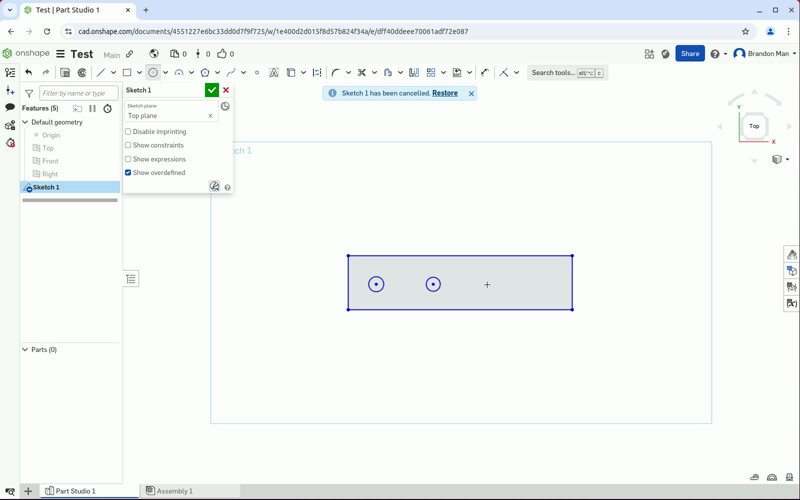
key_up(shift)
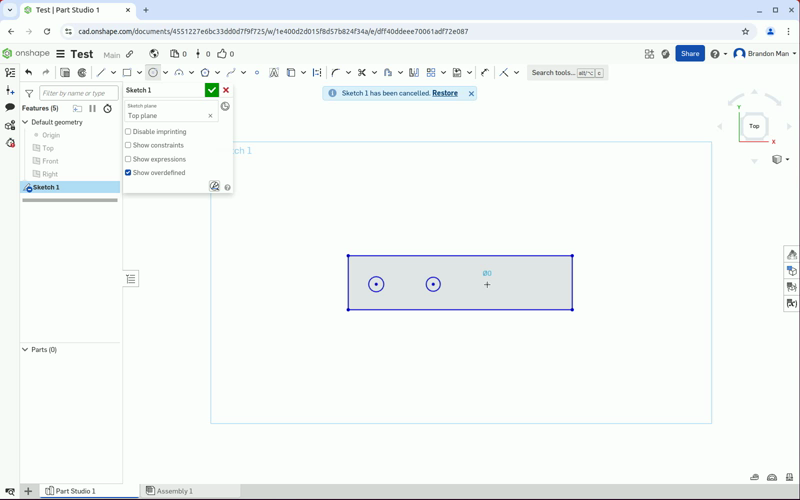
mouse_move(494, 284)
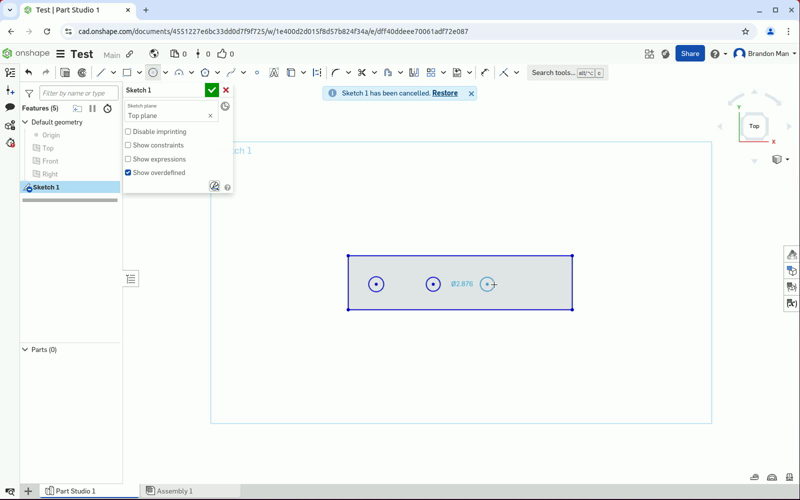
click(494, 284)
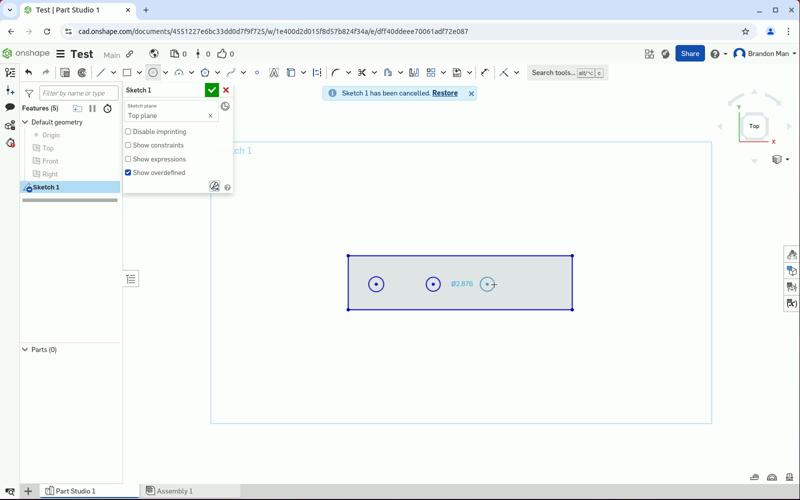
key(esc)
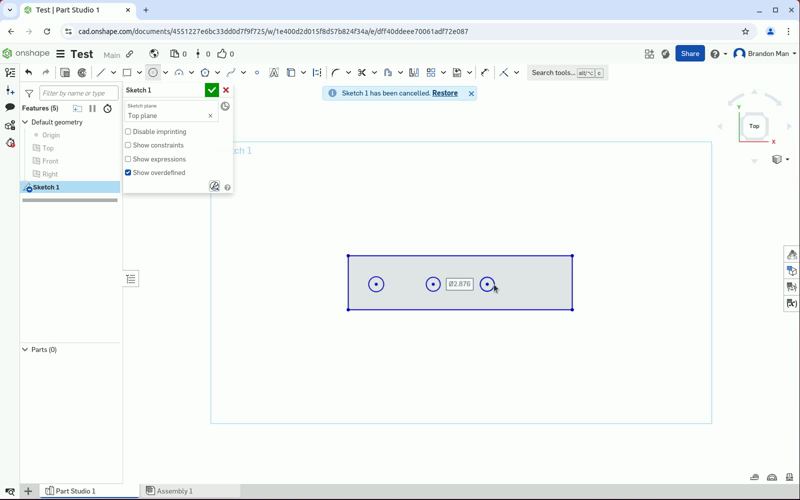
key(c)
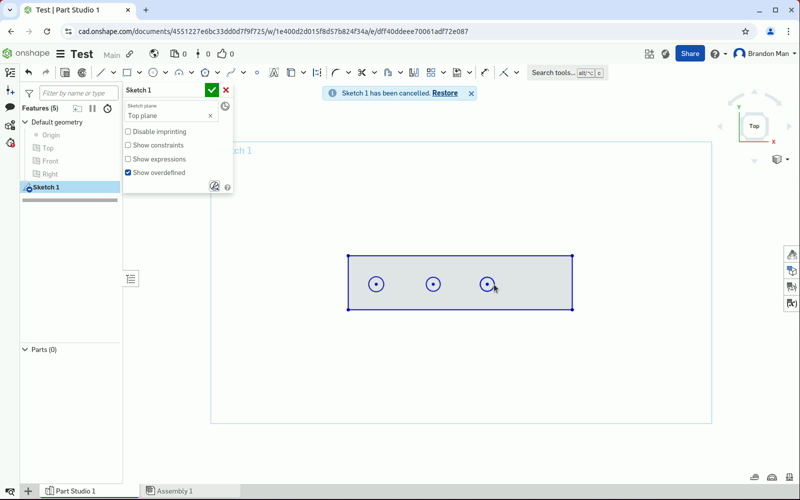
key_down(shift)
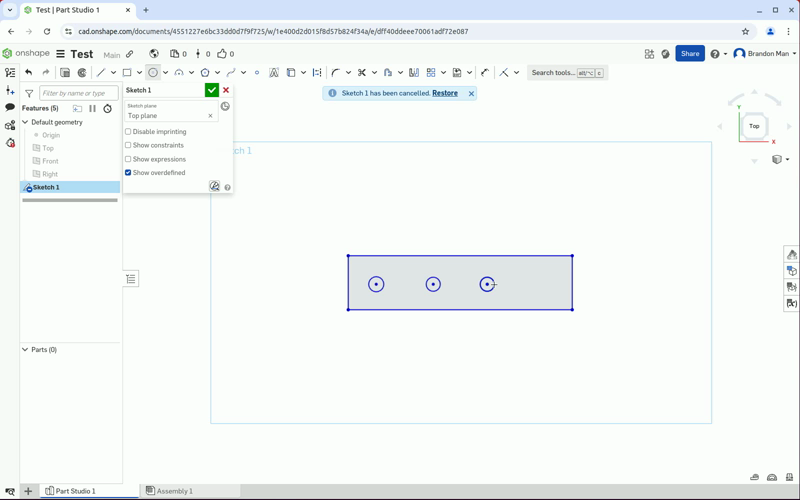
mouse_move(543, 284)
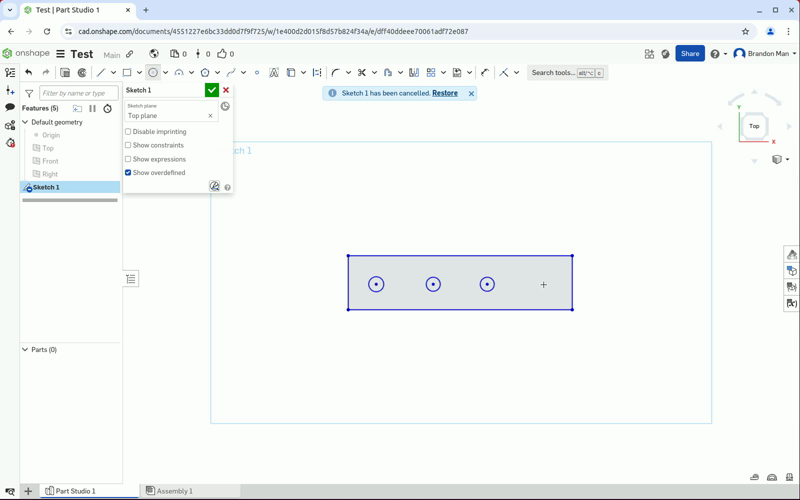
click(543, 284)
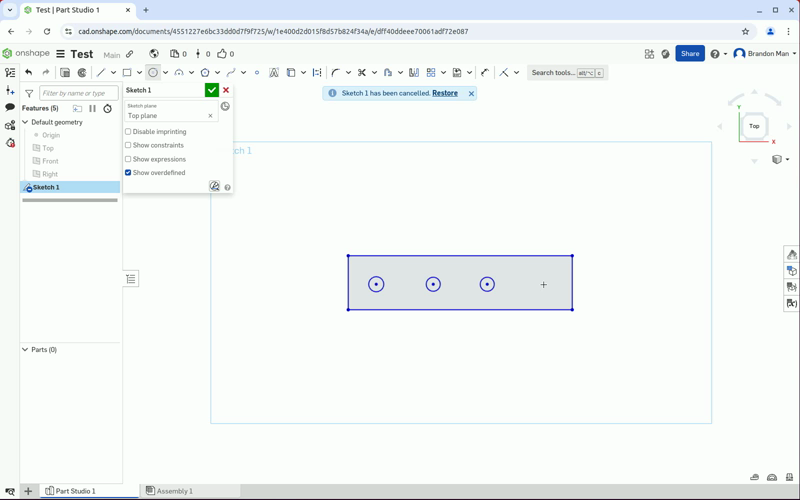
key_up(shift)
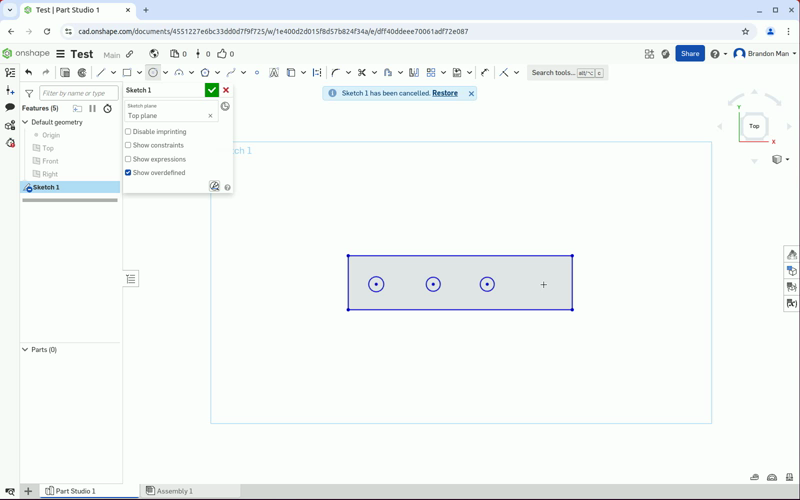
mouse_move(551, 284)
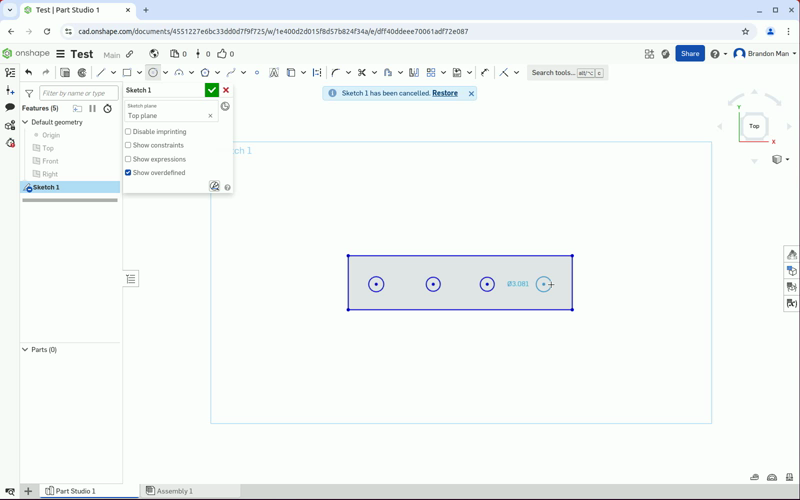
click(551, 284)
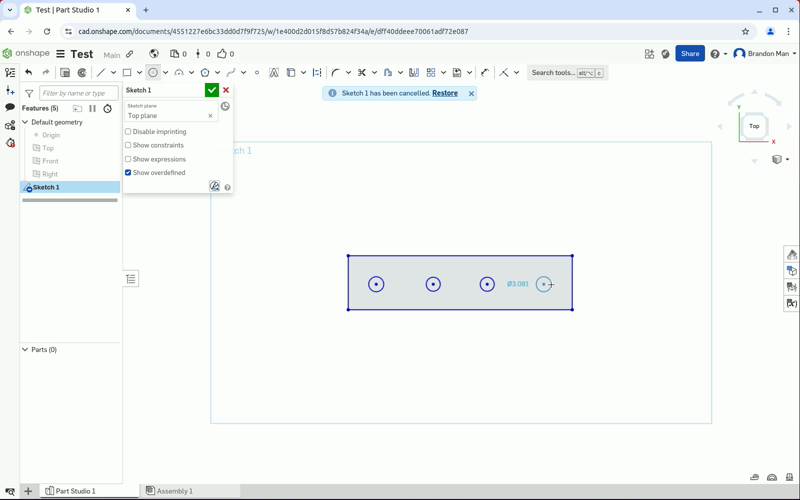
key(esc)
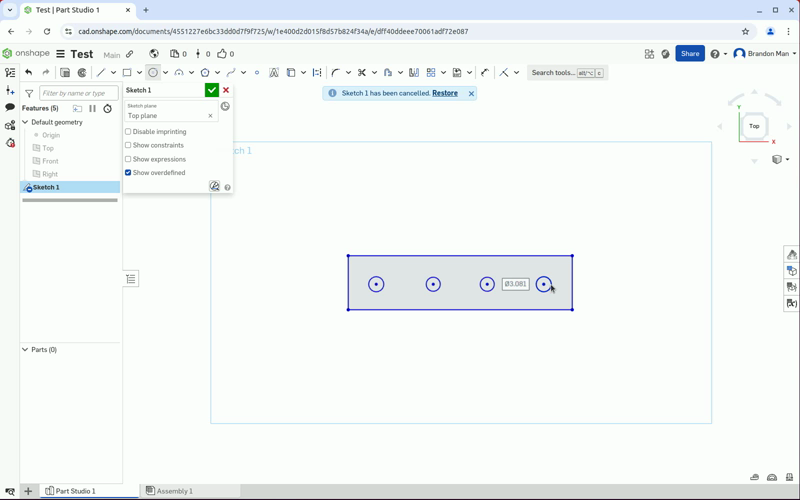
mouse_move(467, 272)
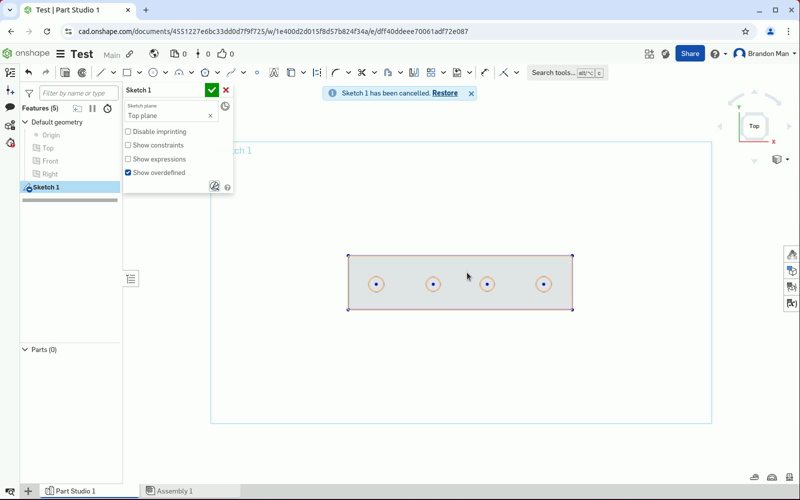
click(467, 272)
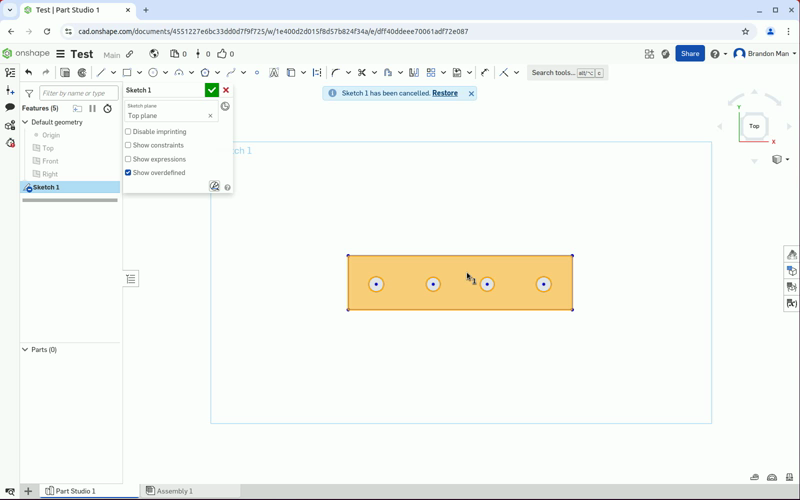
mouse_move(73, 352)
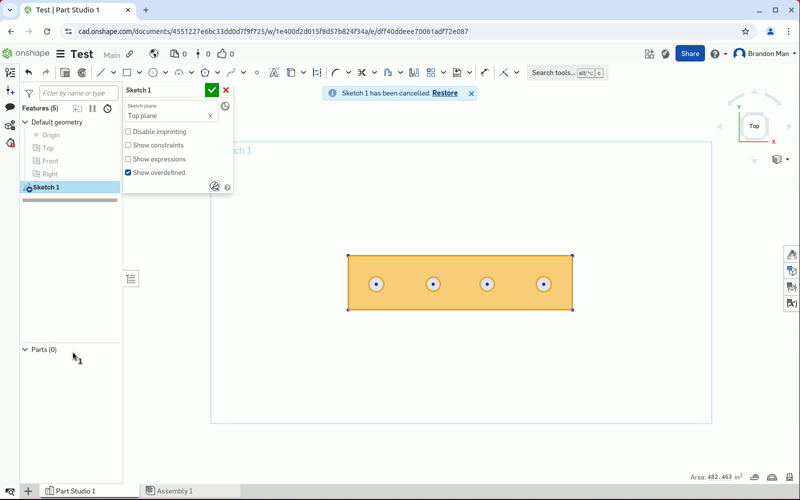
key(shift+y)
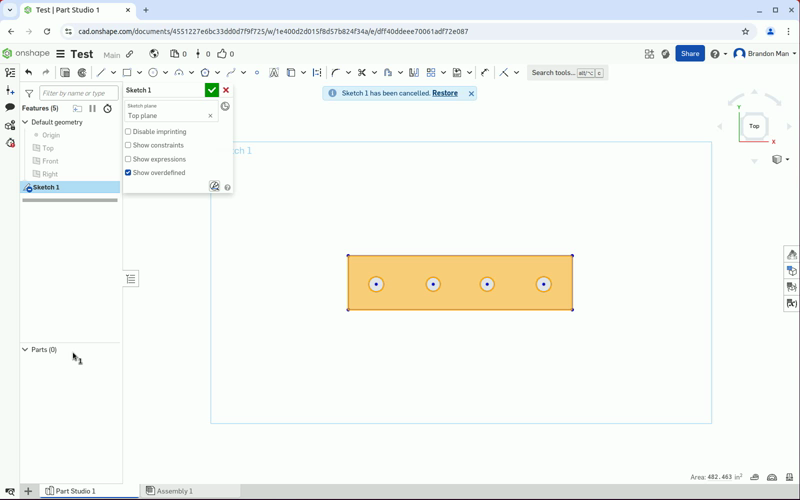
key(shift+e)
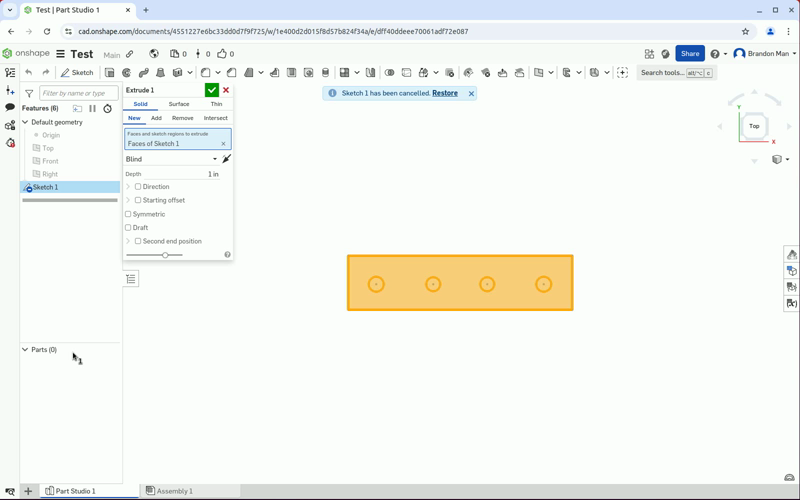
mouse_move(143, 106)
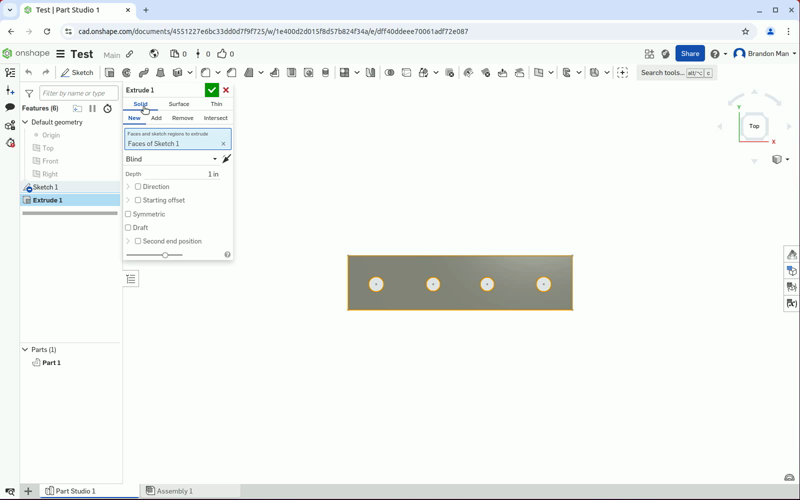
click(143, 106)
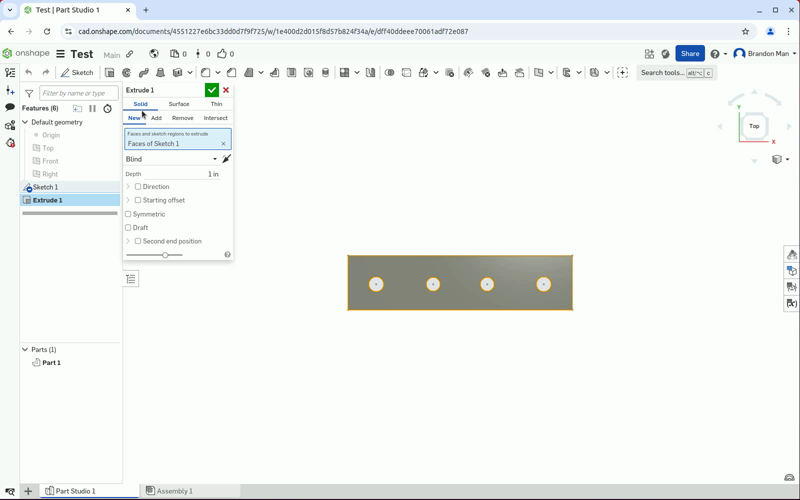
mouse_move(137, 120)
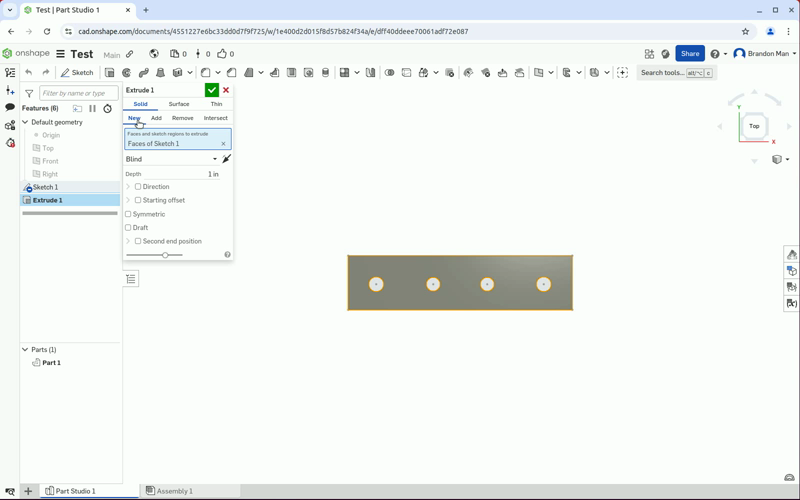
click(137, 120)
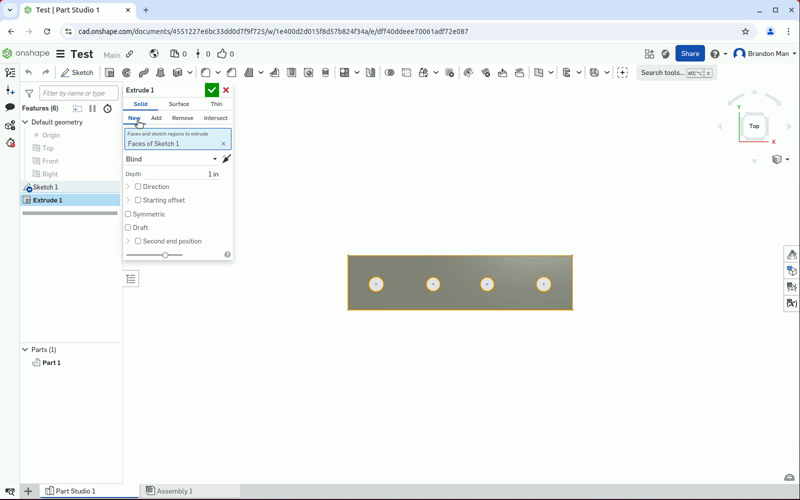
key(tab, 4)
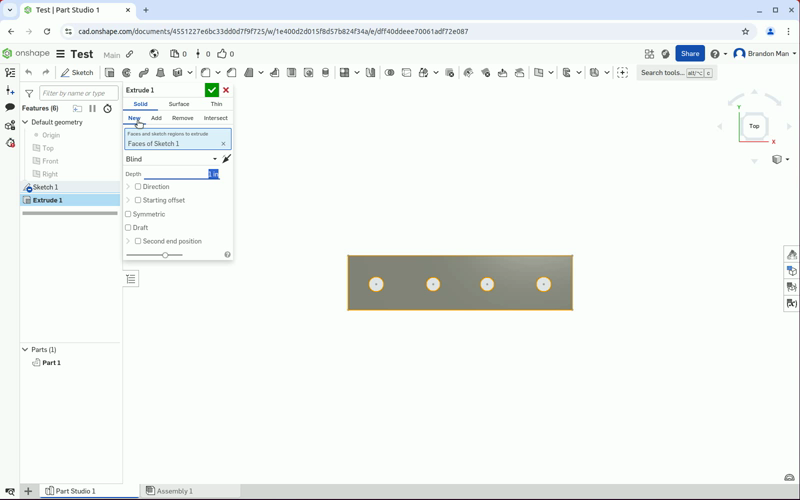
text(11.073)
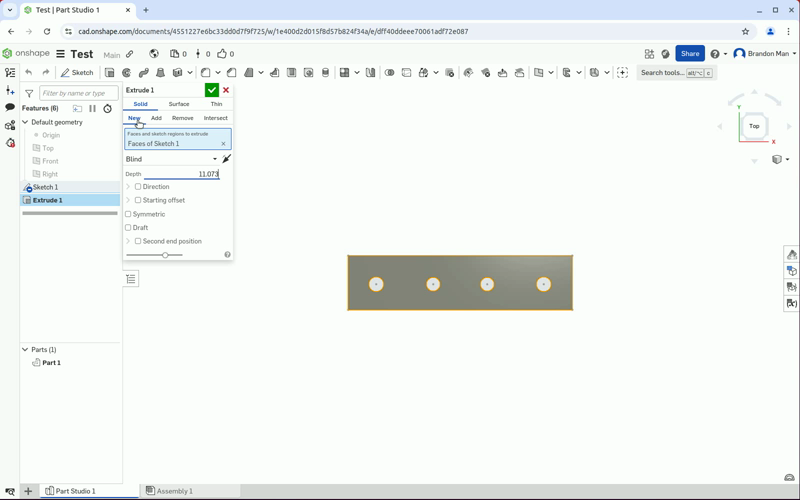
key(enter)
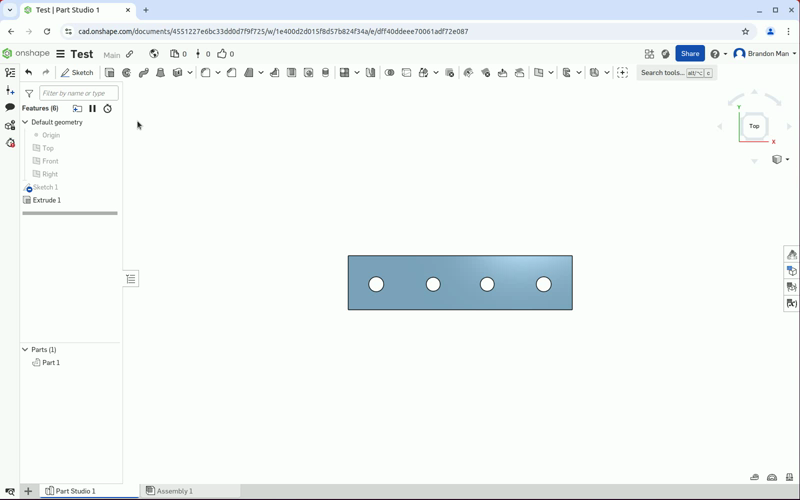
key(shift+h)
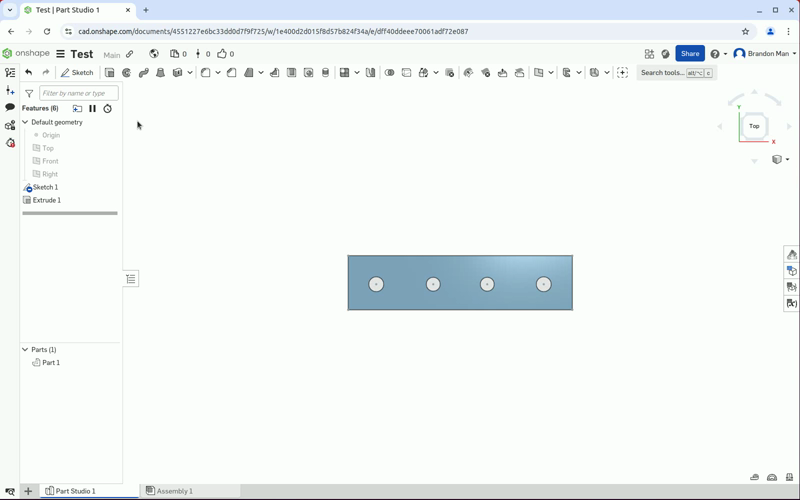
key(shift+h)
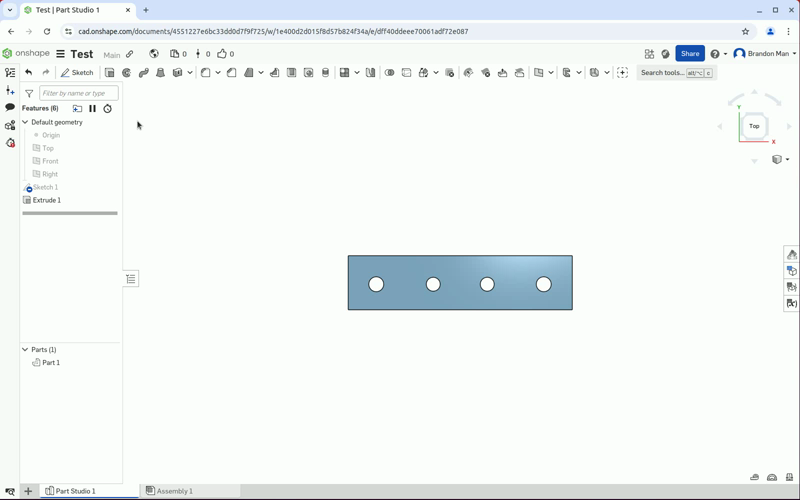
mouse_move(73, 189)
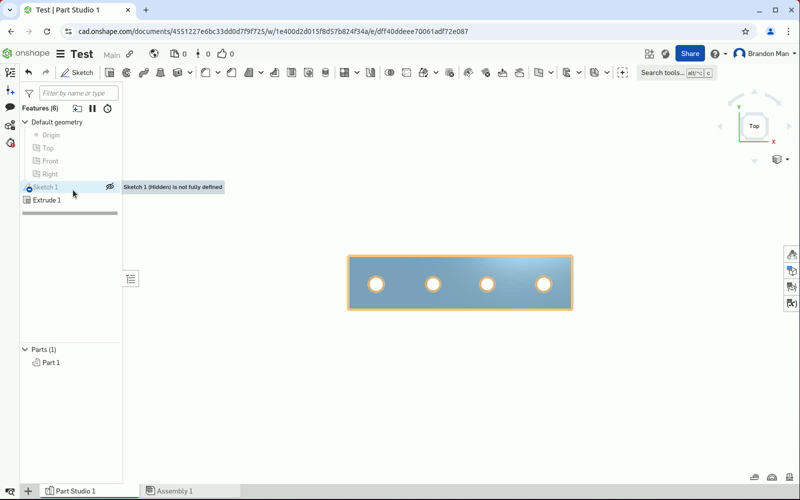
click(73, 189)
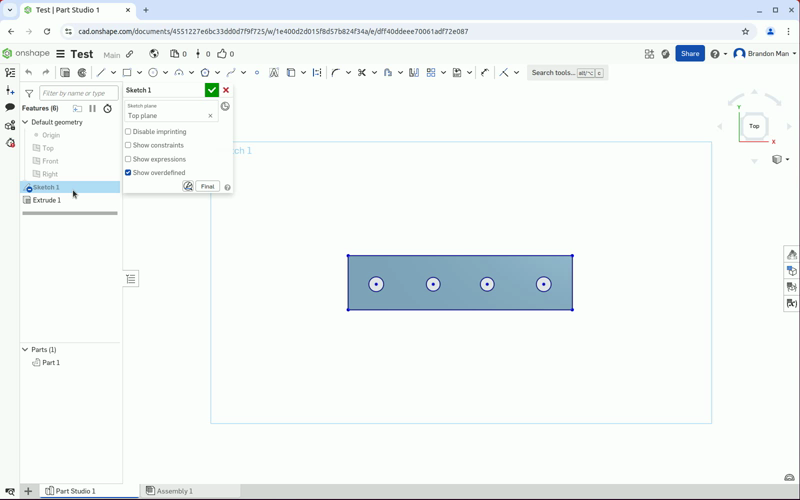
mouse_move(229, 92)
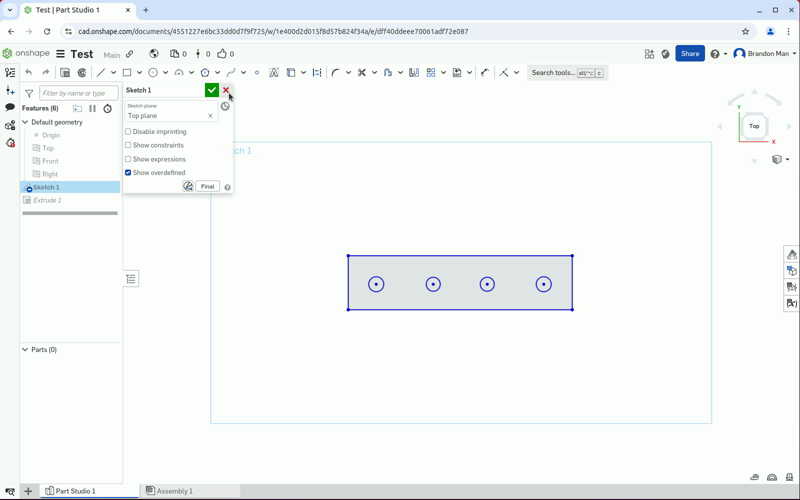
click(229, 92)
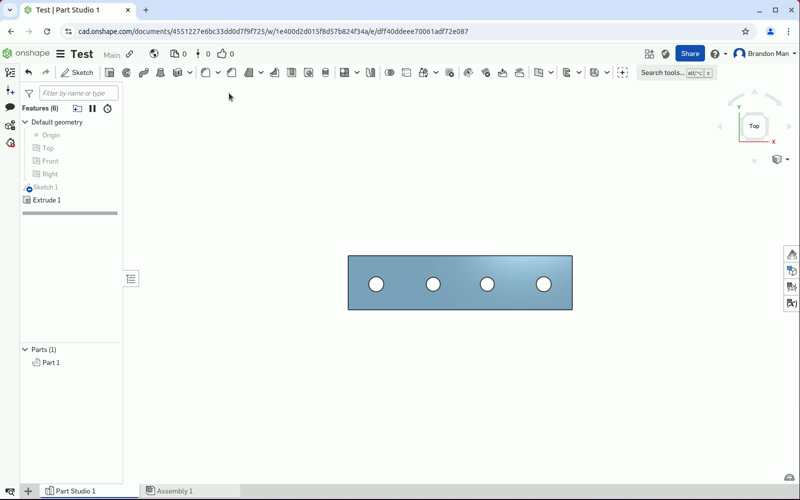
mouse_move(541, 75)
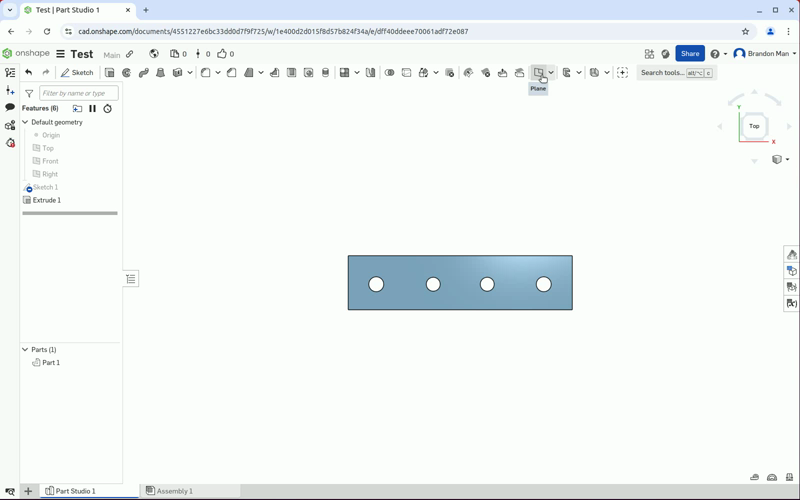
click(541, 75)
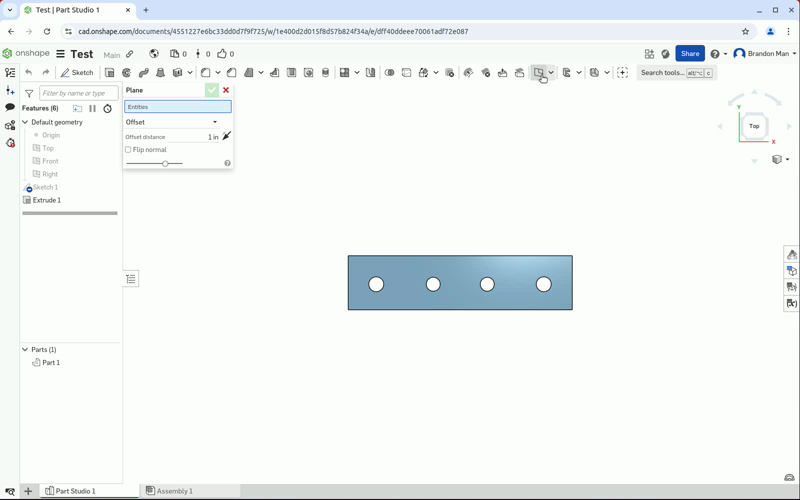
mouse_move(73, 150)
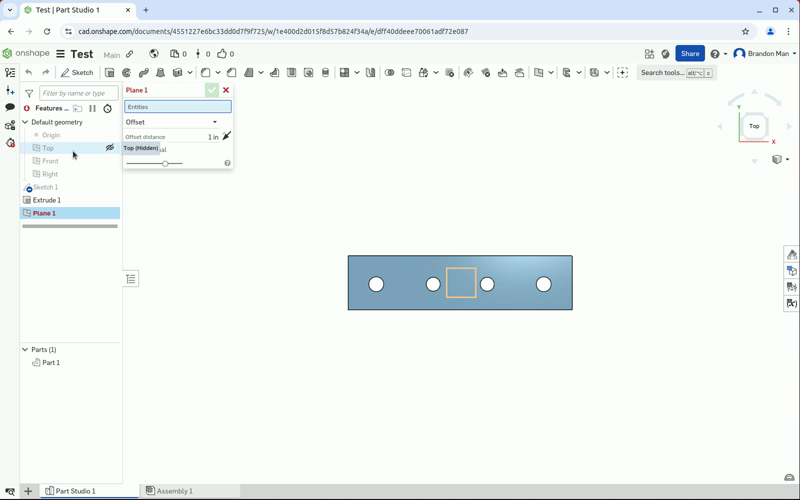
click(73, 150)
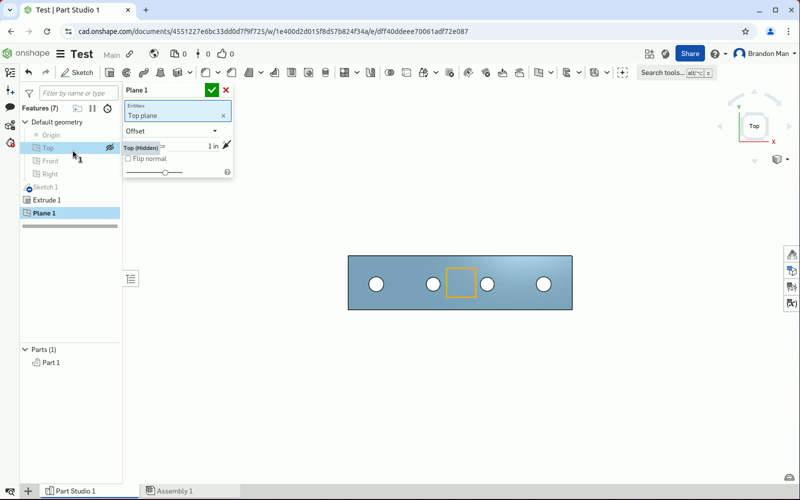
key(tab, 2)
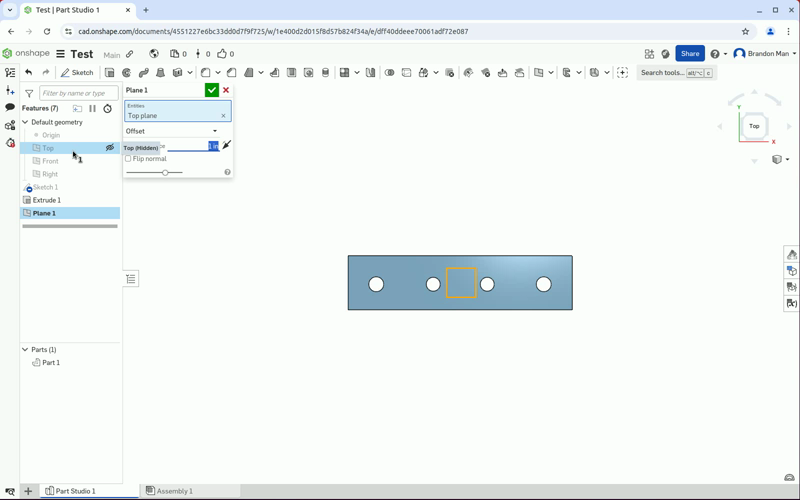
text(11.061)
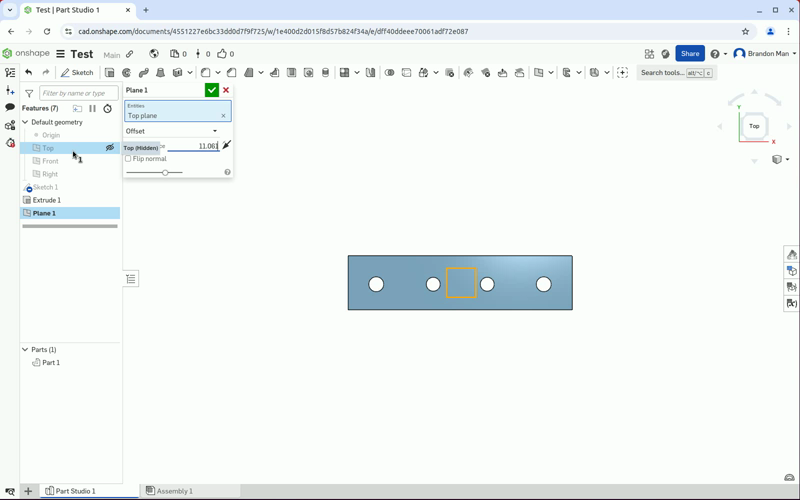
key(enter, 2)
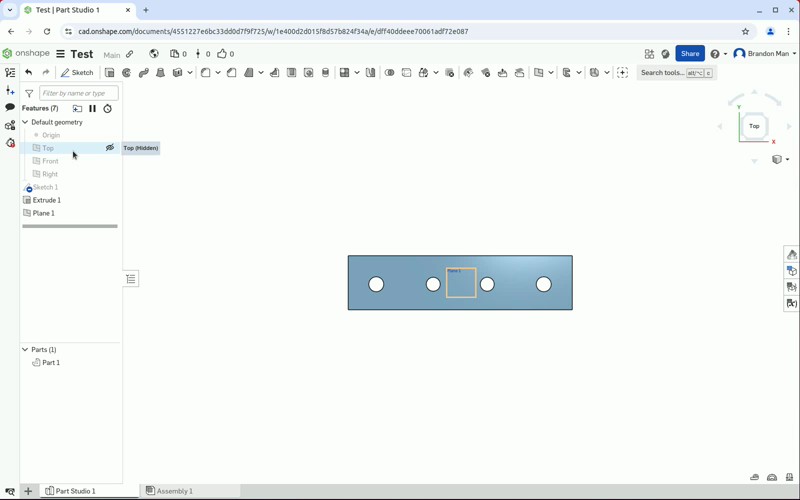
key(shift+s)
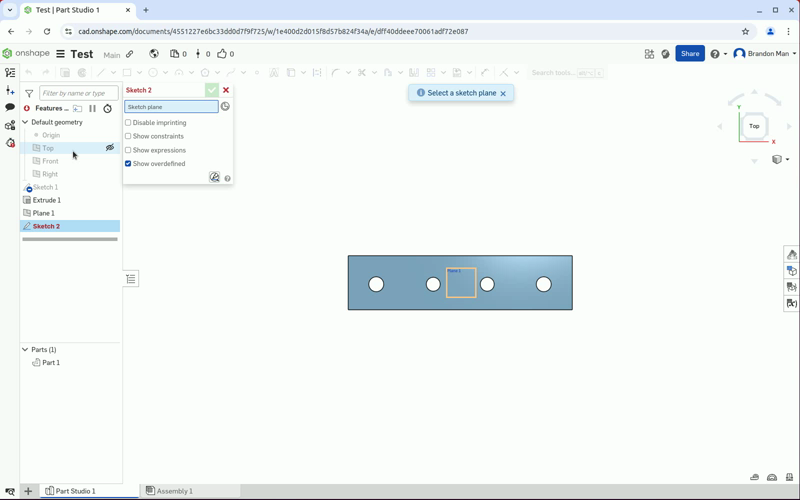
mouse_move(73, 215)
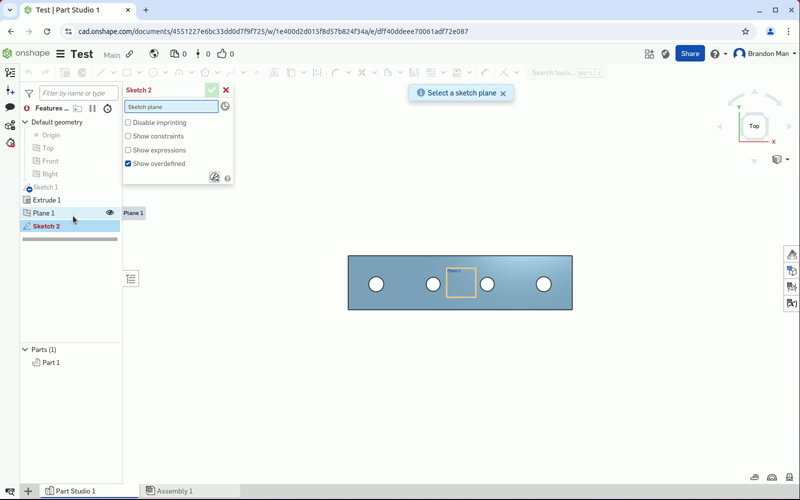
click(73, 215)
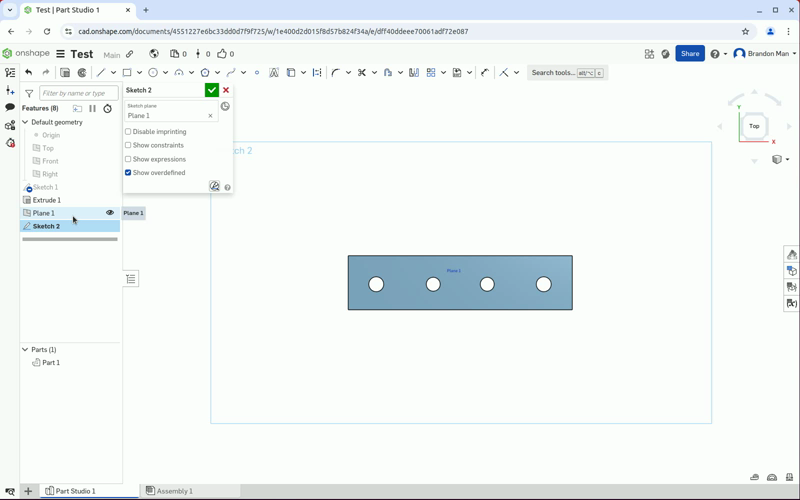
mouse_move(73, 352)
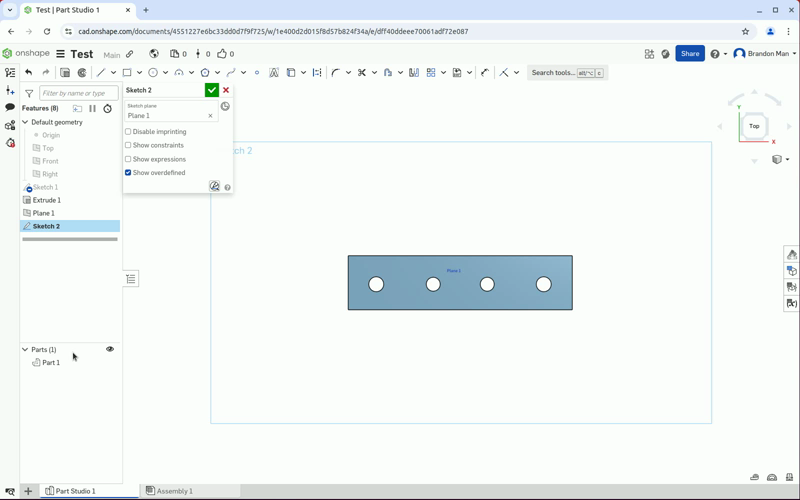
key(y)
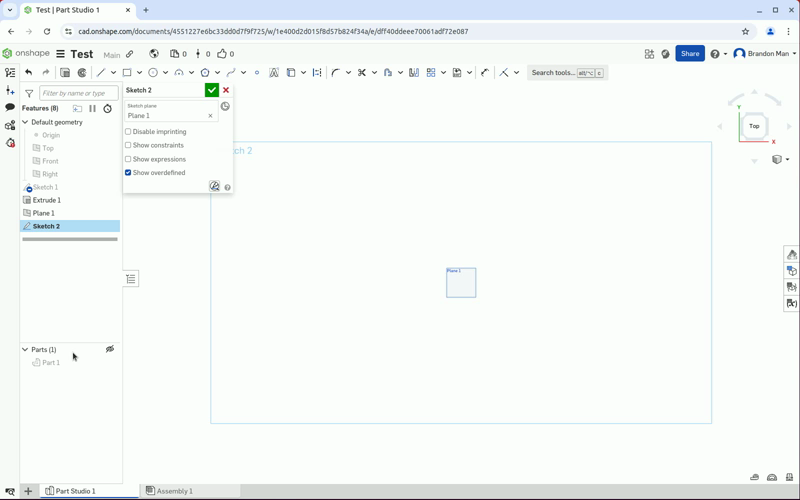
key(c)
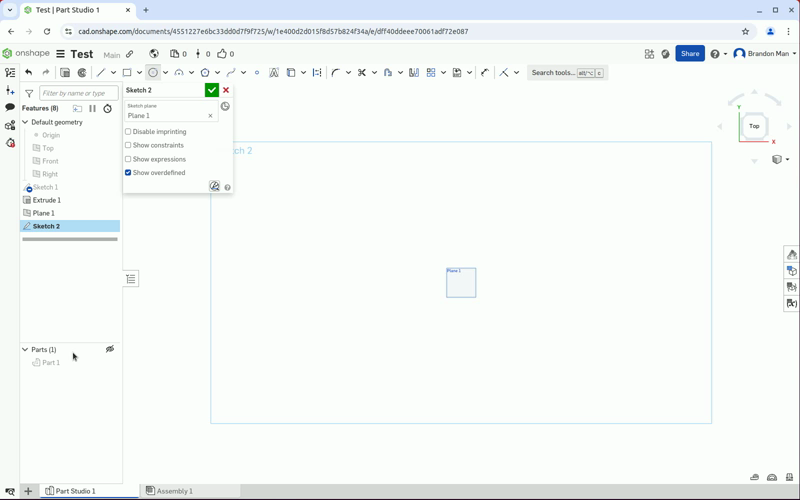
key_down(shift)
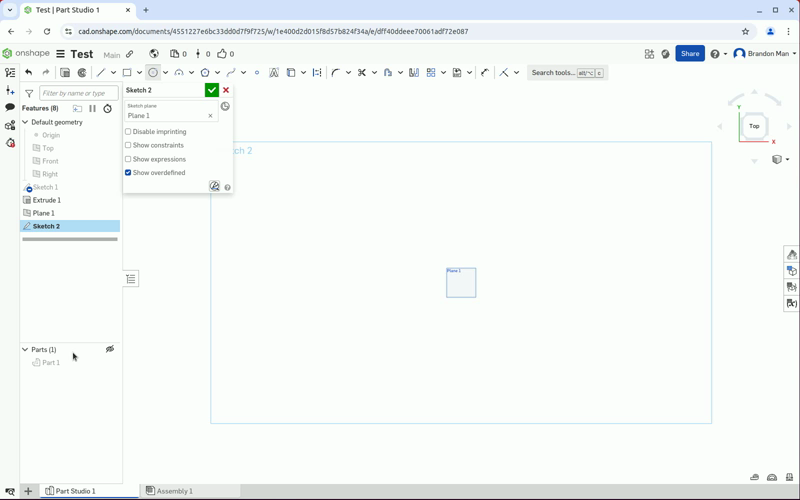
mouse_move(376, 282)
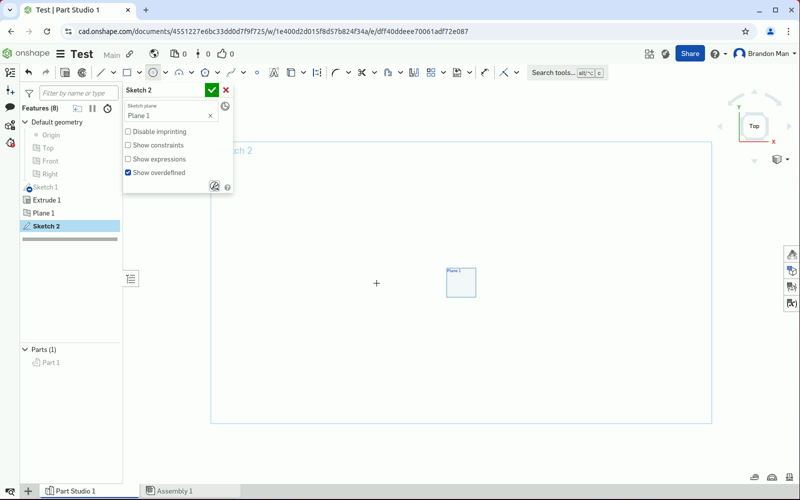
click(376, 282)
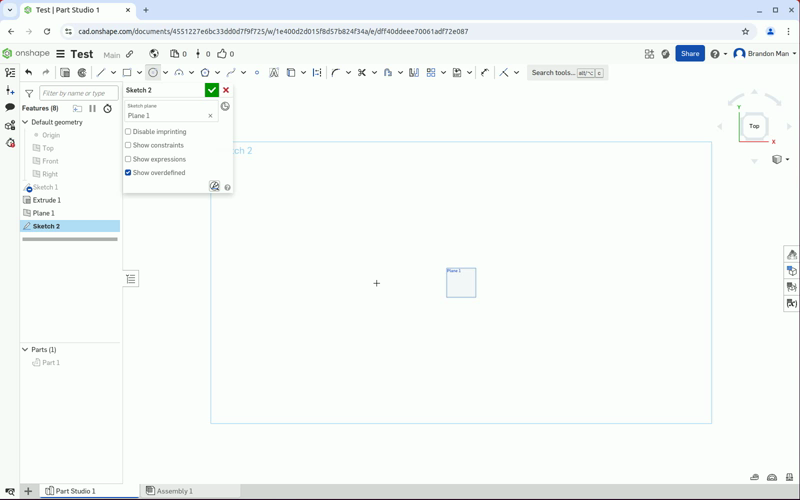
key_up(shift)
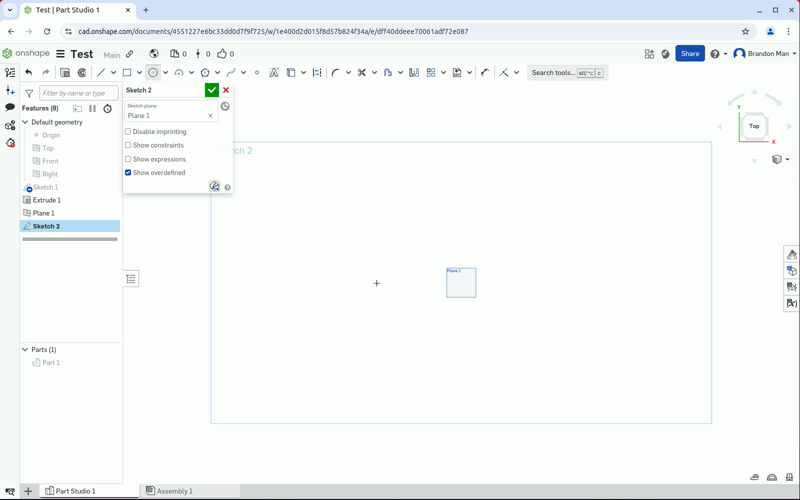
mouse_move(384, 282)
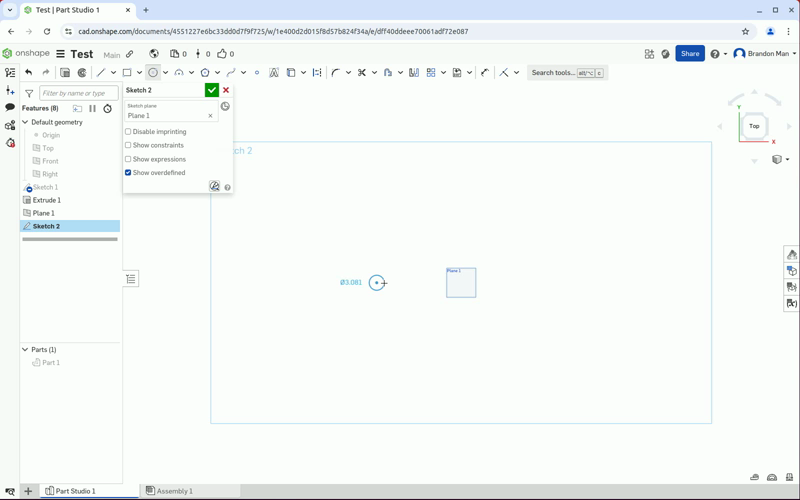
click(384, 282)
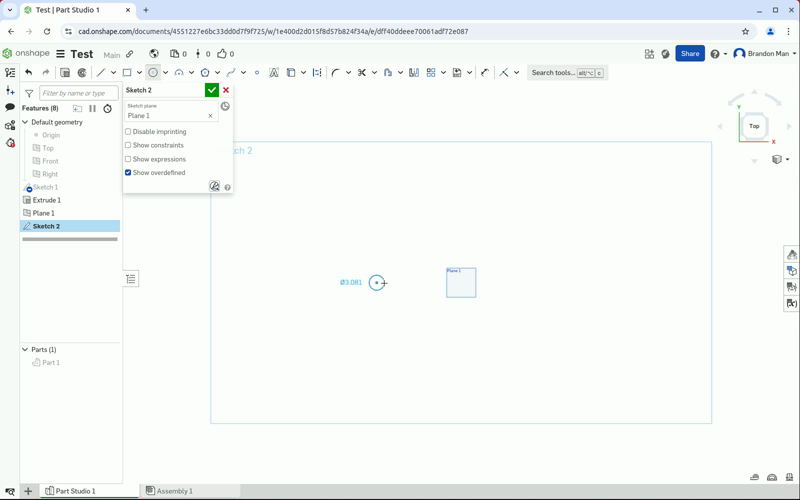
key(esc)
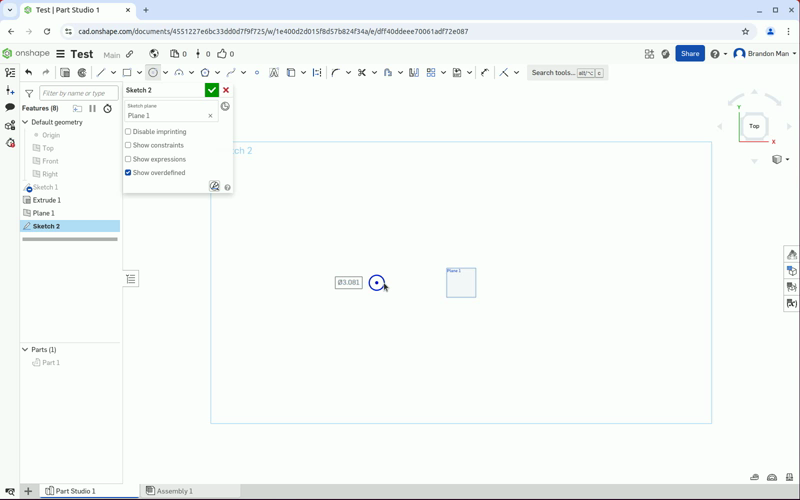
mouse_move(377, 288)
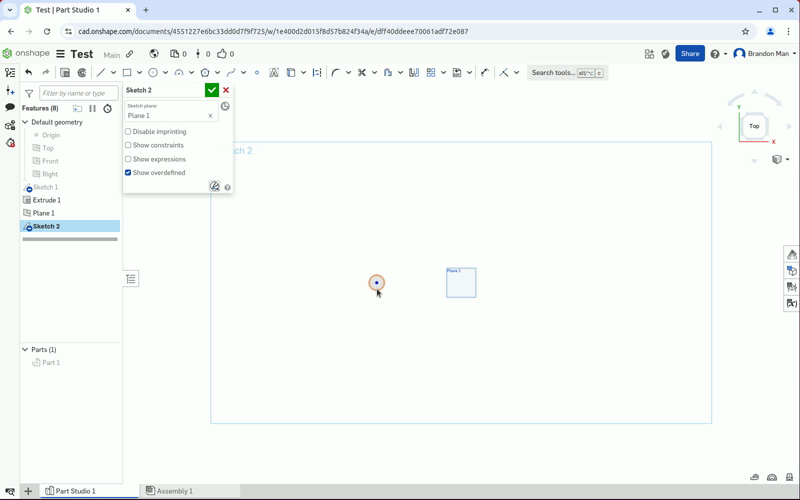
scroll(6)
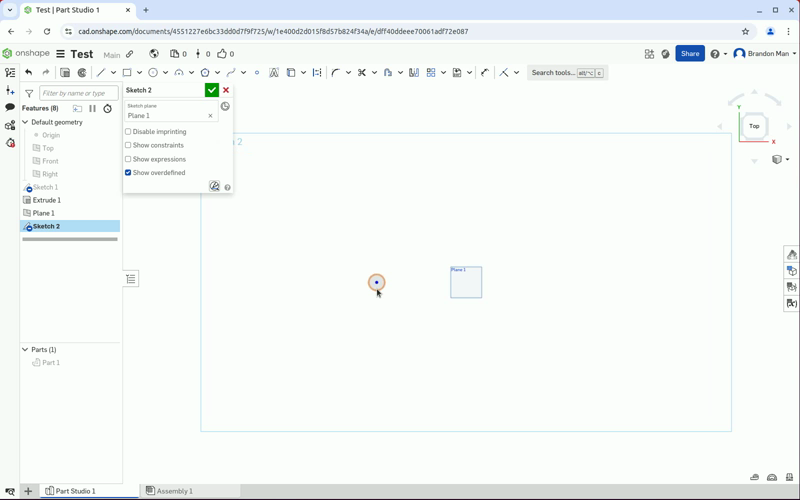
scroll(6)
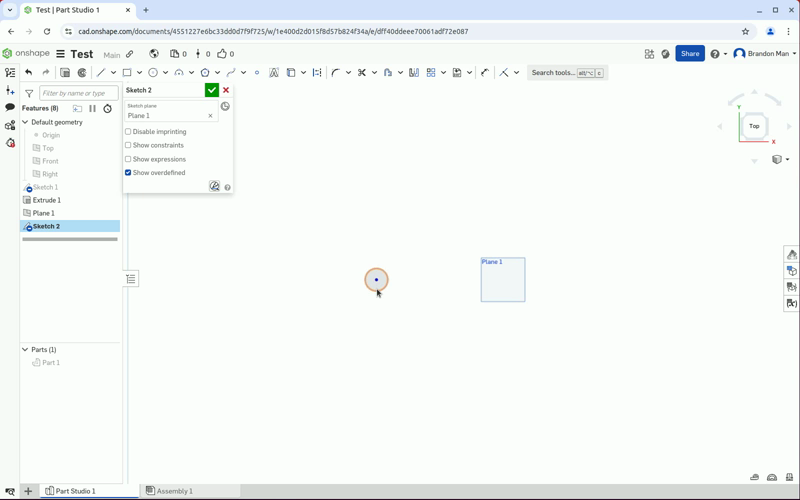
scroll(6)
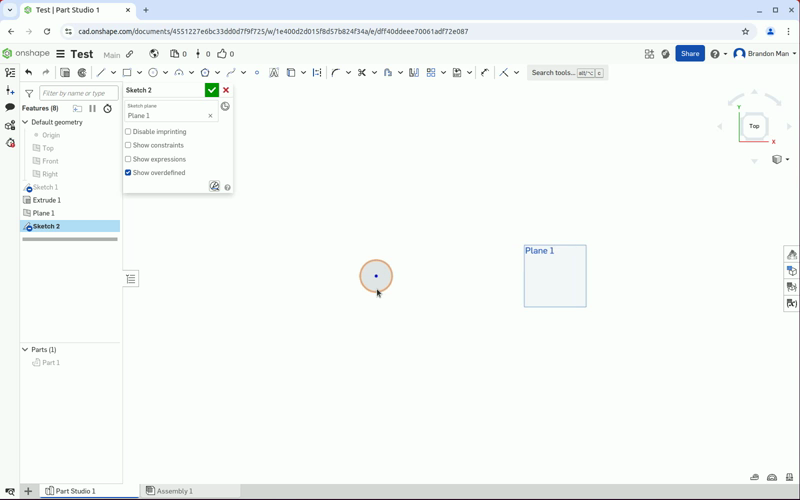
scroll(6)
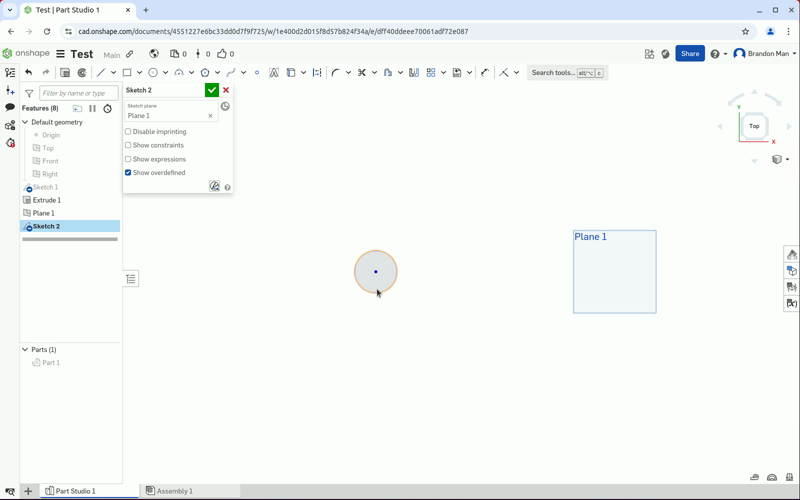
scroll(6)
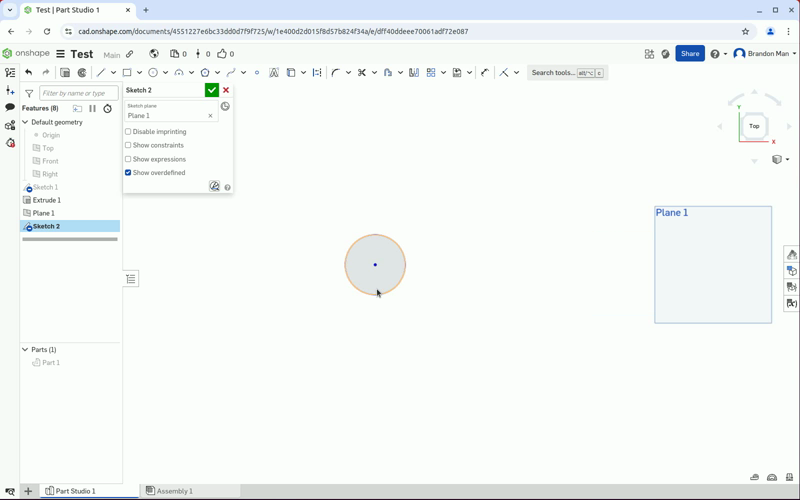
scroll(6)
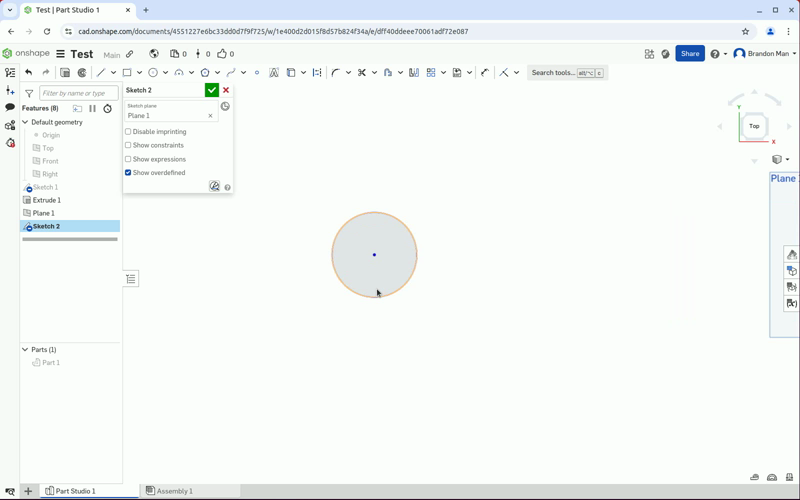
scroll(6)
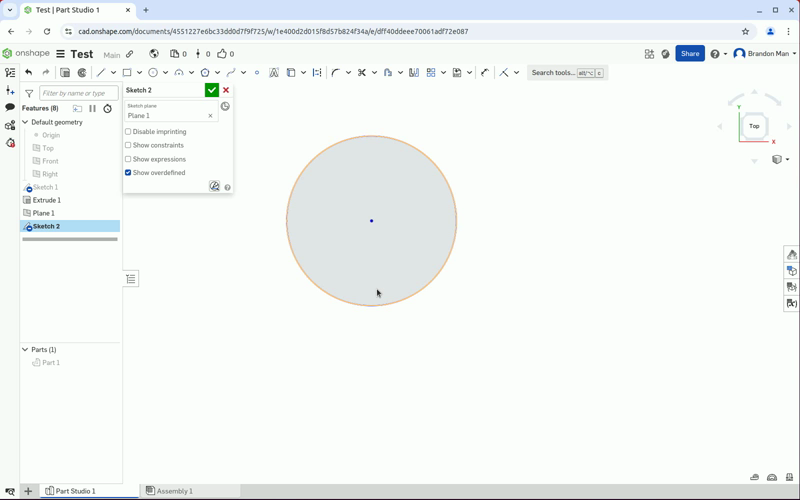
click(377, 288)
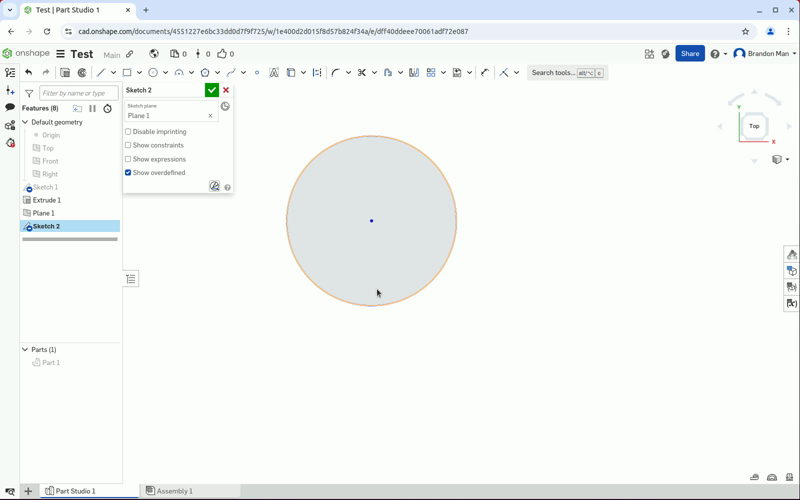
scroll(-6)
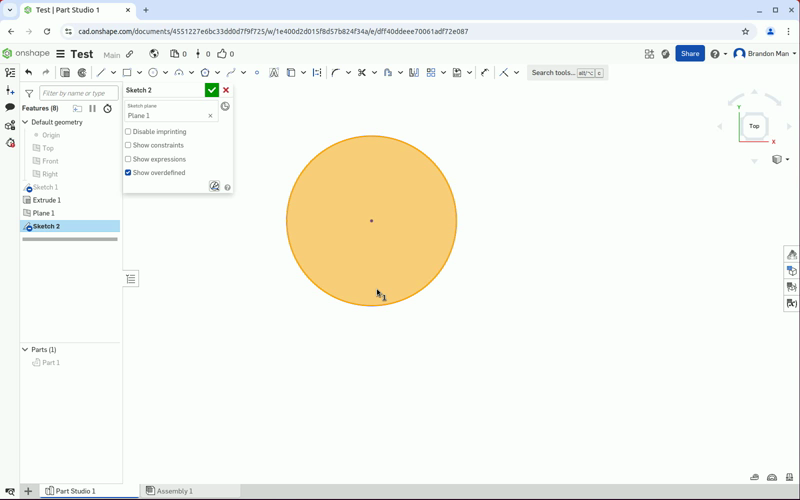
scroll(-6)
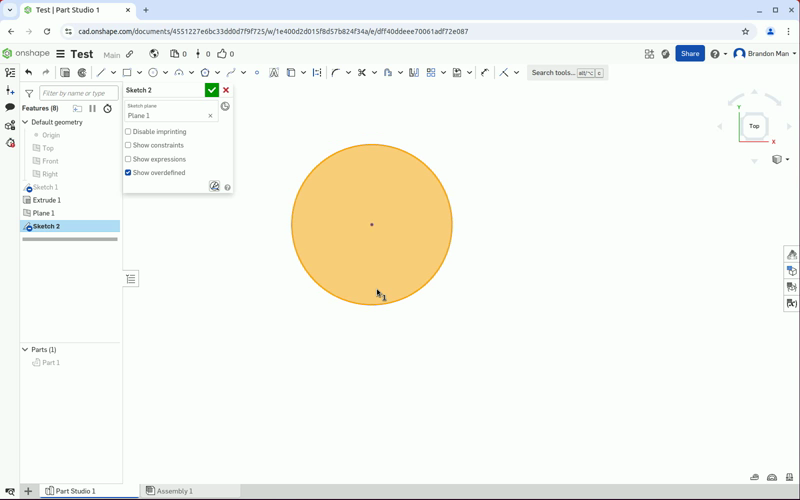
scroll(-6)
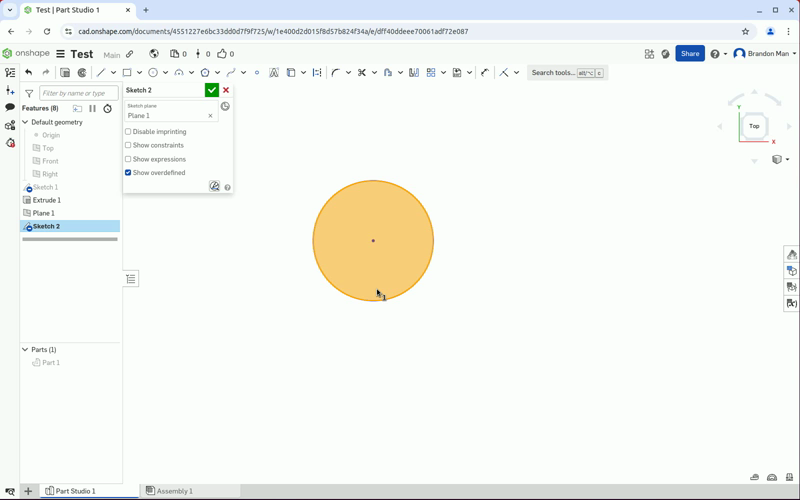
scroll(-6)
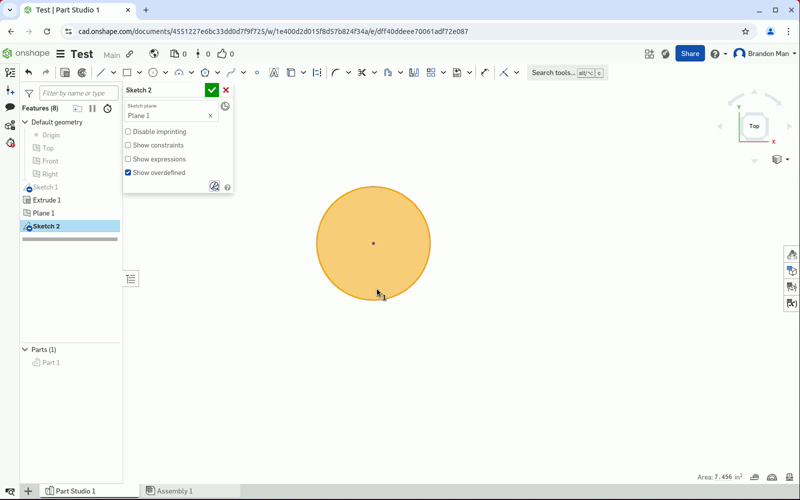
scroll(-6)
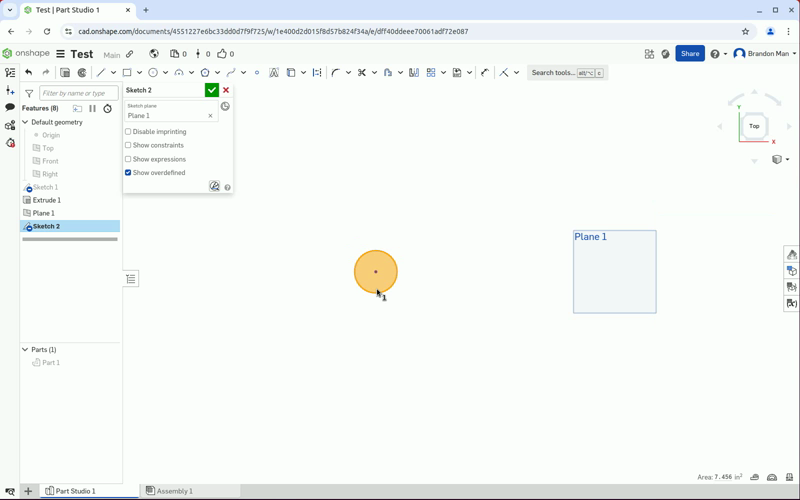
scroll(-6)
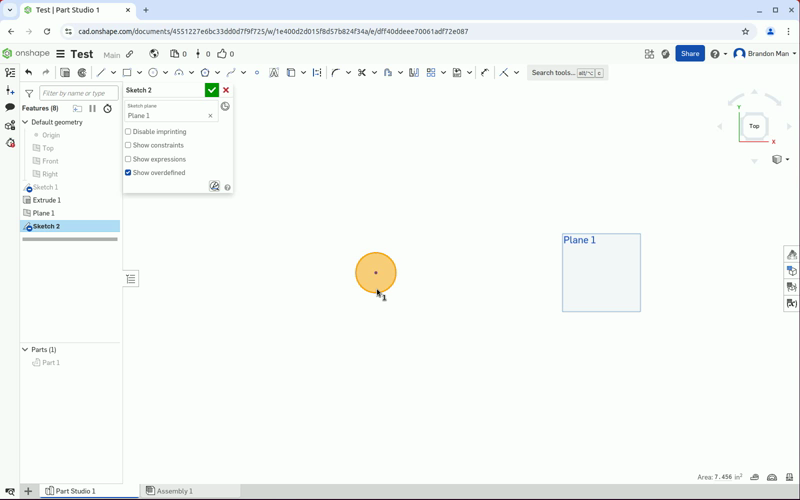
scroll(-6)
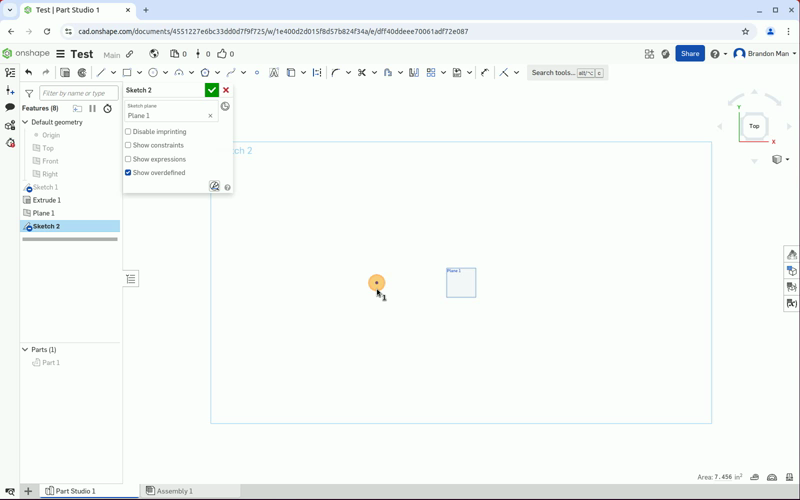
mouse_move(73, 352)
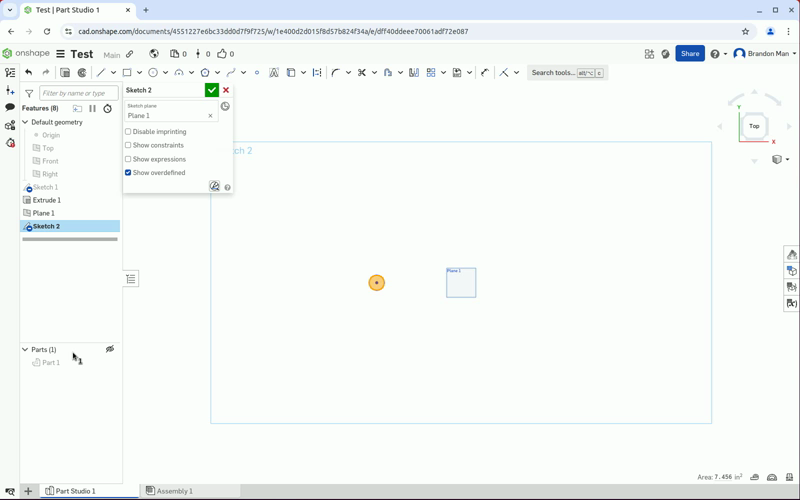
key(shift+y)
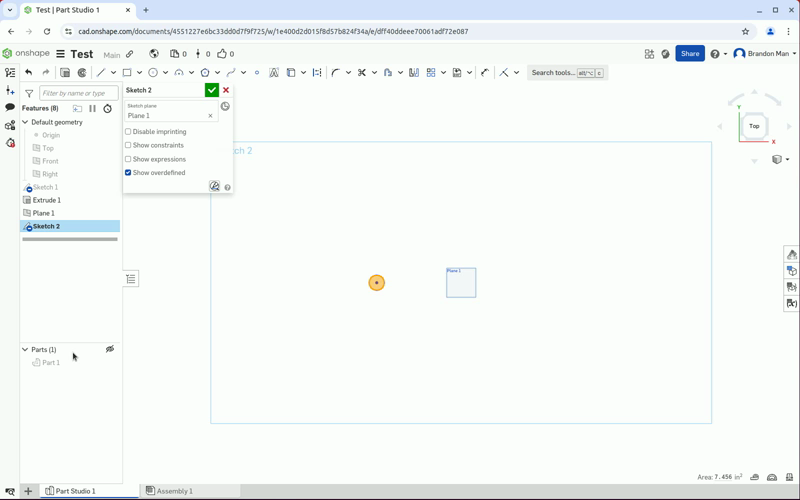
key(shift+e)
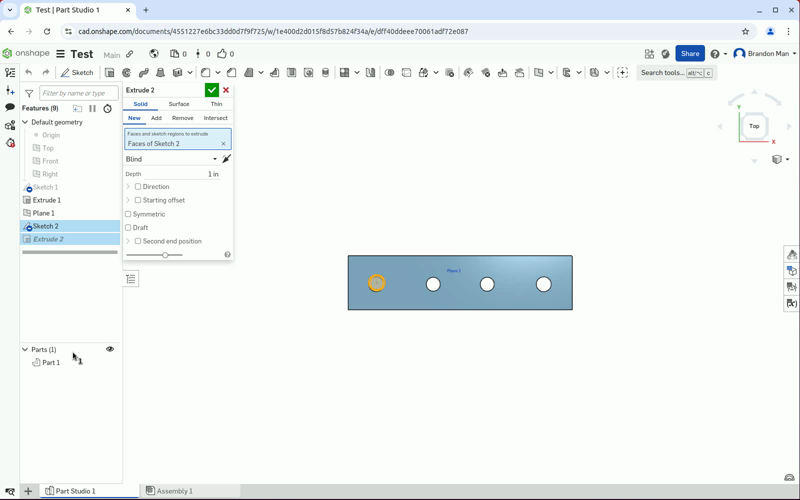
mouse_move(143, 106)
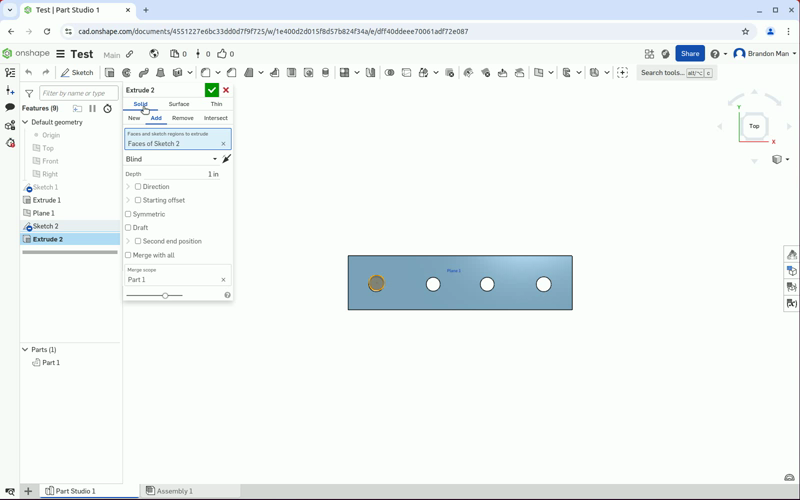
click(143, 106)
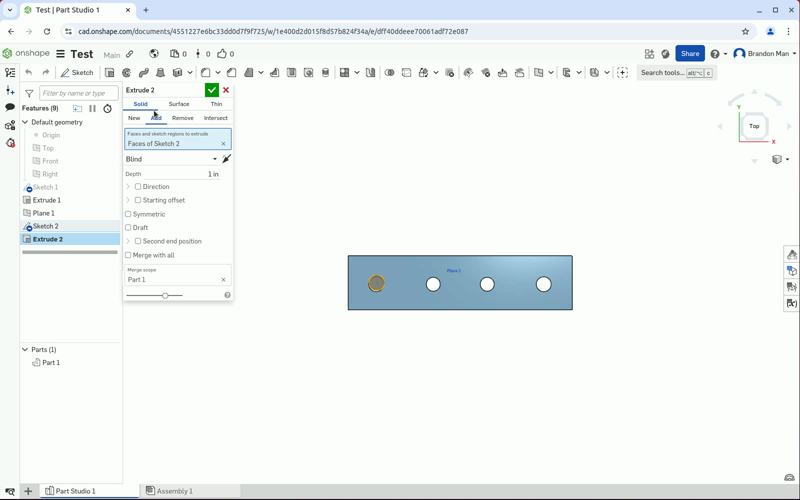
mouse_move(186, 120)
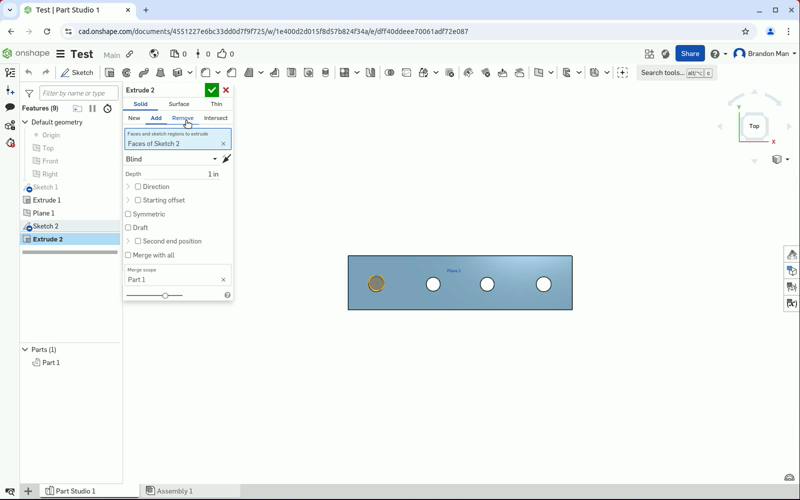
click(186, 120)
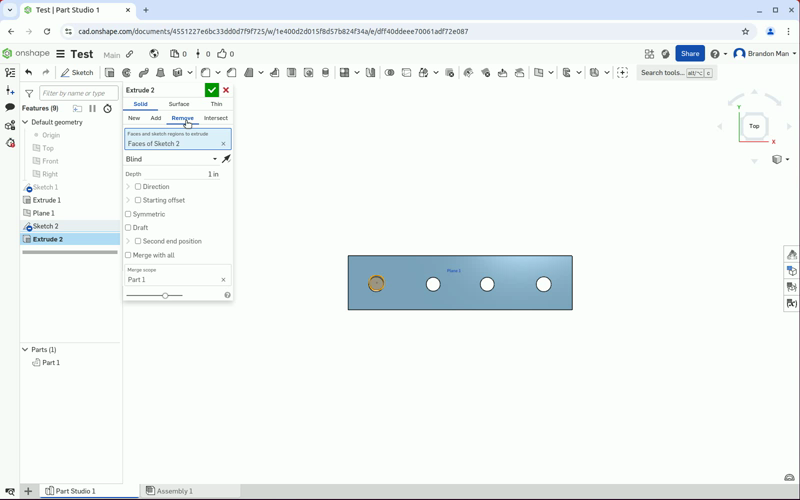
key(tab, 4)
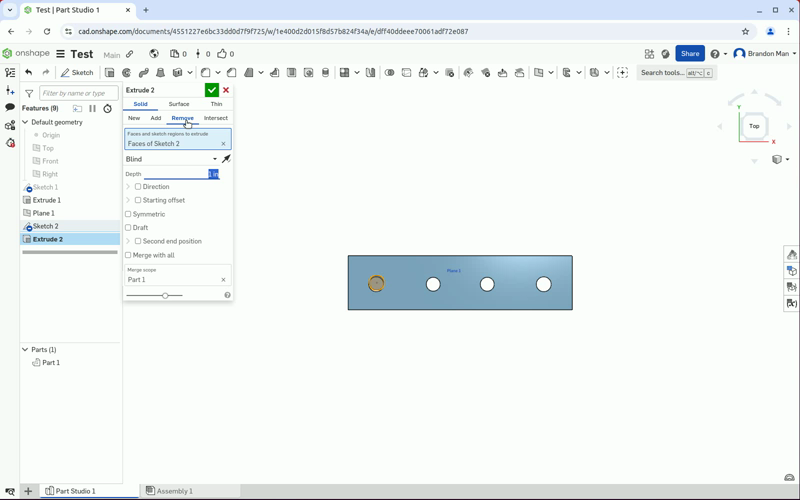
text(2.648)
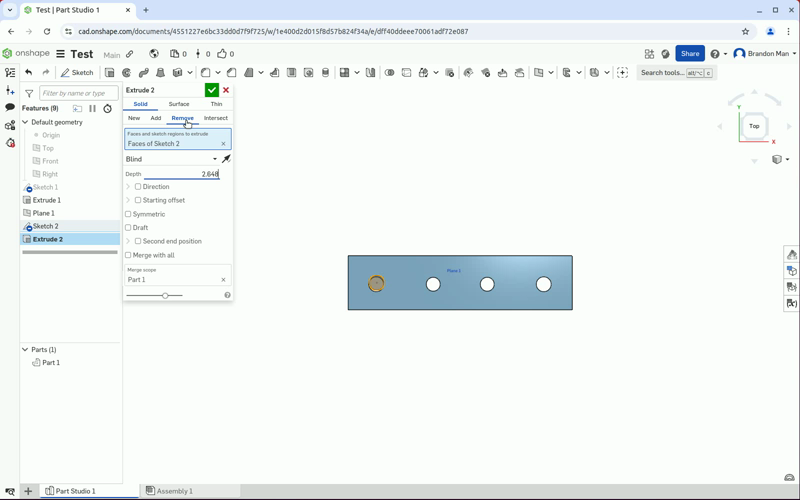
key(tab, 6)
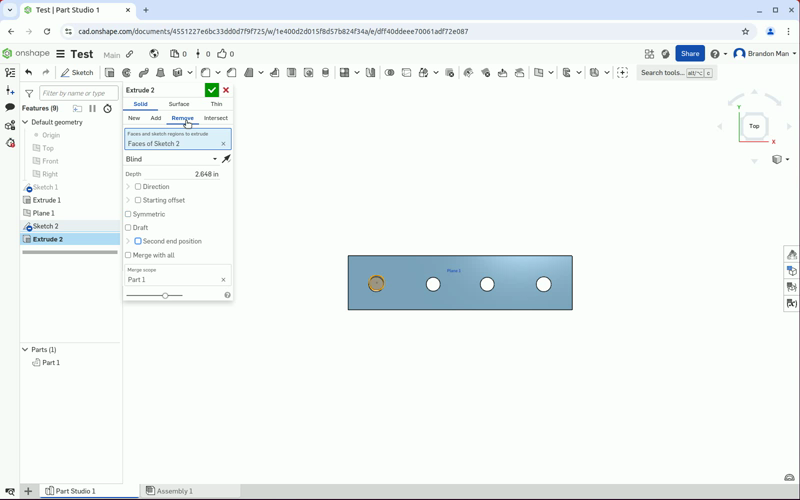
key(space)
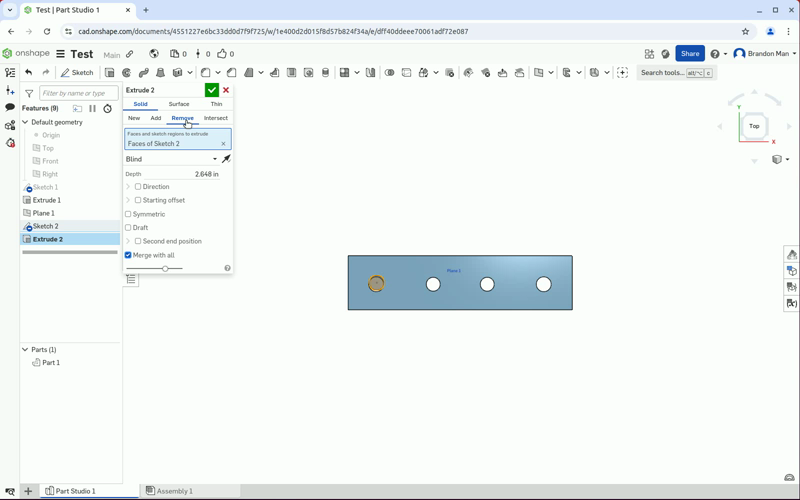
key(enter)
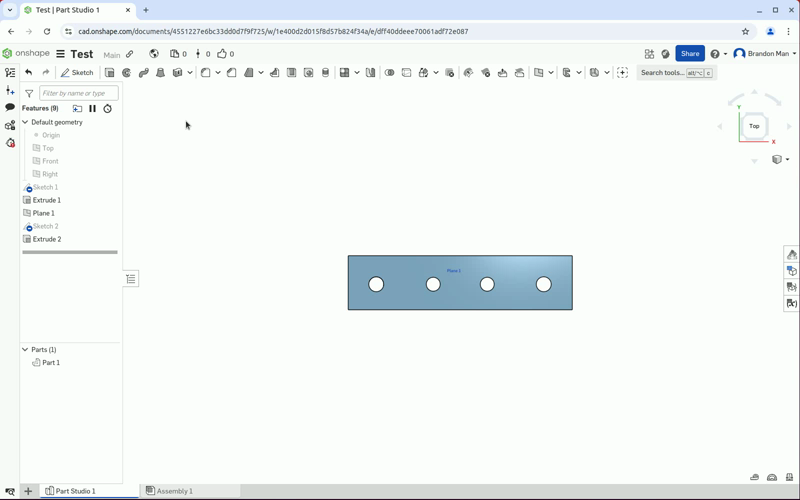
key(shift+h)
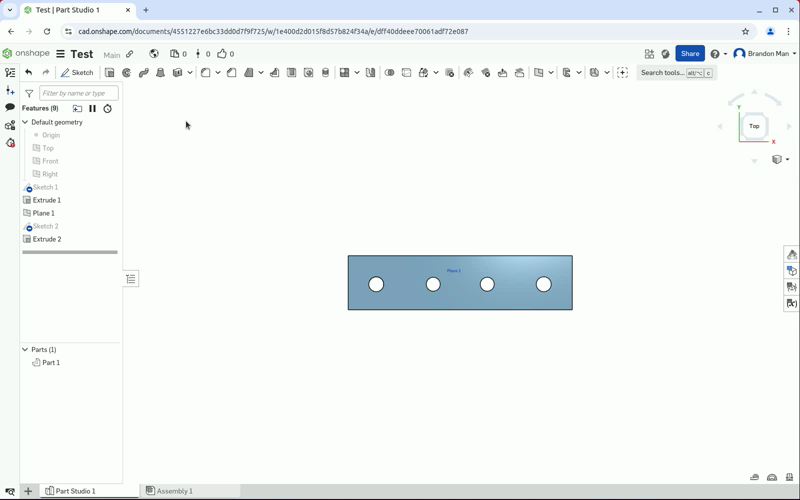
key(shift+h)
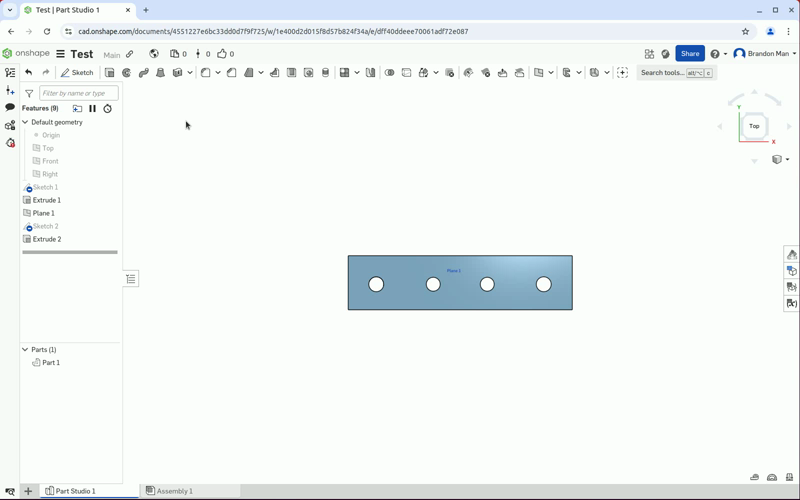
mouse_move(73, 189)
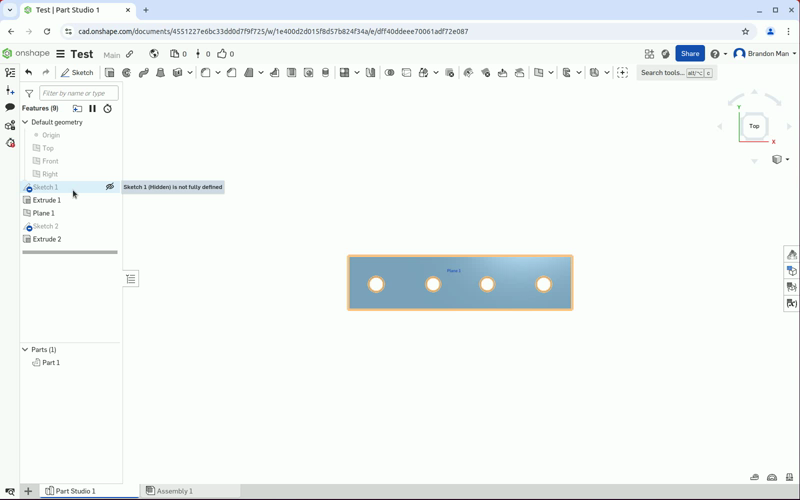
click(73, 189)
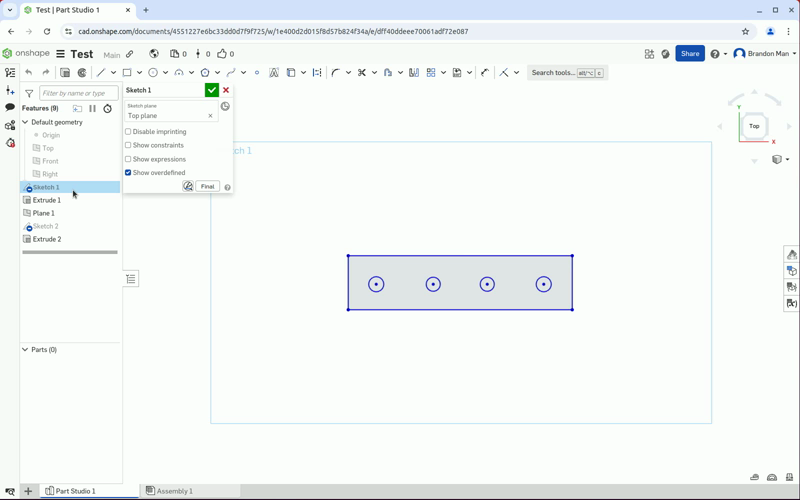
mouse_move(229, 92)
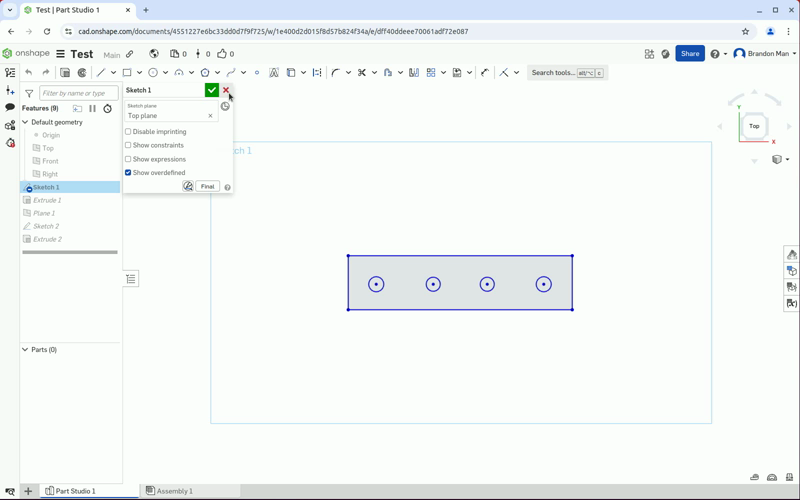
click(229, 92)
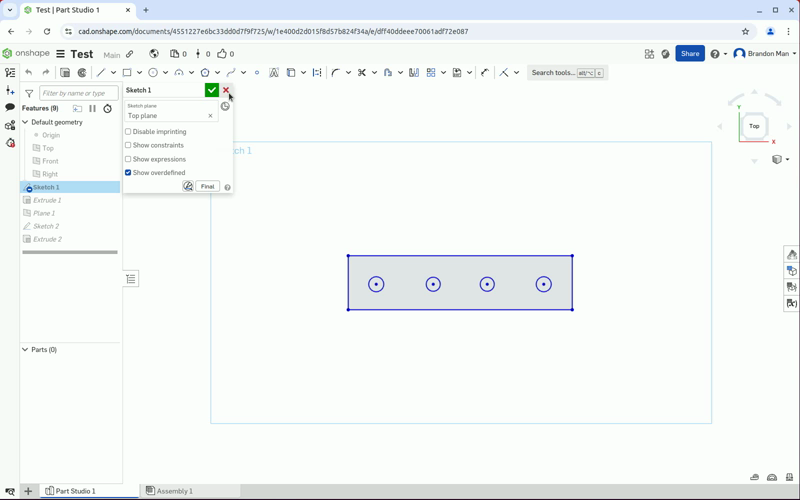
key(shift+s)
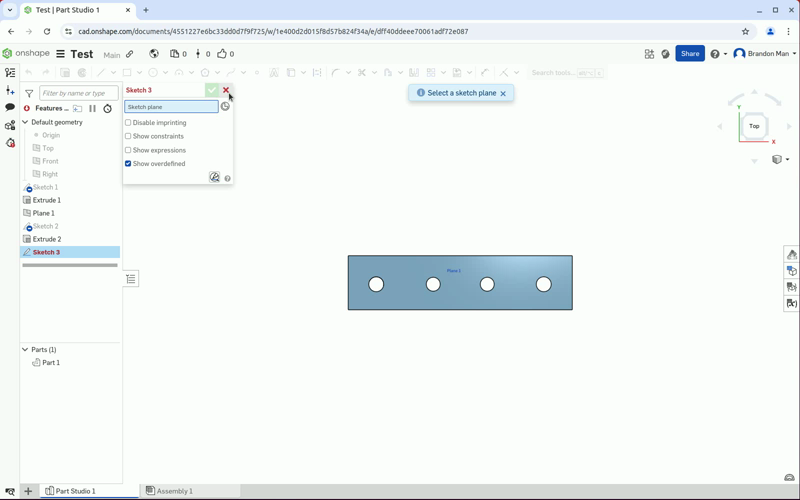
mouse_move(73, 215)
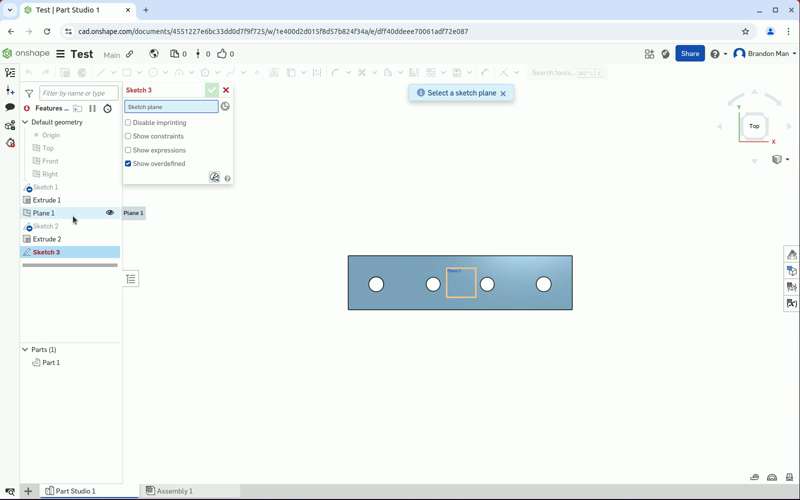
click(73, 215)
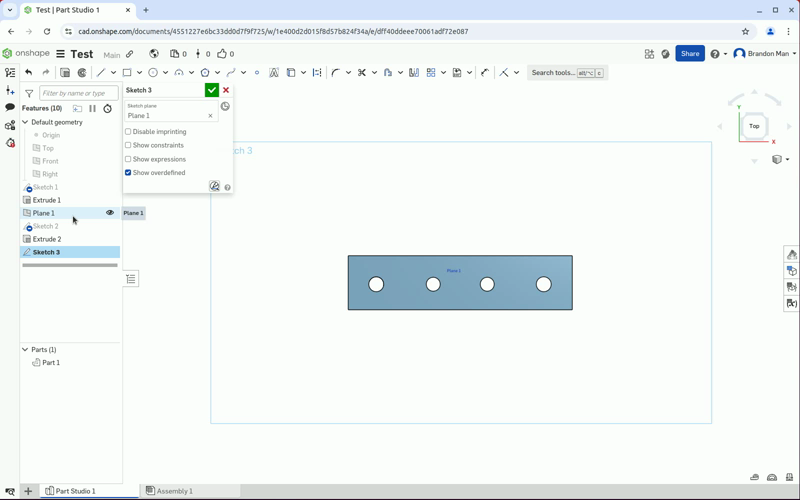
mouse_move(73, 352)
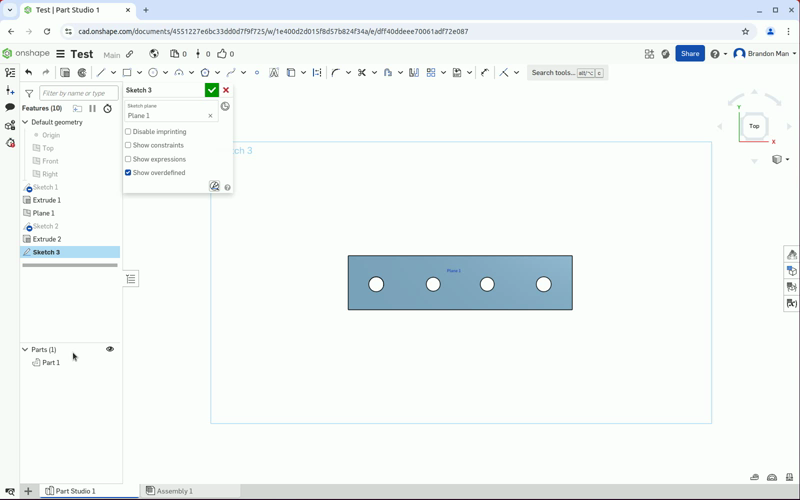
key(y)
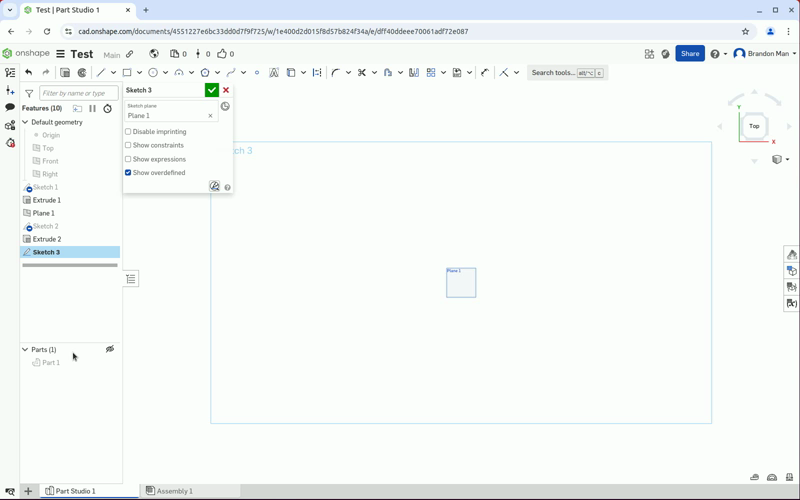
key(c)
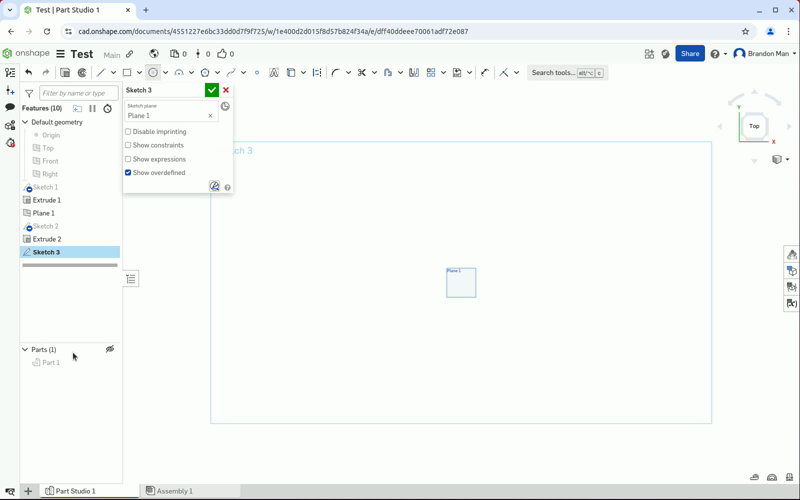
key_down(shift)
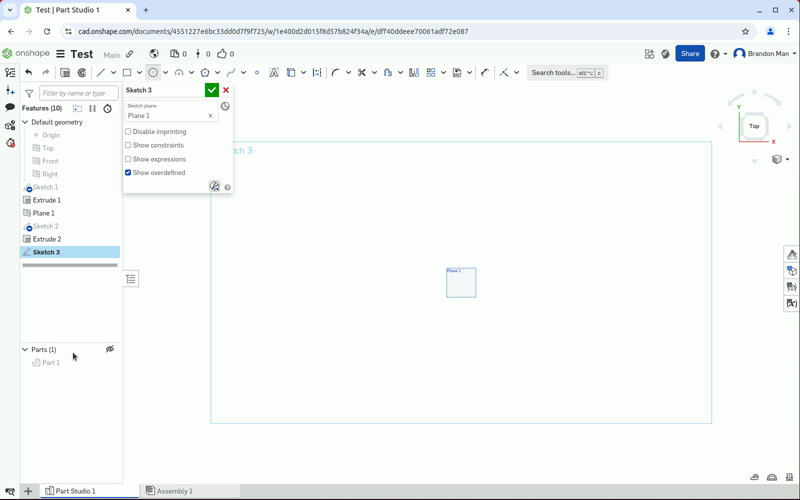
mouse_move(433, 282)
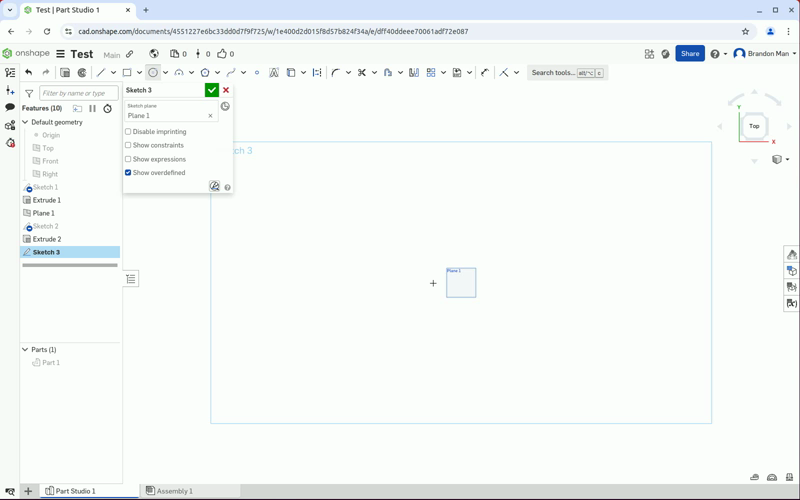
click(433, 282)
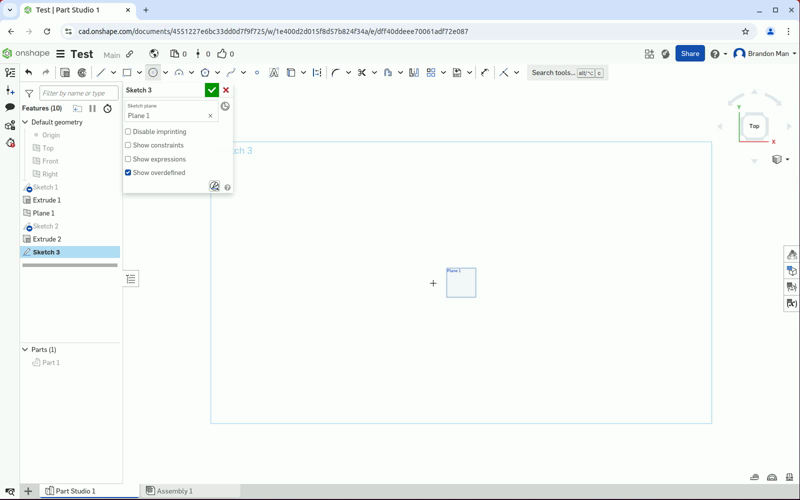
key_up(shift)
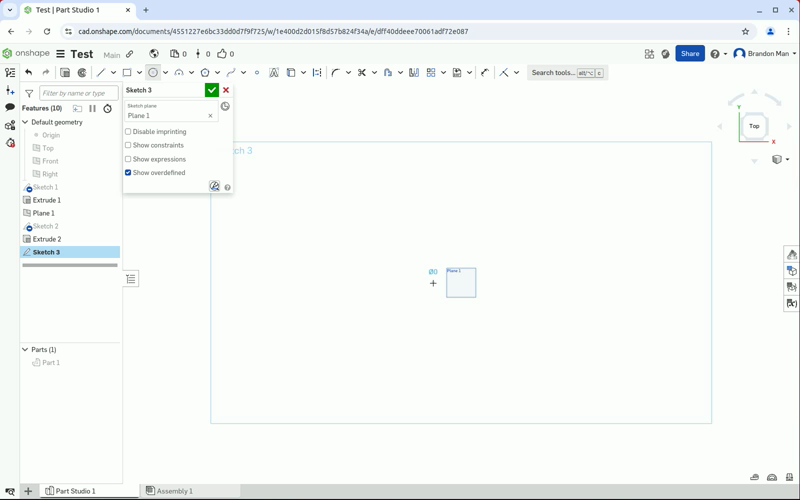
mouse_move(440, 282)
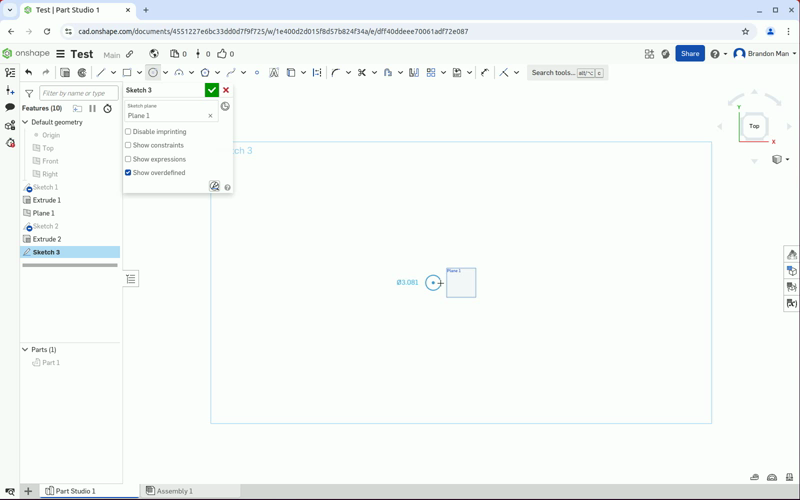
click(440, 282)
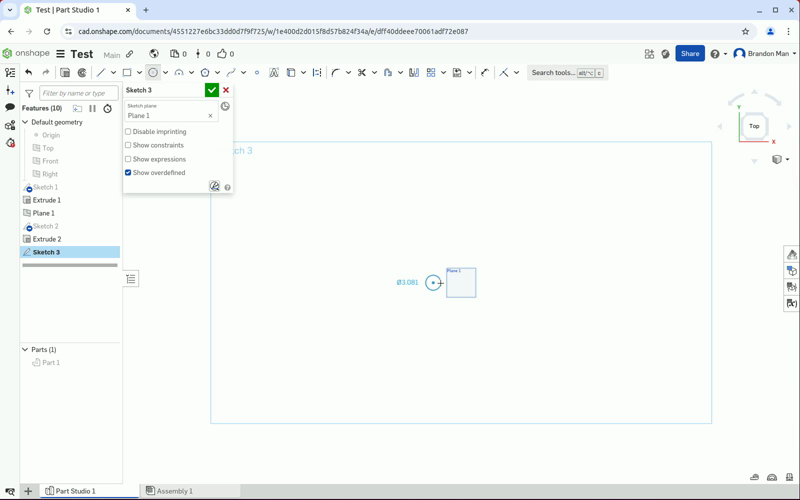
key(esc)
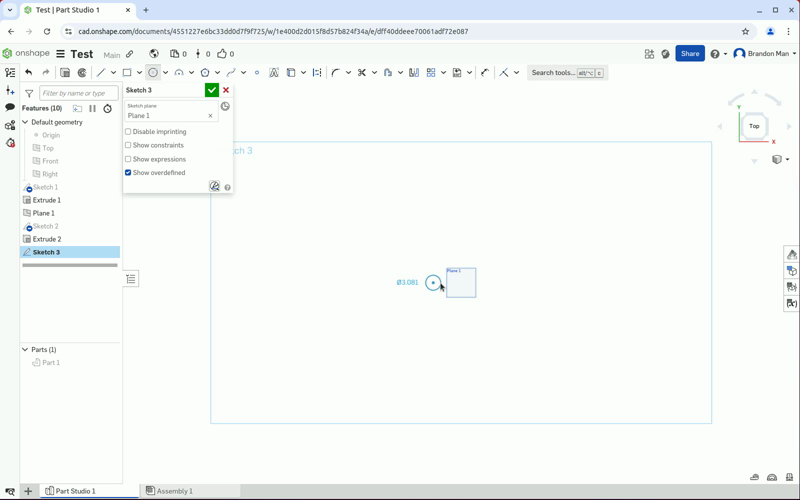
mouse_move(436, 280)
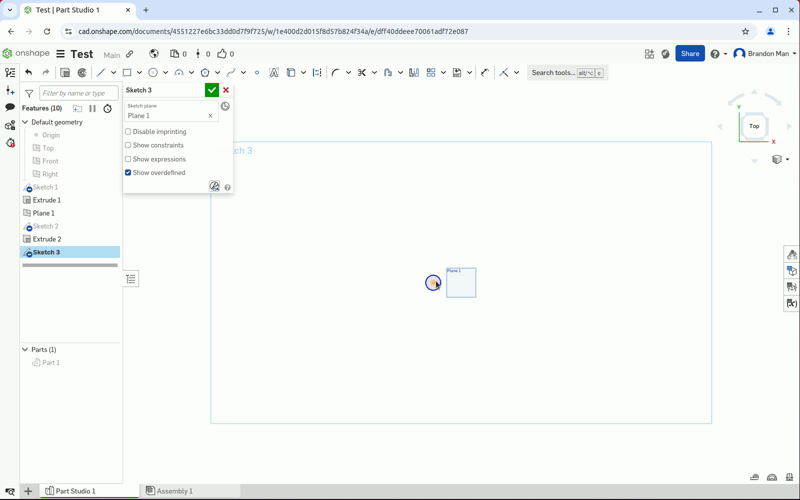
scroll(6)
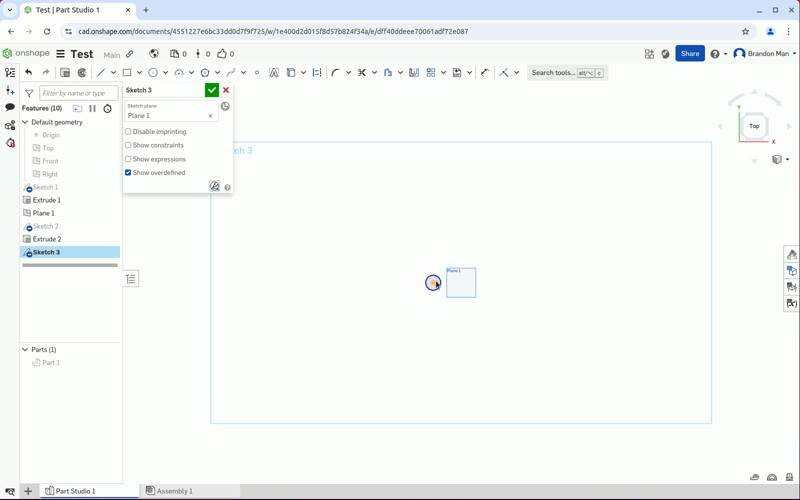
scroll(6)
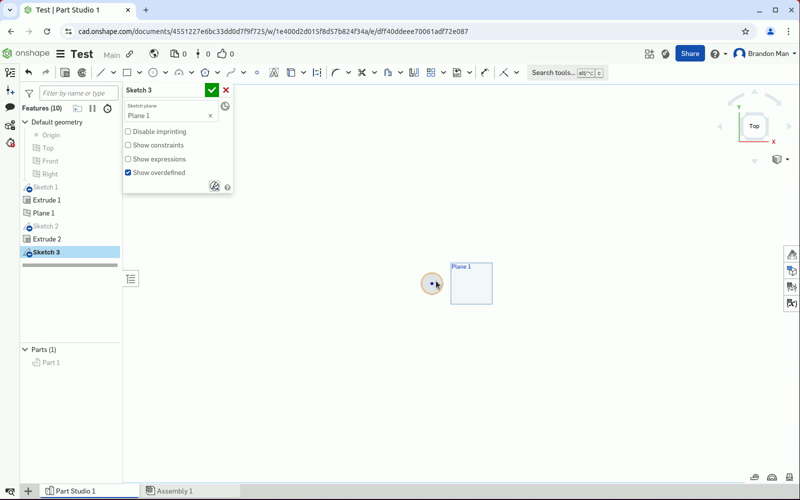
scroll(6)
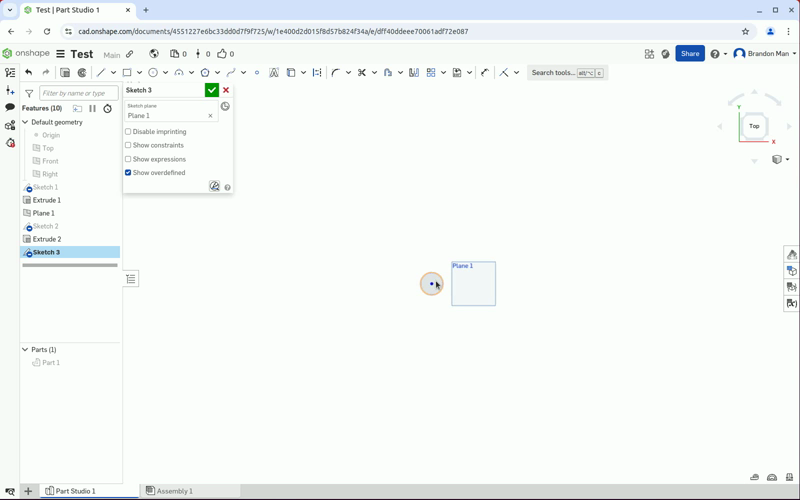
scroll(6)
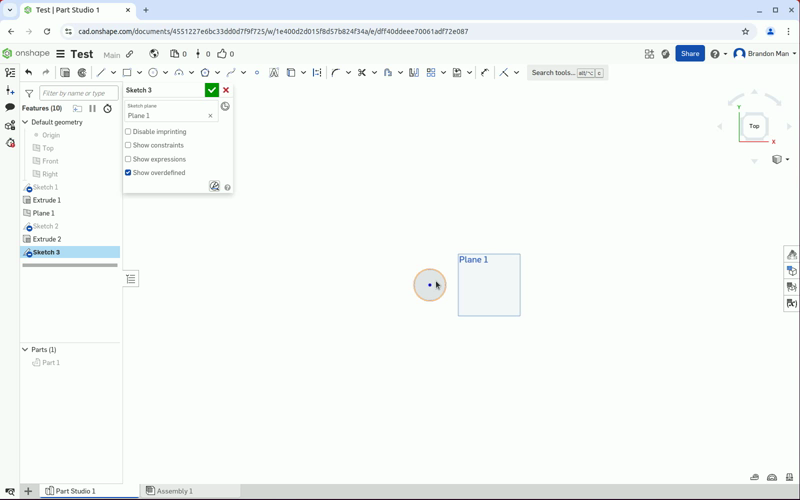
scroll(6)
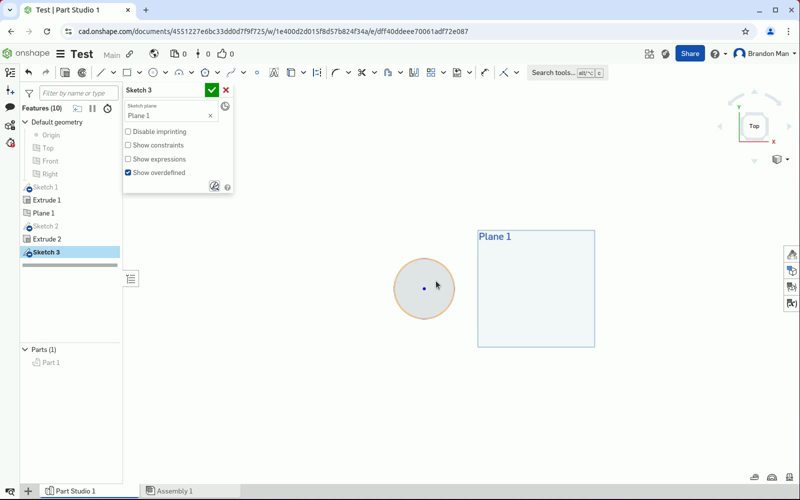
scroll(6)
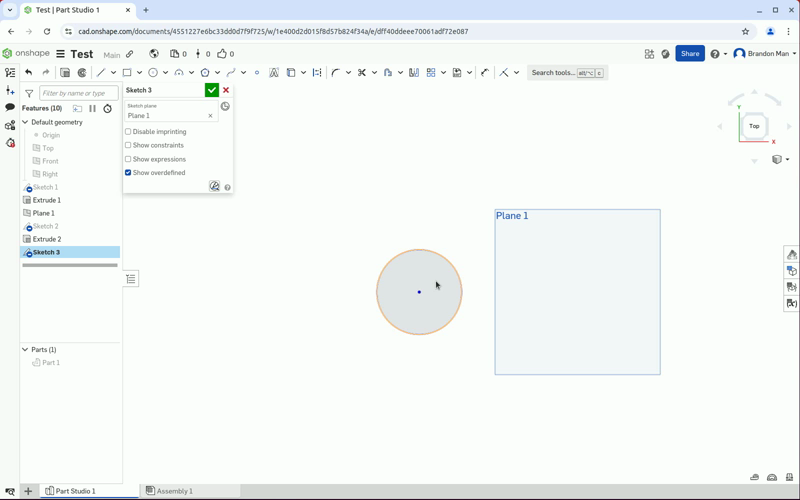
scroll(6)
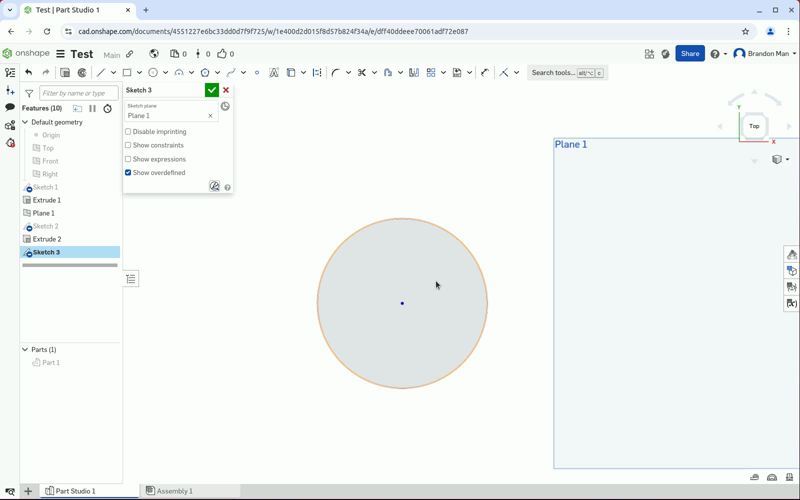
click(436, 280)
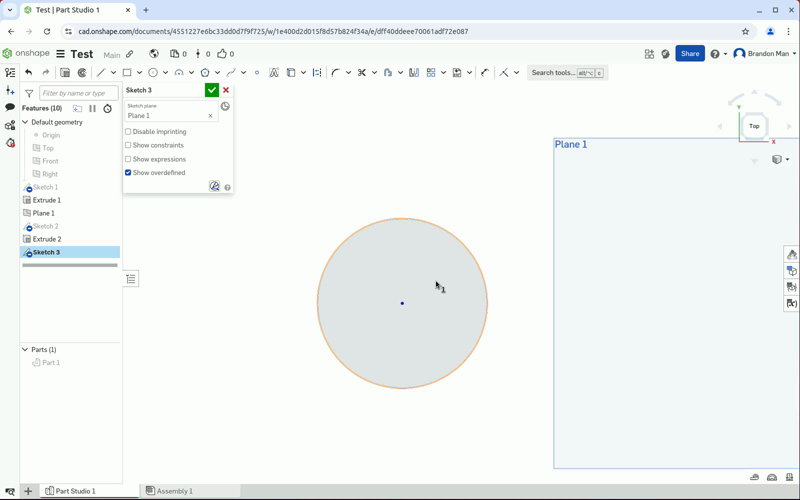
scroll(-6)
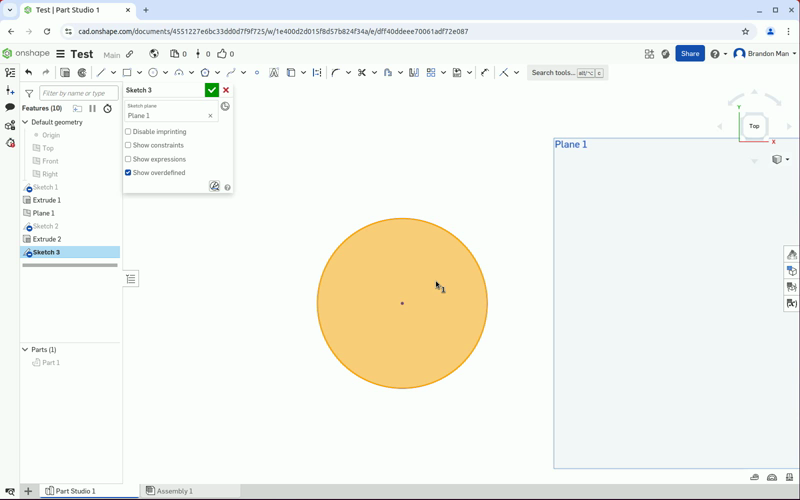
scroll(-6)
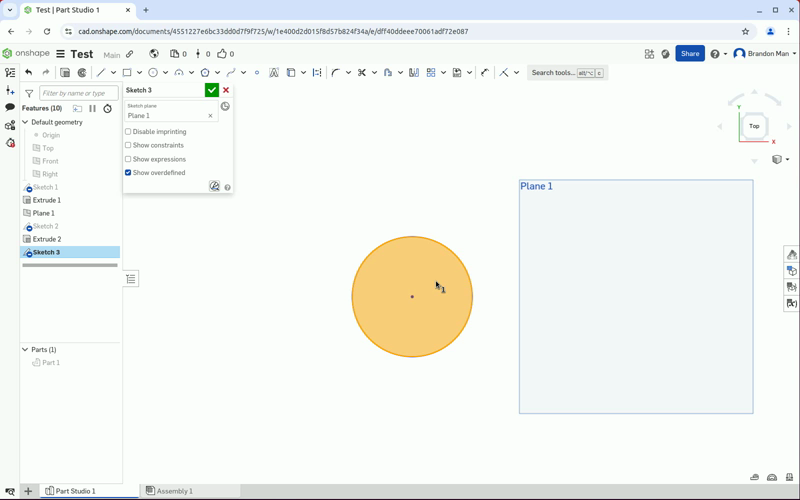
scroll(-6)
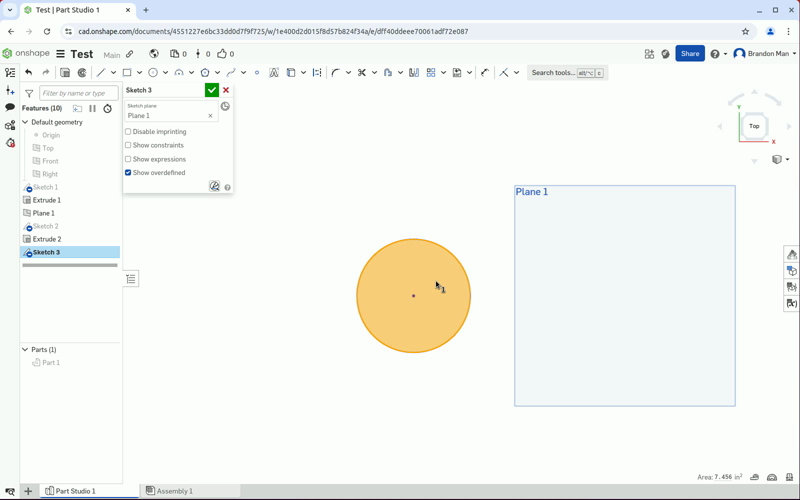
scroll(-6)
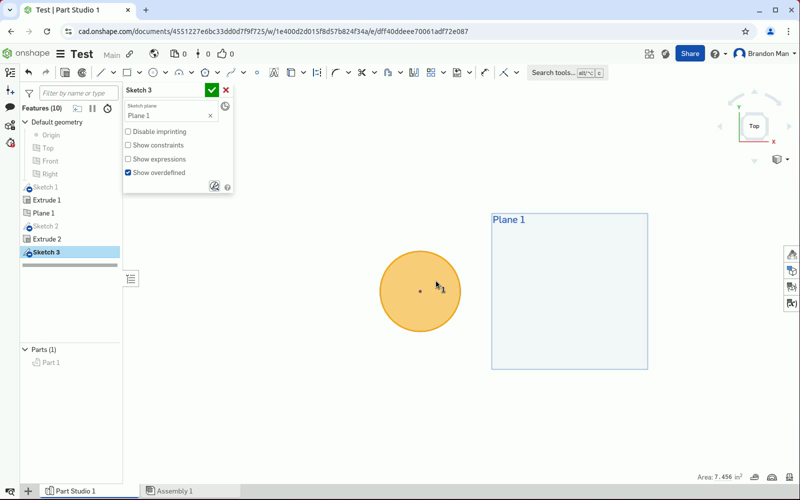
scroll(-6)
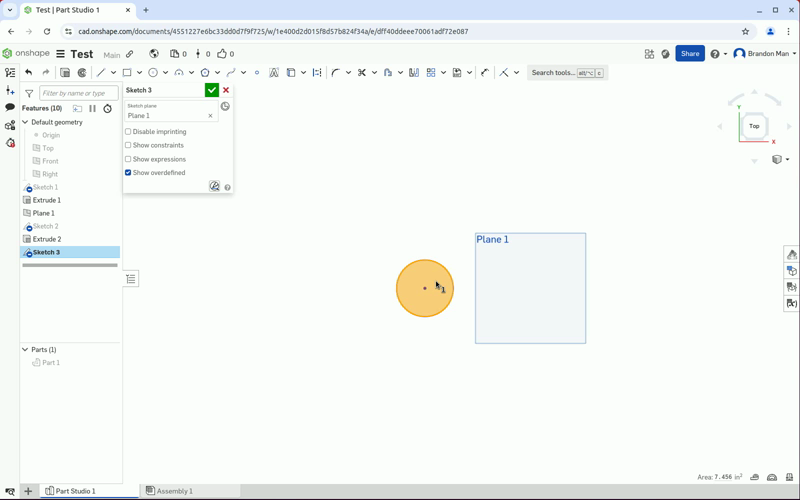
scroll(-6)
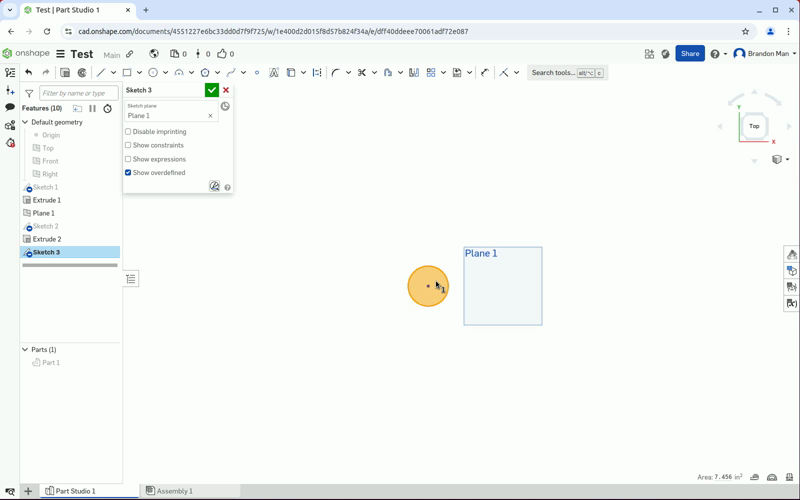
scroll(-6)
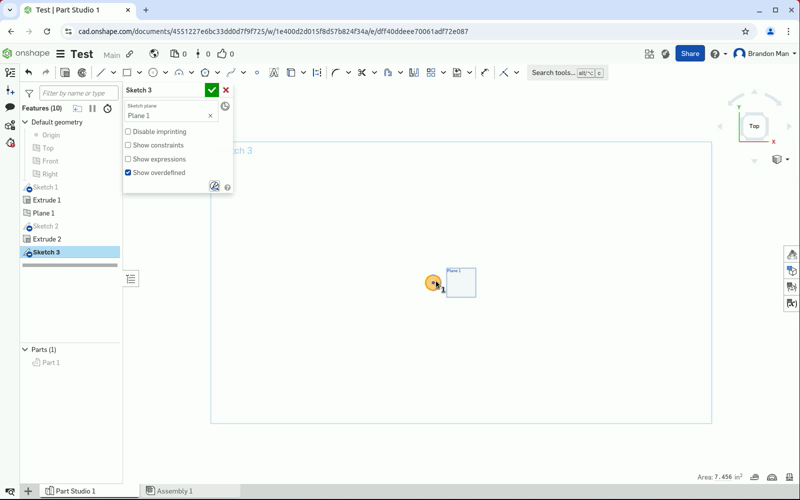
mouse_move(73, 352)
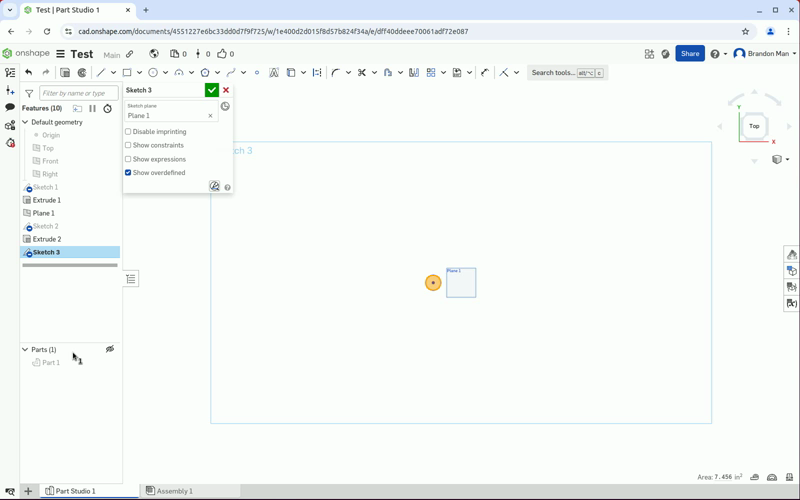
key(shift+y)
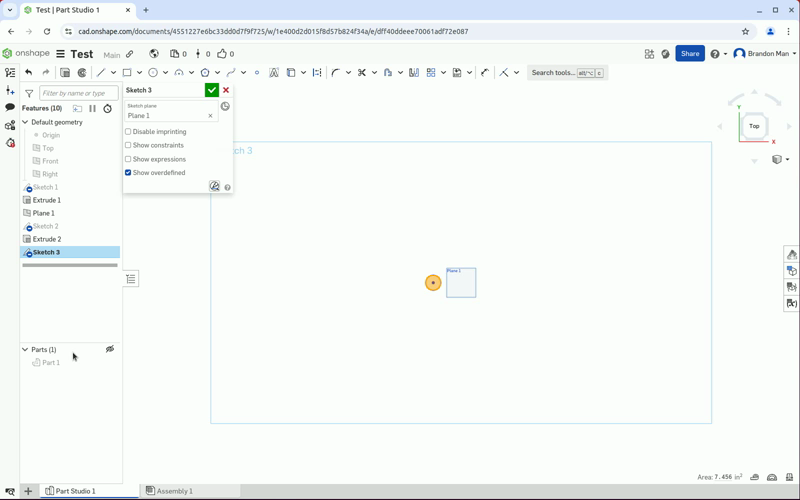
key(shift+e)
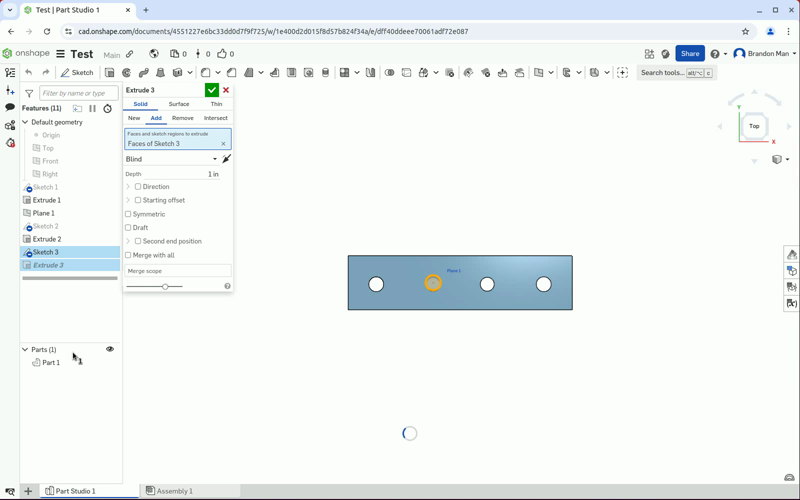
mouse_move(143, 106)
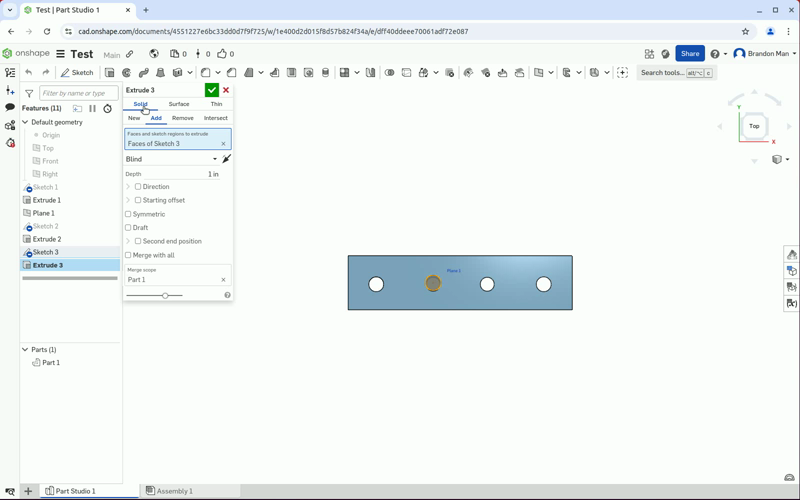
click(143, 106)
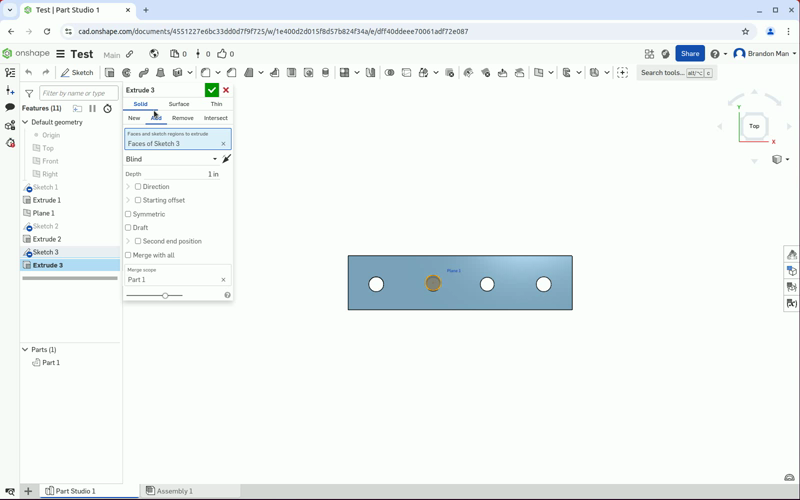
mouse_move(186, 120)
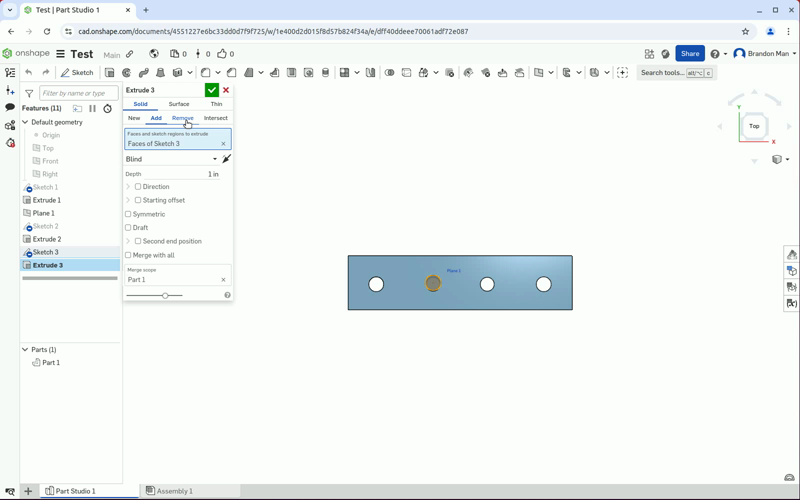
click(186, 120)
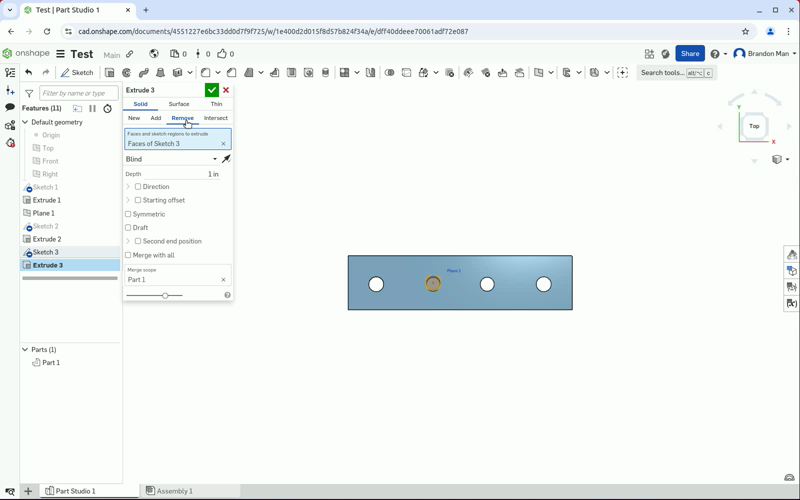
key(tab, 4)
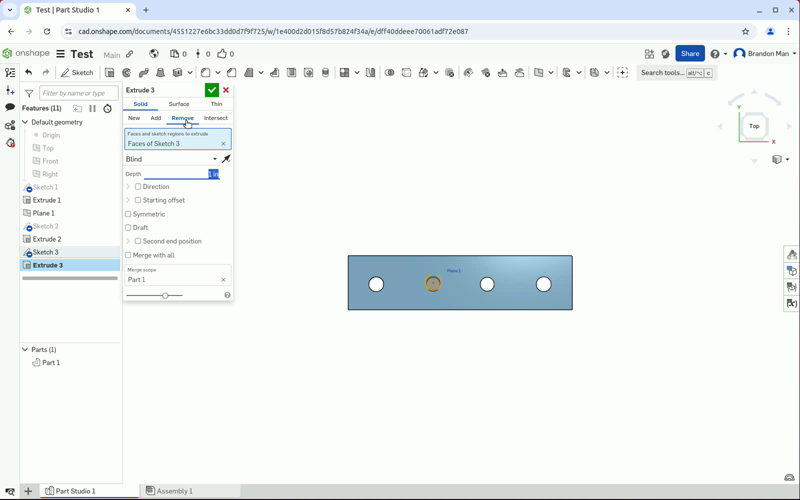
text(2.648)
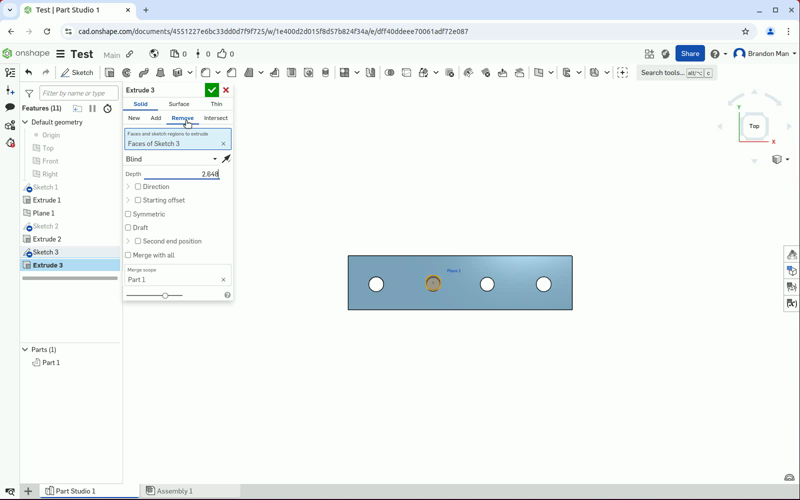
key(tab, 6)
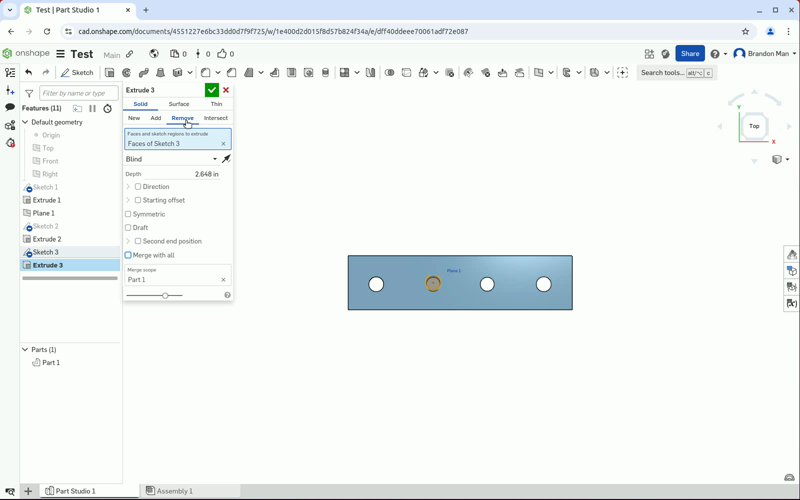
key(space)
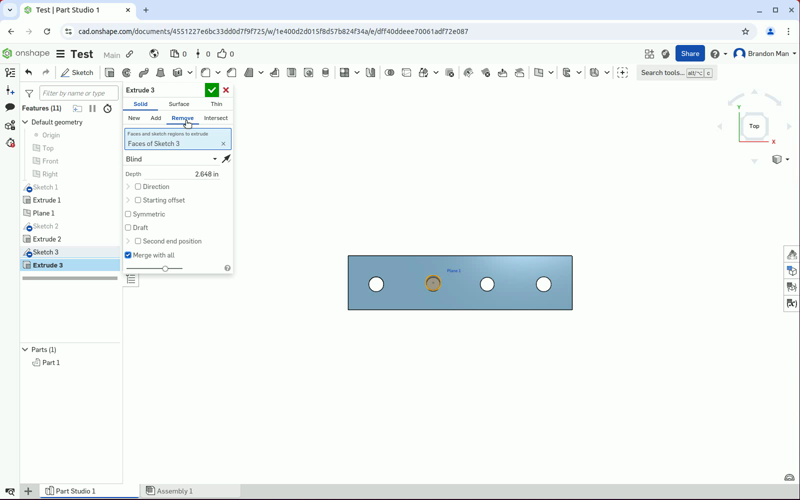
key(enter)
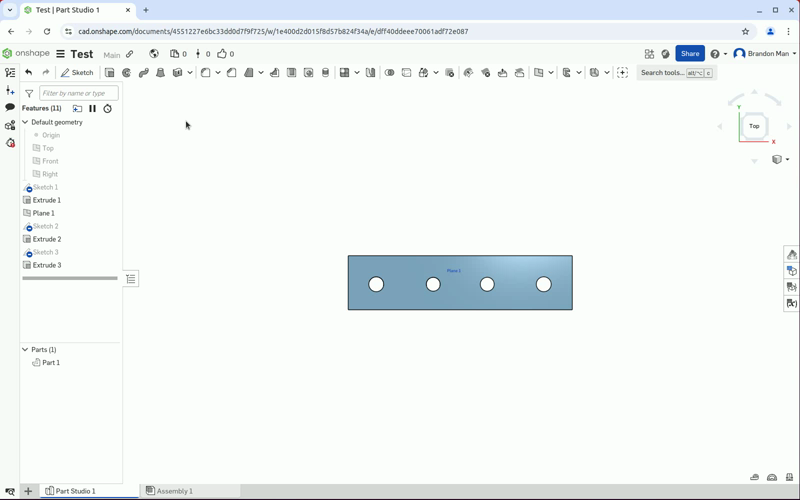
key(shift+h)
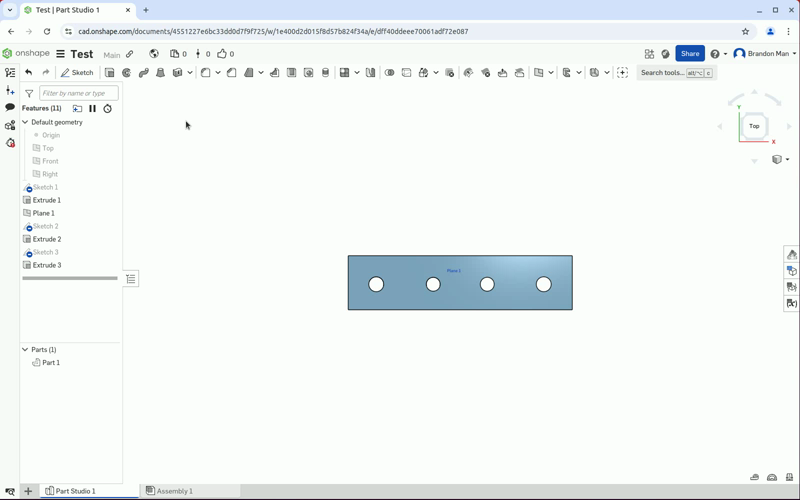
key(shift+h)
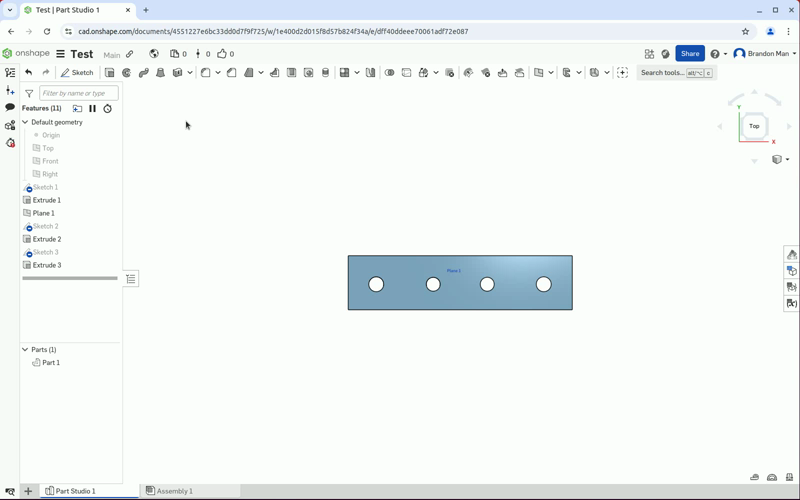
mouse_move(73, 189)
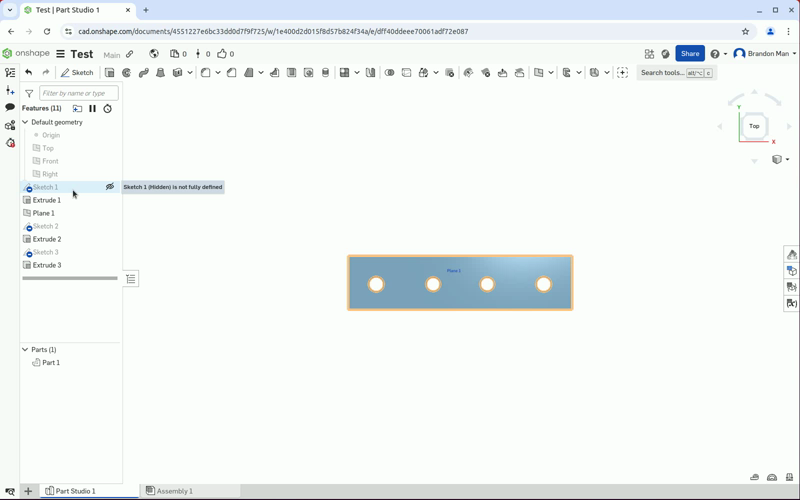
click(73, 189)
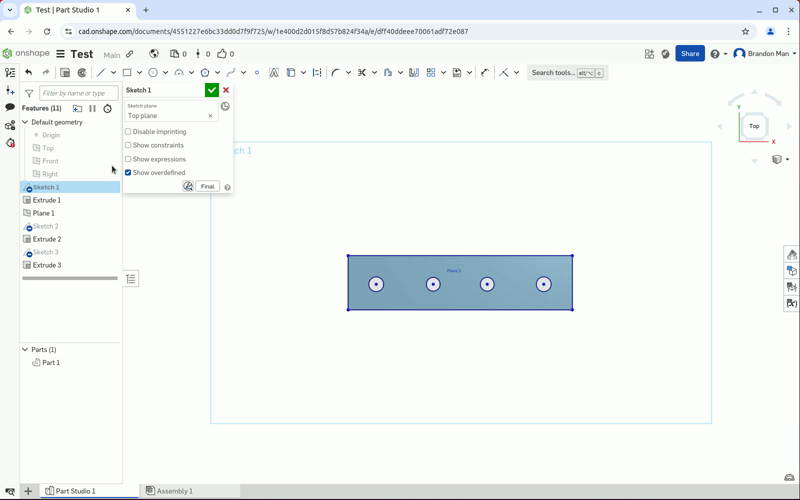
mouse_move(229, 92)
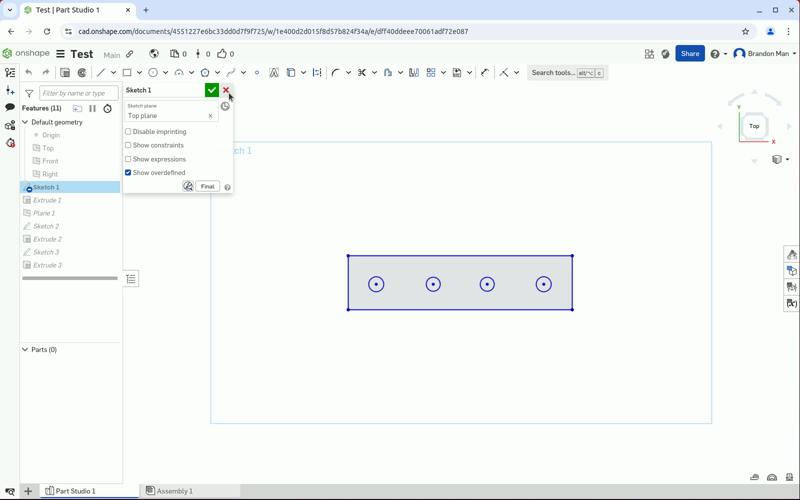
click(229, 92)
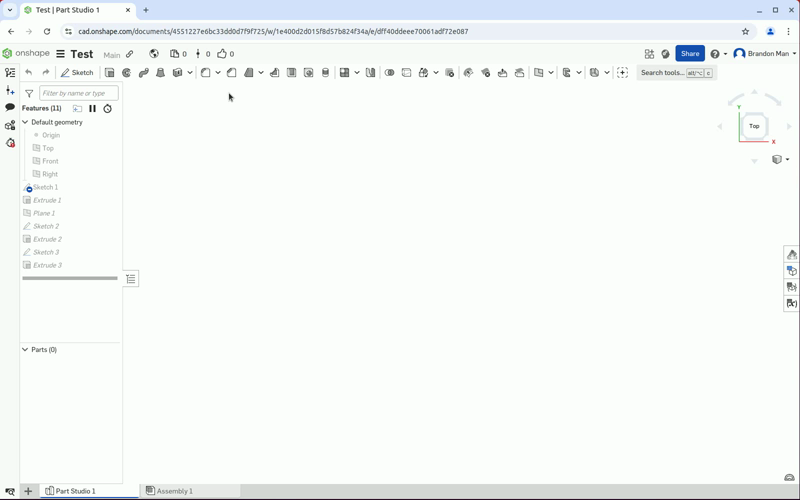
key(shift+s)
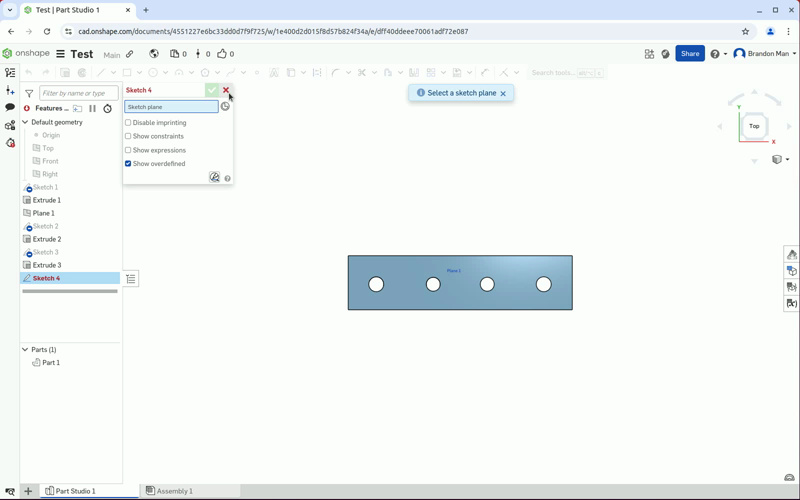
mouse_move(73, 215)
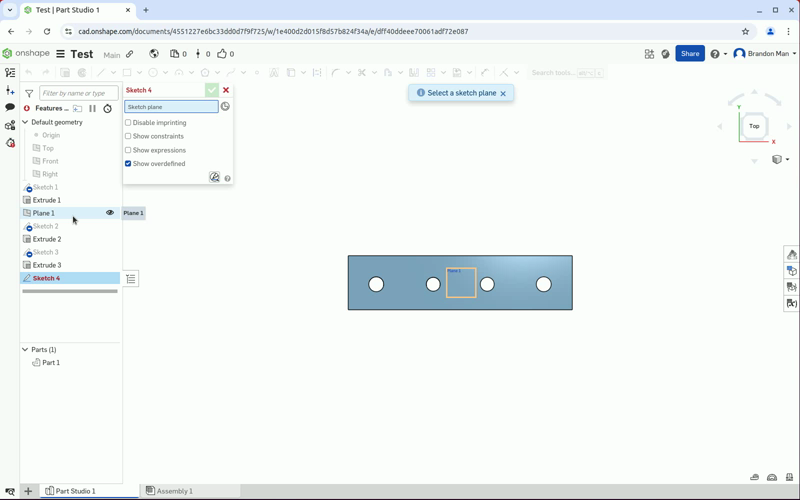
click(73, 215)
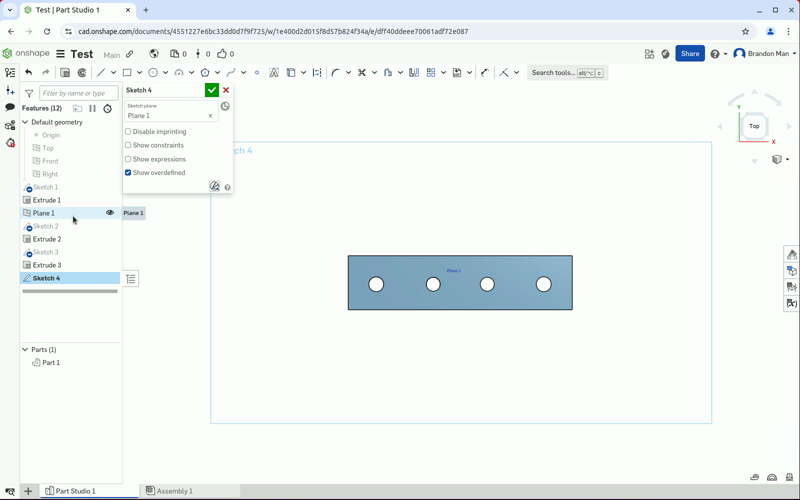
mouse_move(73, 352)
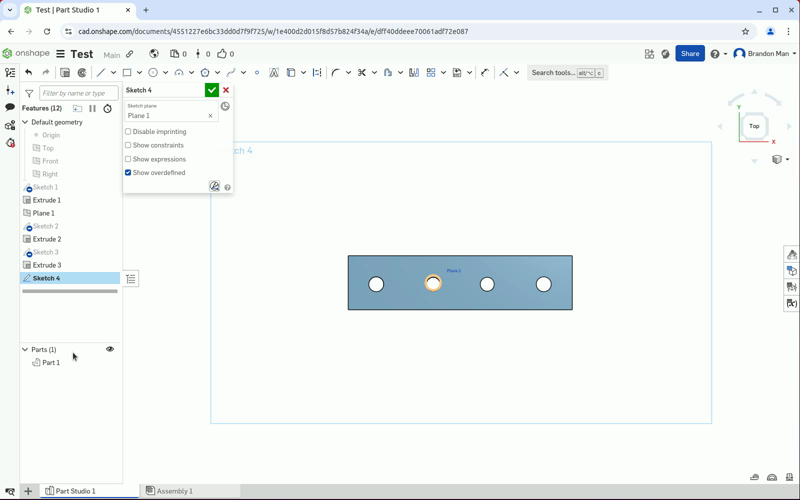
key(y)
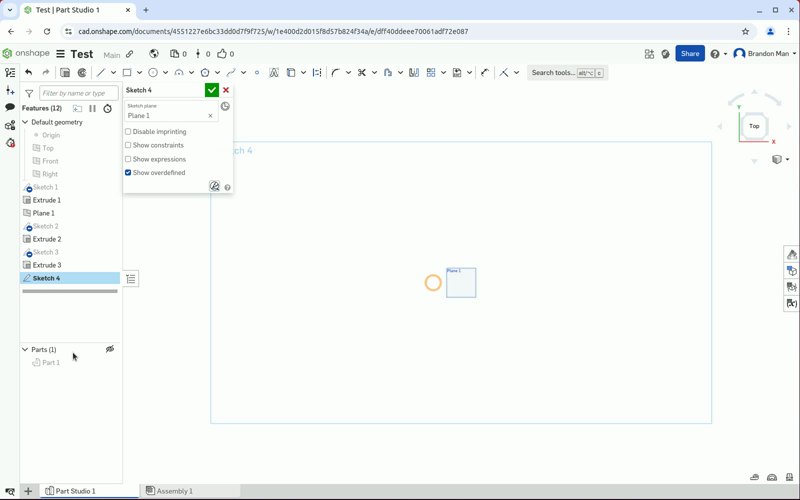
key(c)
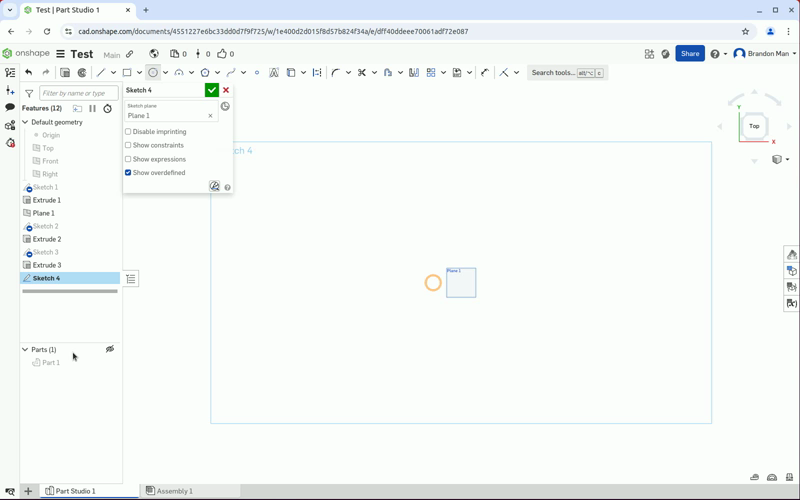
key_down(shift)
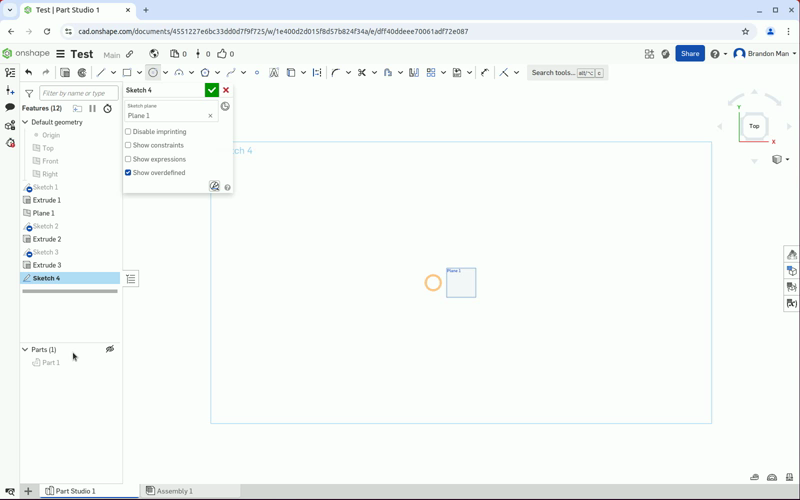
mouse_move(489, 282)
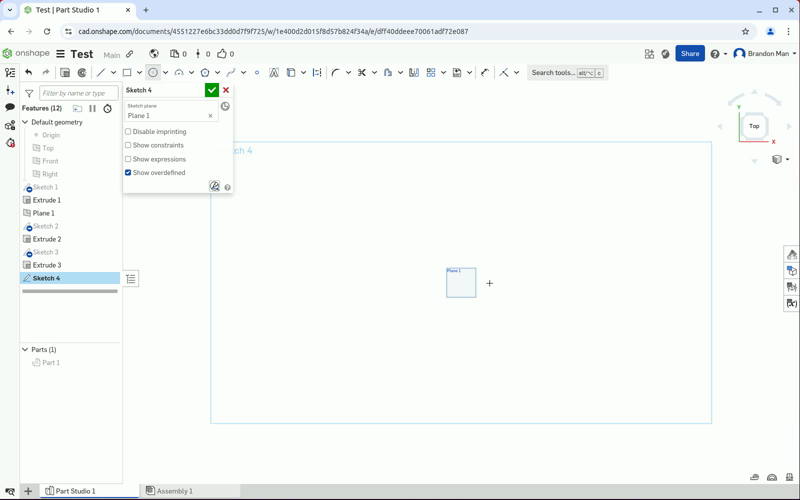
click(489, 282)
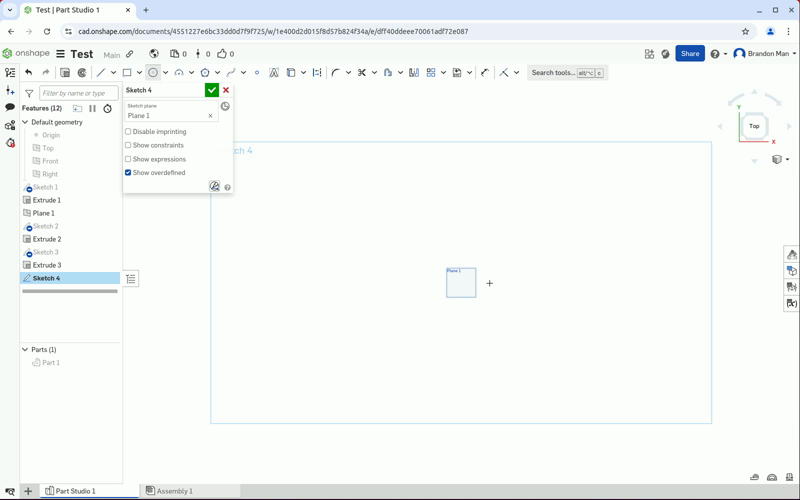
key_up(shift)
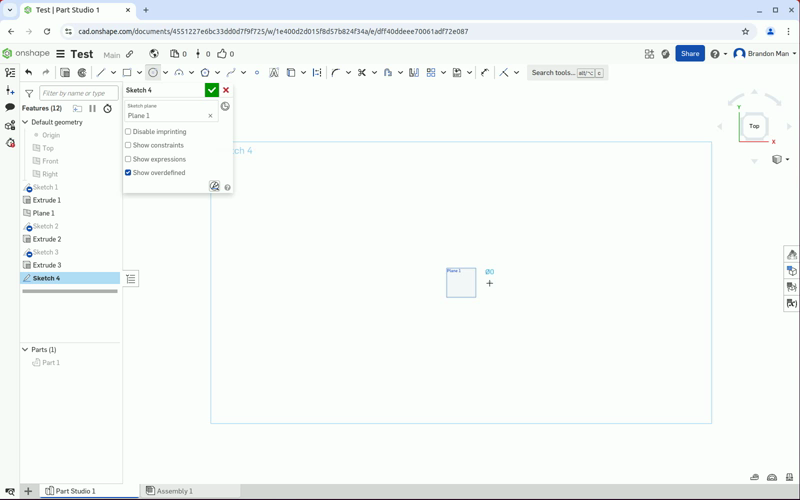
mouse_move(497, 282)
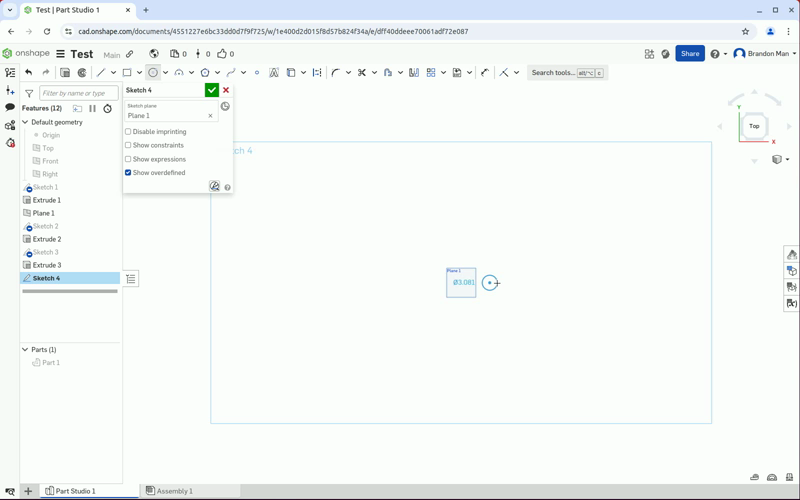
click(497, 282)
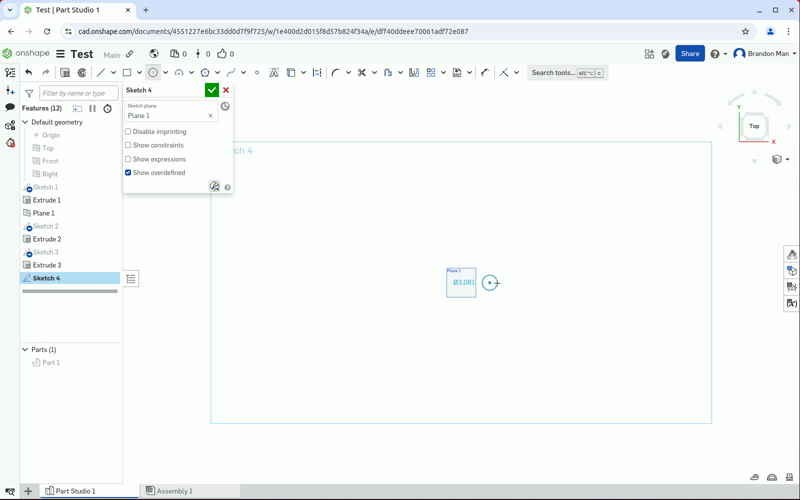
key(esc)
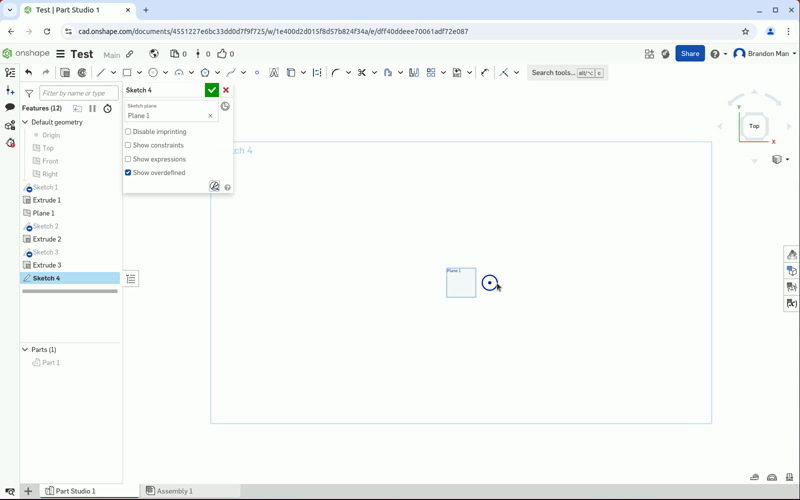
mouse_move(484, 278)
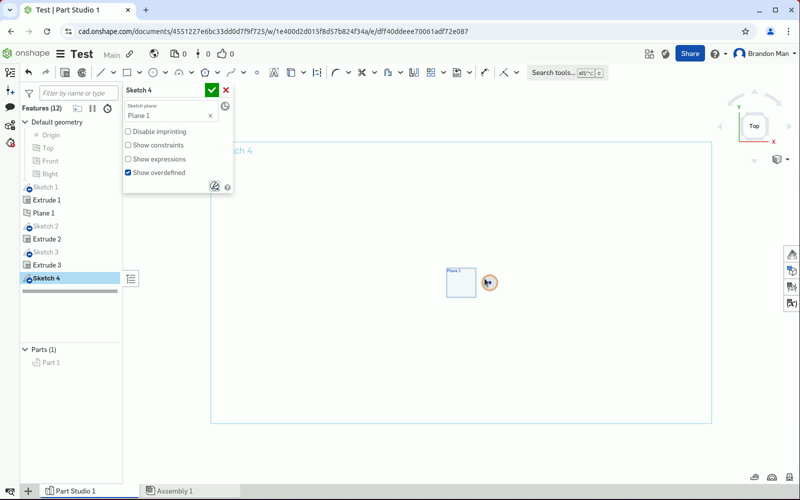
scroll(6)
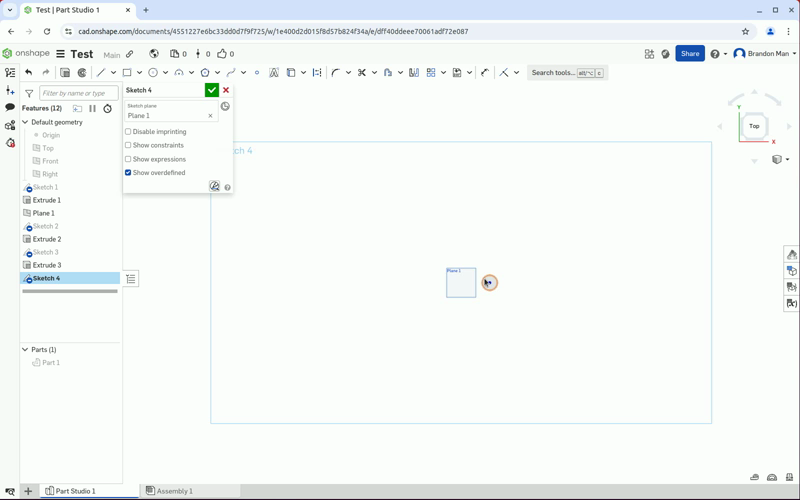
scroll(6)
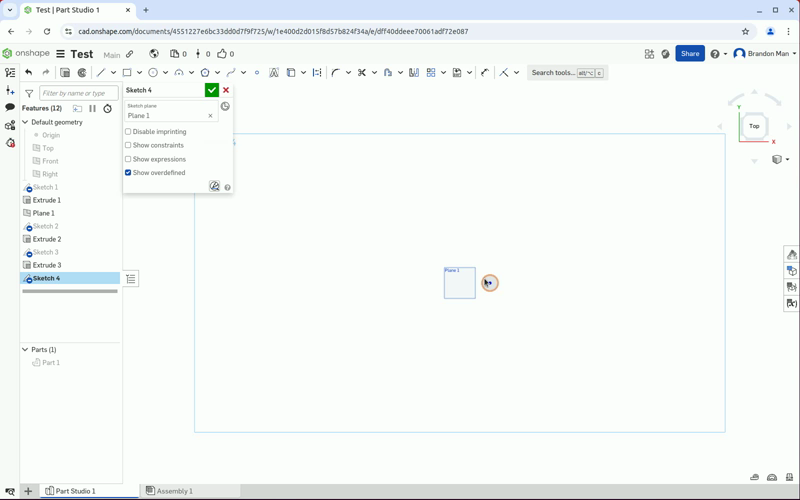
scroll(6)
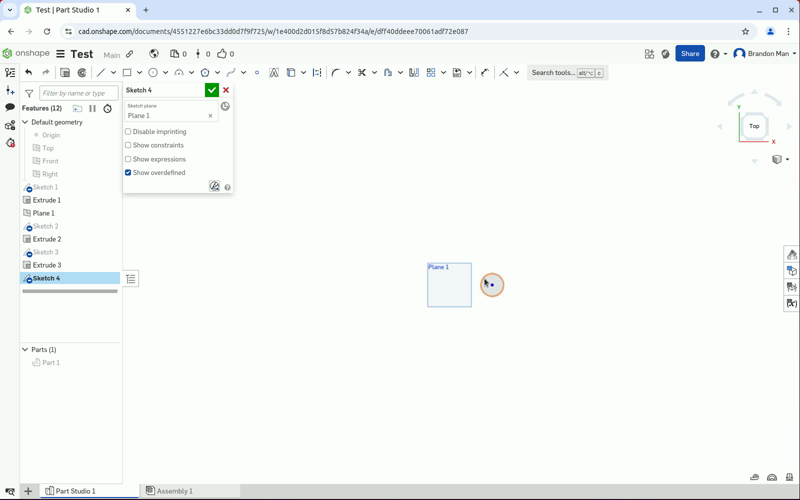
scroll(6)
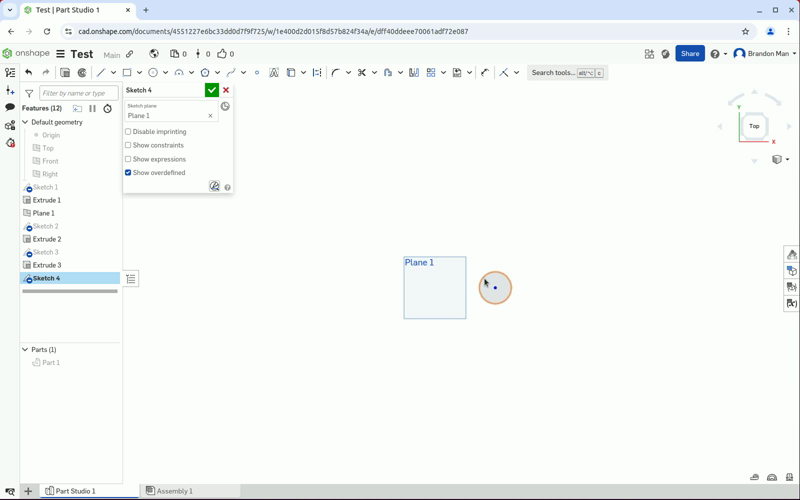
scroll(6)
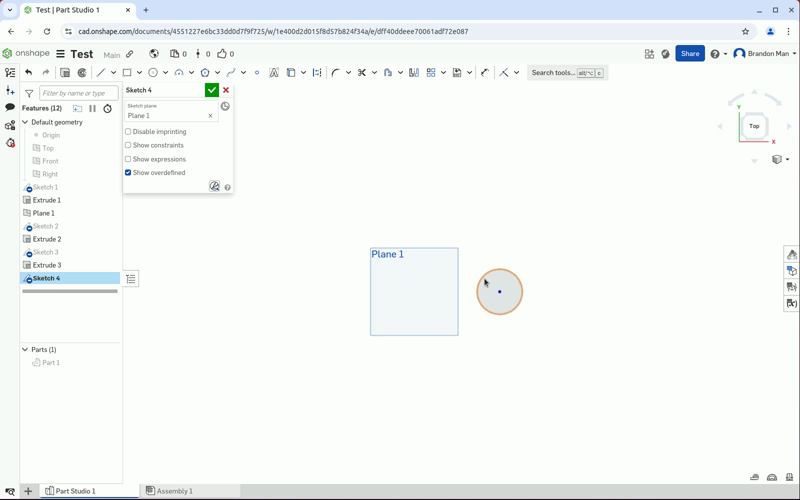
scroll(6)
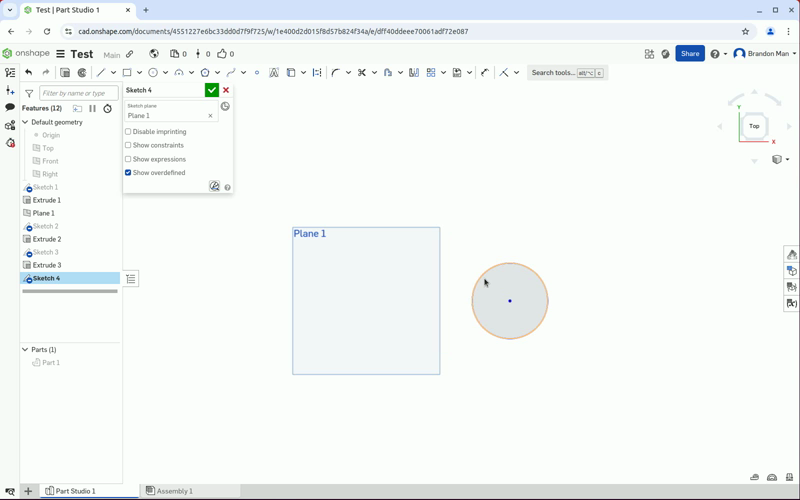
scroll(6)
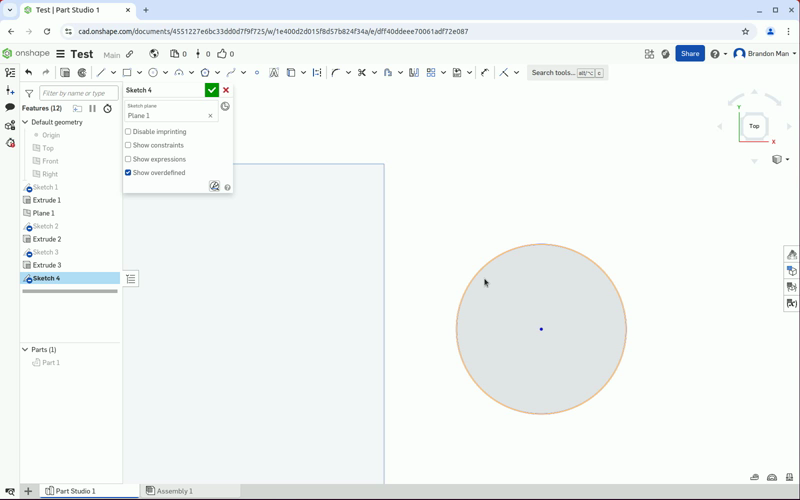
click(484, 278)
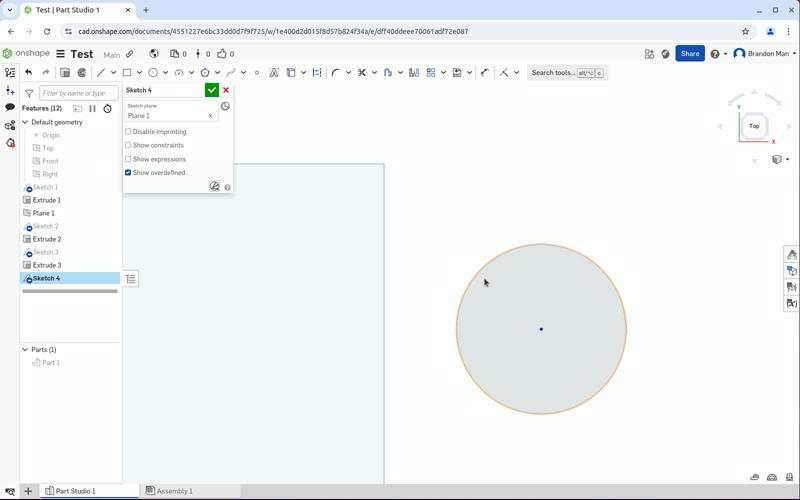
scroll(-6)
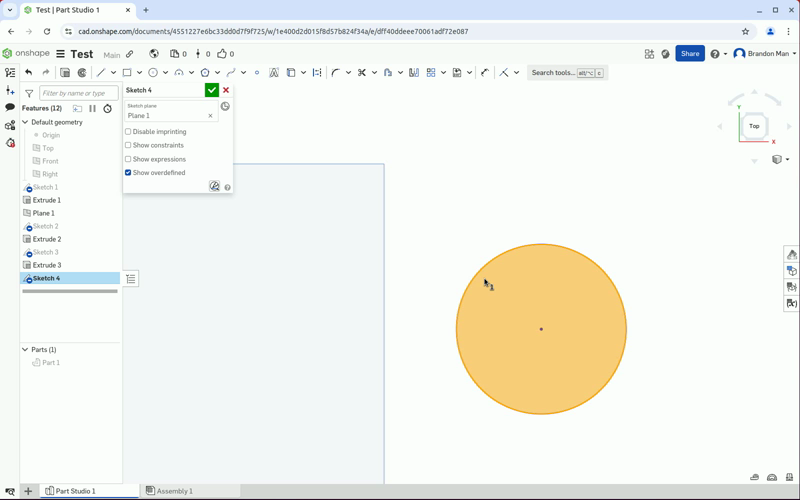
scroll(-6)
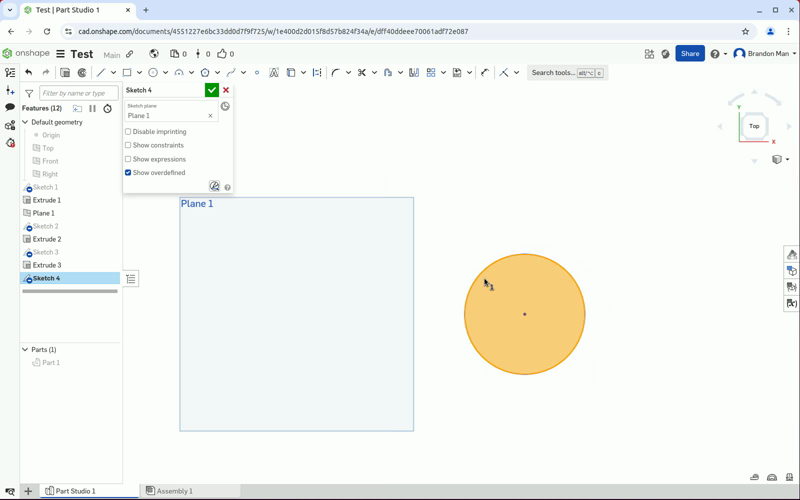
scroll(-6)
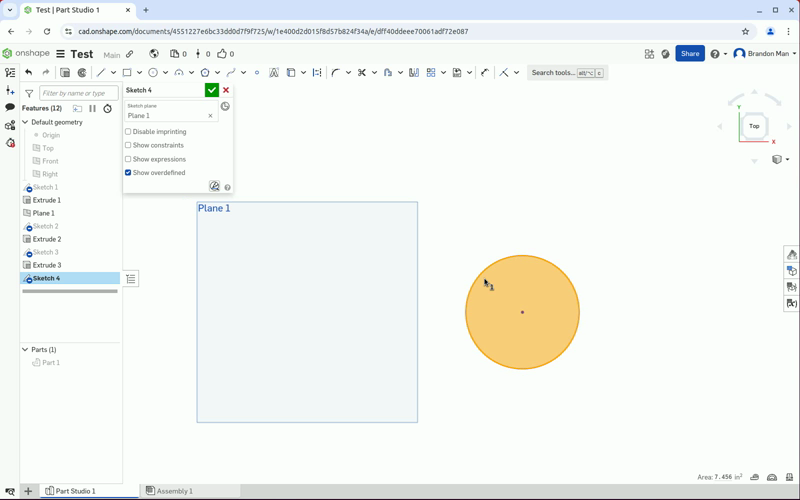
scroll(-6)
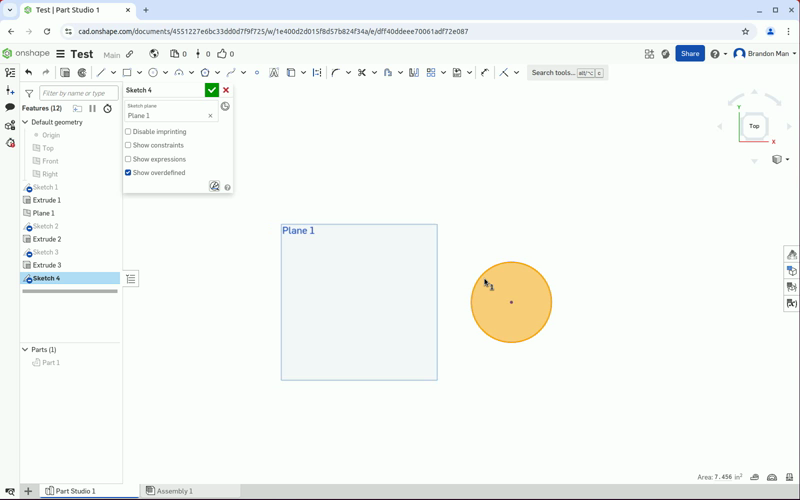
scroll(-6)
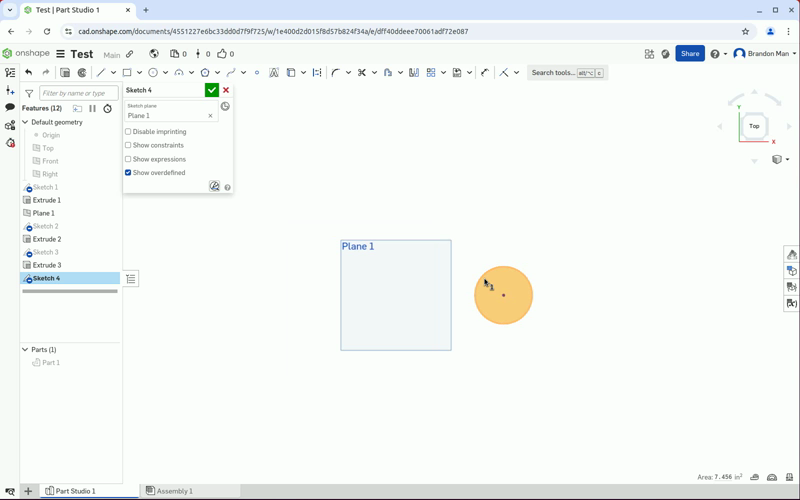
scroll(-6)
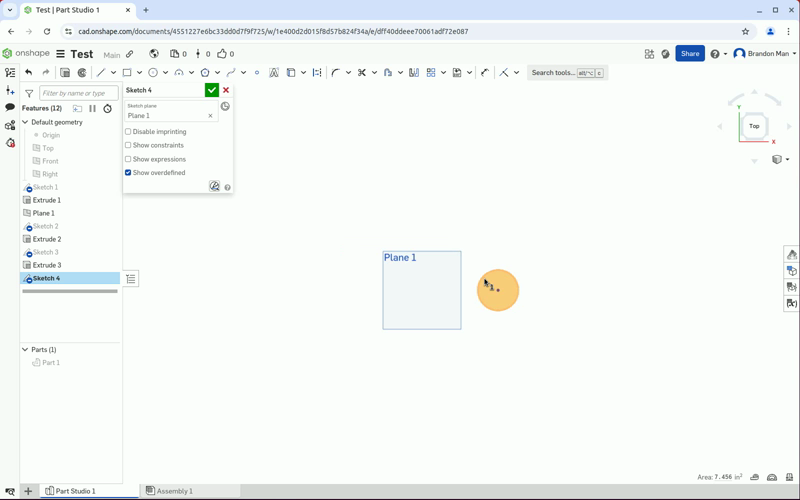
scroll(-6)
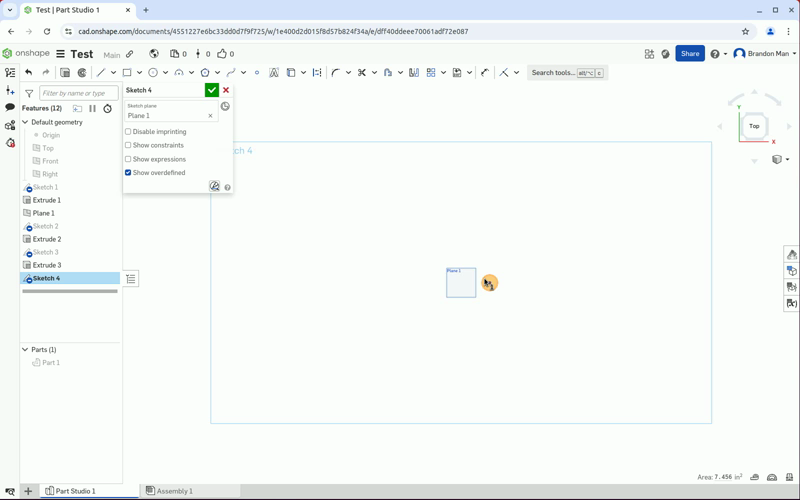
mouse_move(73, 352)
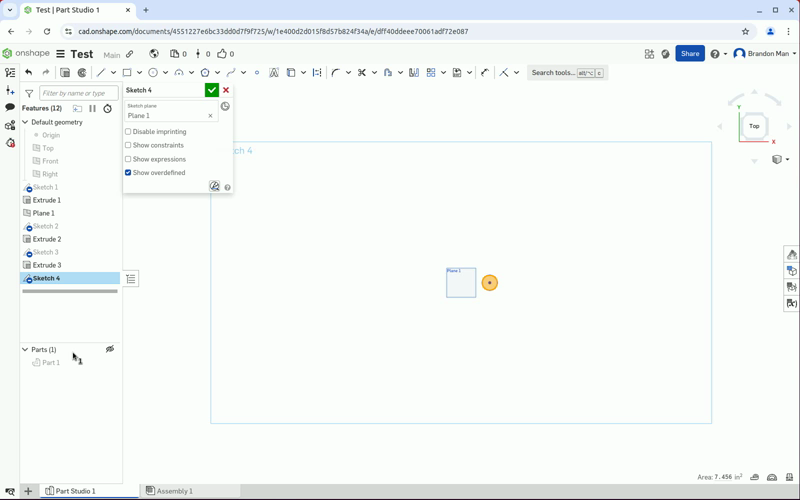
key(shift+y)
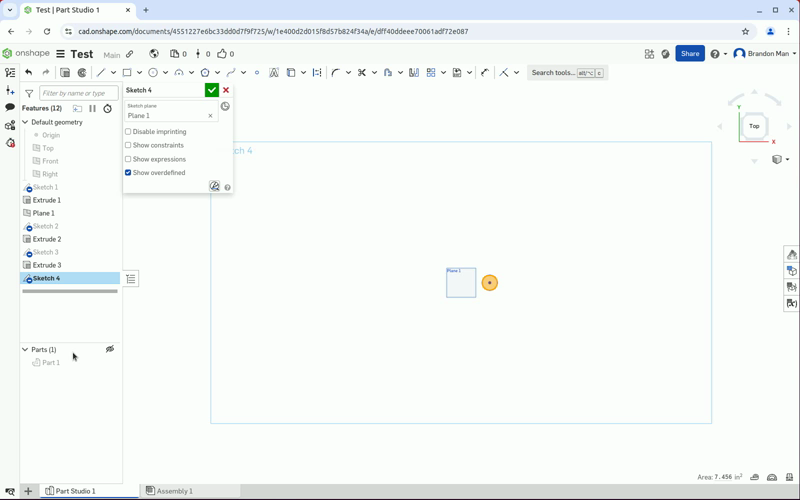
key(shift+e)
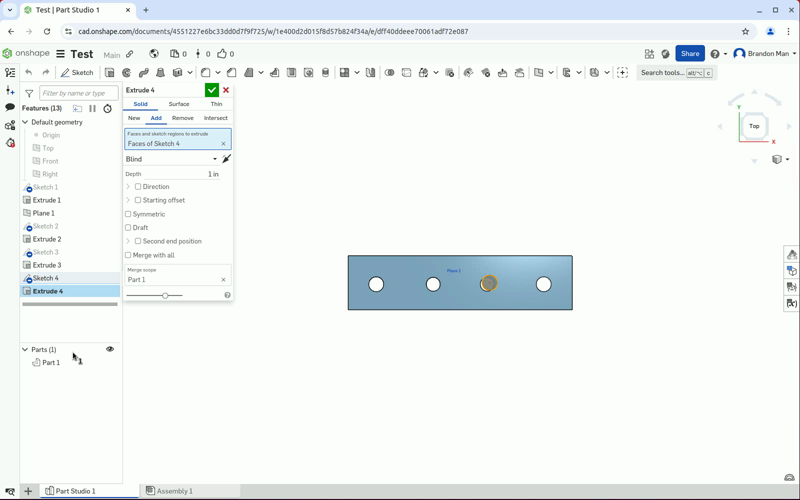
mouse_move(143, 106)
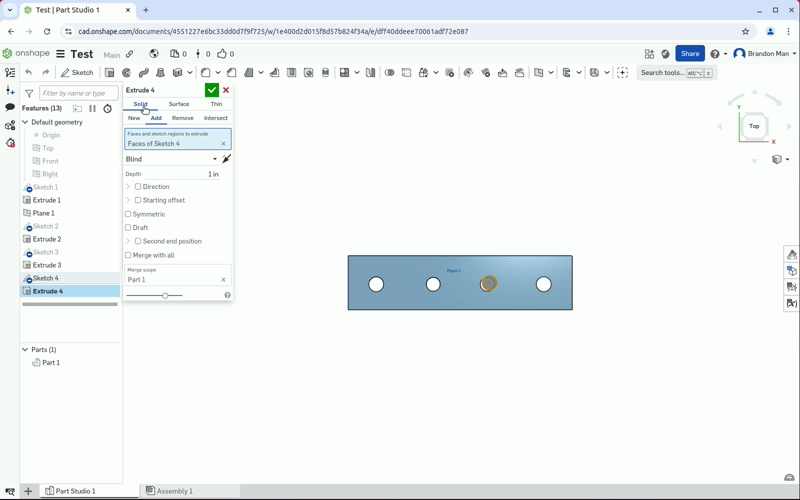
click(143, 106)
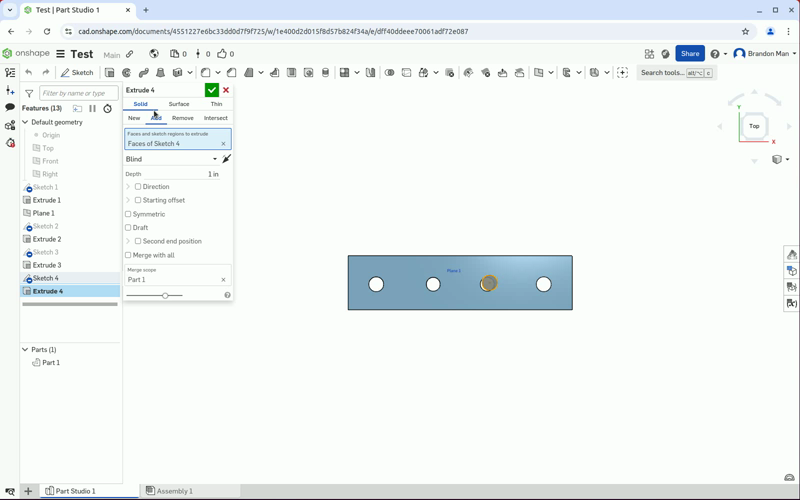
mouse_move(186, 120)
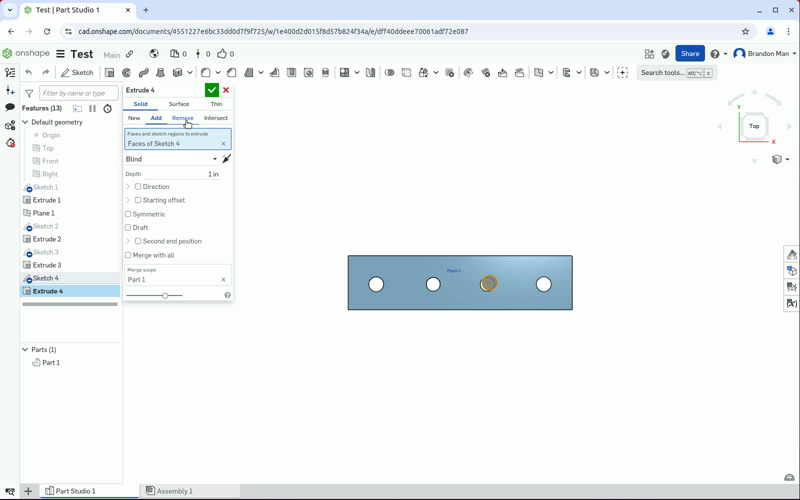
click(186, 120)
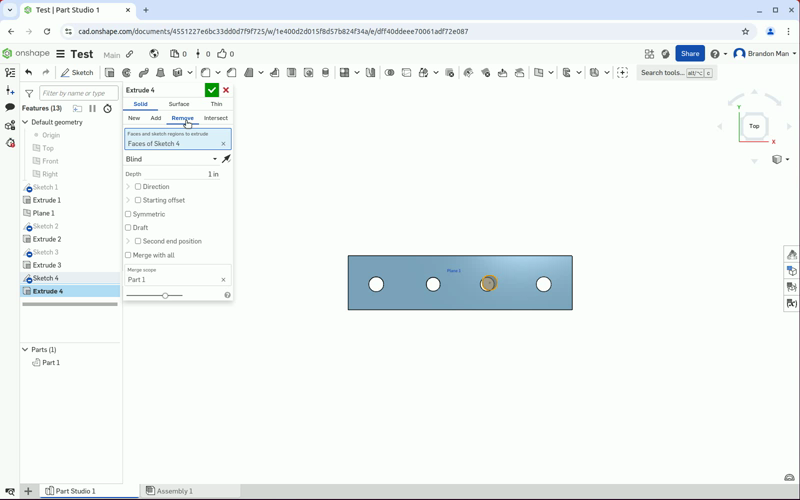
key(tab, 4)
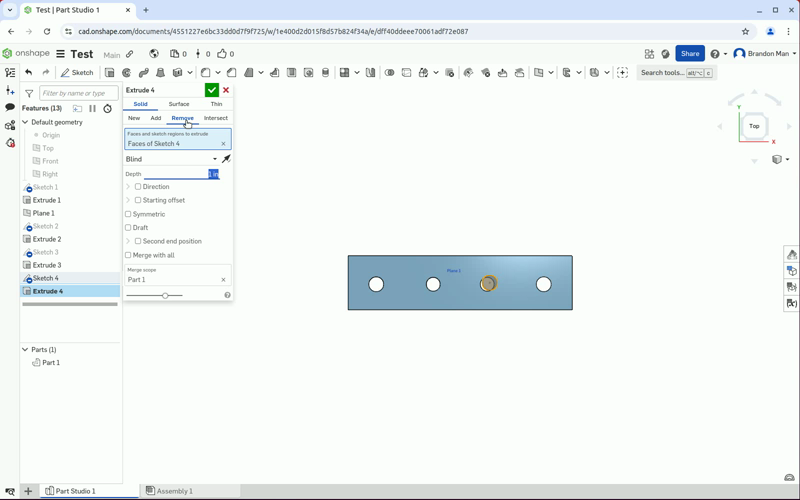
text(2.648)
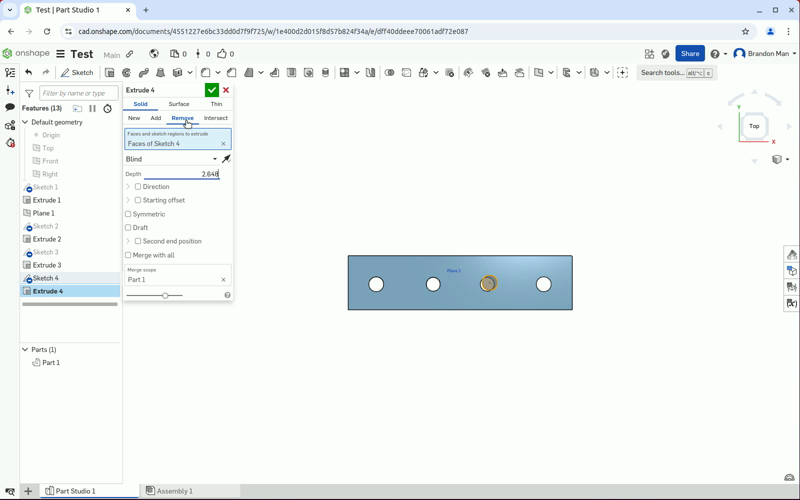
key(tab, 6)
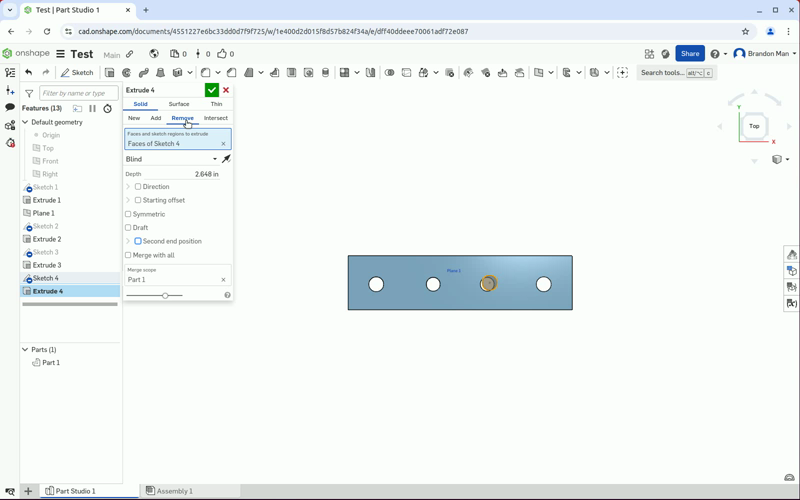
key(space)
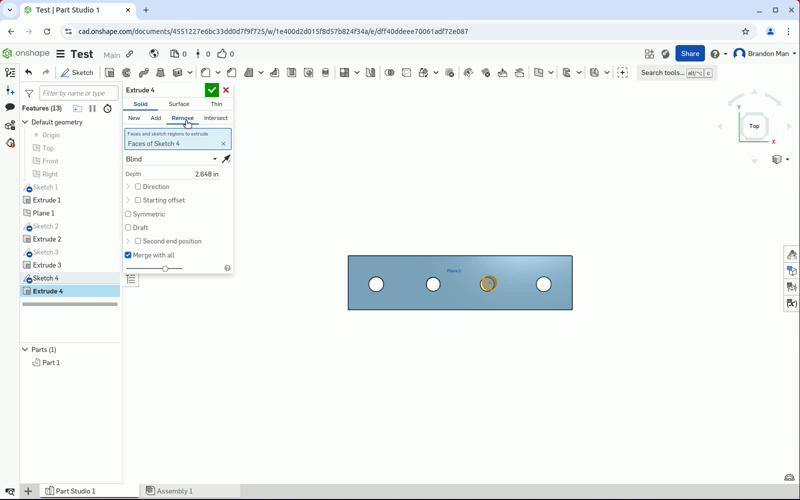
key(enter)
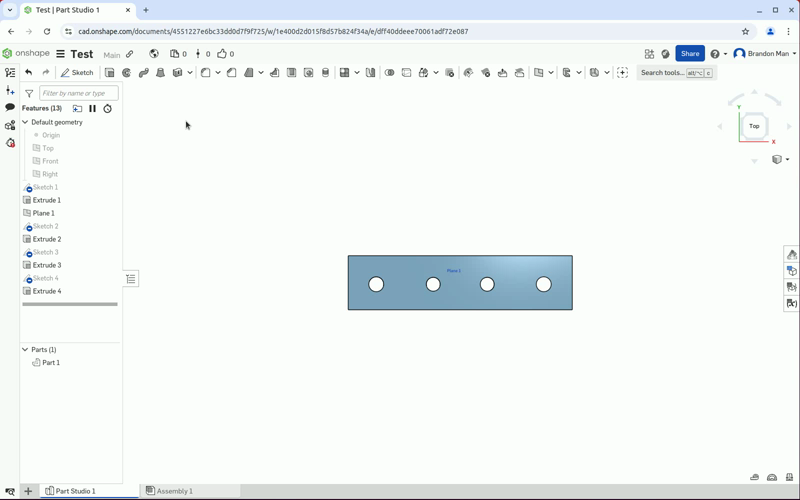
key(shift+h)
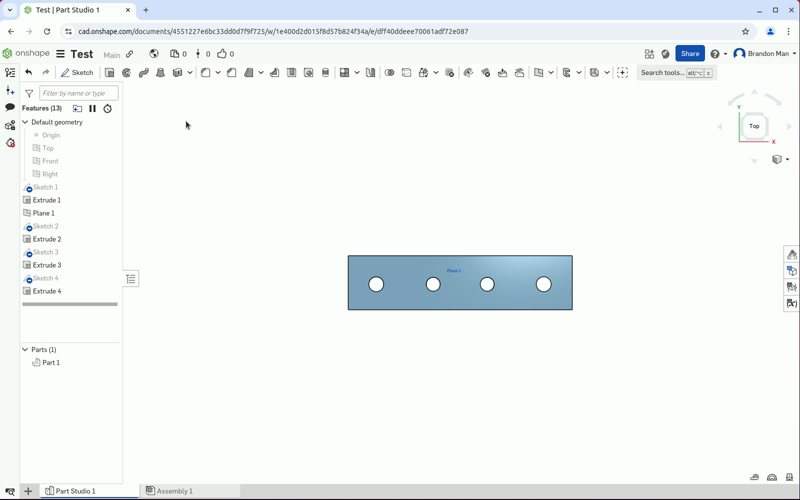
key(shift+h)
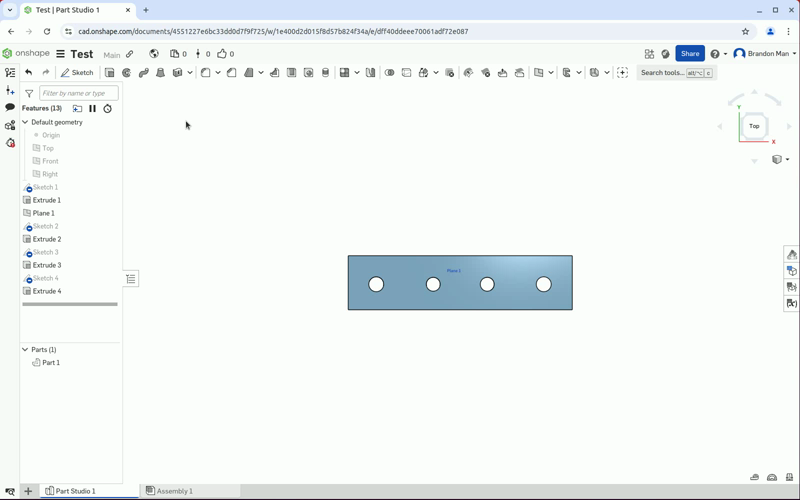
mouse_move(73, 189)
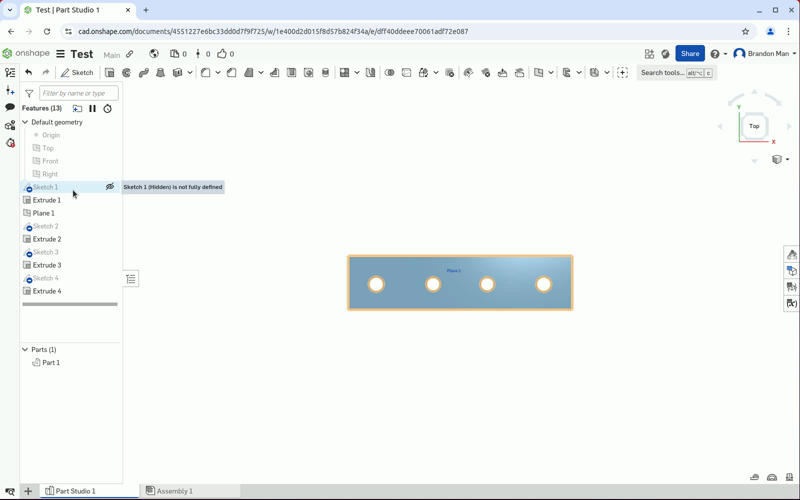
click(73, 189)
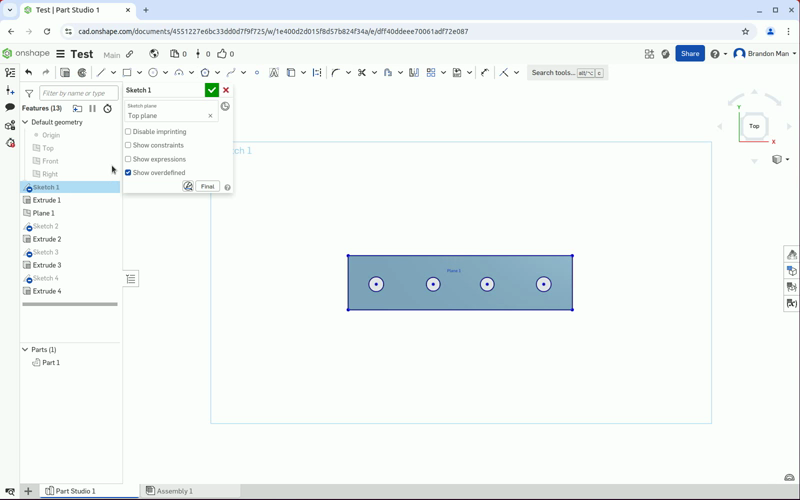
mouse_move(229, 92)
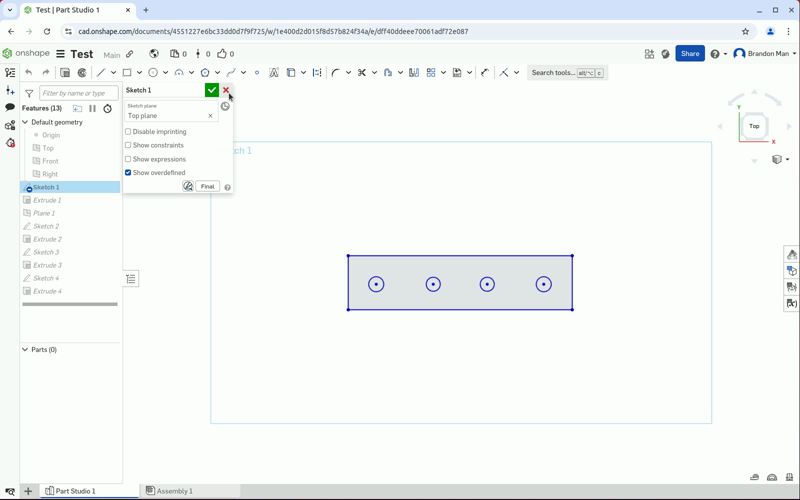
click(229, 92)
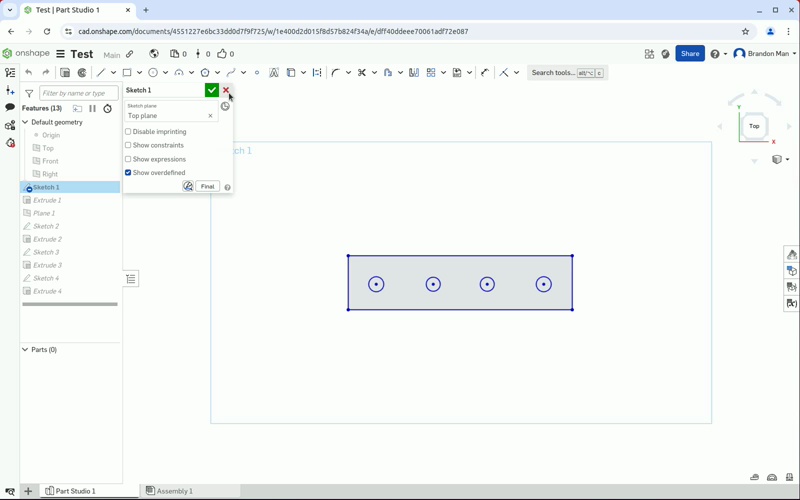
key(shift+s)
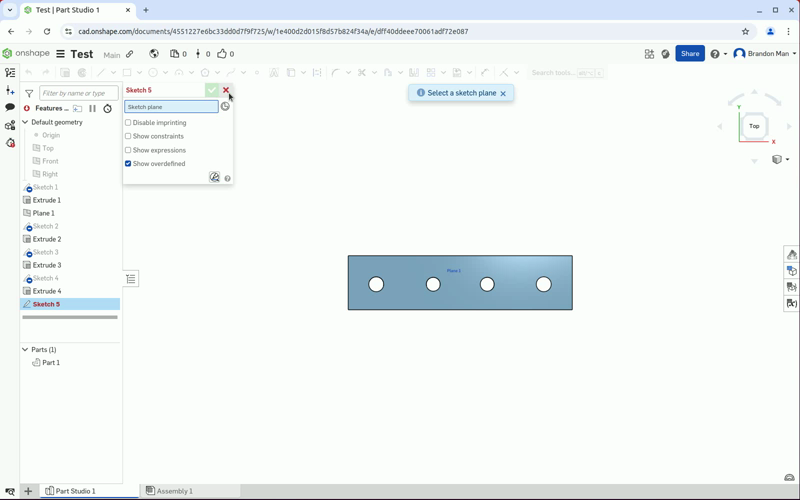
mouse_move(73, 215)
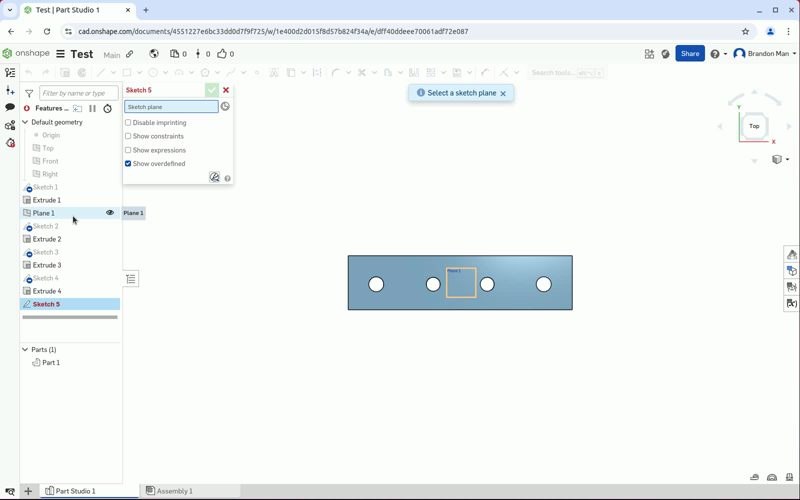
click(73, 215)
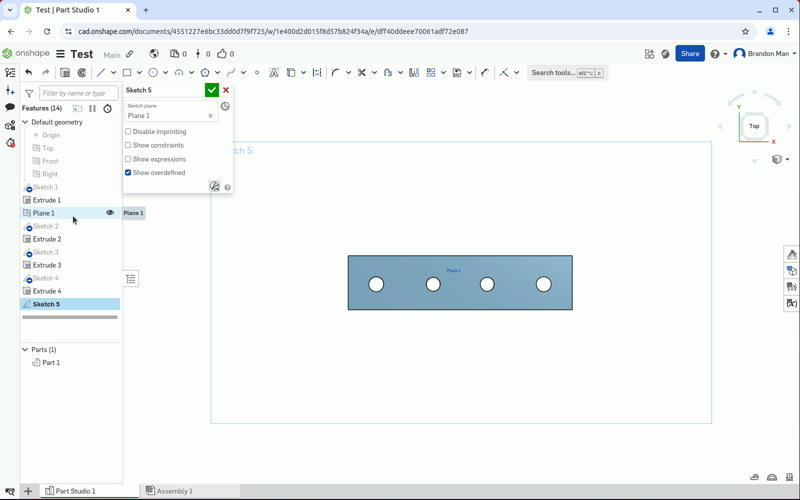
mouse_move(73, 352)
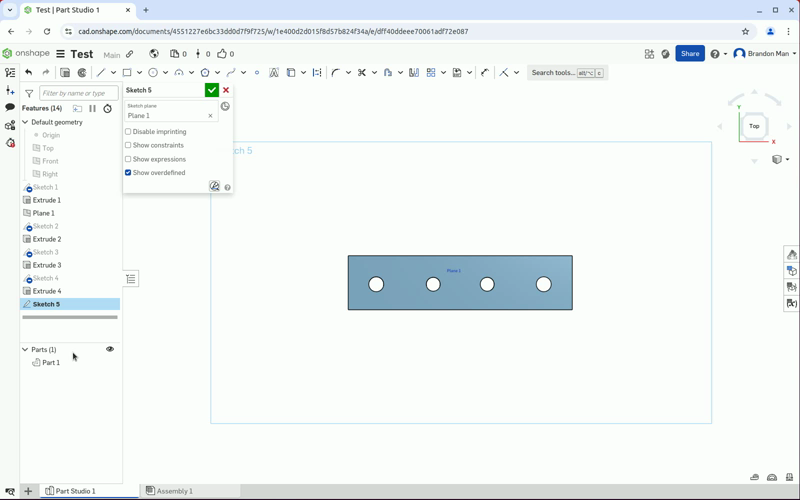
key(y)
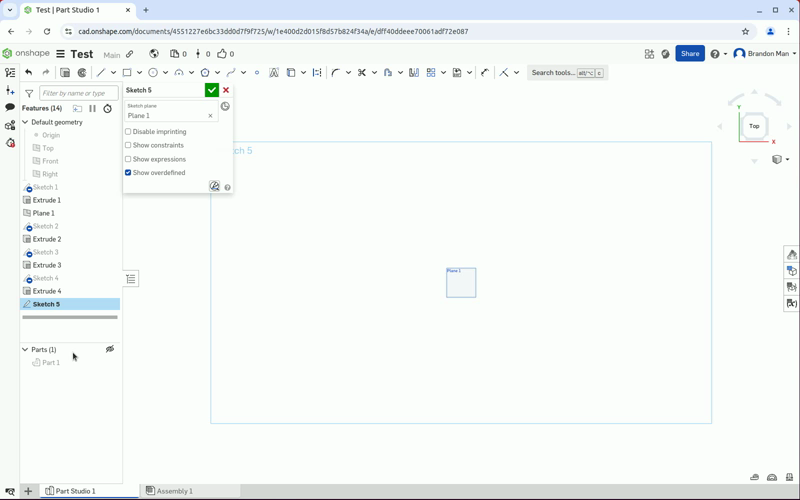
key(c)
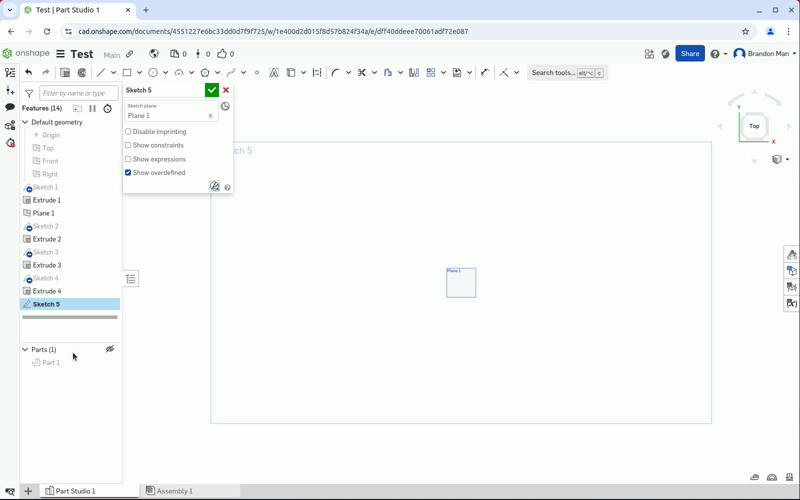
key_down(shift)
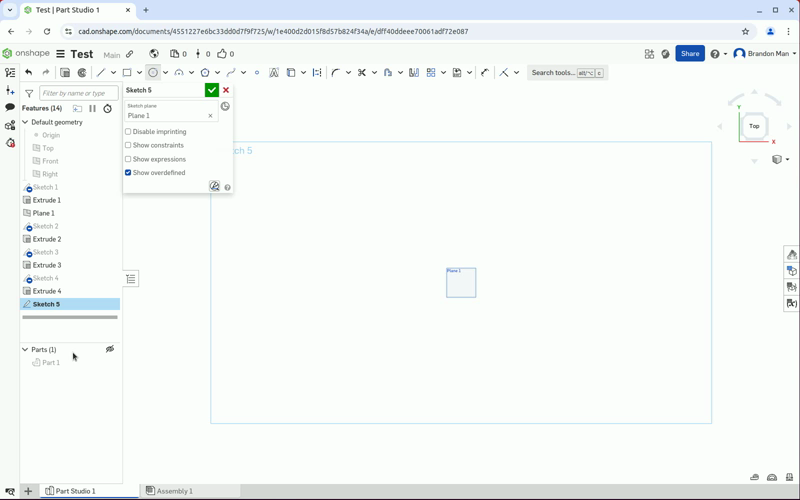
mouse_move(545, 282)
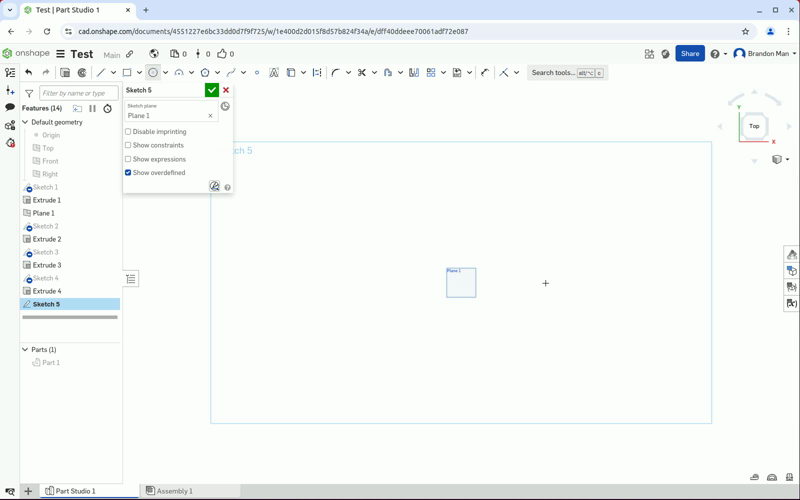
click(545, 282)
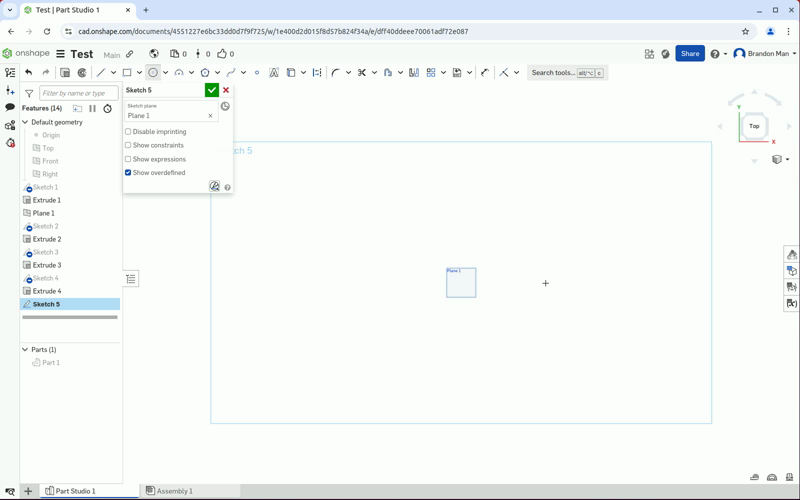
key_up(shift)
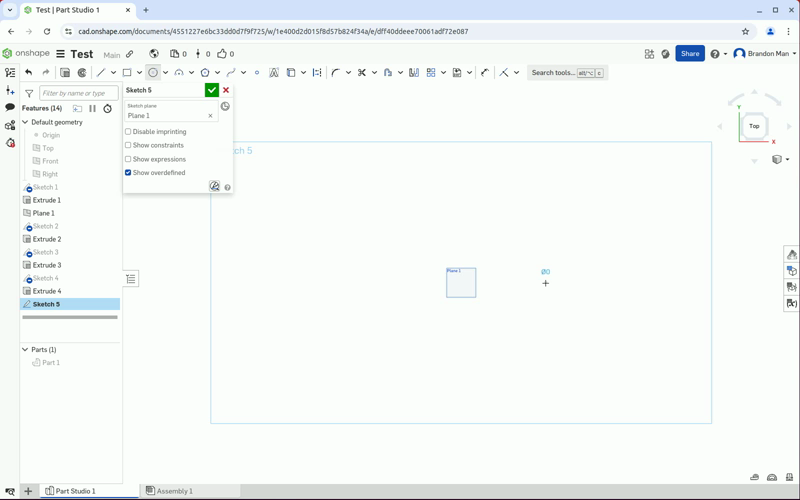
mouse_move(553, 282)
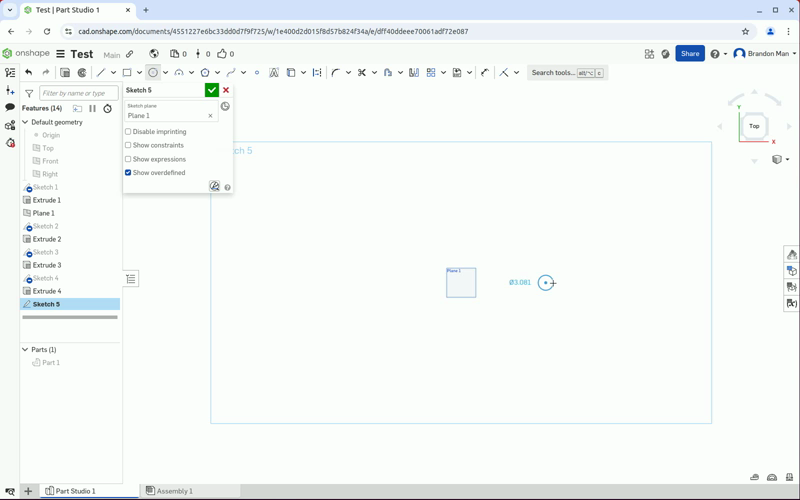
click(553, 282)
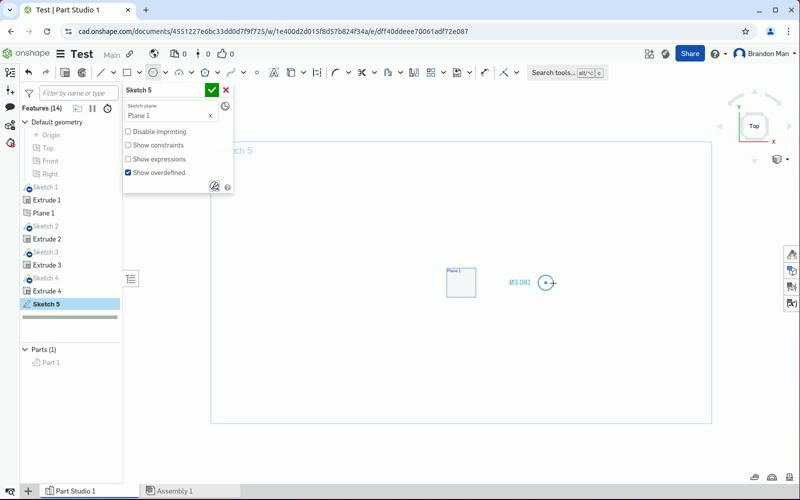
key(esc)
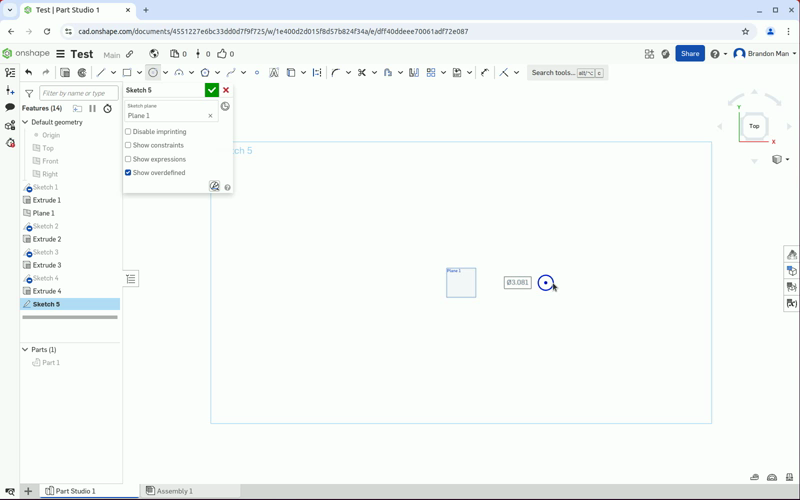
mouse_move(539, 282)
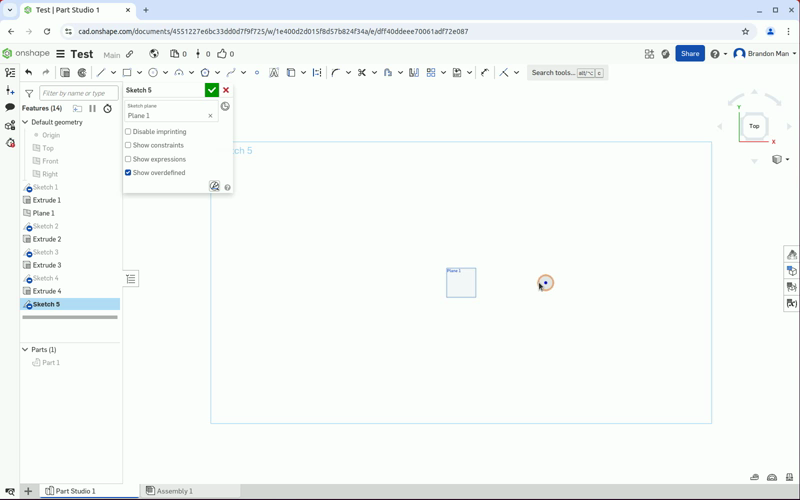
scroll(6)
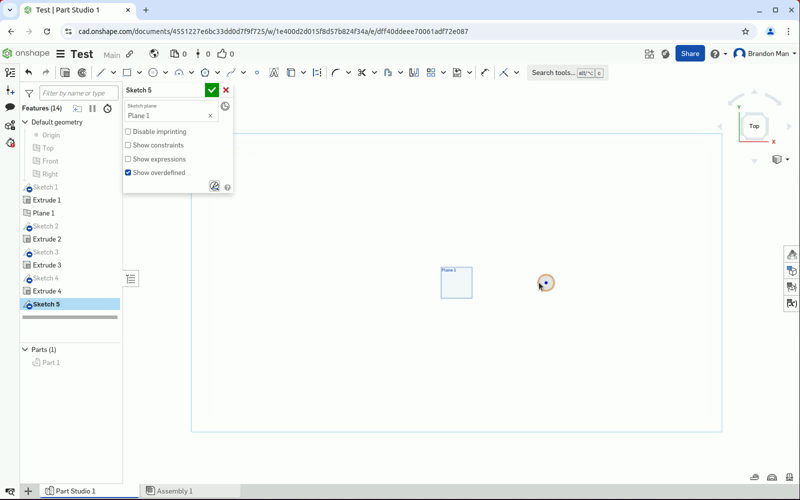
scroll(6)
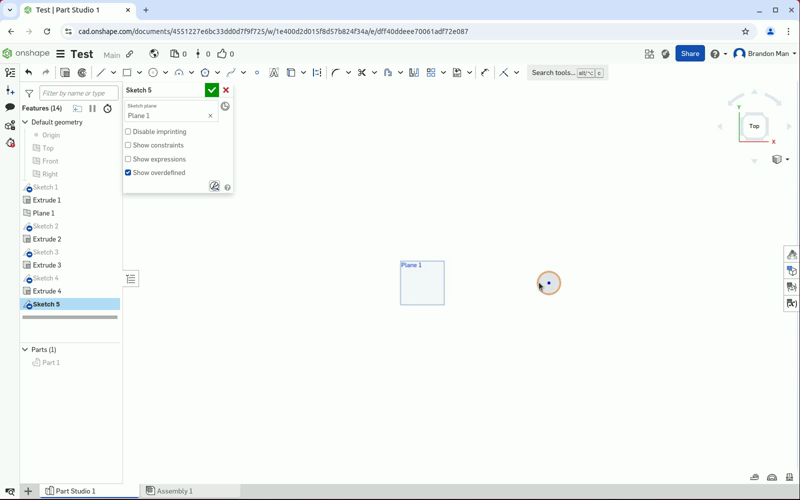
scroll(6)
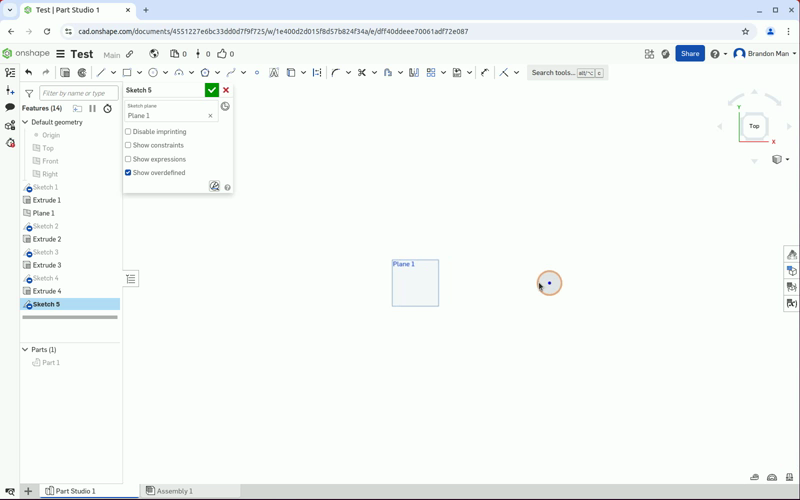
scroll(6)
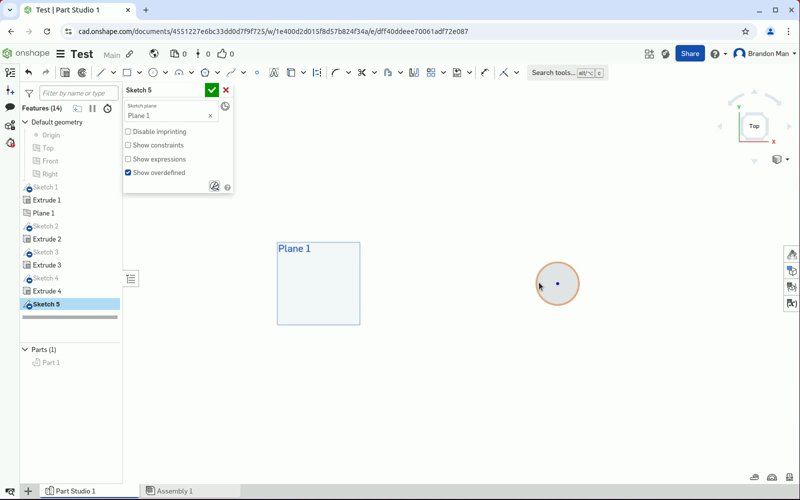
scroll(6)
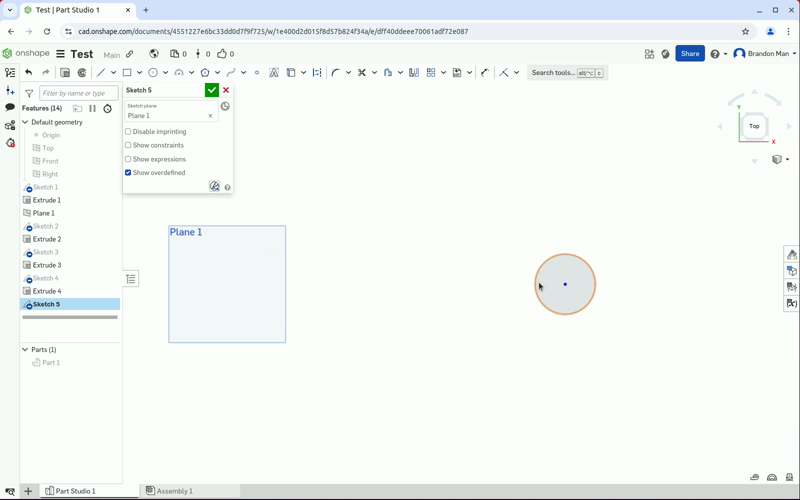
scroll(6)
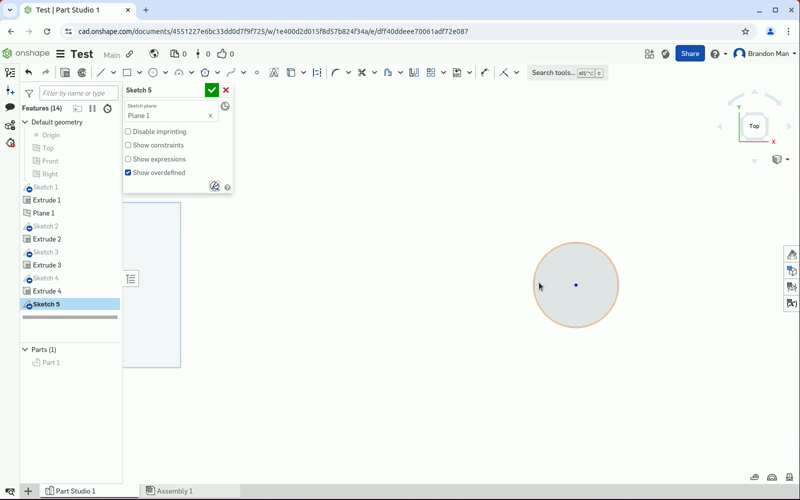
scroll(6)
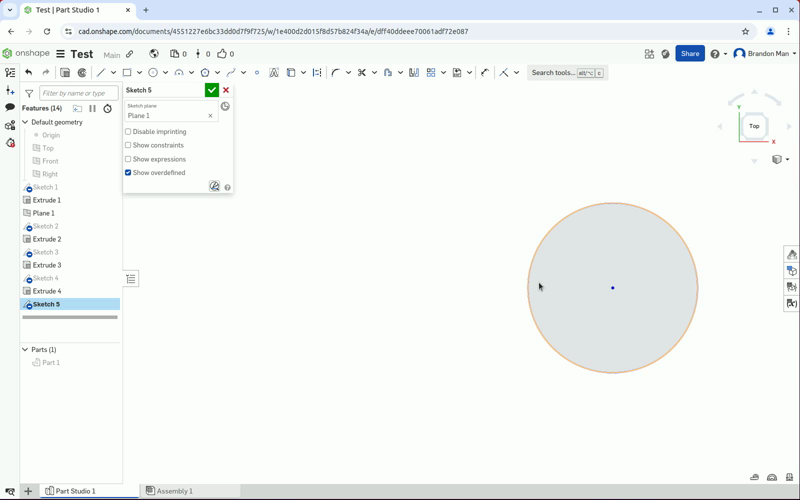
click(539, 282)
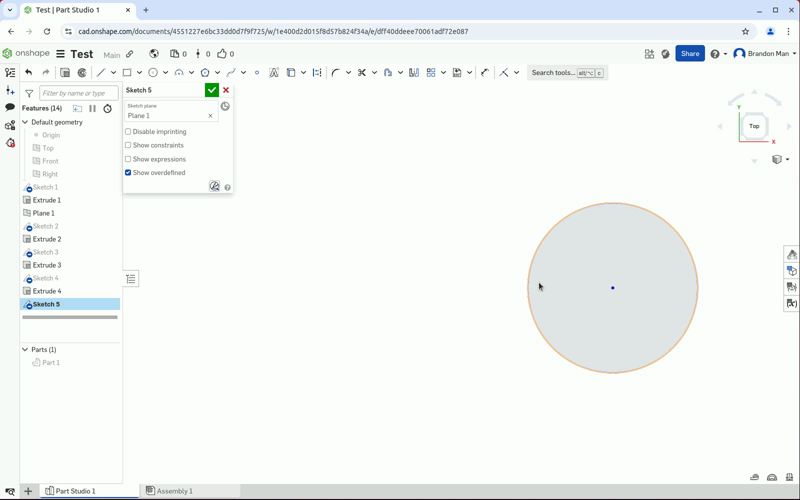
scroll(-6)
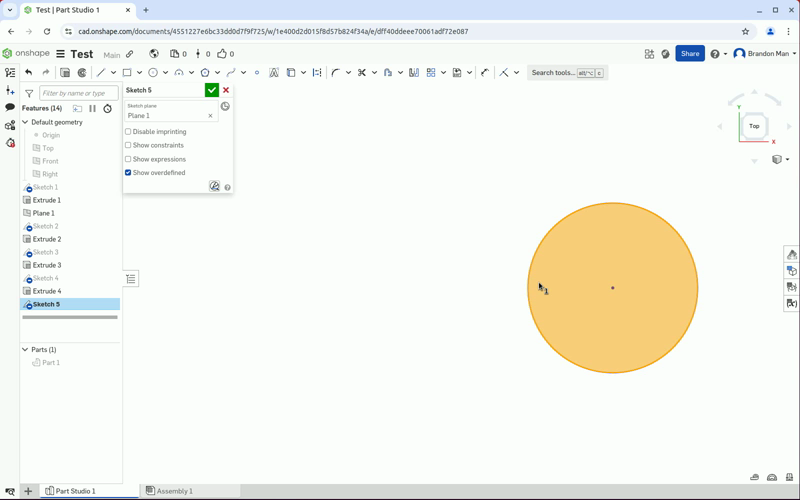
scroll(-6)
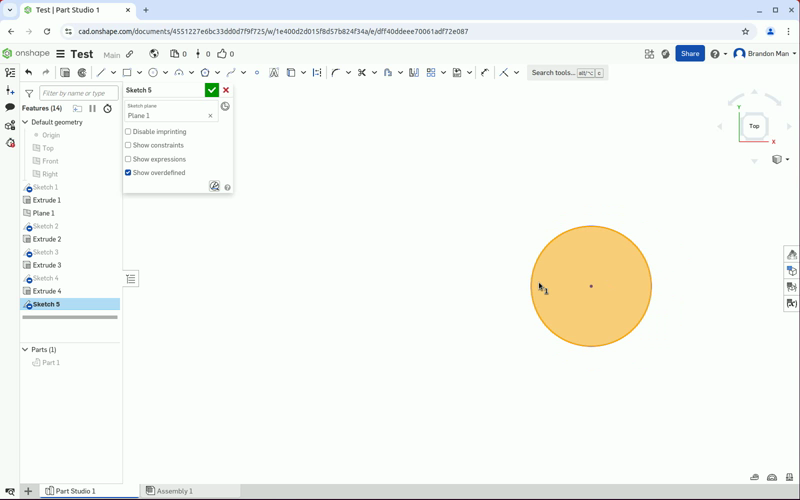
scroll(-6)
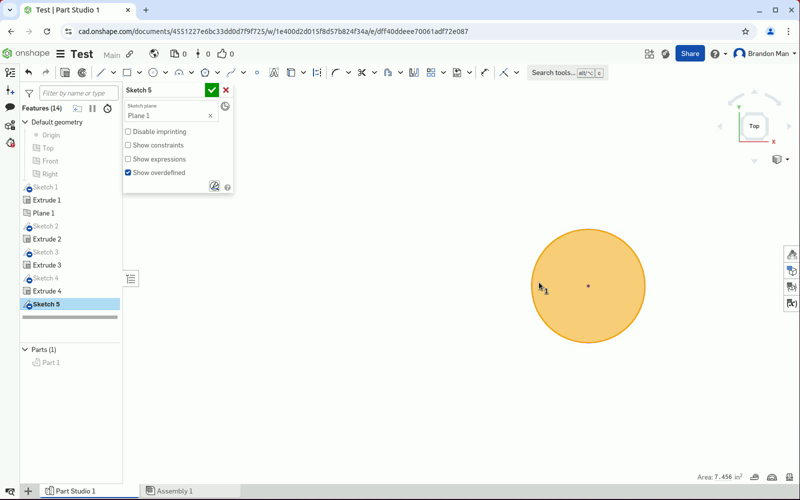
scroll(-6)
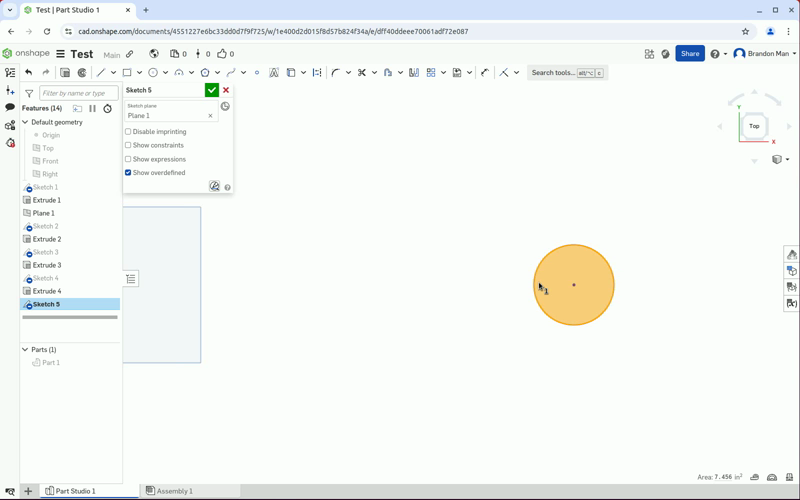
scroll(-6)
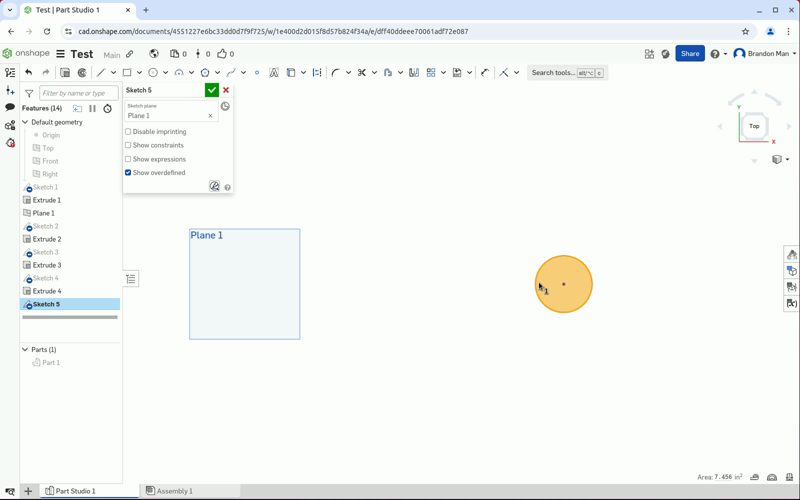
scroll(-6)
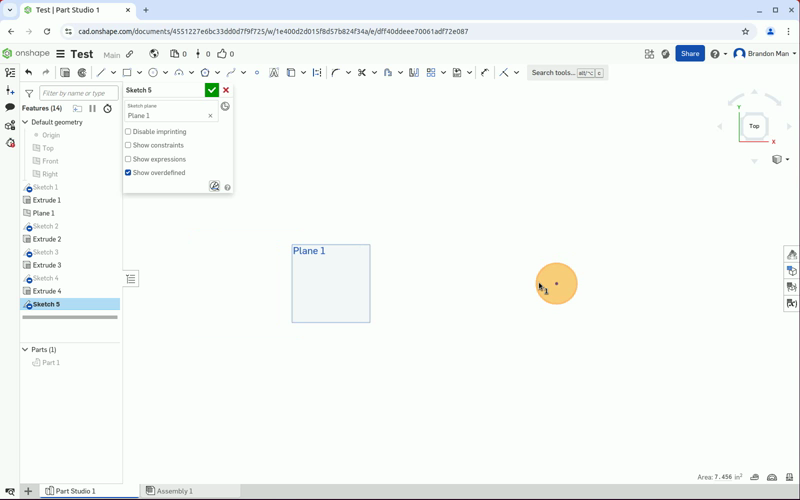
scroll(-6)
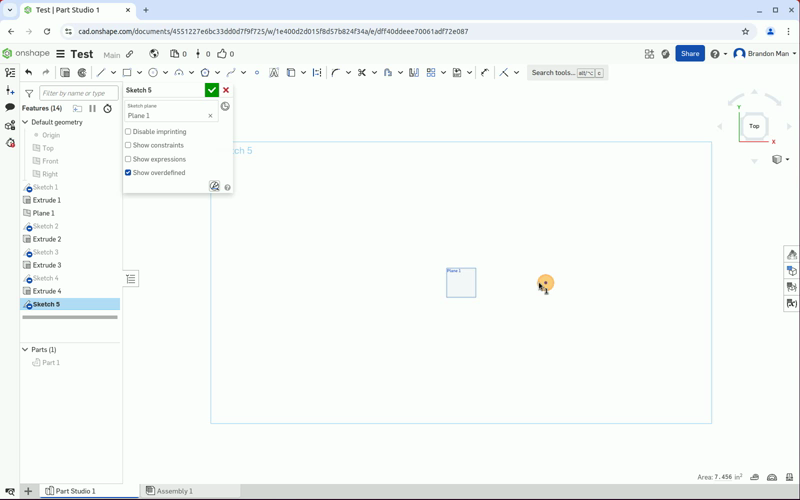
mouse_move(73, 352)
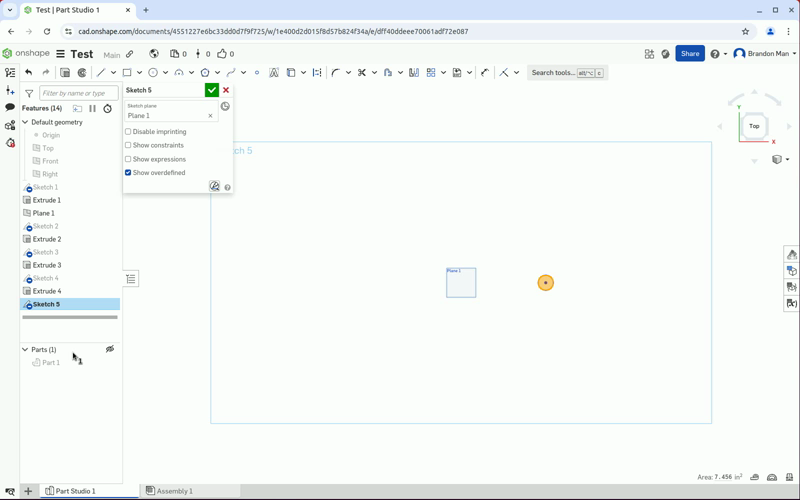
key(shift+y)
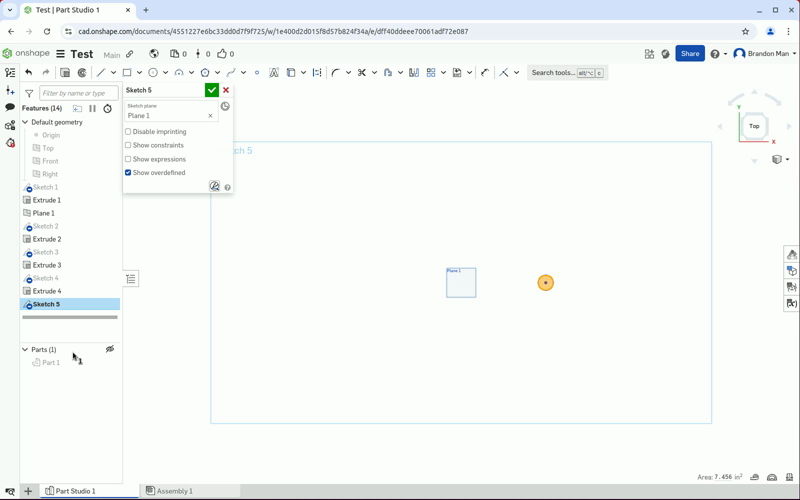
key(shift+e)
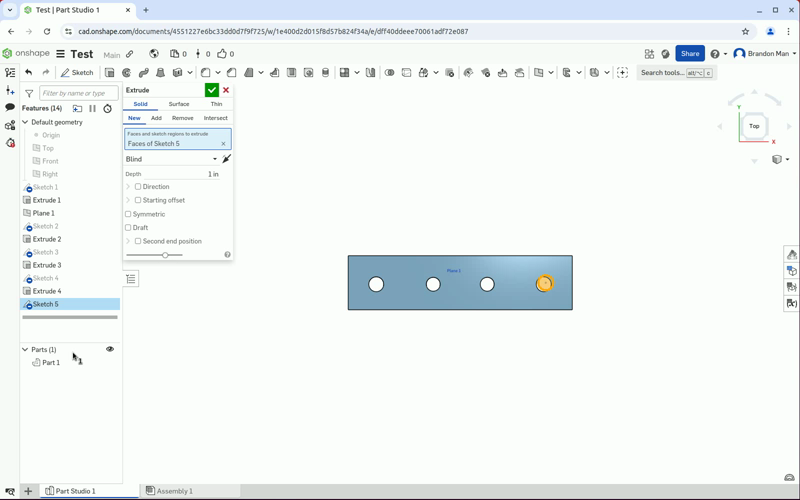
mouse_move(143, 106)
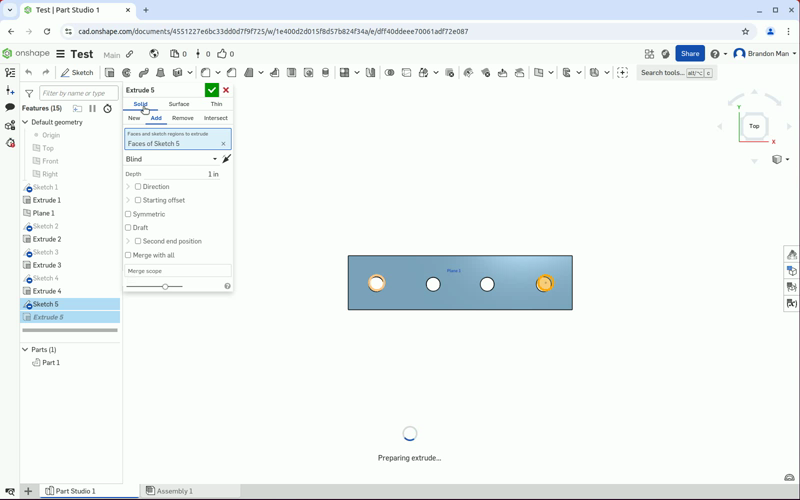
click(143, 106)
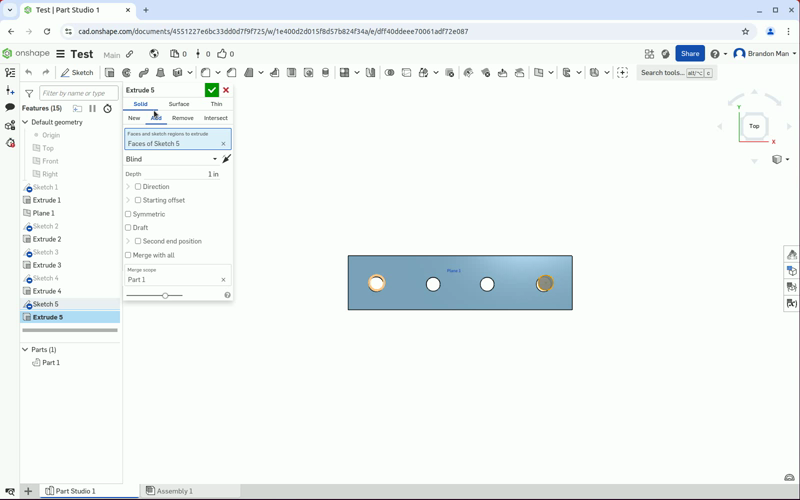
mouse_move(186, 120)
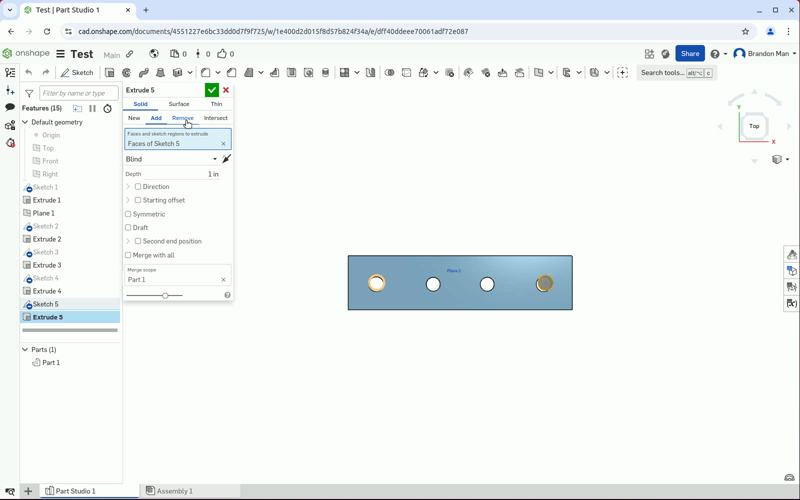
click(186, 120)
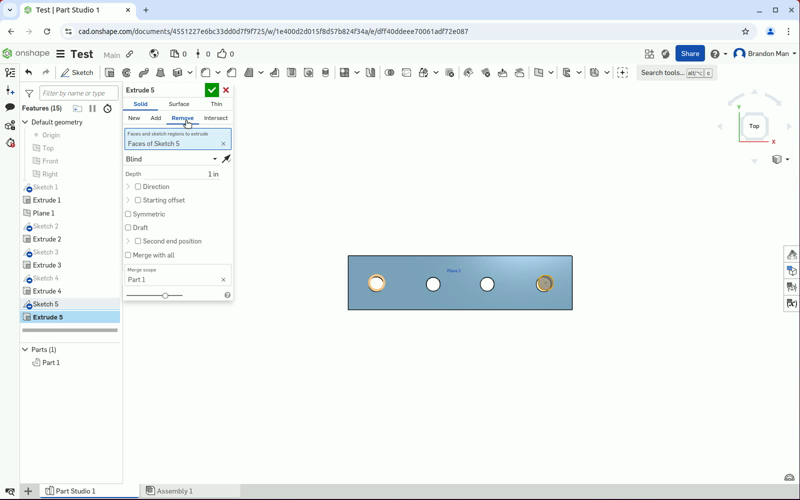
key(tab, 4)
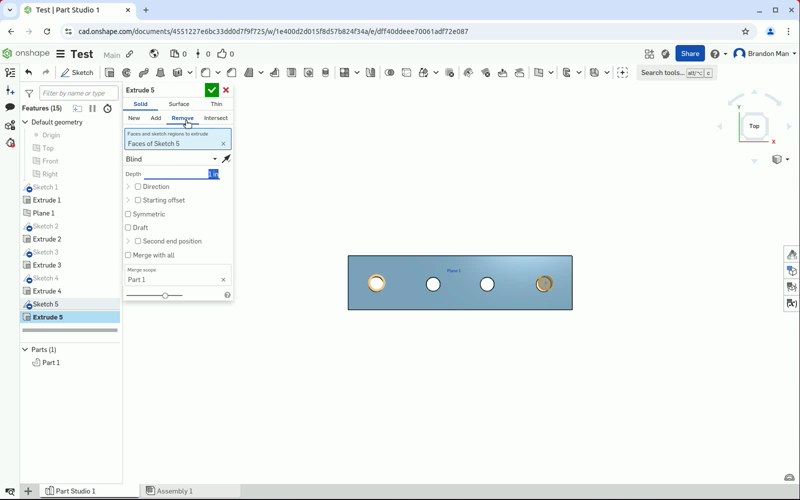
text(2.648)
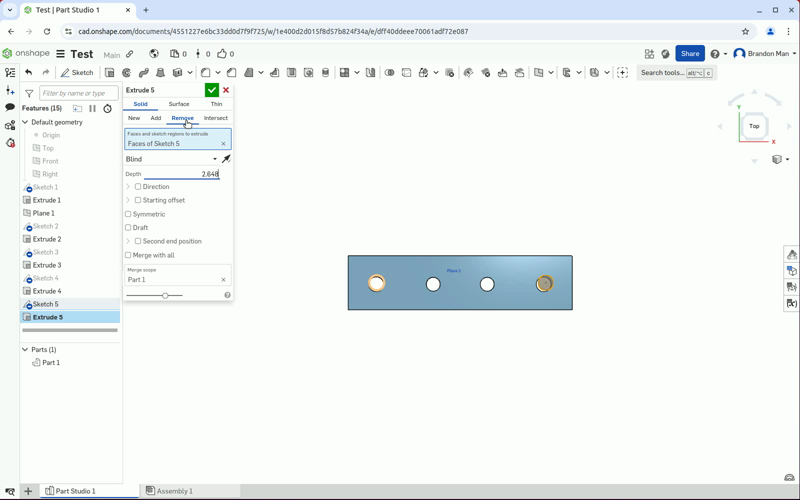
key(tab, 6)
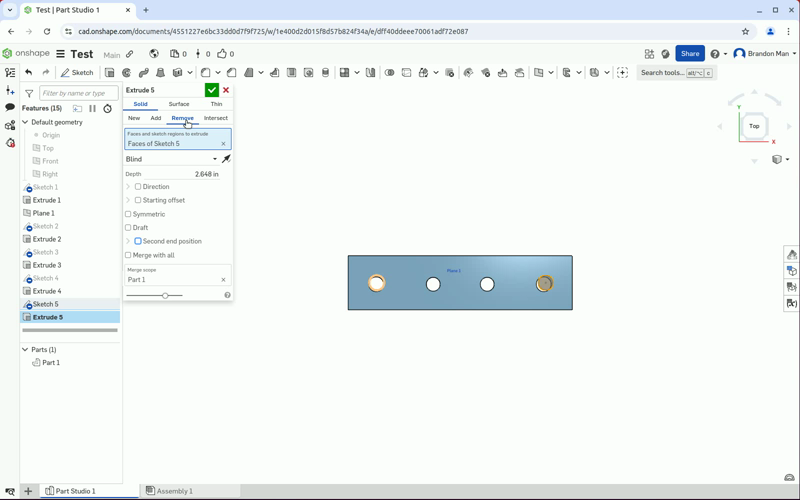
key(space)
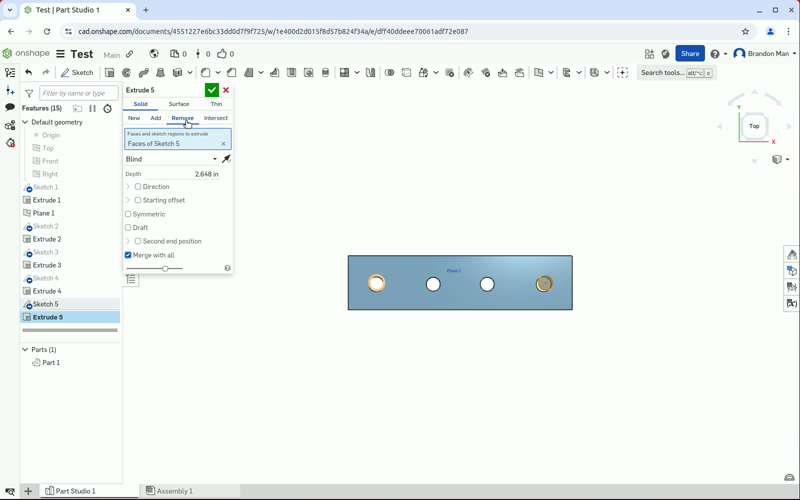
key(enter)
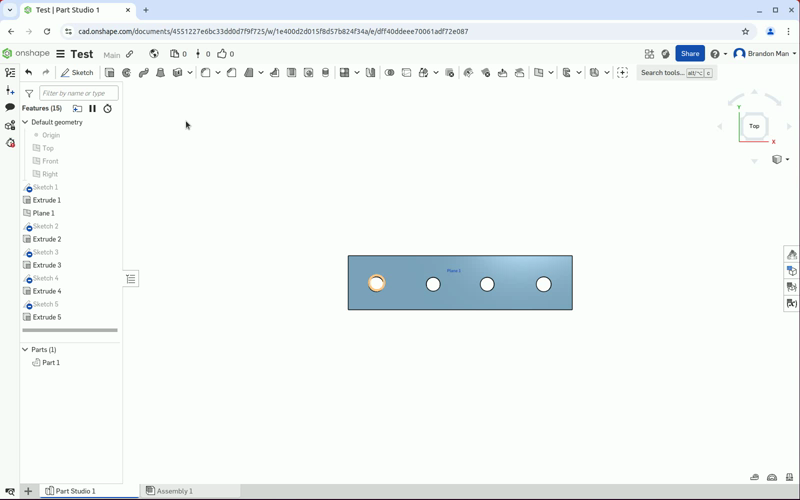
key(shift+h)
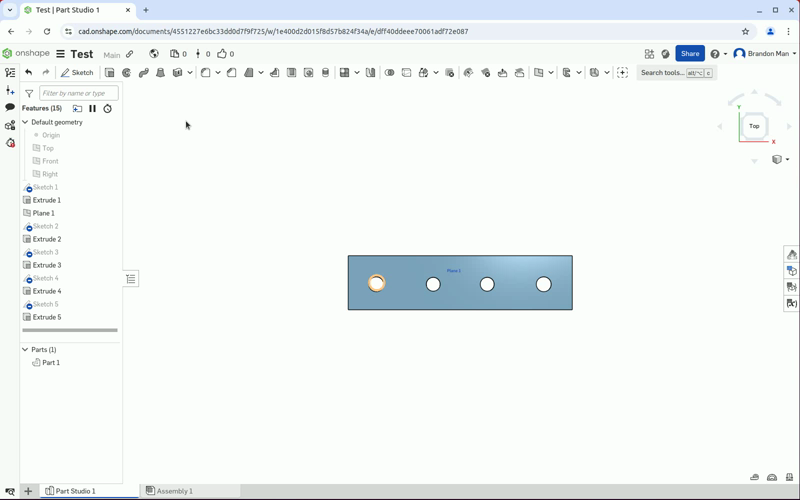
key(shift+h)
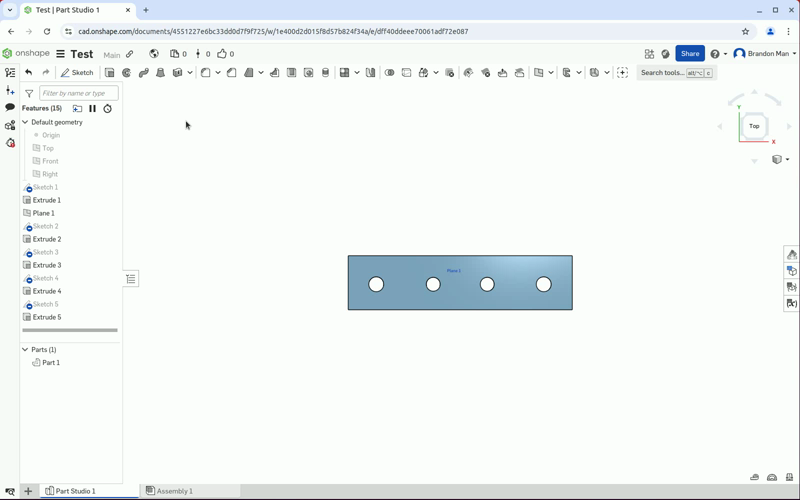
mouse_move(73, 189)
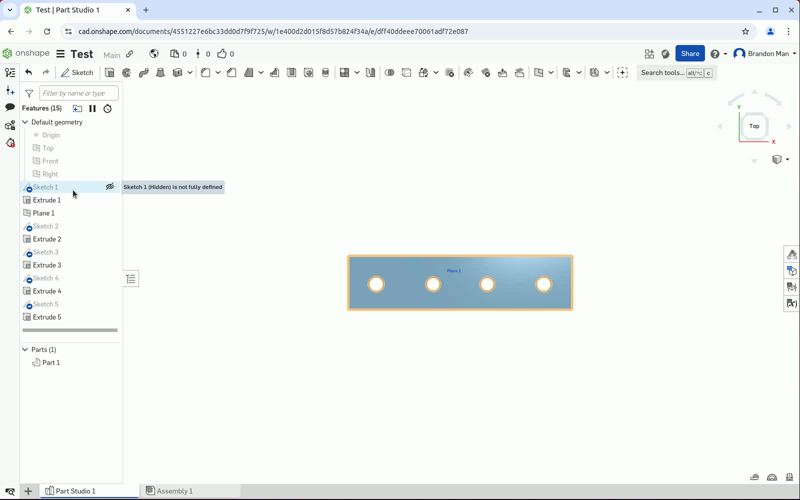
click(73, 189)
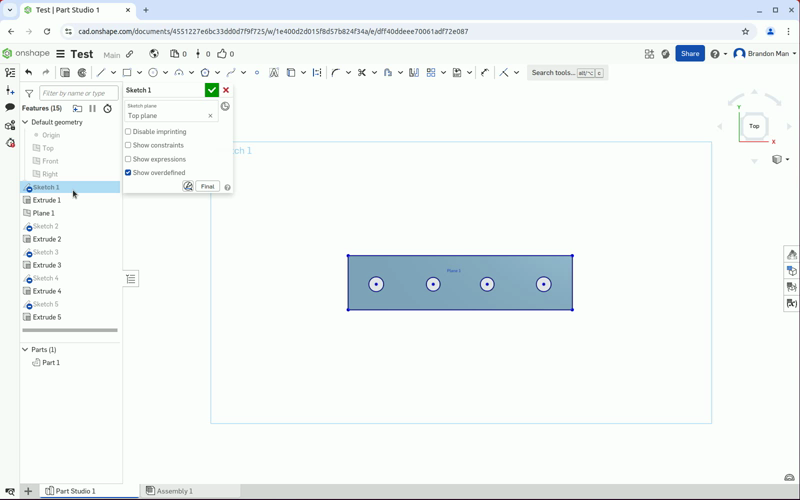
mouse_move(229, 92)
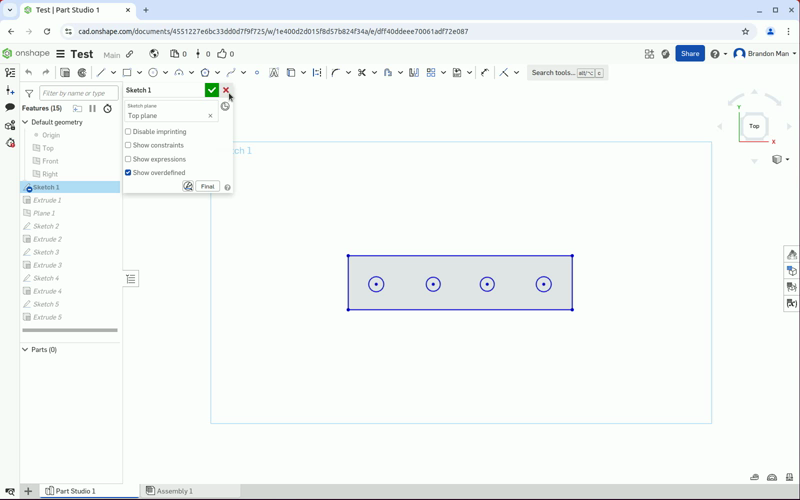
click(229, 92)
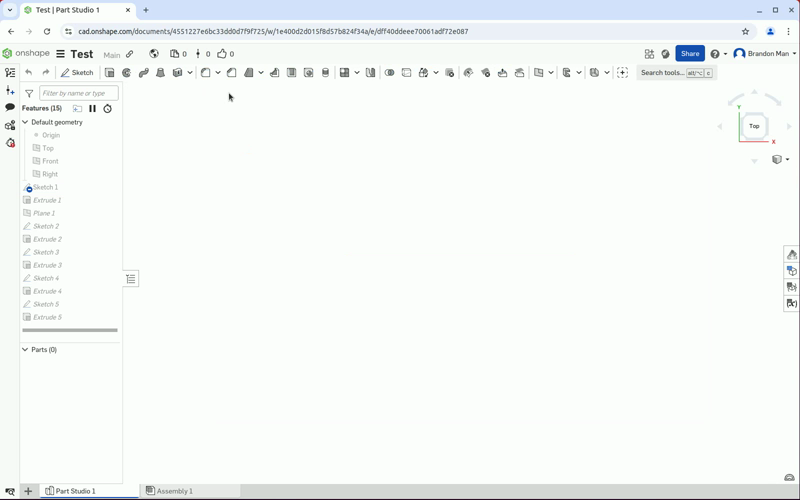
key(shift+s)
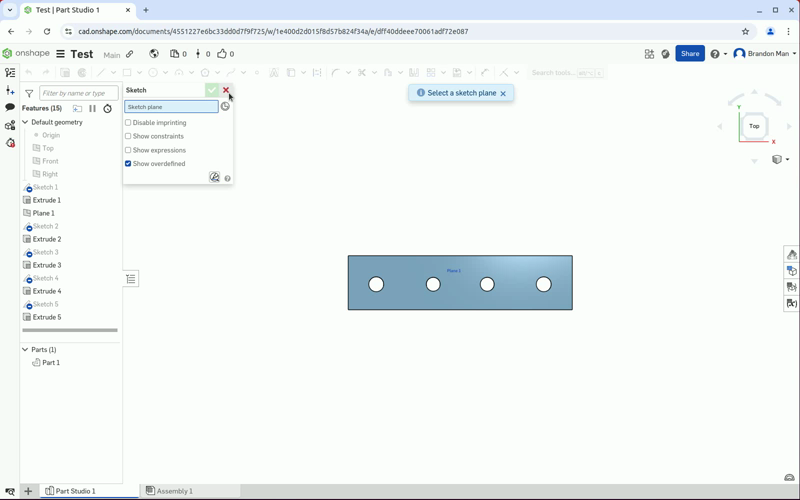
mouse_move(69, 215)
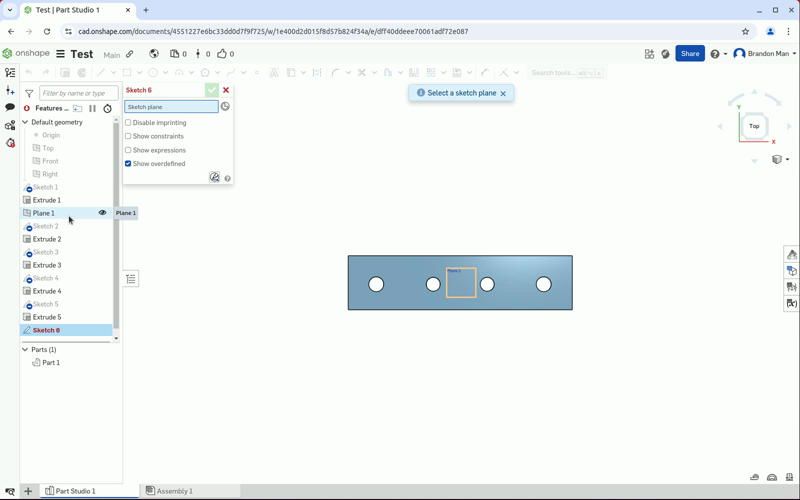
click(69, 215)
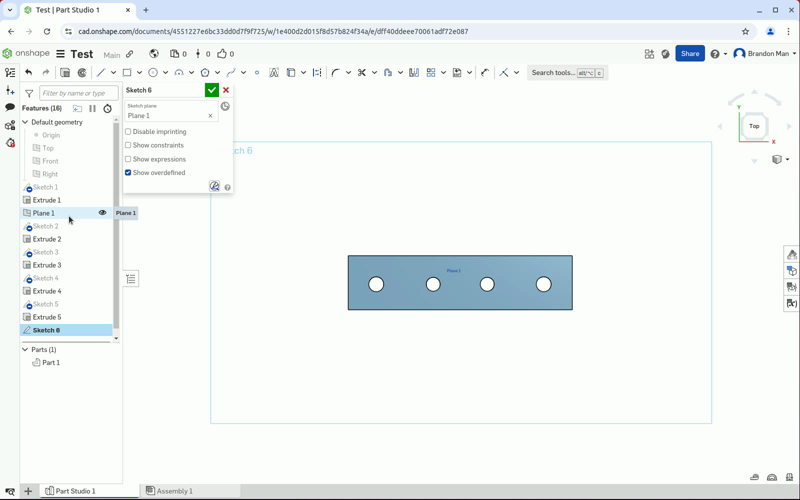
mouse_move(73, 352)
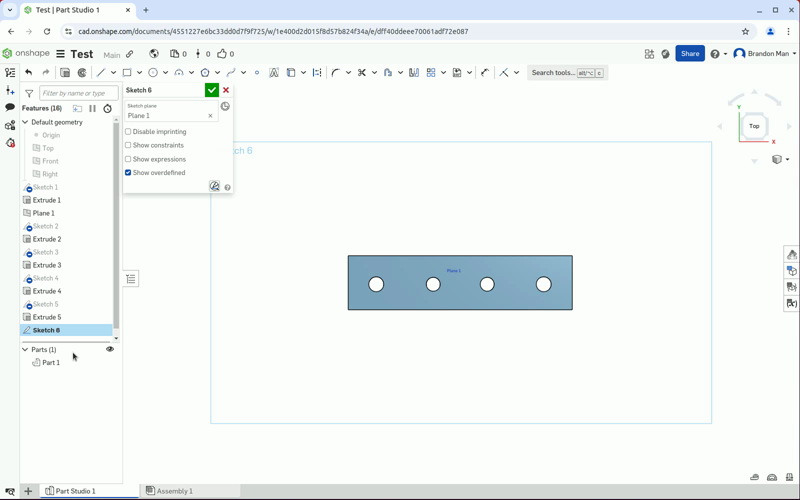
key(y)
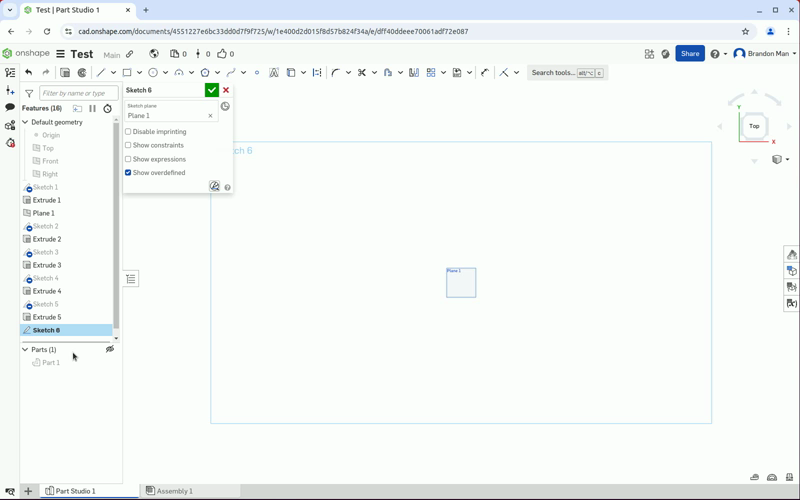
key(c)
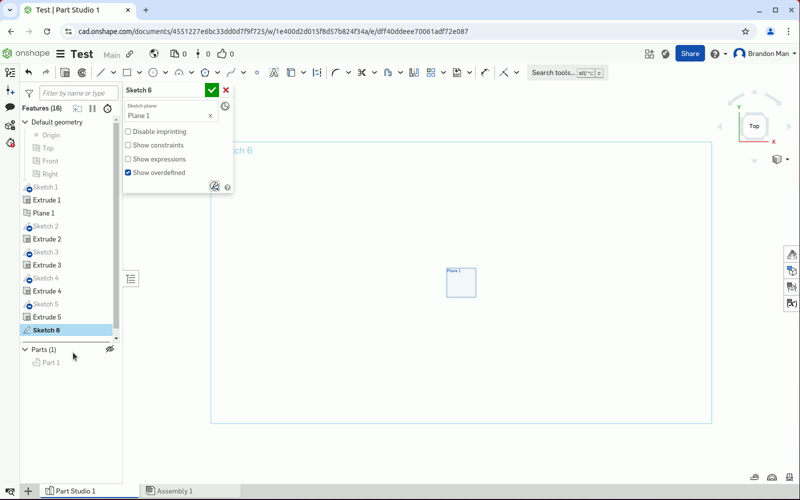
key_down(shift)
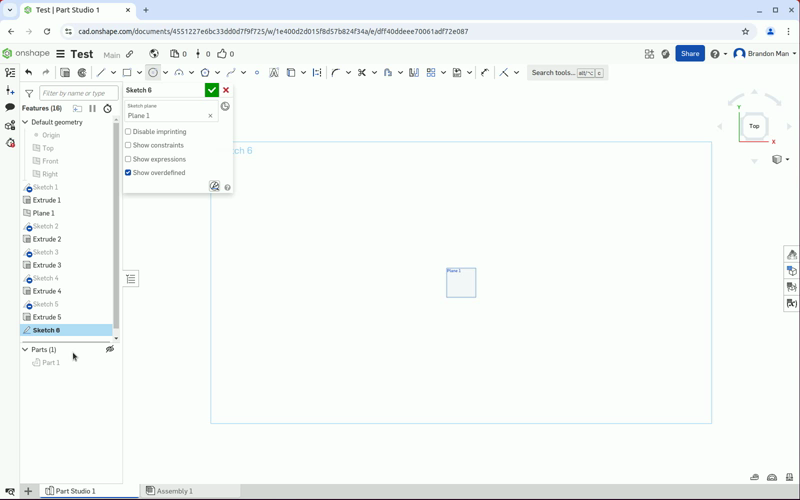
mouse_move(377, 282)
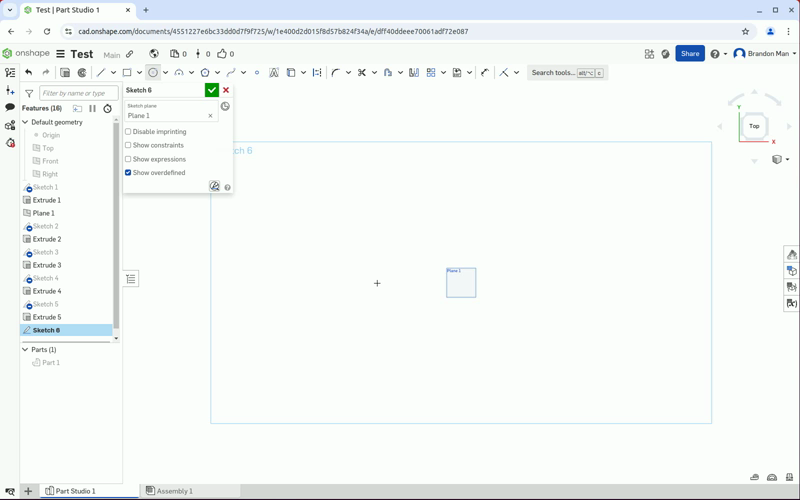
click(377, 282)
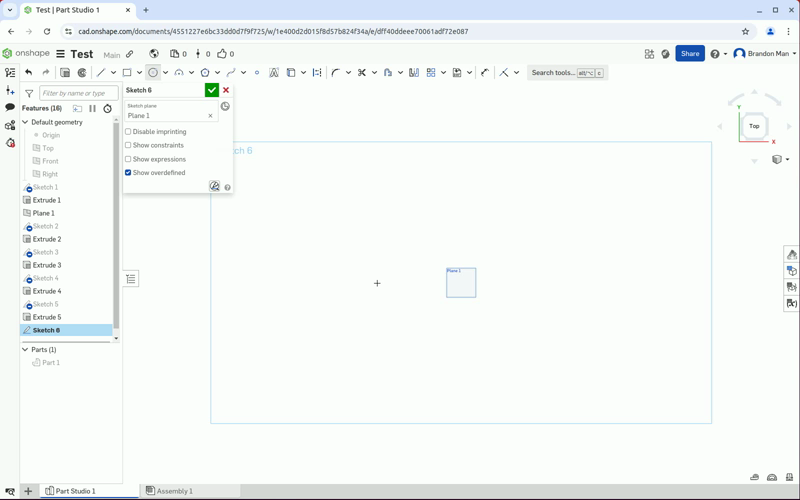
key_up(shift)
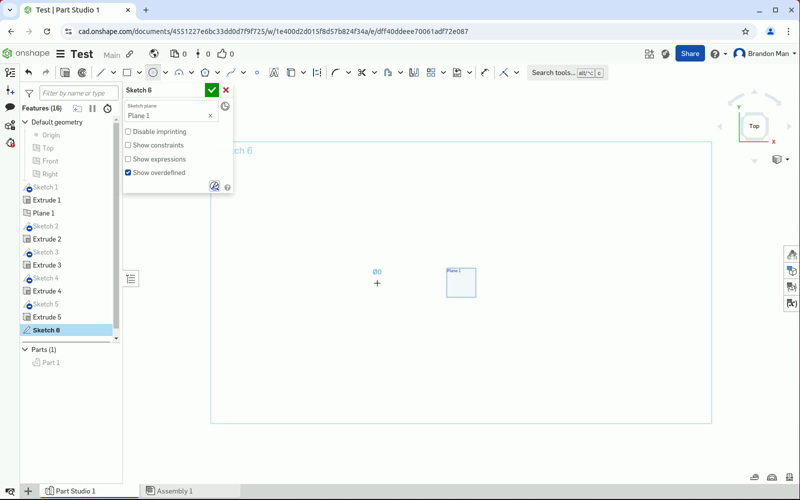
mouse_move(391, 282)
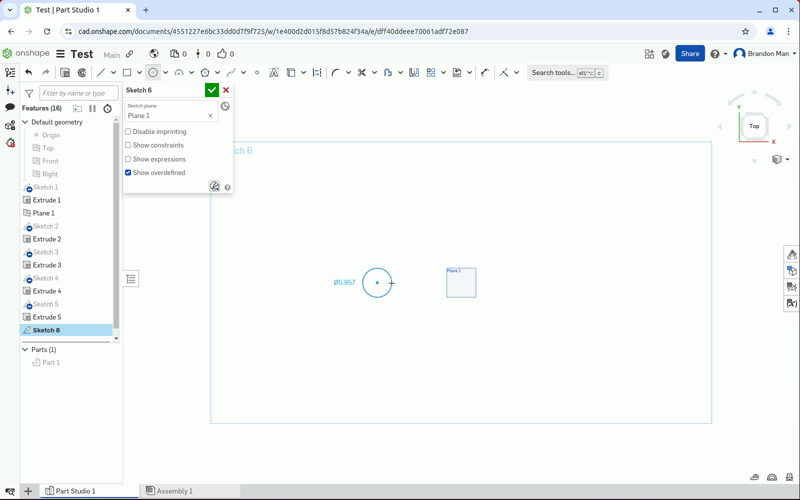
click(391, 282)
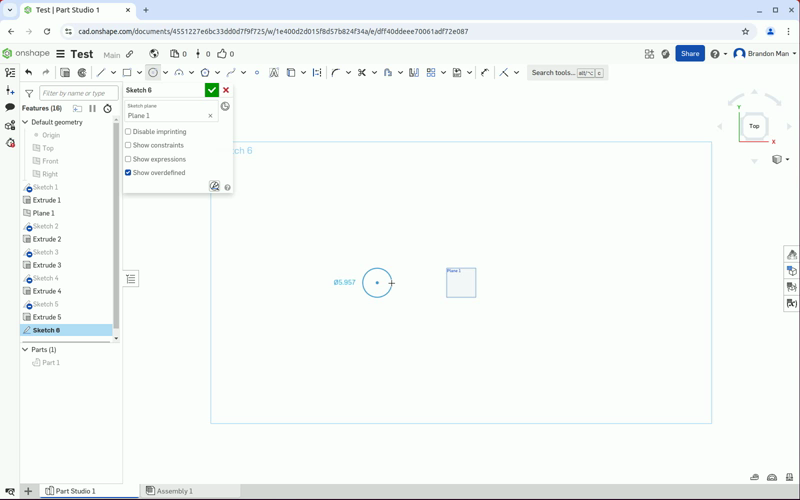
key(esc)
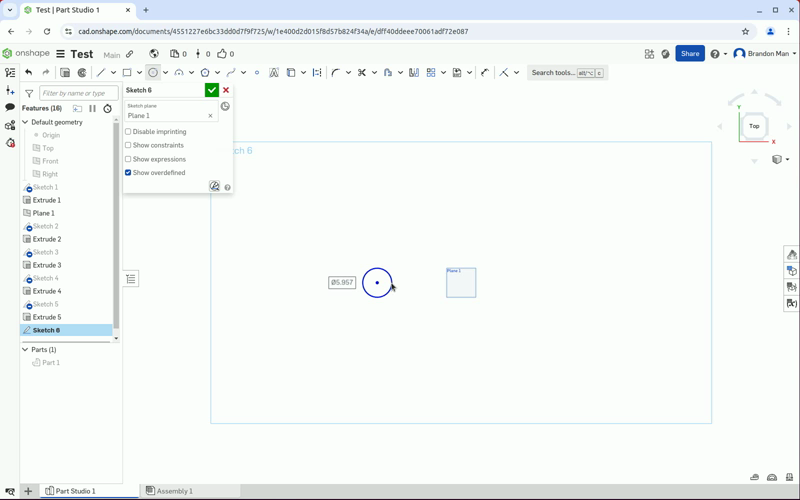
key(c)
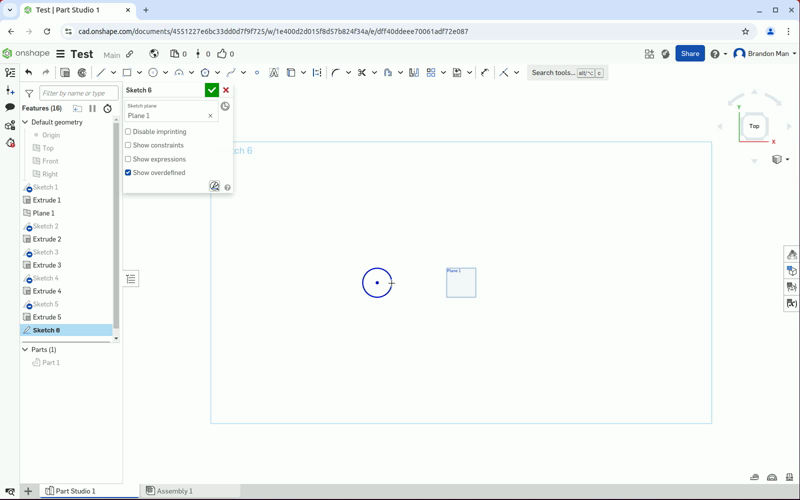
key_down(shift)
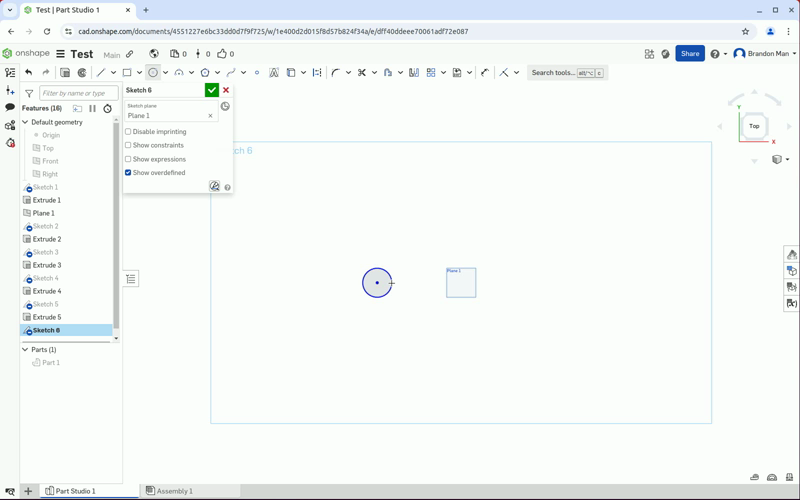
mouse_move(377, 282)
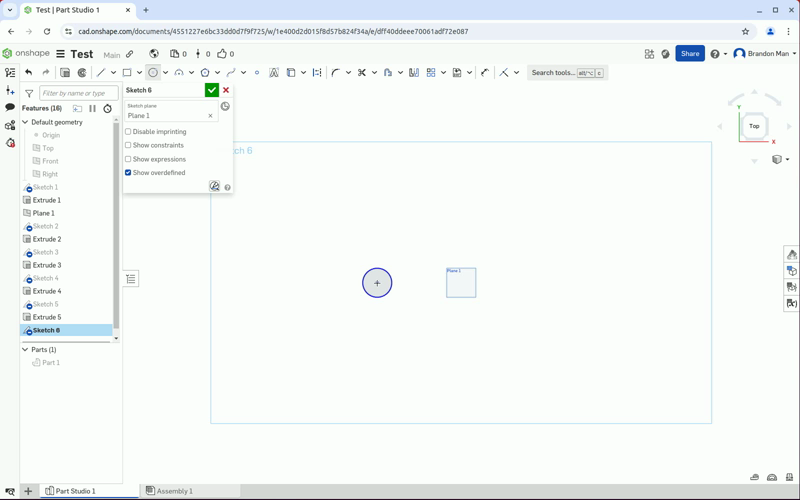
click(377, 282)
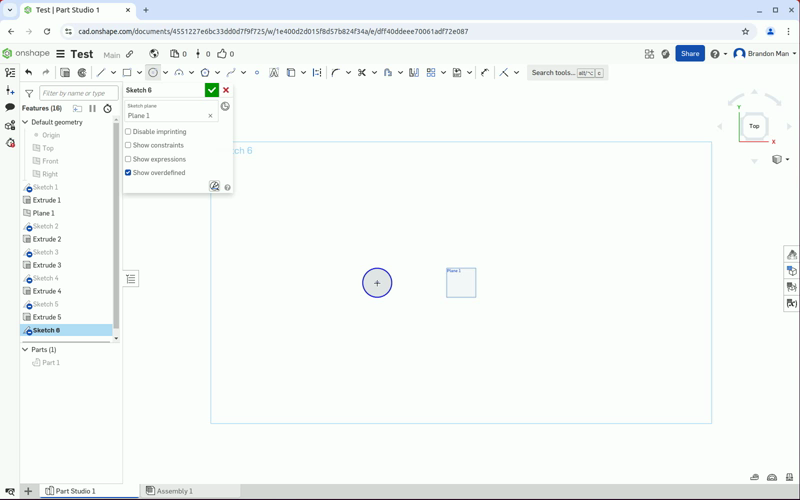
key_up(shift)
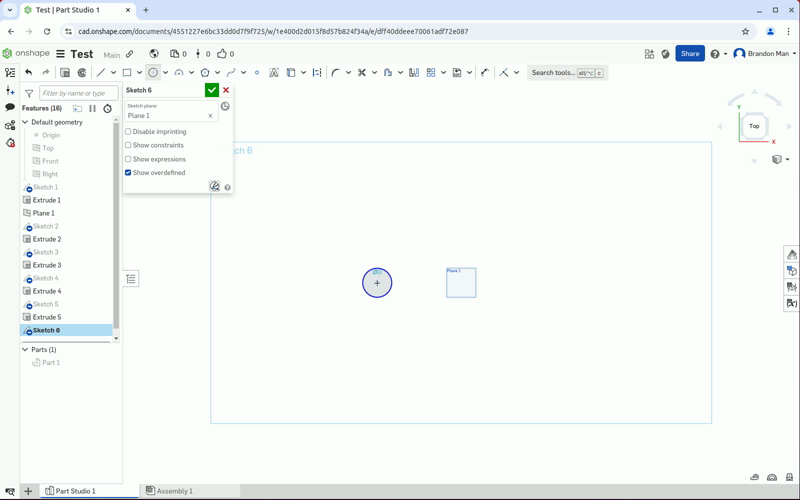
mouse_move(384, 282)
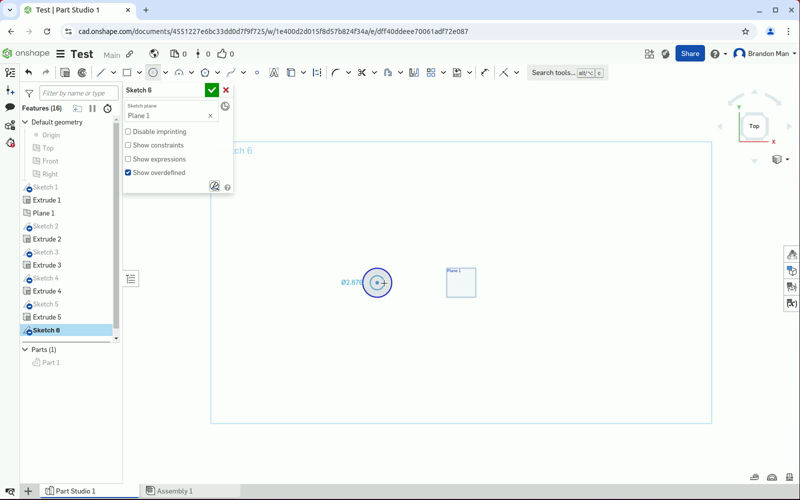
click(384, 282)
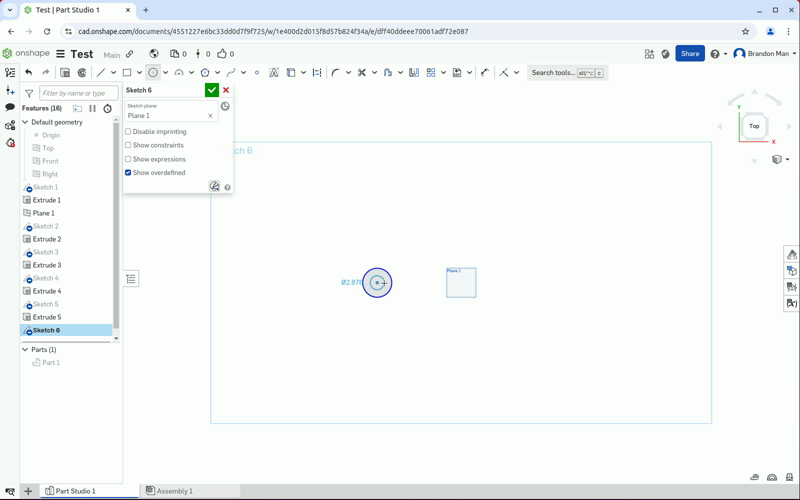
key(esc)
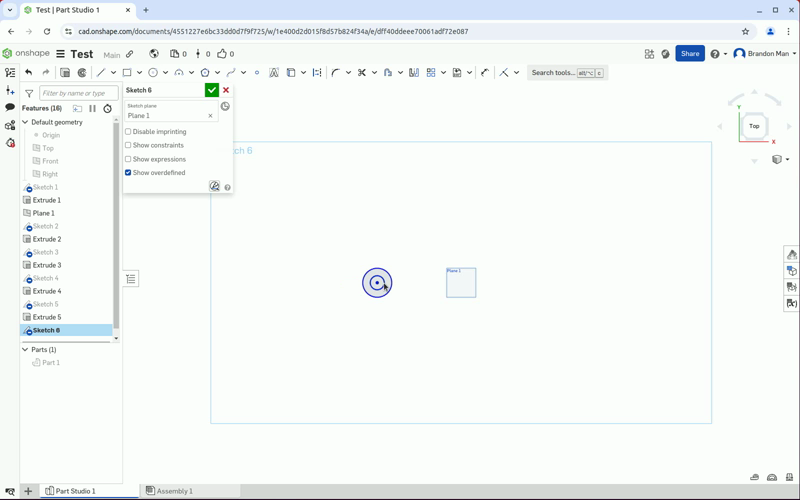
mouse_move(373, 273)
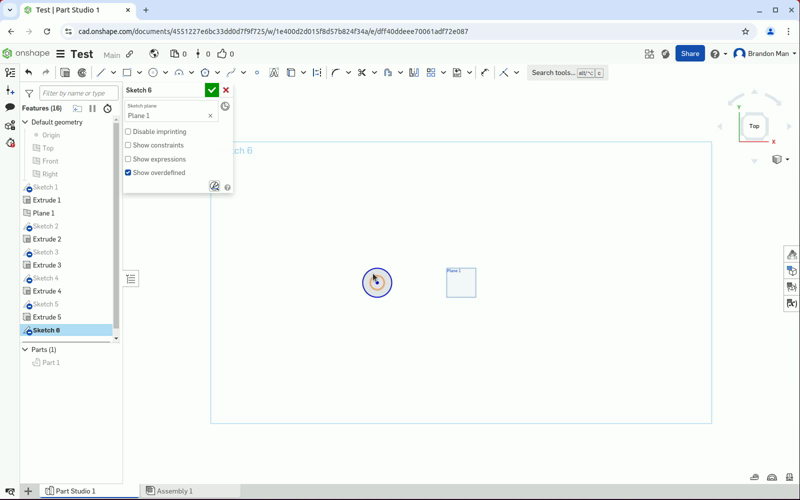
scroll(6)
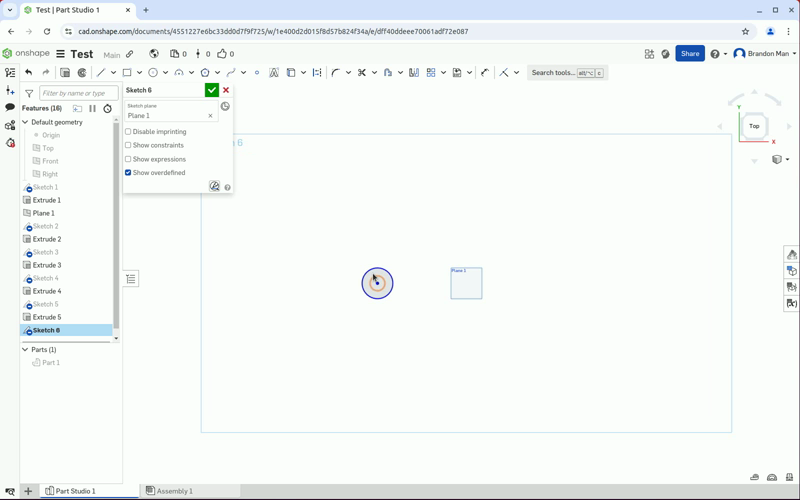
scroll(6)
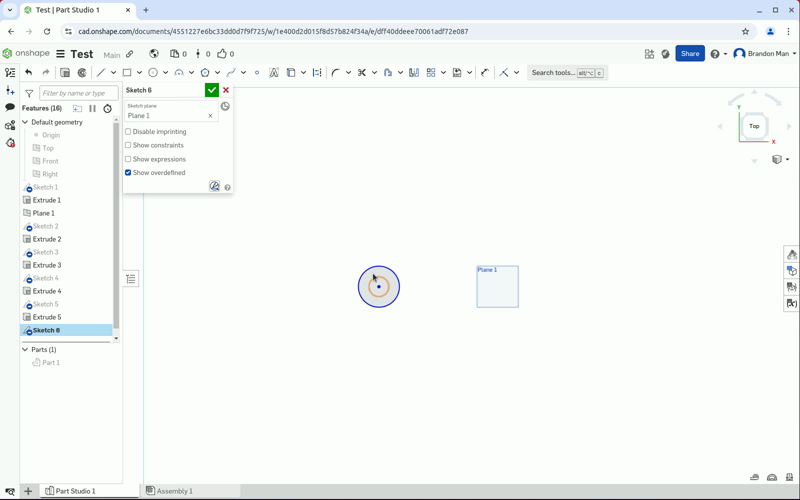
scroll(6)
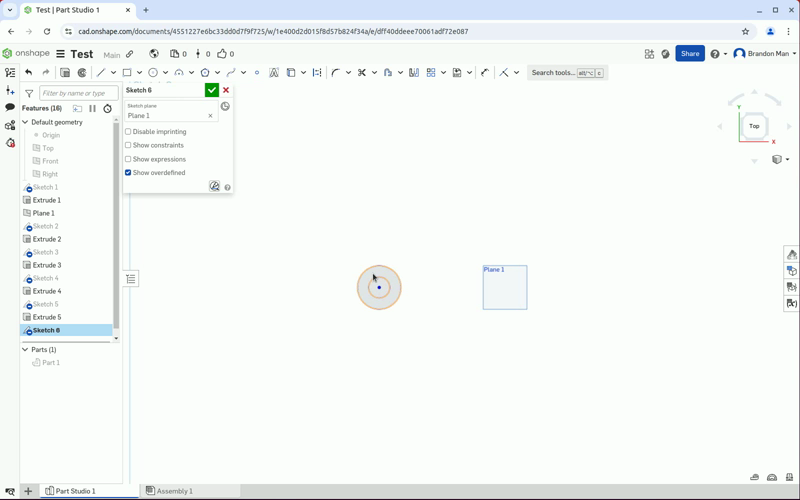
scroll(6)
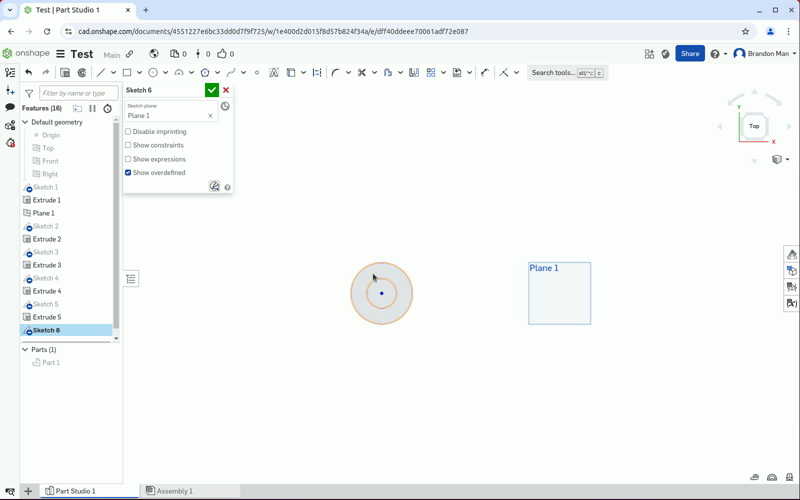
scroll(6)
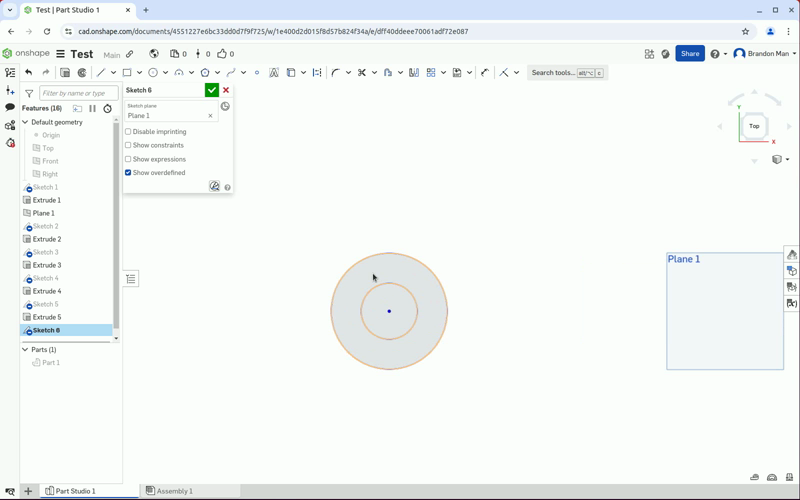
scroll(6)
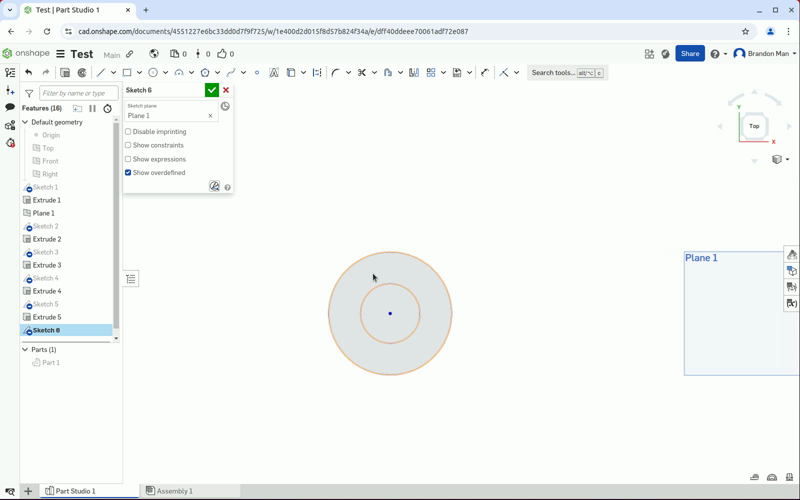
scroll(6)
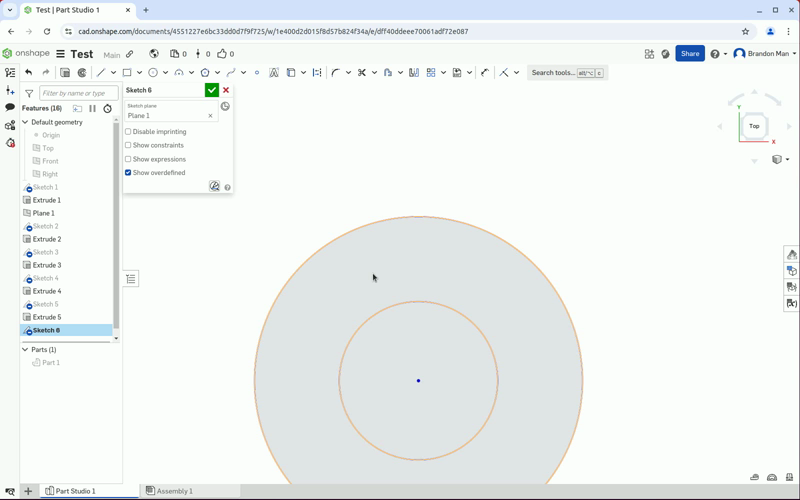
click(373, 273)
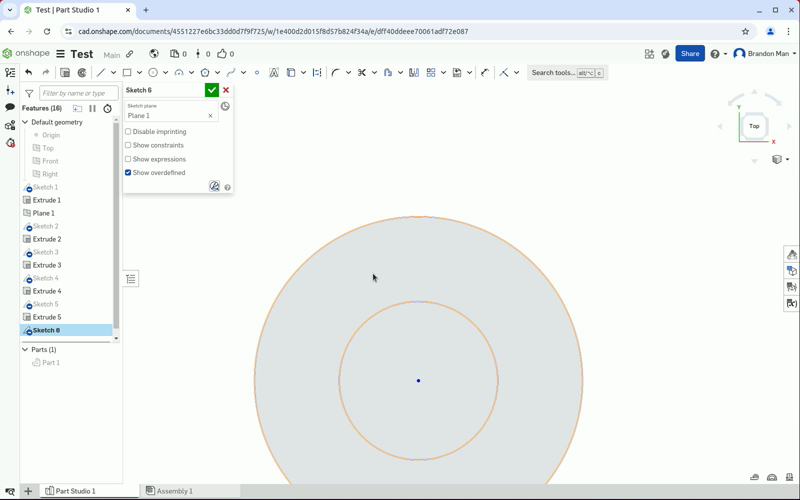
scroll(-6)
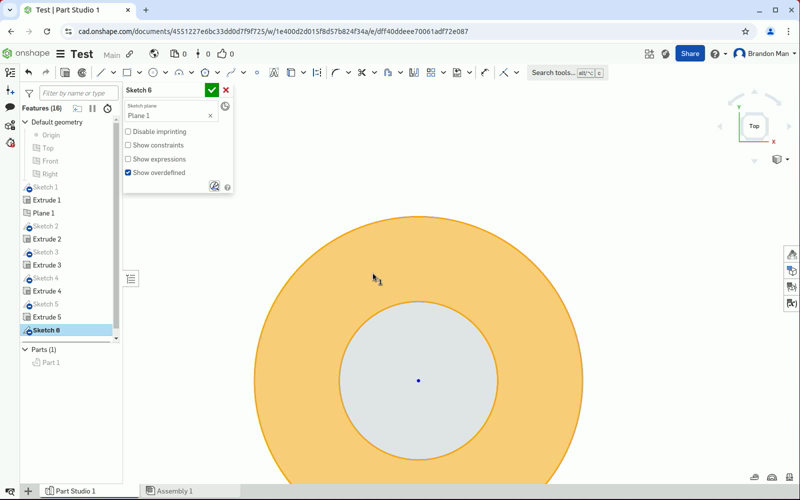
scroll(-6)
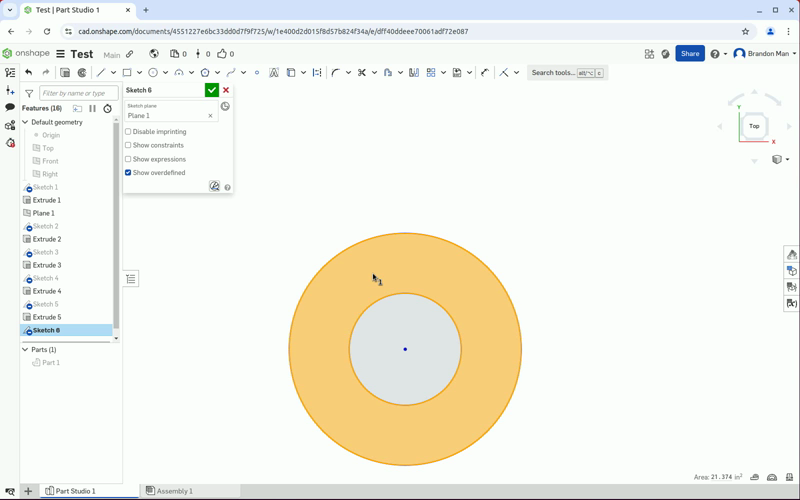
scroll(-6)
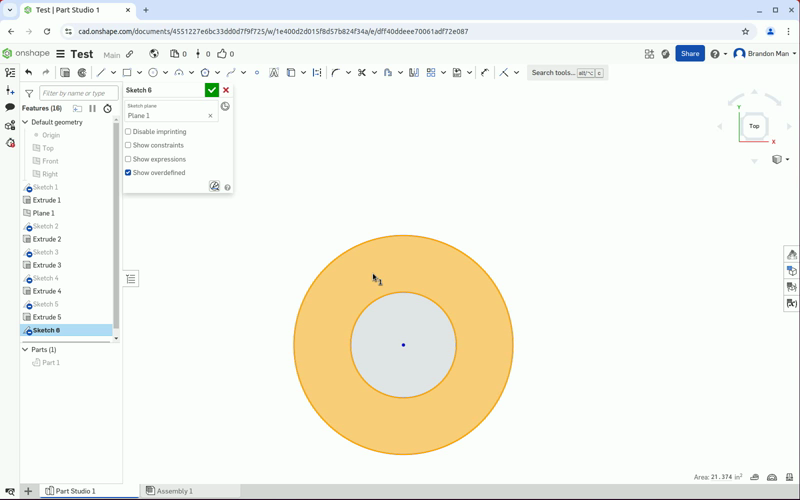
scroll(-6)
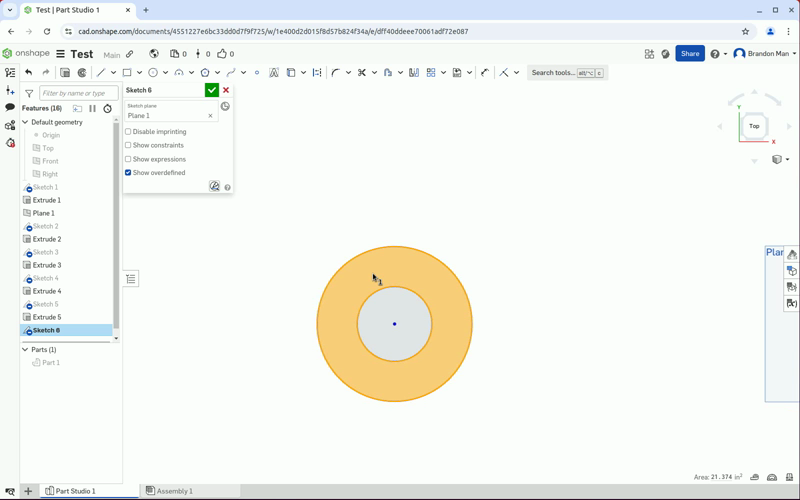
scroll(-6)
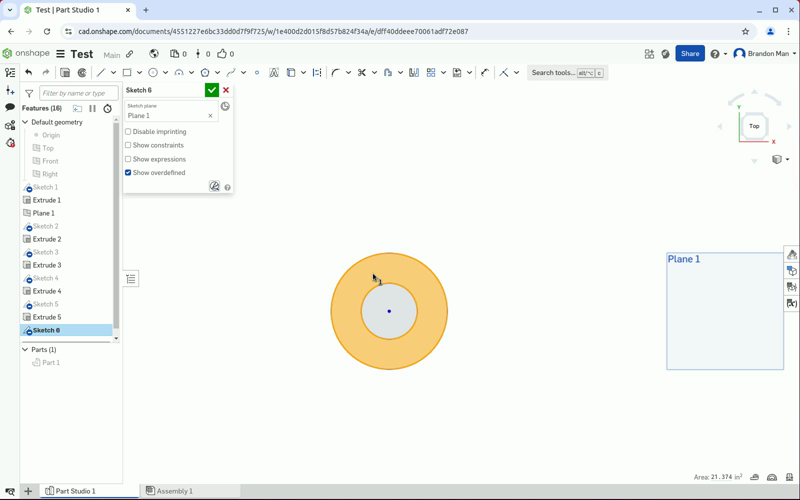
scroll(-6)
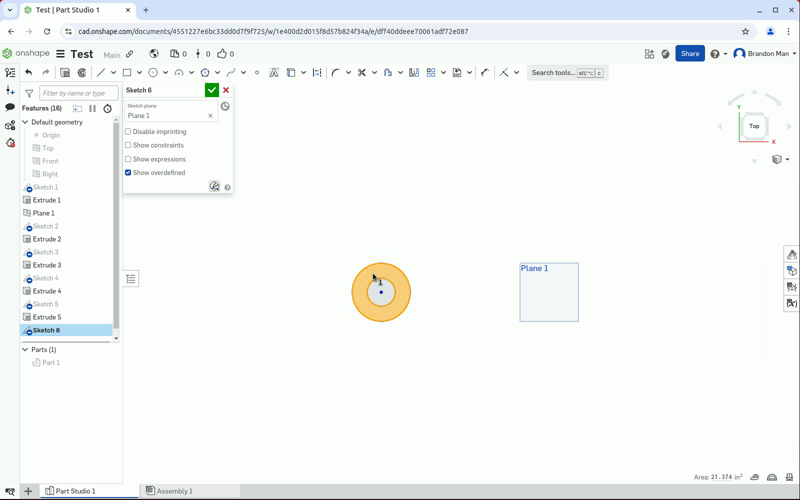
scroll(-6)
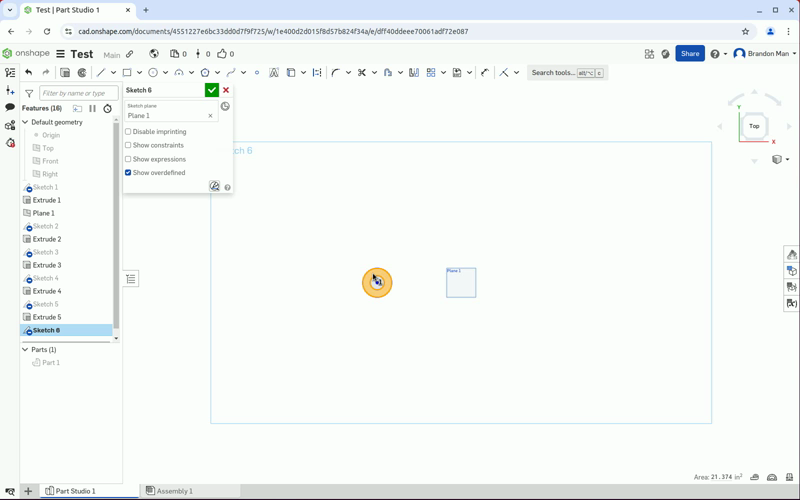
mouse_move(73, 352)
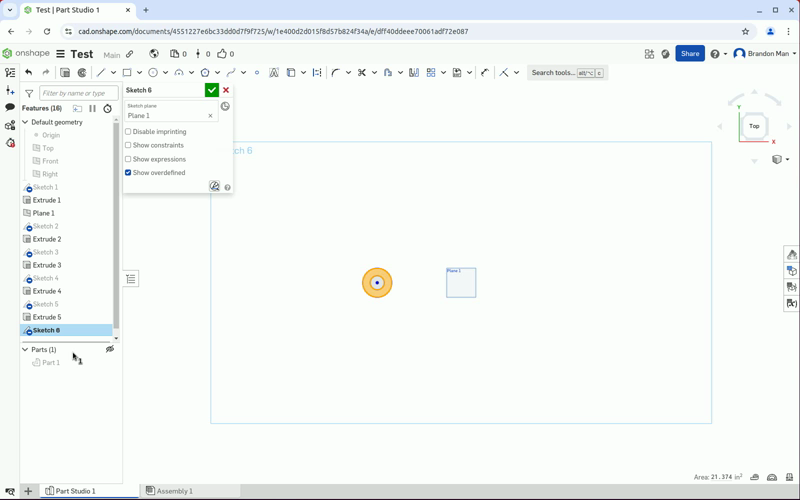
key(shift+y)
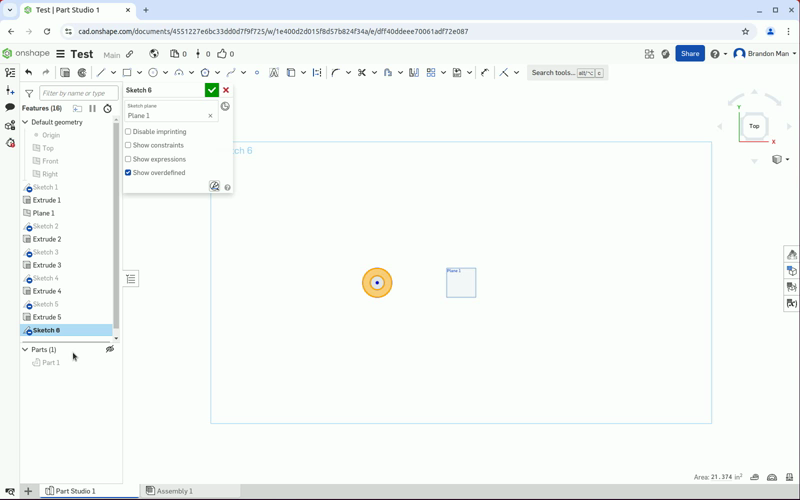
key(shift+e)
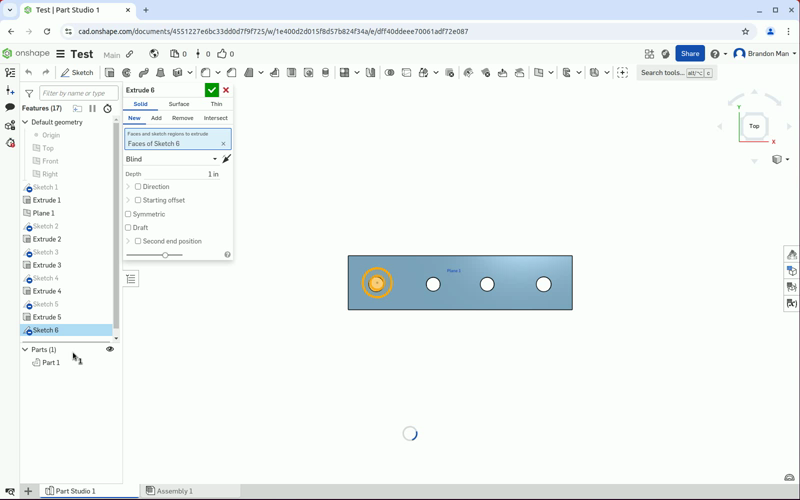
mouse_move(143, 106)
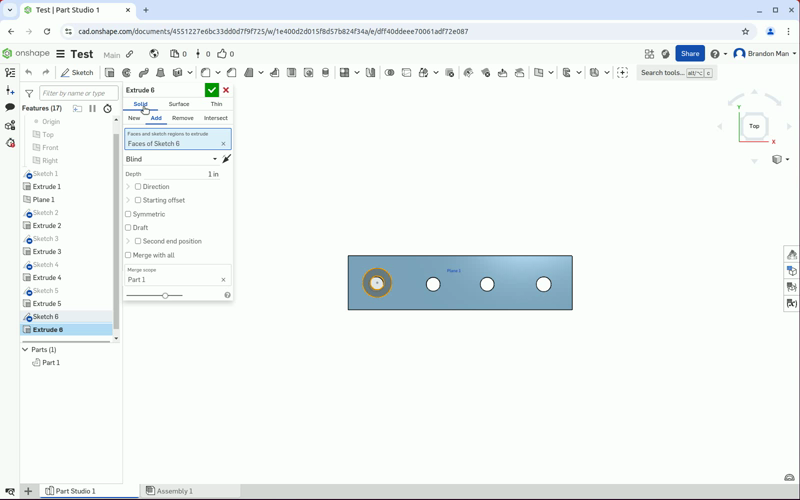
click(143, 106)
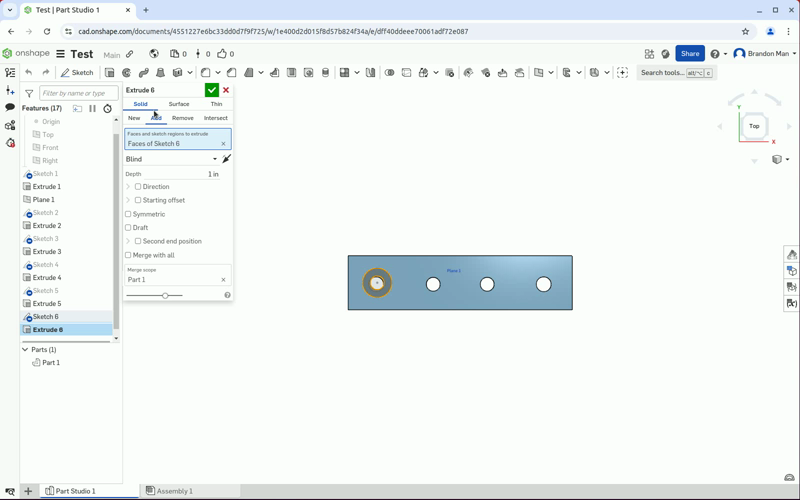
mouse_move(186, 120)
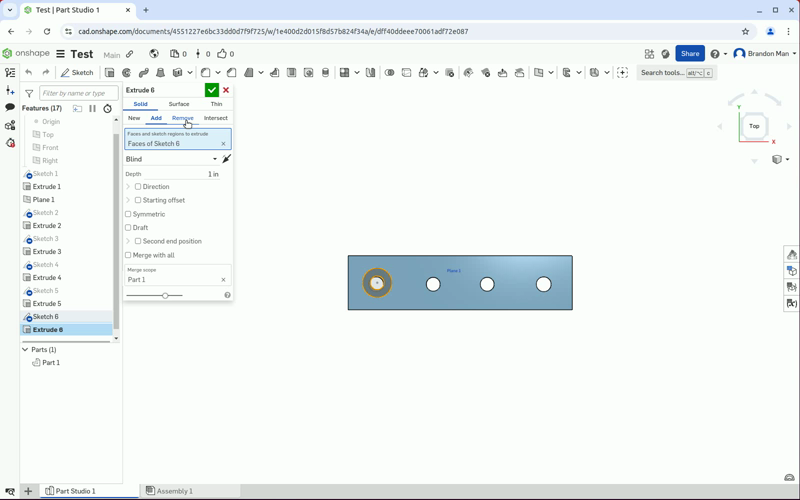
click(186, 120)
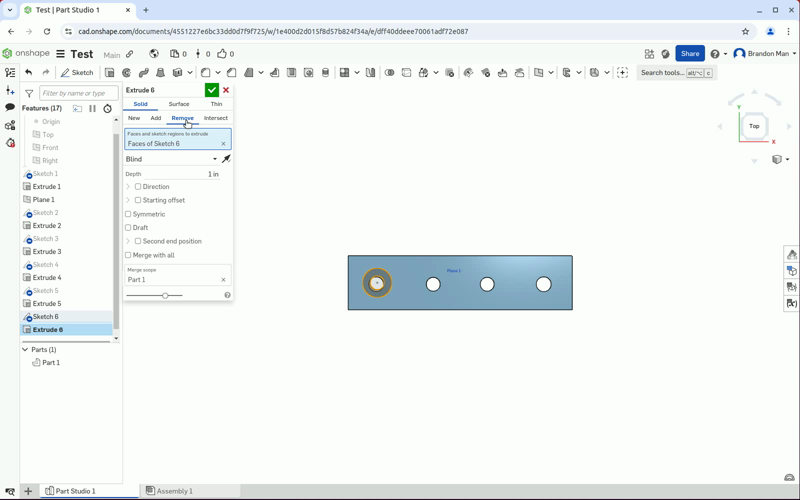
key(tab, 4)
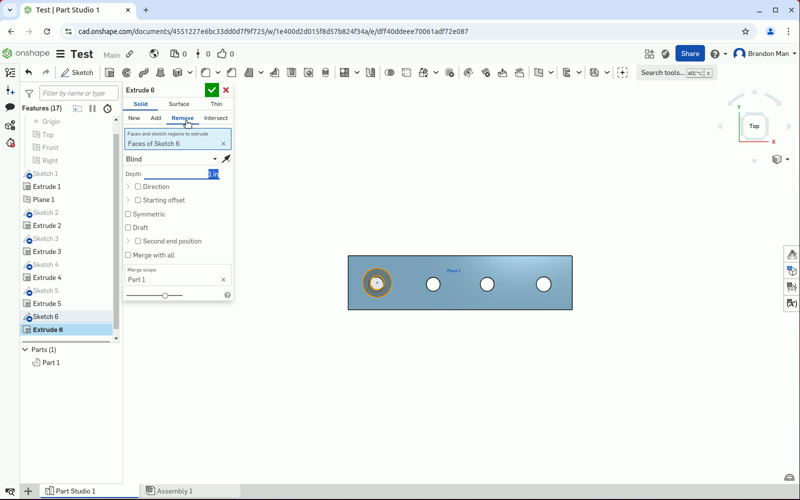
text(2.648)
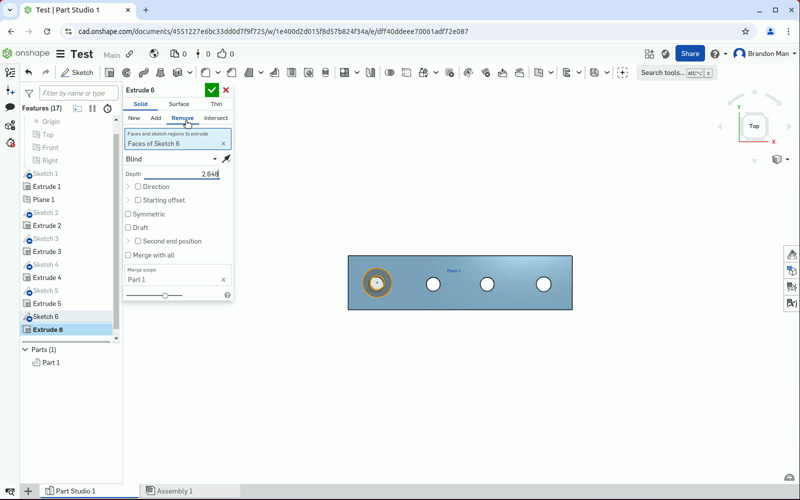
key(tab, 6)
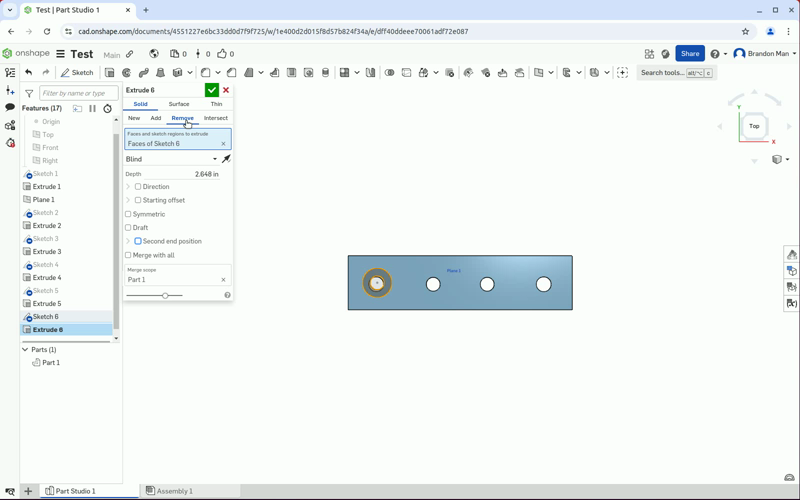
key(space)
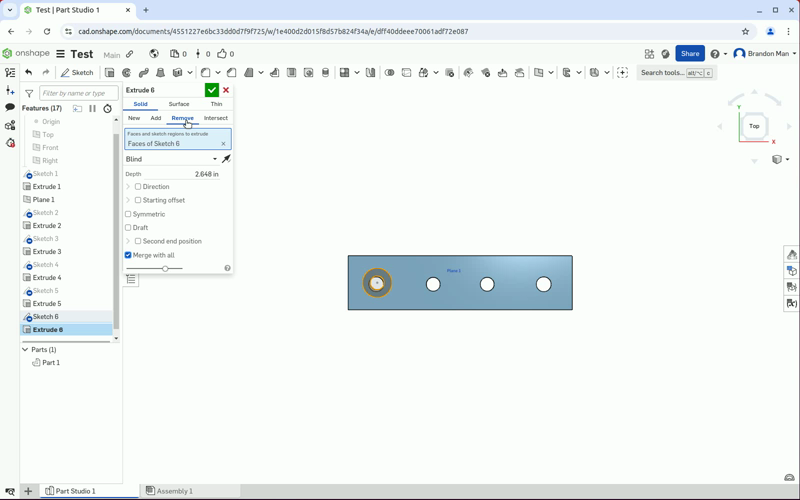
key(enter)
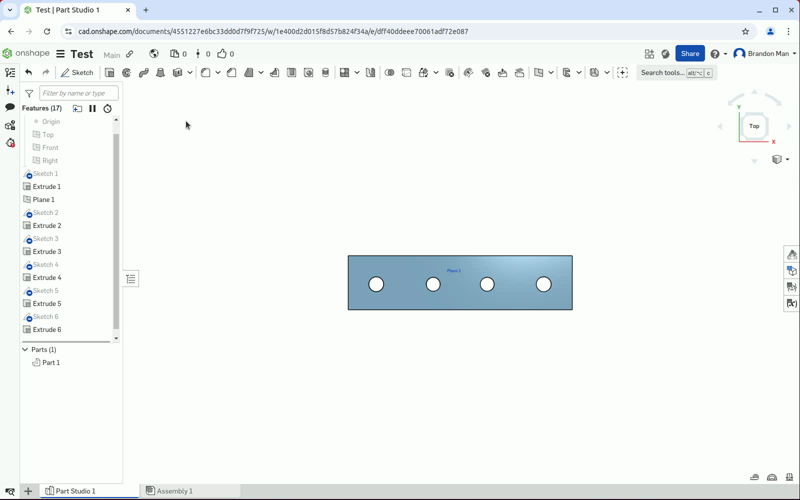
key(shift+h)
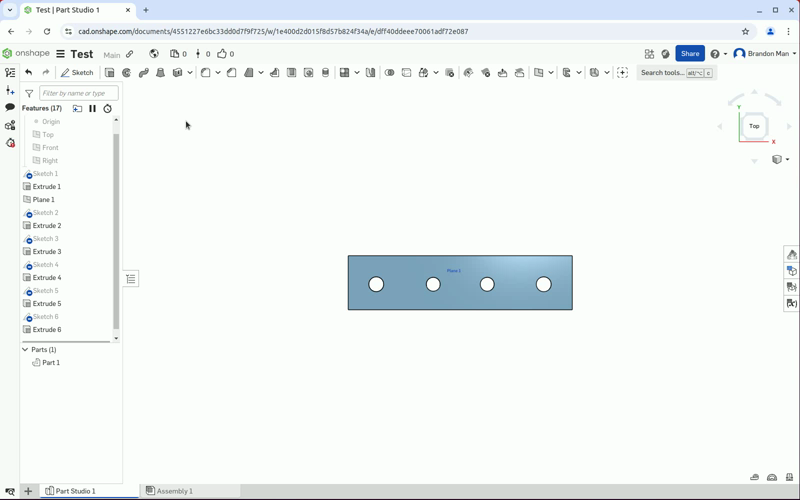
key(shift+h)
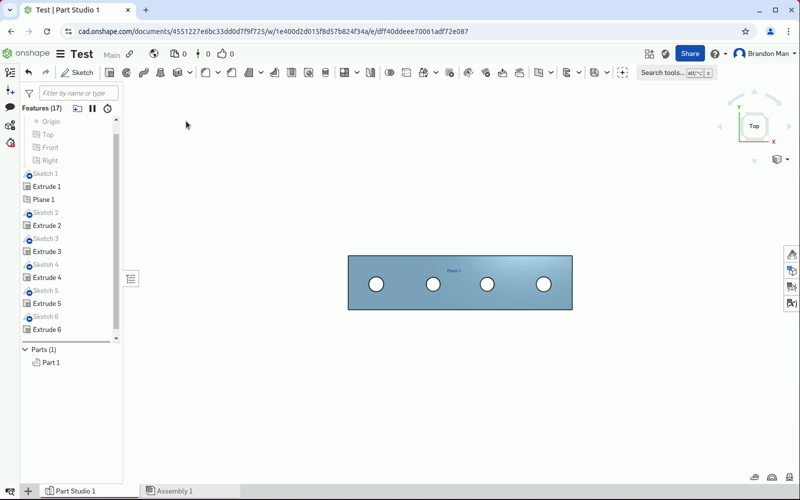
mouse_move(69, 176)
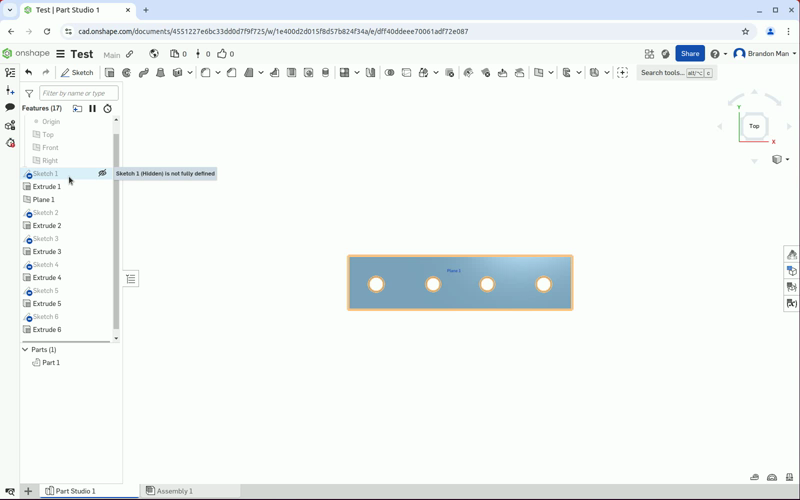
click(69, 176)
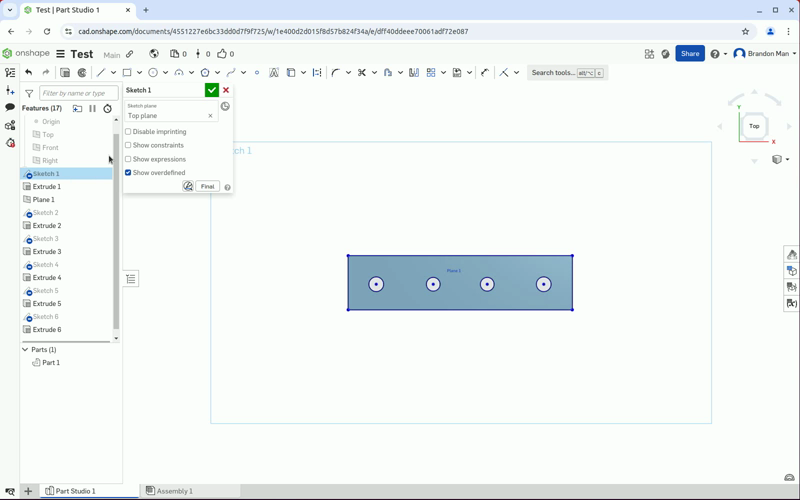
mouse_move(229, 92)
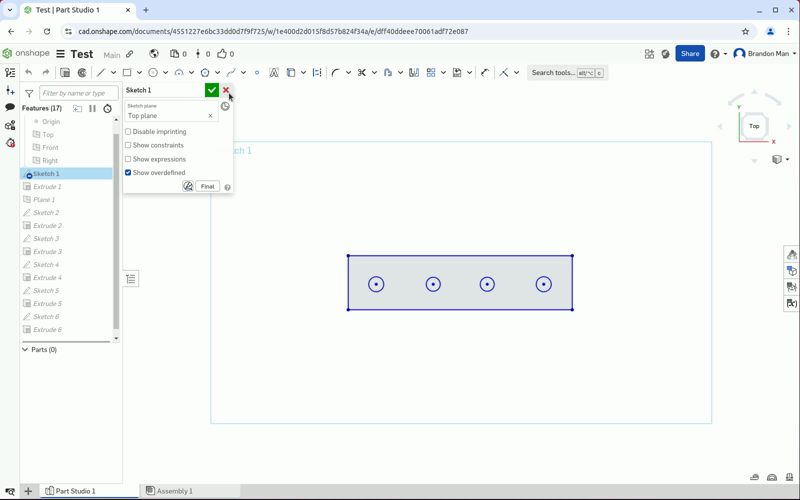
click(229, 92)
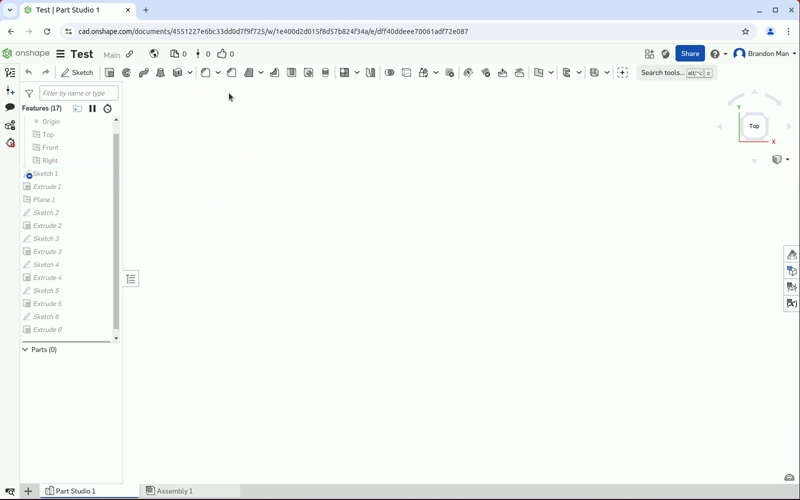
key(shift+s)
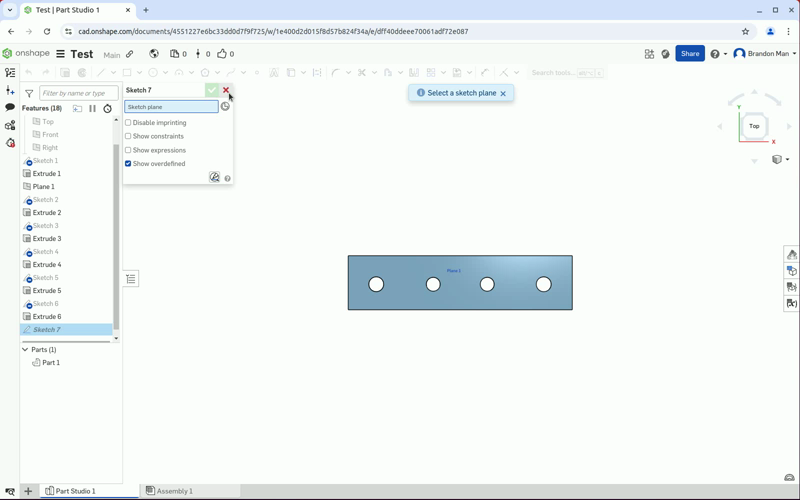
mouse_move(69, 189)
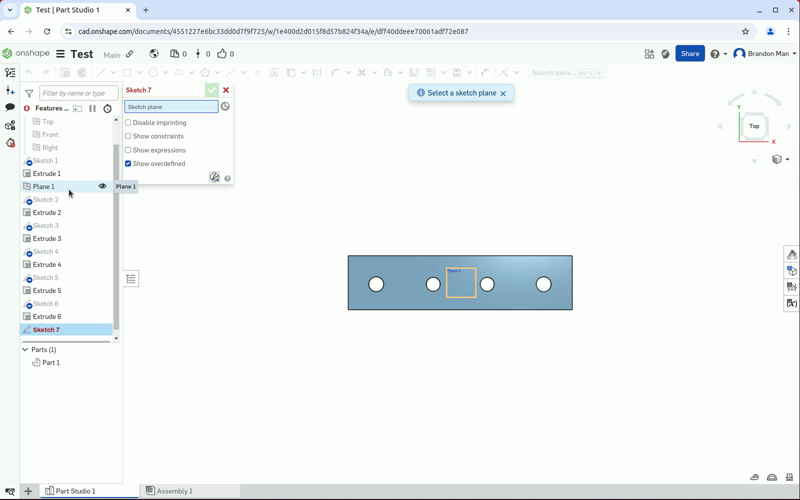
click(69, 189)
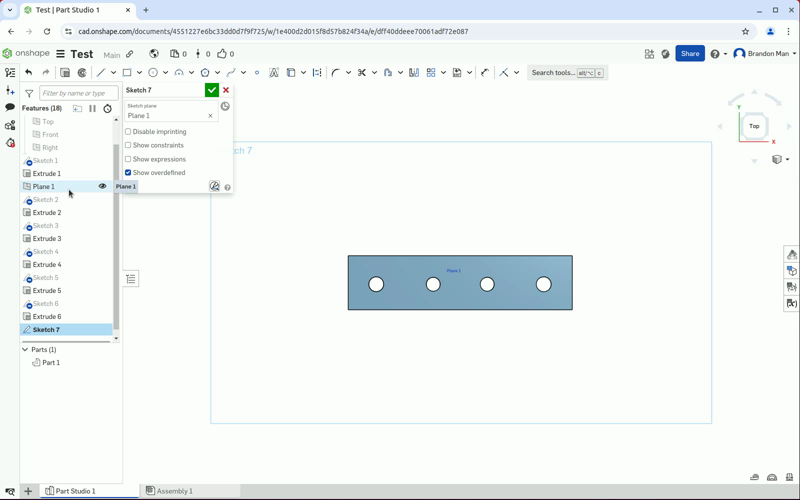
mouse_move(73, 352)
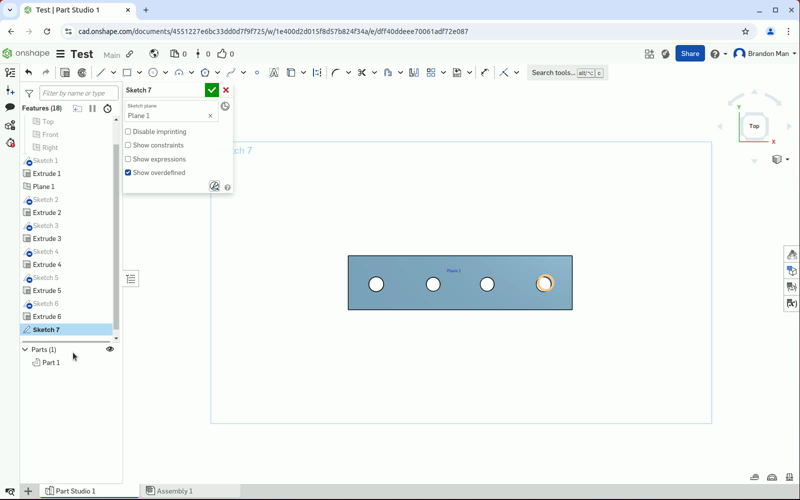
key(y)
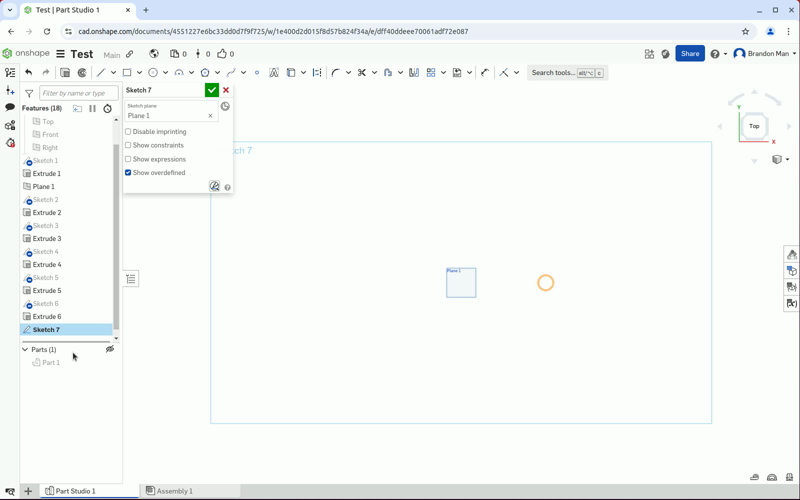
key(c)
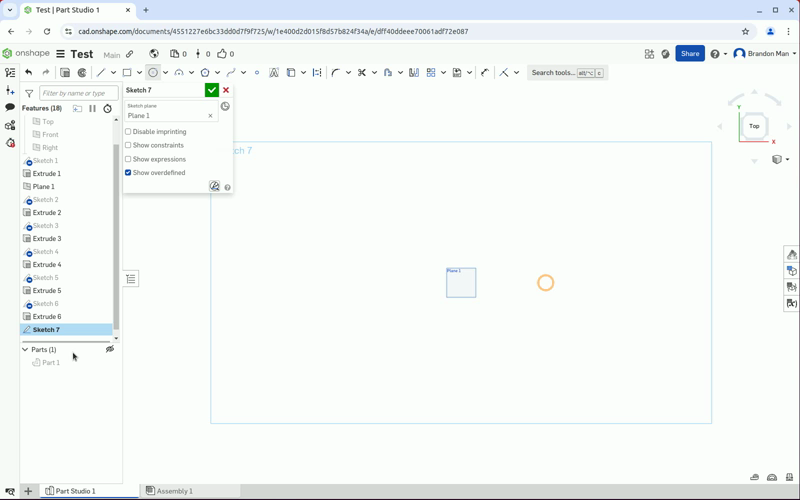
key_down(shift)
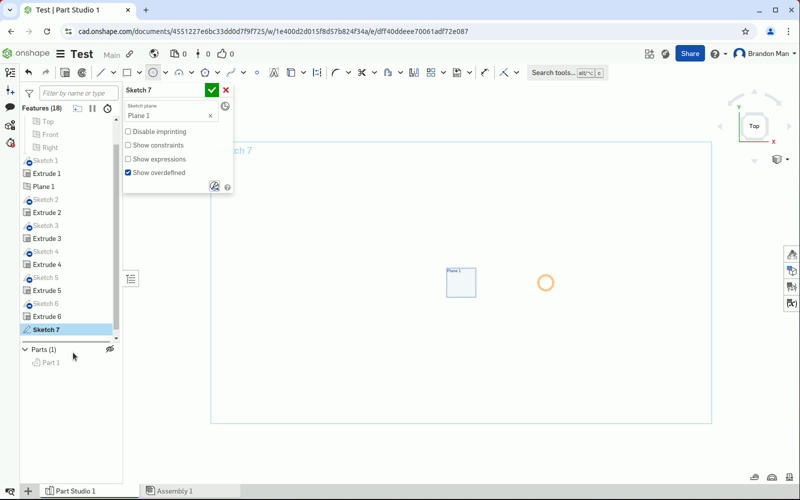
mouse_move(433, 282)
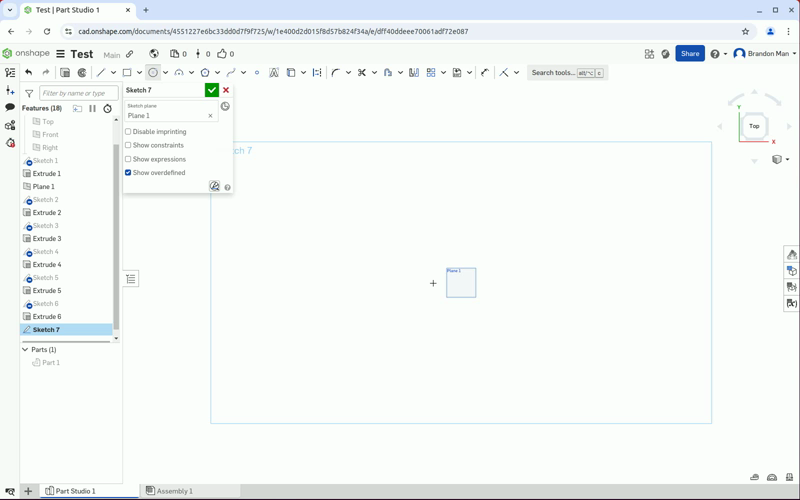
click(433, 282)
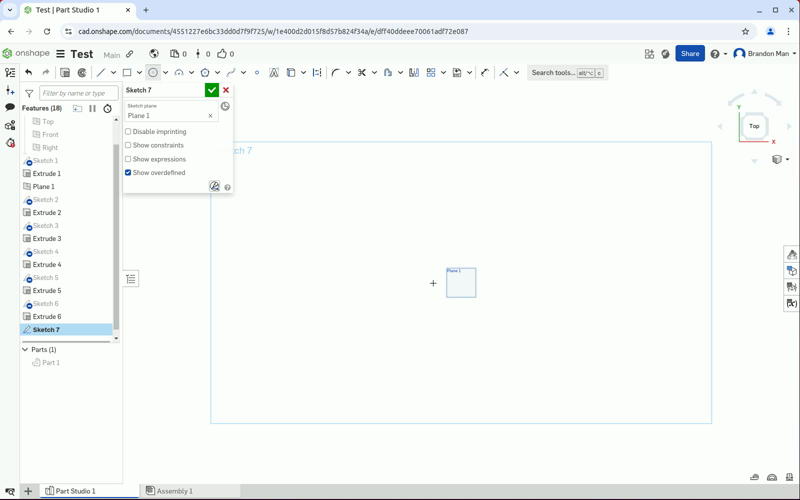
key_up(shift)
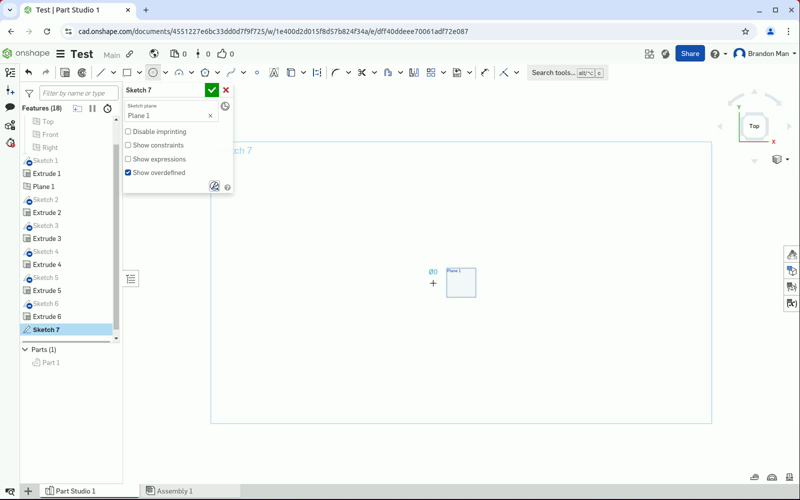
mouse_move(447, 282)
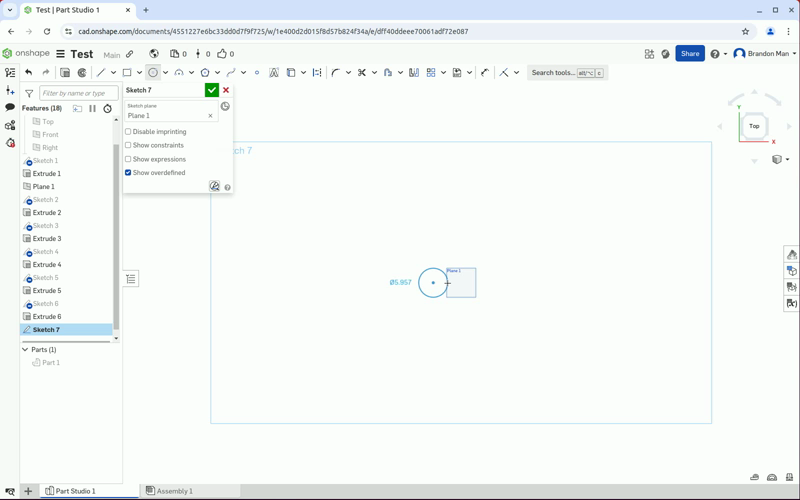
click(447, 282)
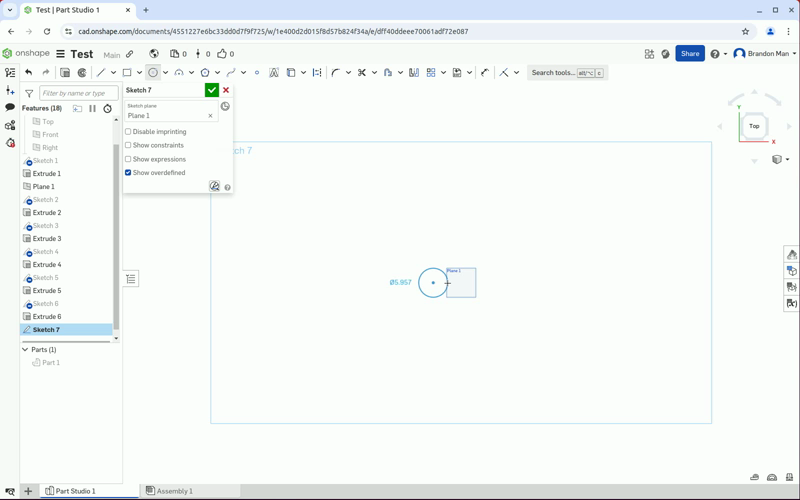
key(esc)
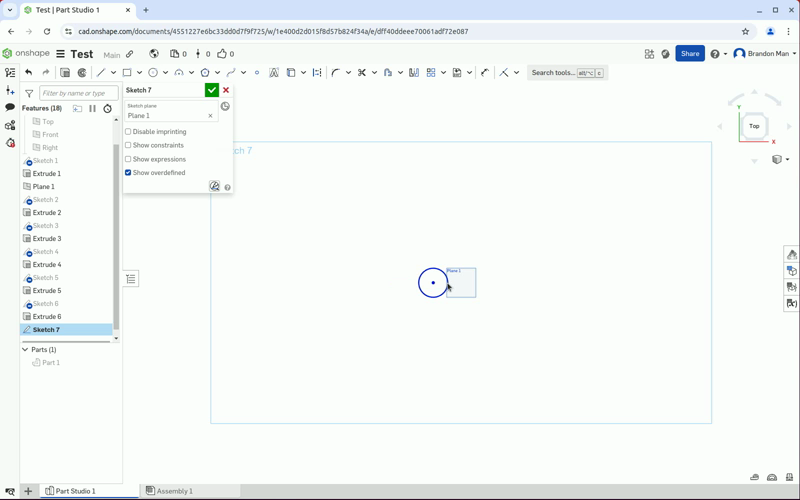
key(c)
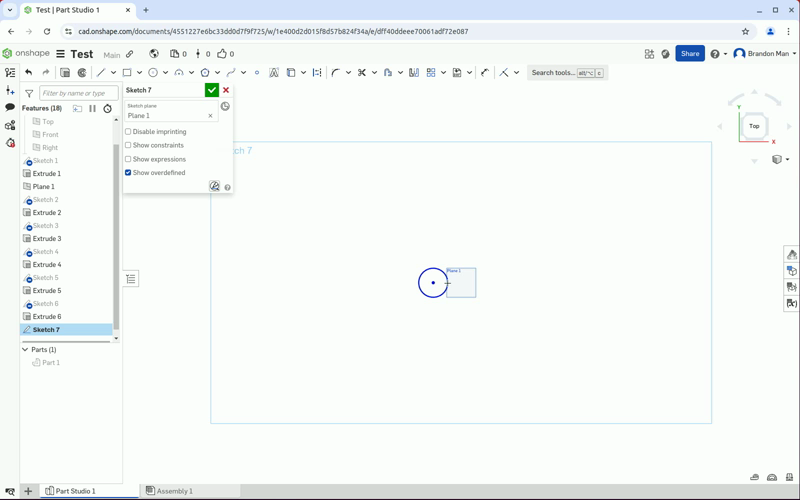
key_down(shift)
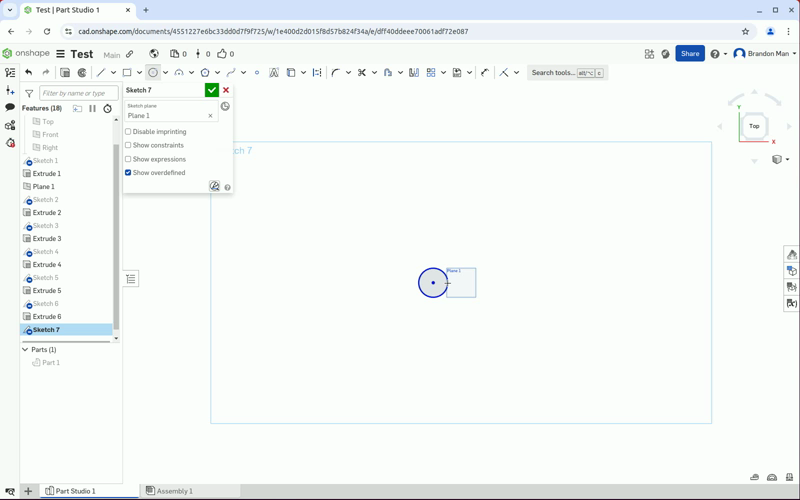
mouse_move(433, 282)
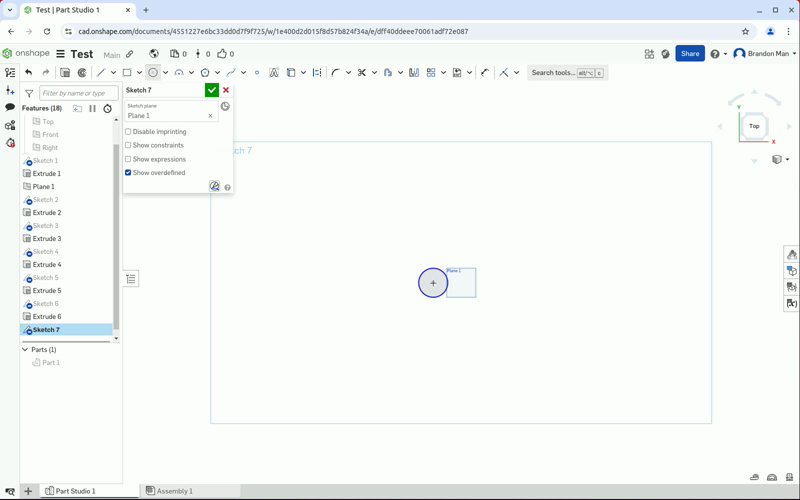
click(433, 282)
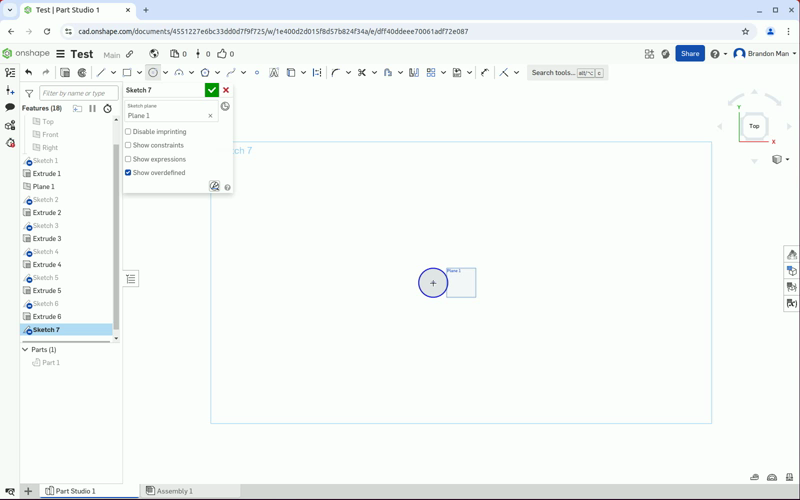
key_up(shift)
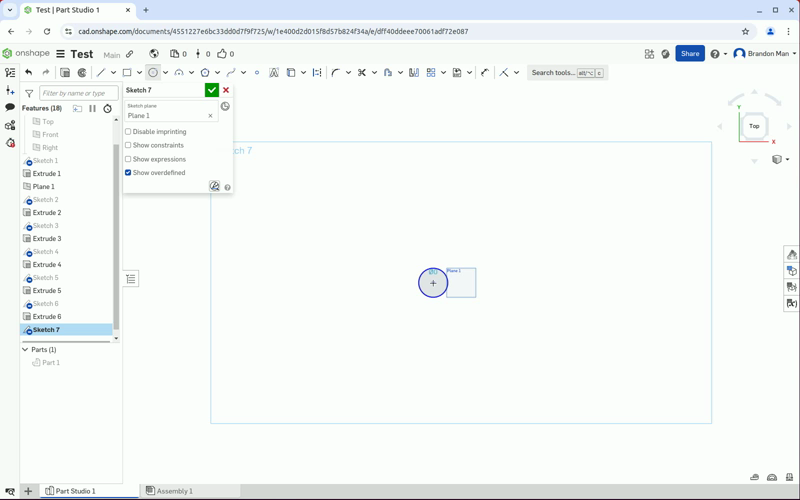
mouse_move(440, 282)
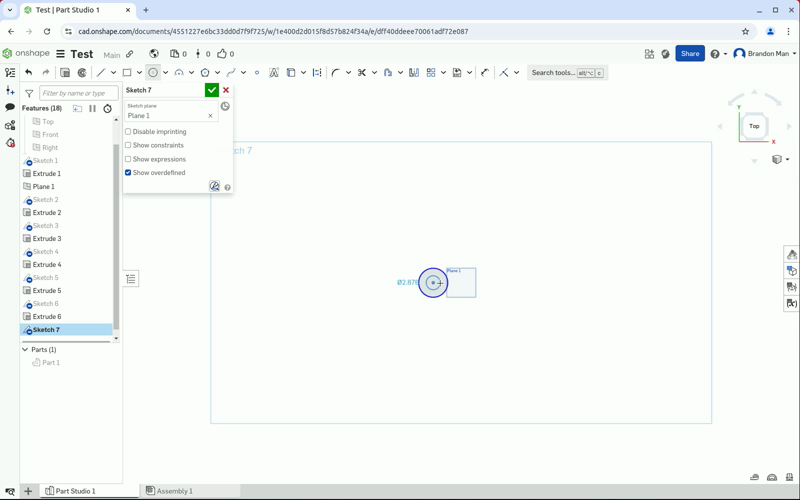
click(440, 282)
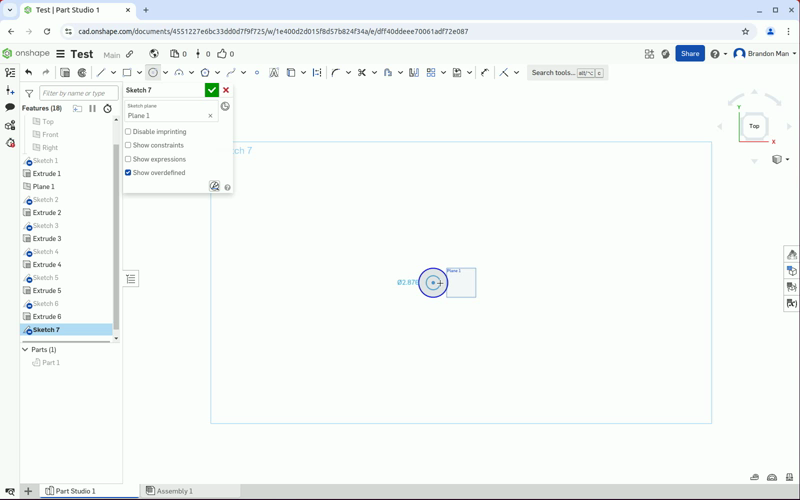
key(esc)
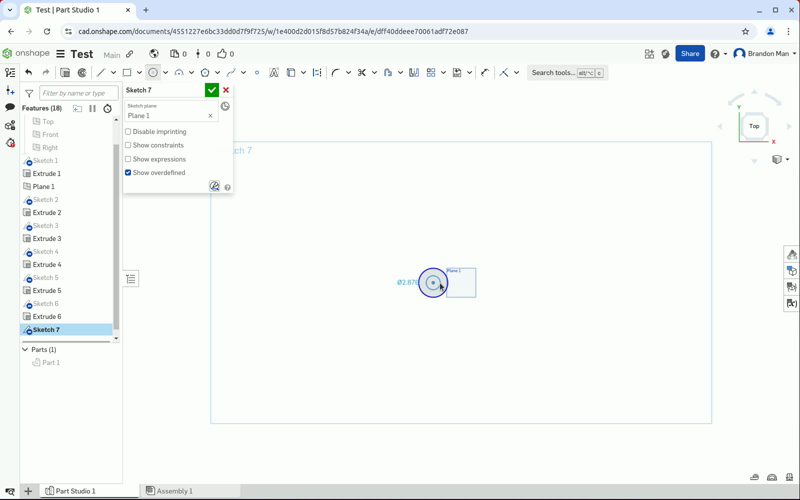
mouse_move(443, 290)
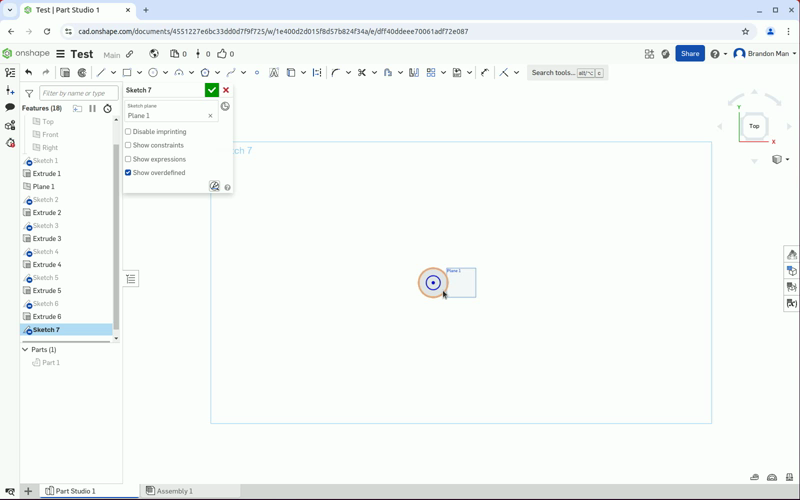
scroll(6)
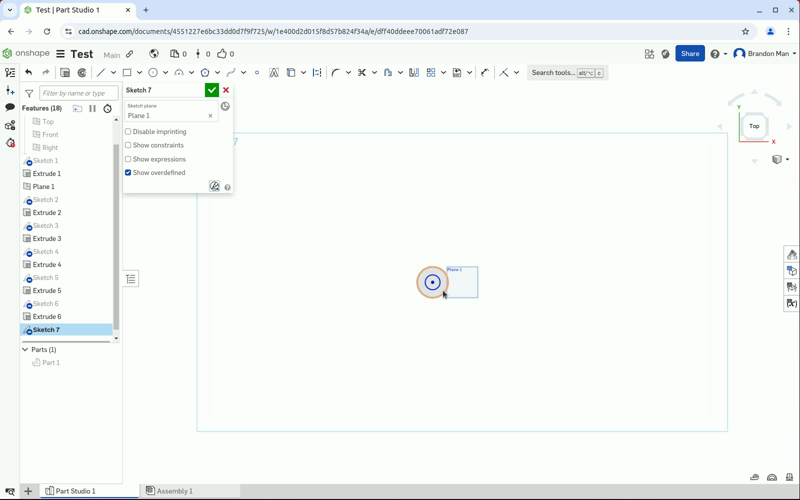
scroll(6)
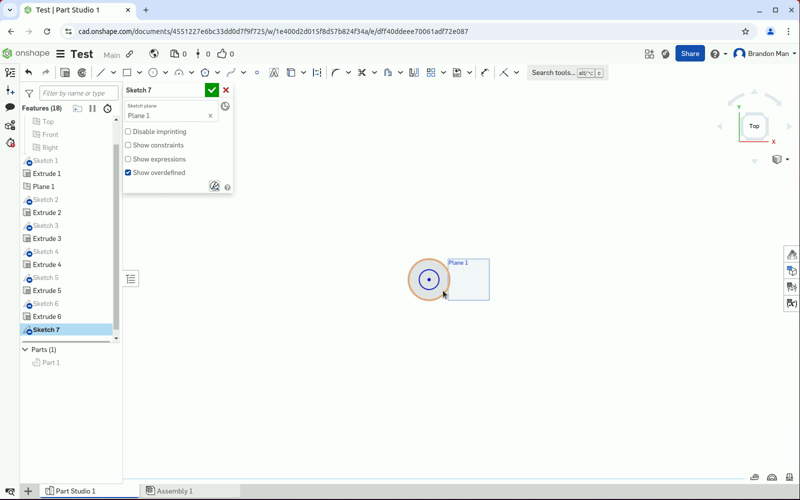
scroll(6)
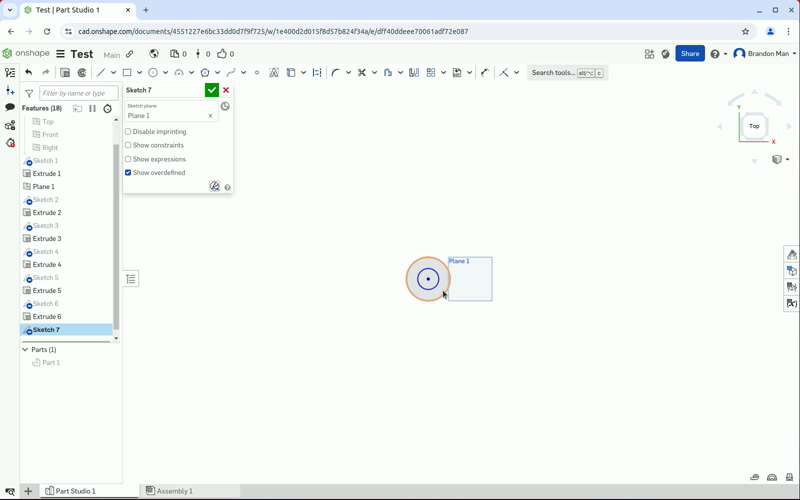
scroll(6)
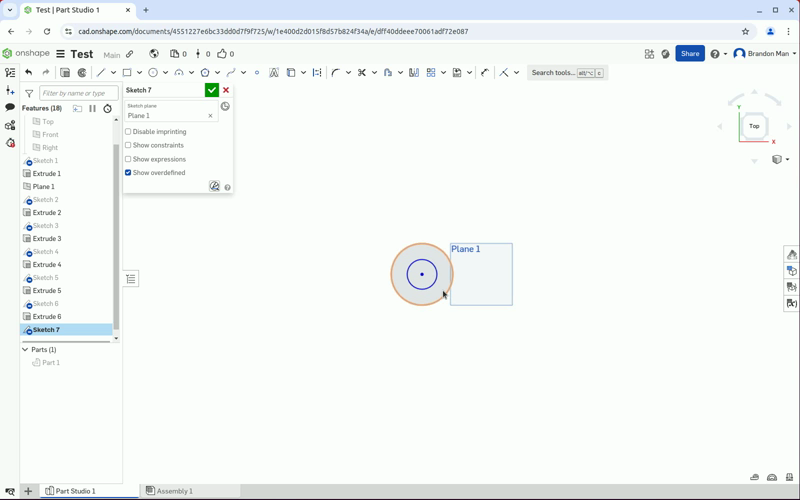
scroll(6)
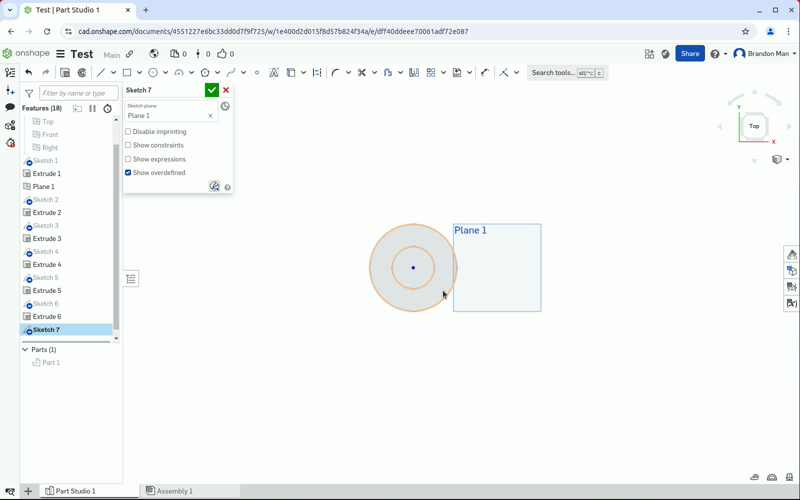
scroll(6)
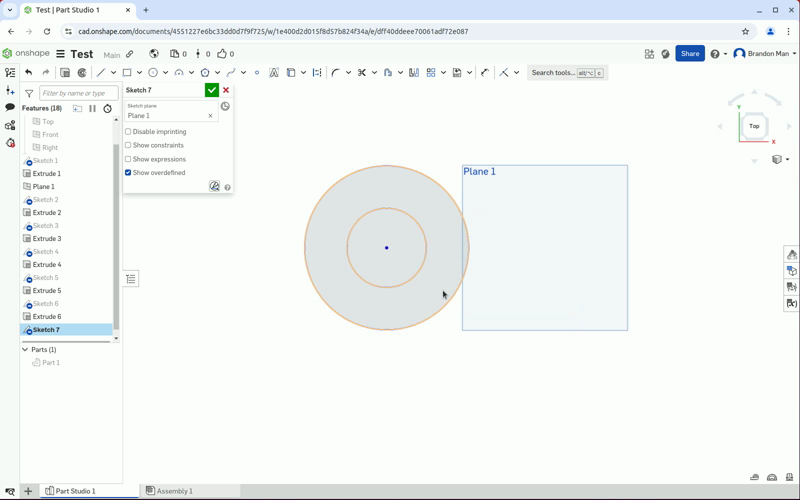
scroll(6)
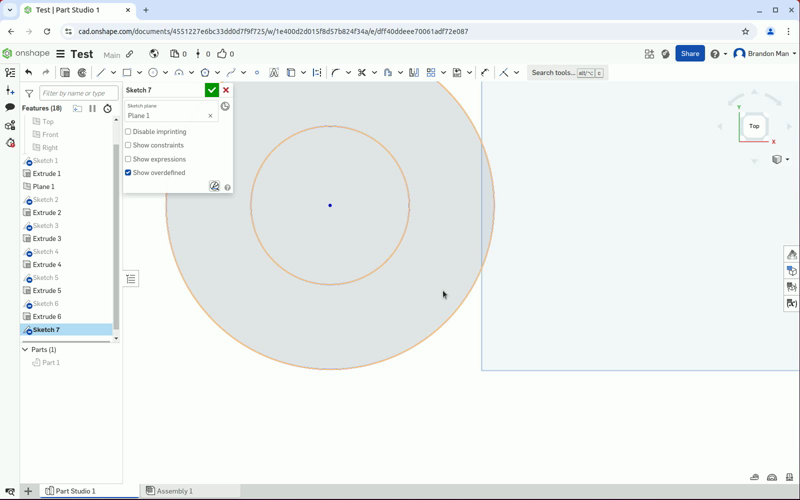
click(443, 290)
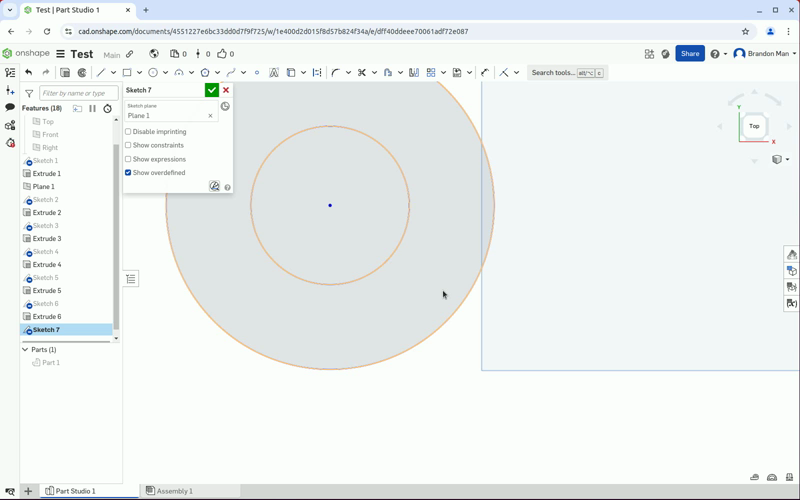
scroll(-6)
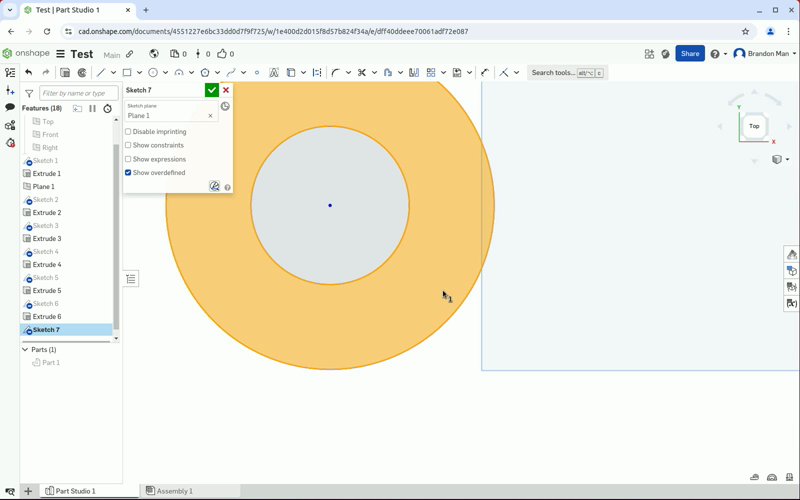
scroll(-6)
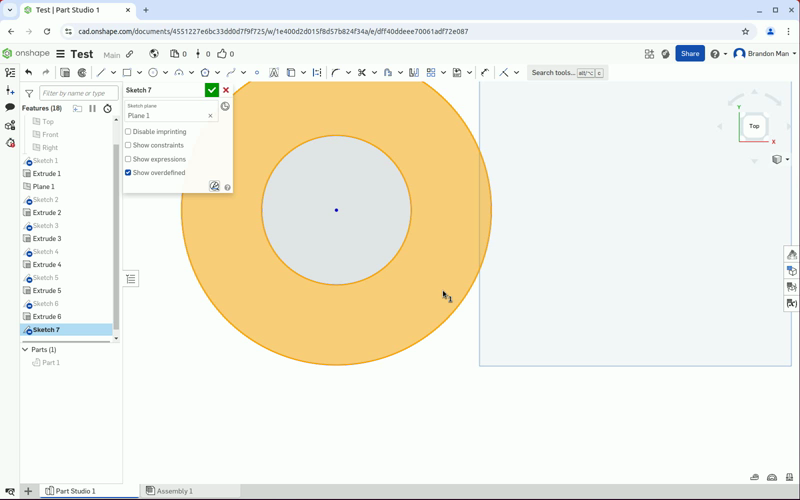
scroll(-6)
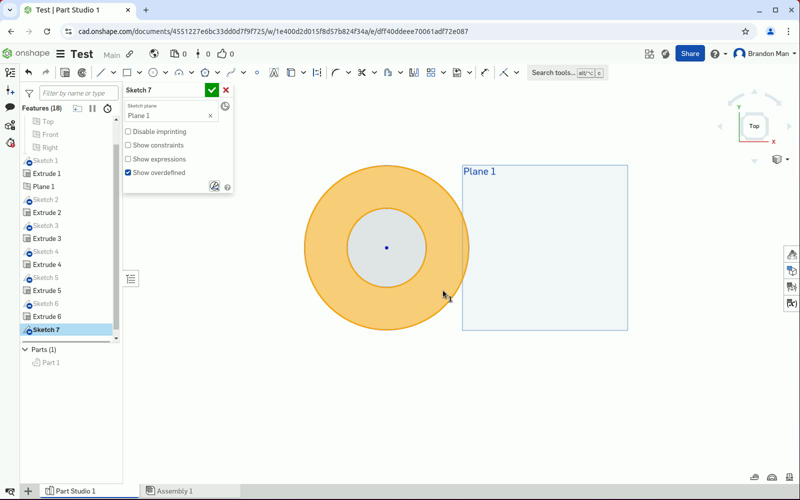
scroll(-6)
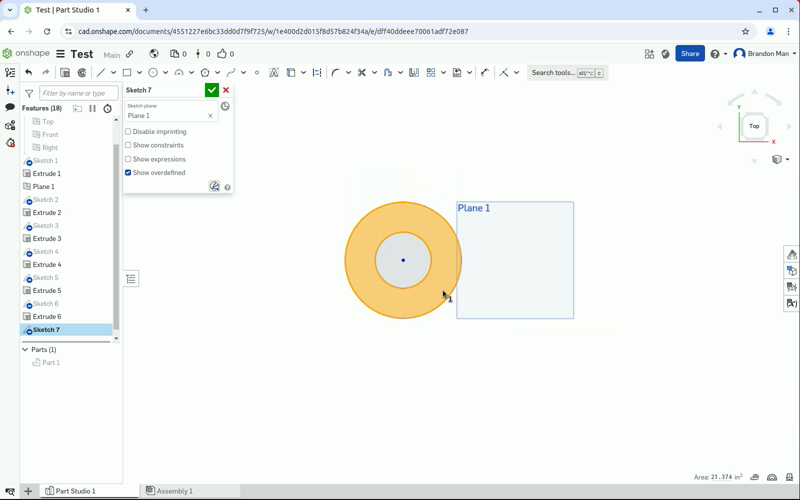
scroll(-6)
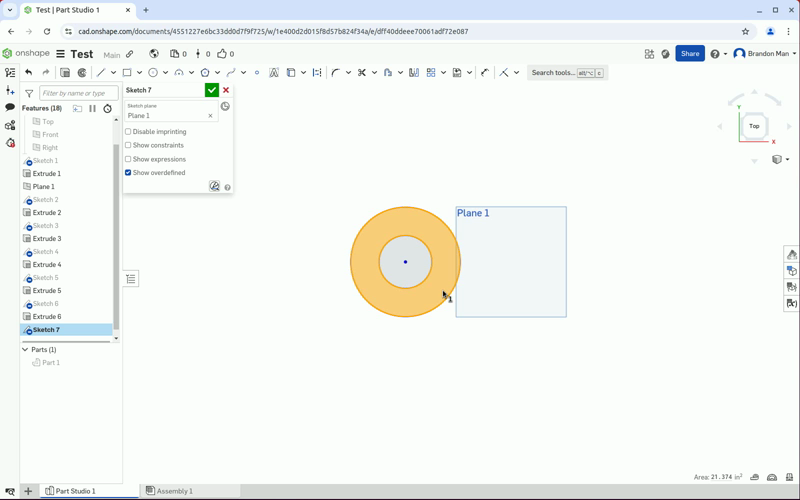
scroll(-6)
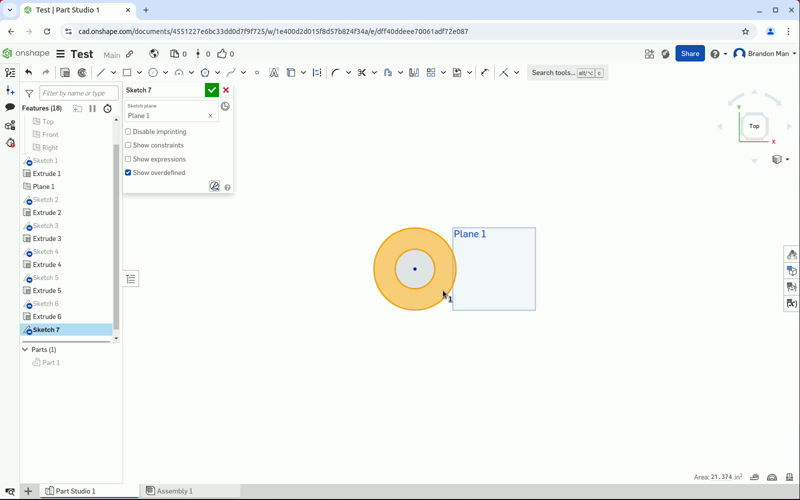
scroll(-6)
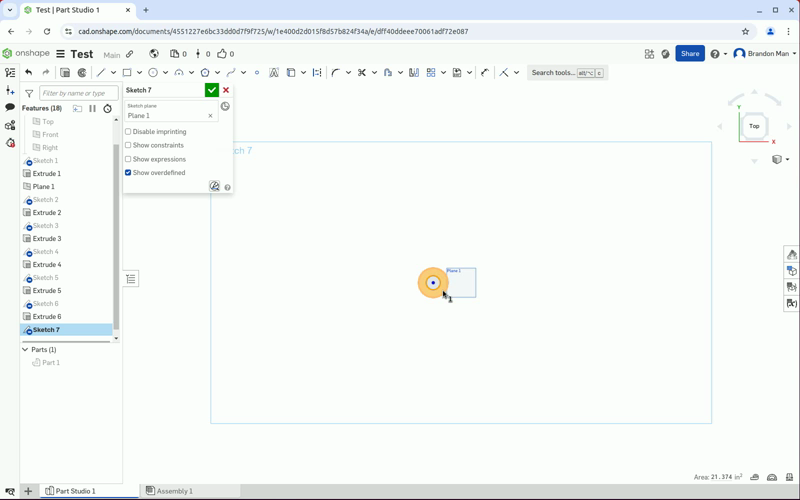
mouse_move(73, 352)
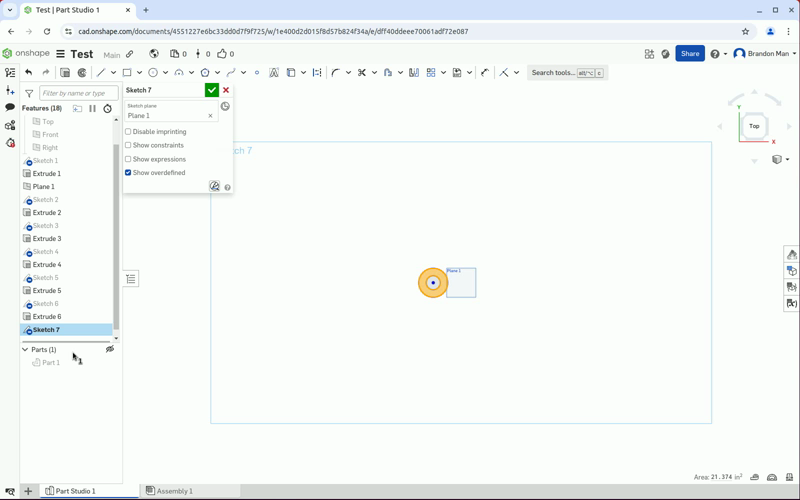
key(shift+y)
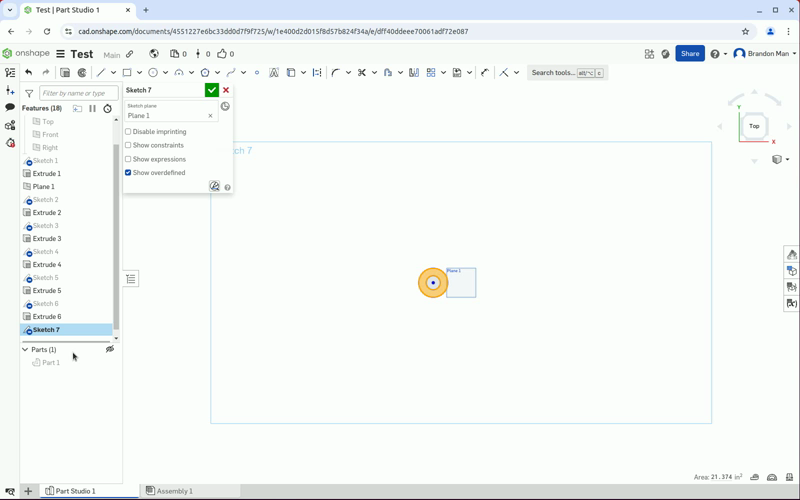
key(shift+e)
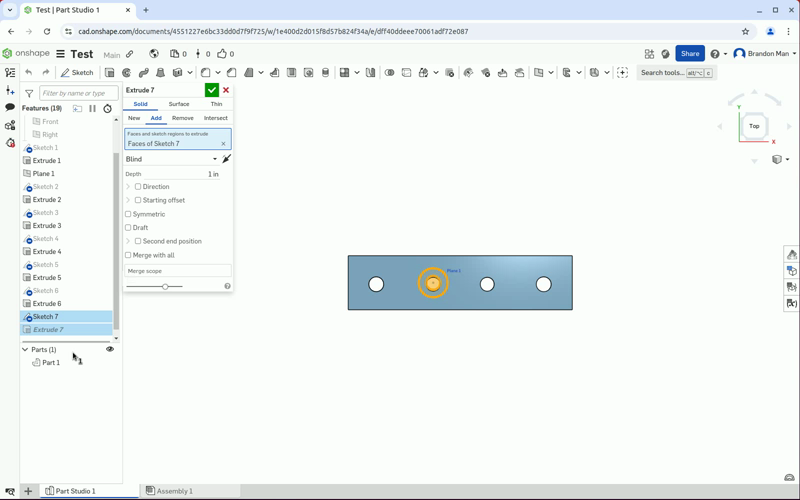
mouse_move(143, 106)
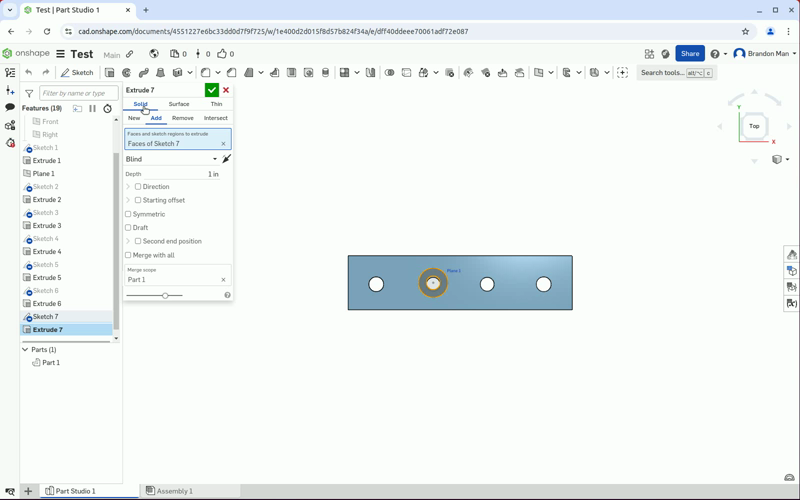
click(143, 106)
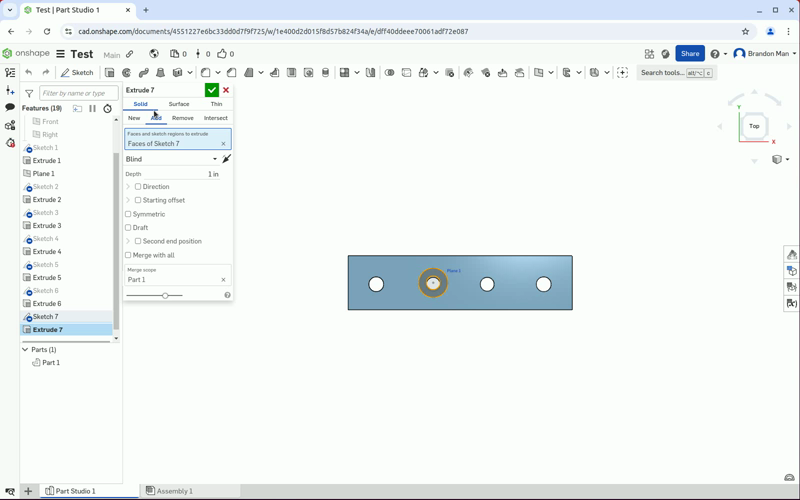
mouse_move(186, 120)
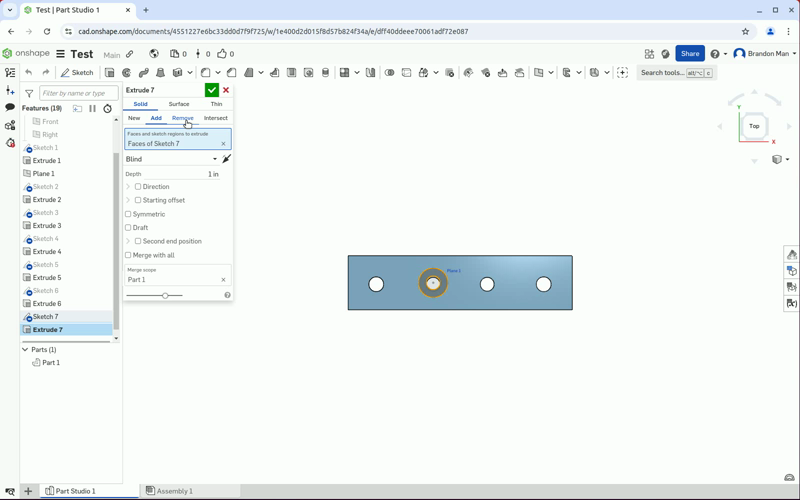
click(186, 120)
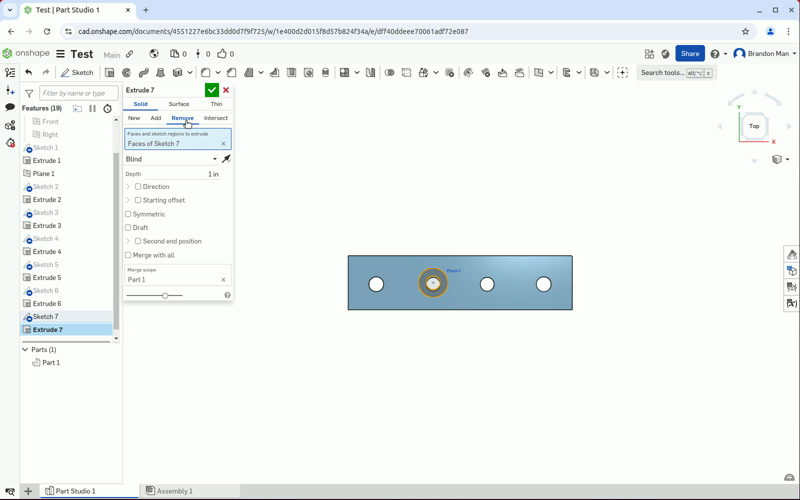
key(tab, 4)
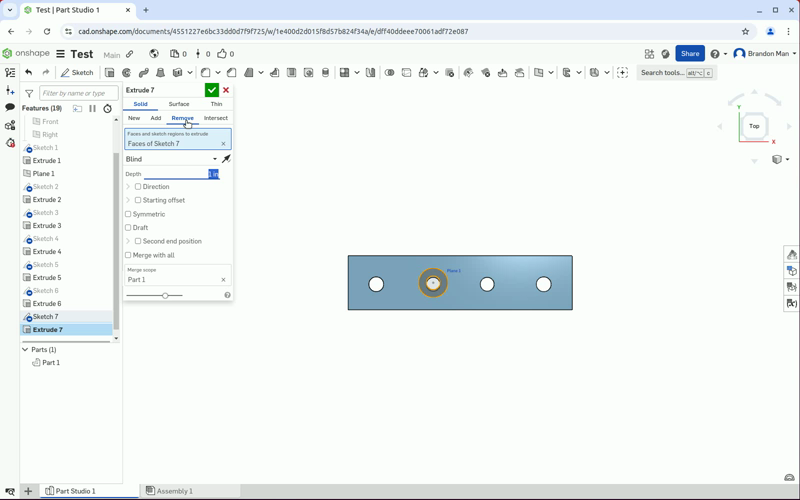
text(2.648)
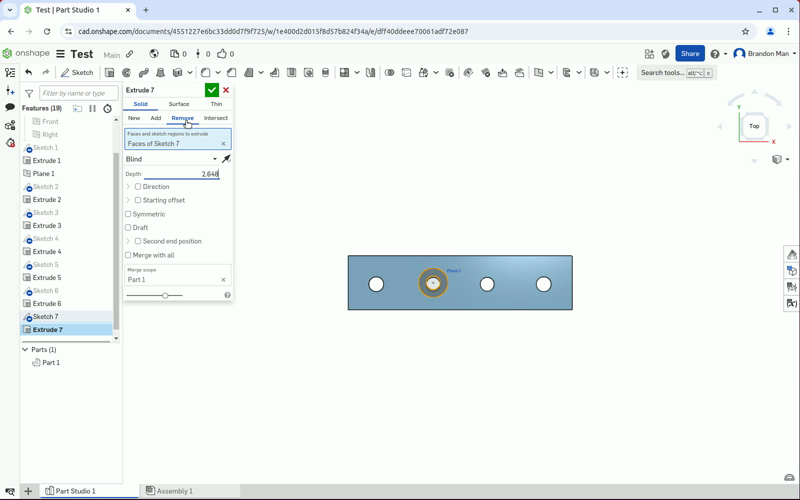
key(tab, 6)
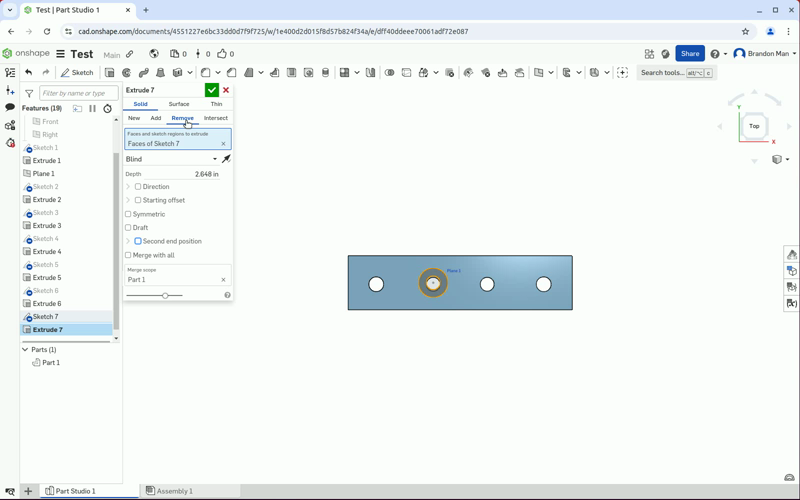
key(space)
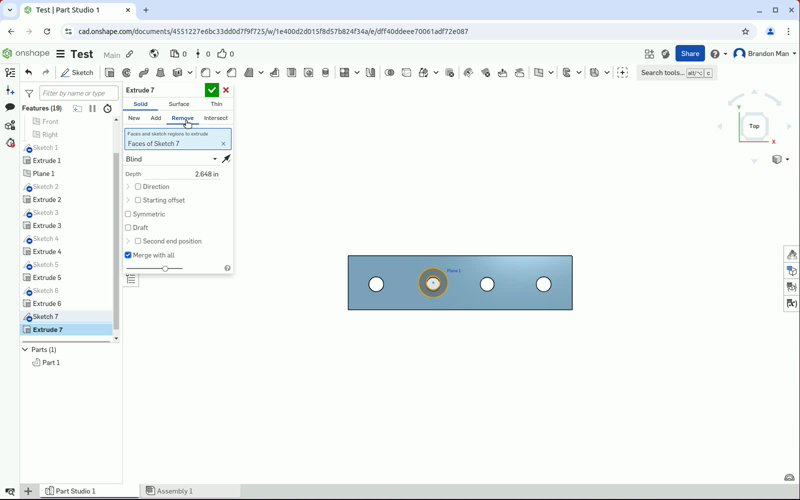
key(enter)
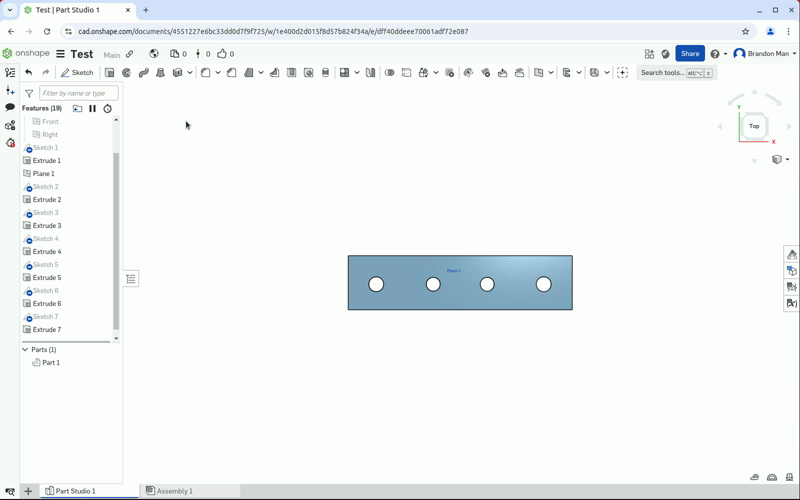
key(shift+h)
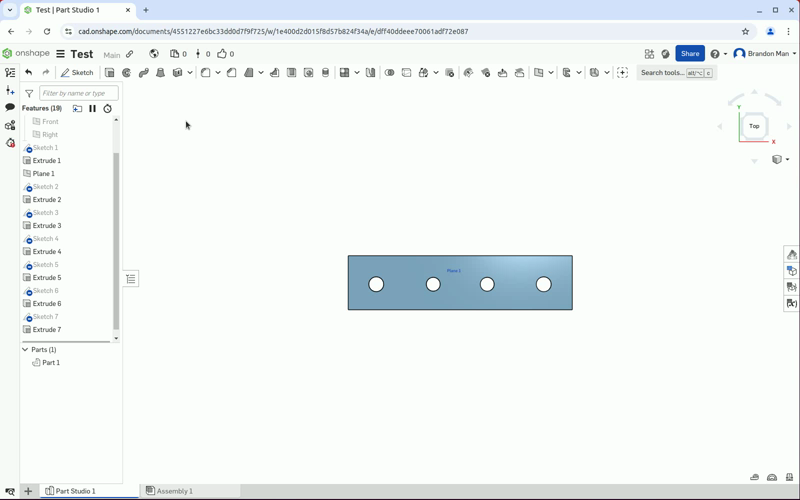
key(shift+h)
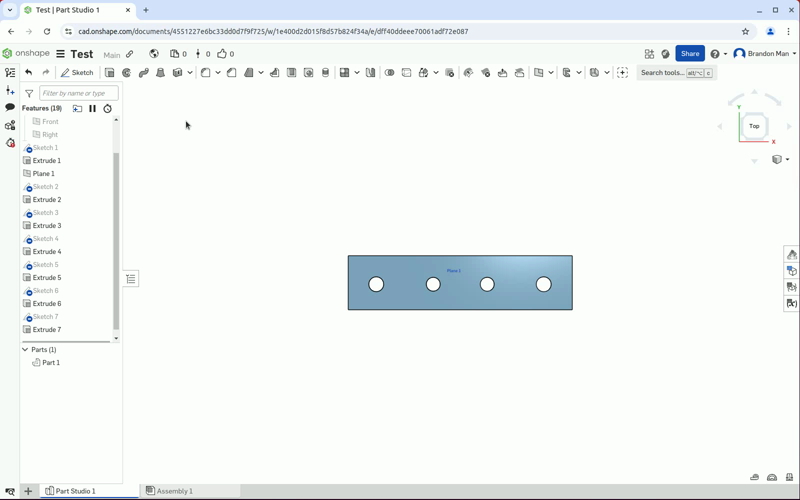
mouse_move(69, 150)
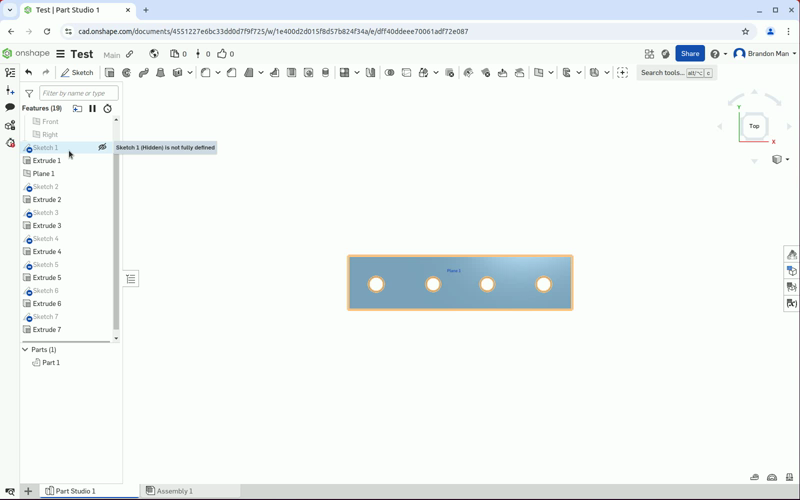
click(69, 150)
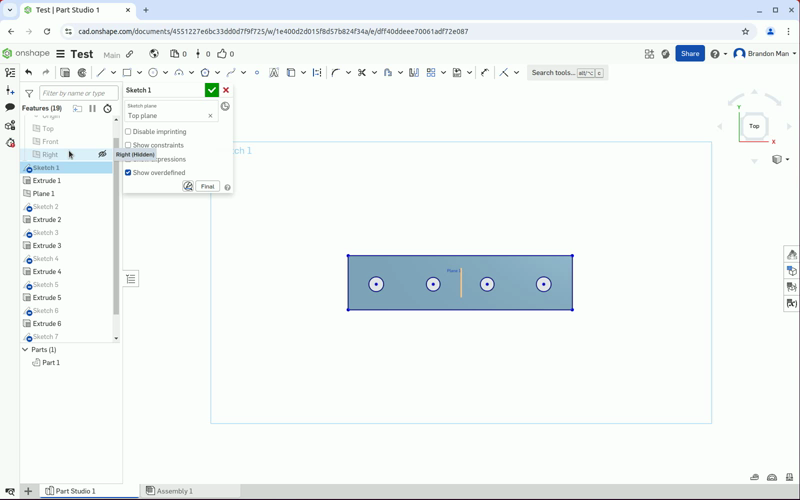
mouse_move(229, 92)
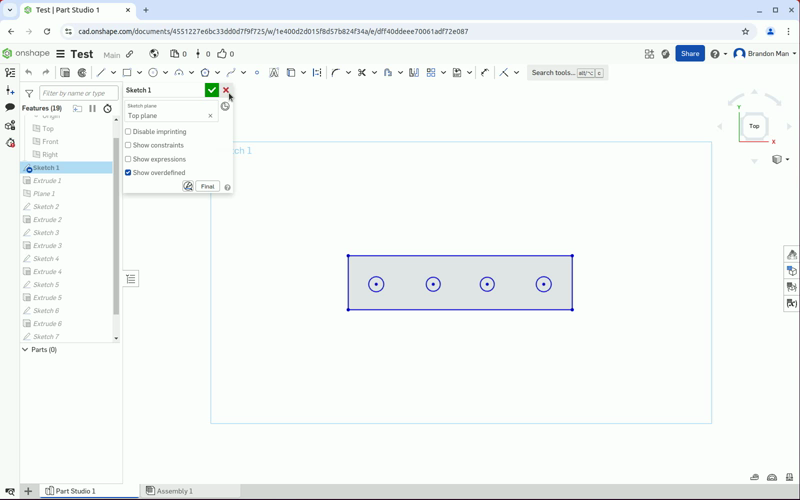
click(229, 92)
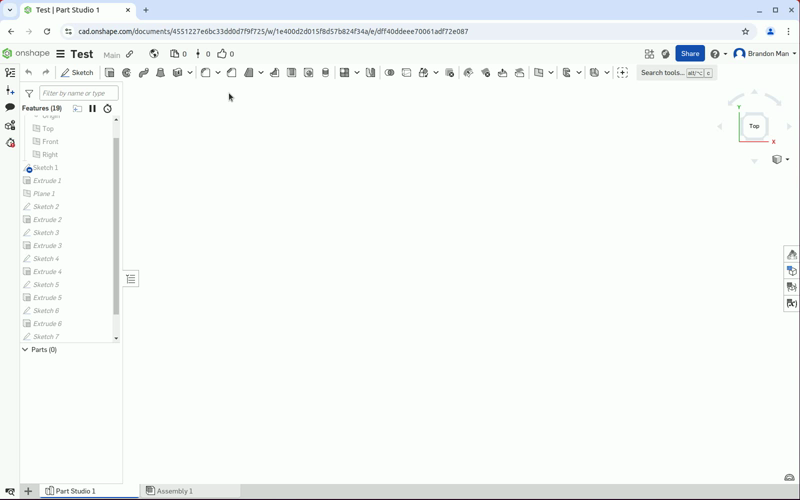
key(shift+s)
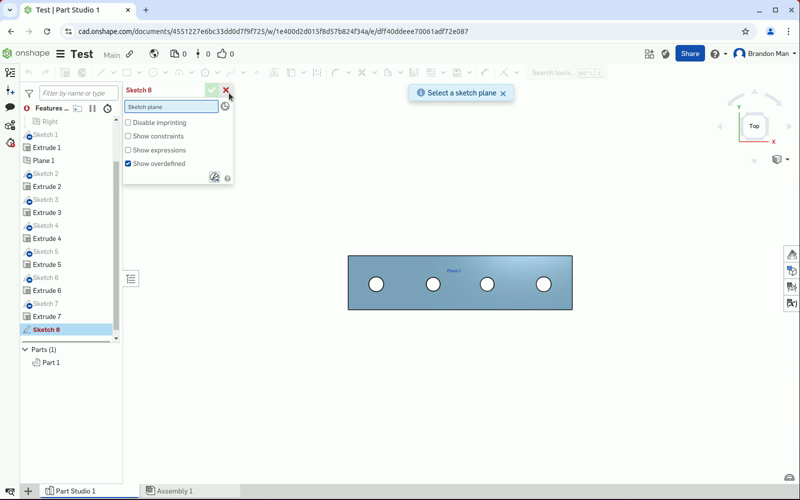
mouse_move(69, 163)
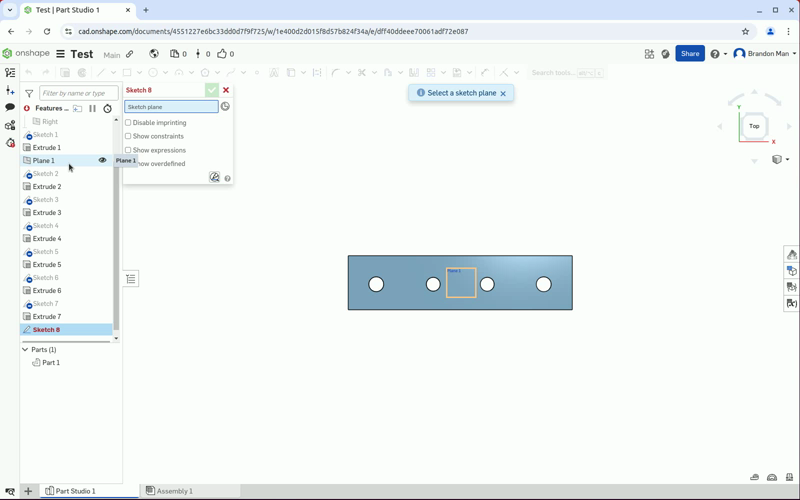
click(69, 163)
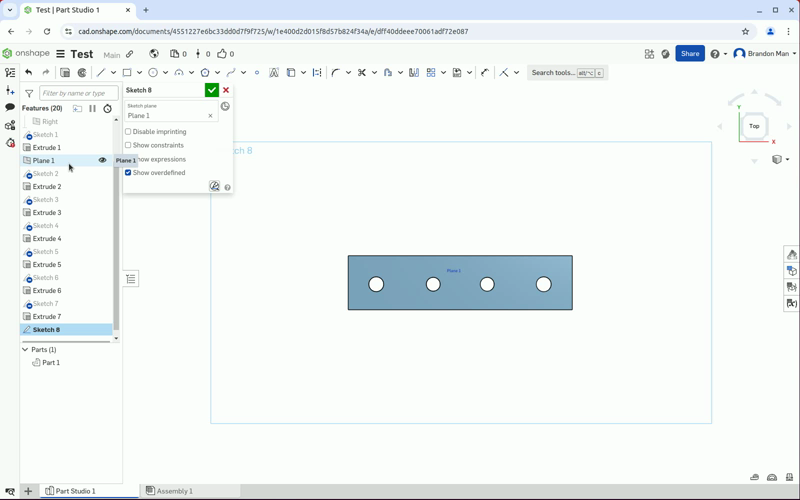
mouse_move(73, 352)
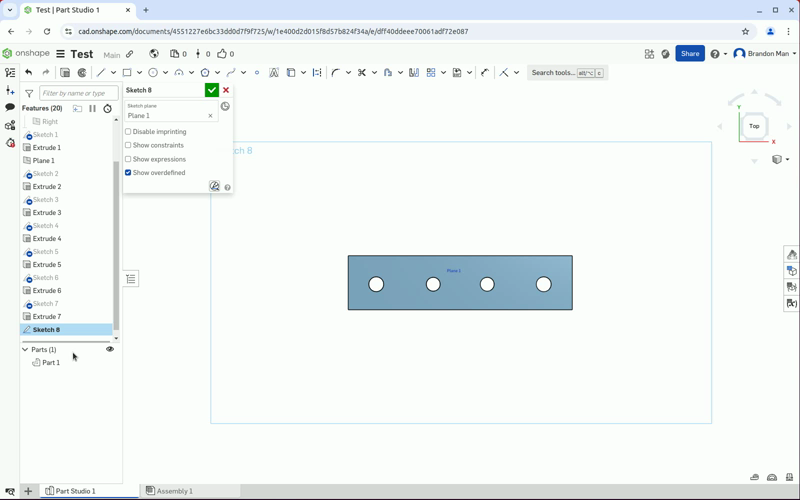
key(y)
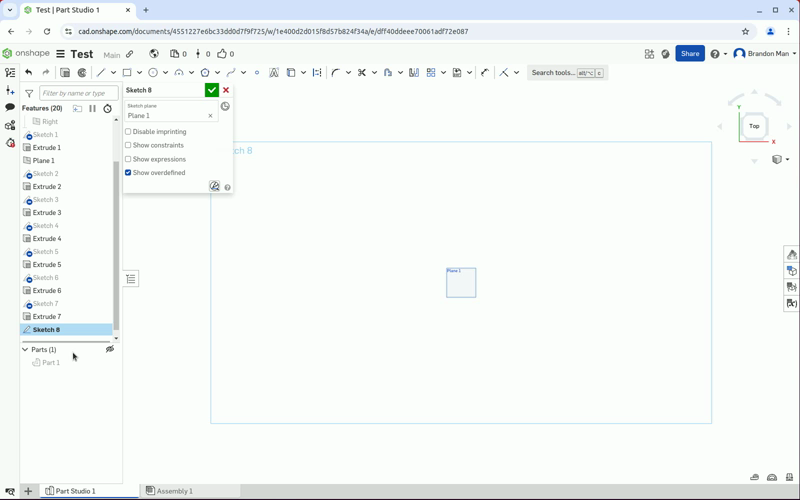
key(c)
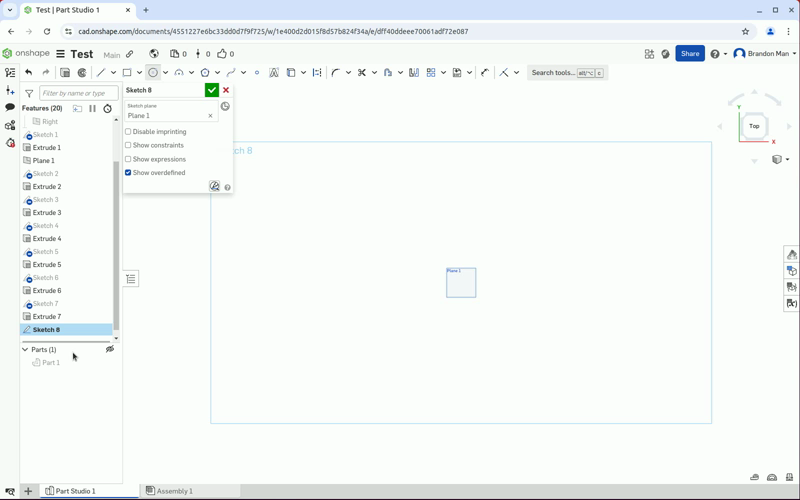
key_down(shift)
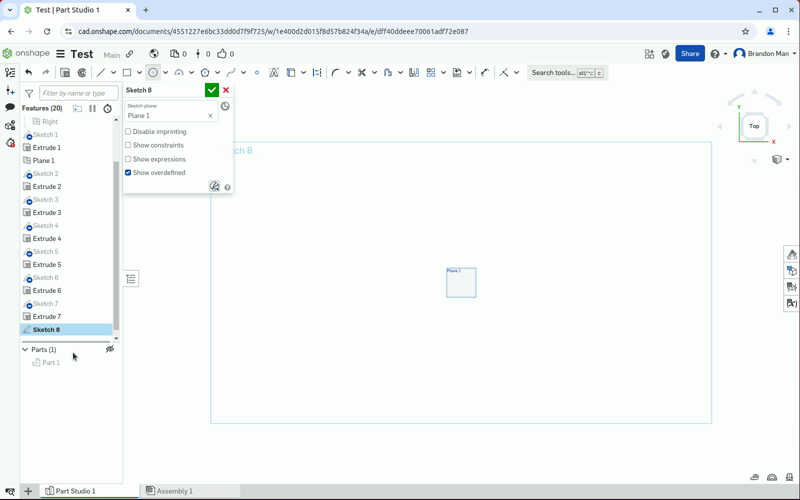
mouse_move(489, 282)
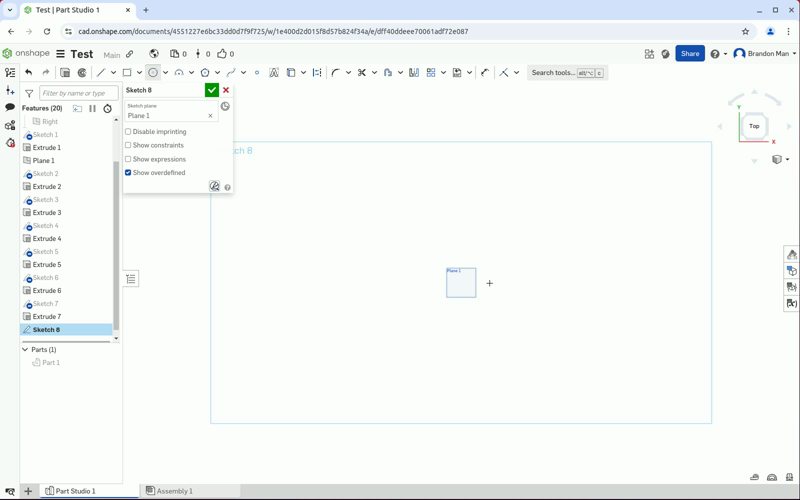
click(489, 282)
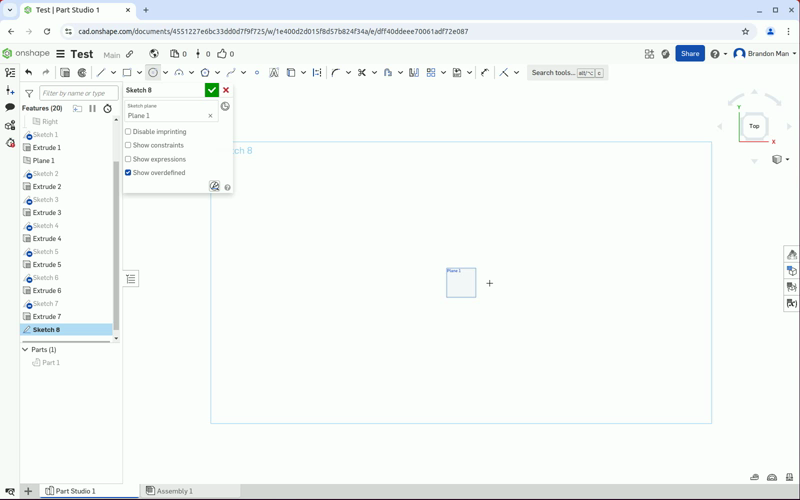
key_up(shift)
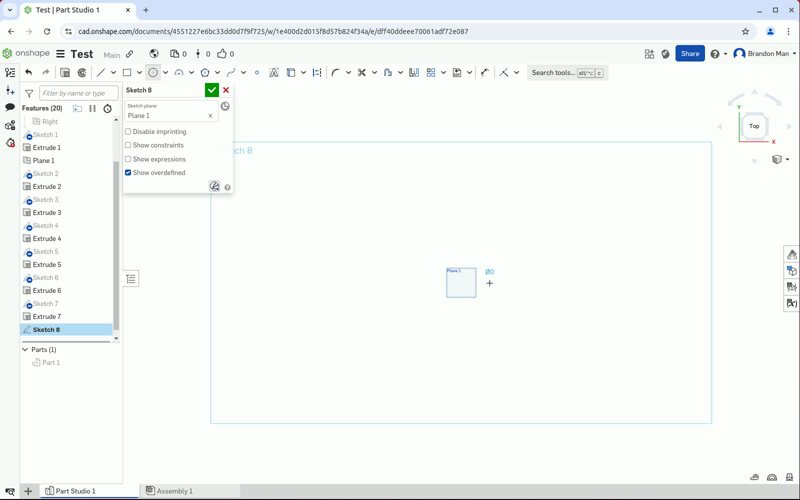
mouse_move(504, 282)
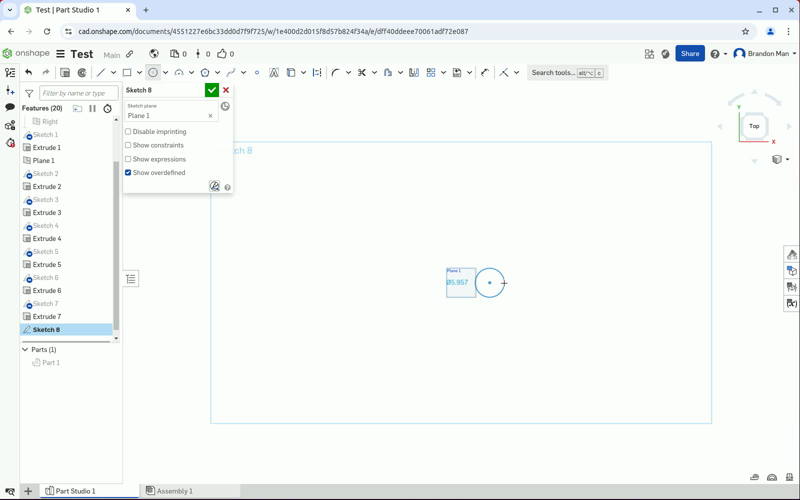
click(504, 282)
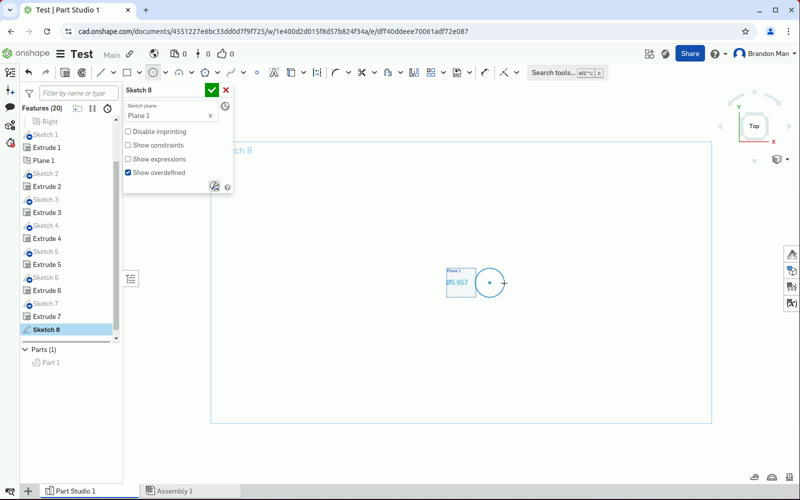
key(esc)
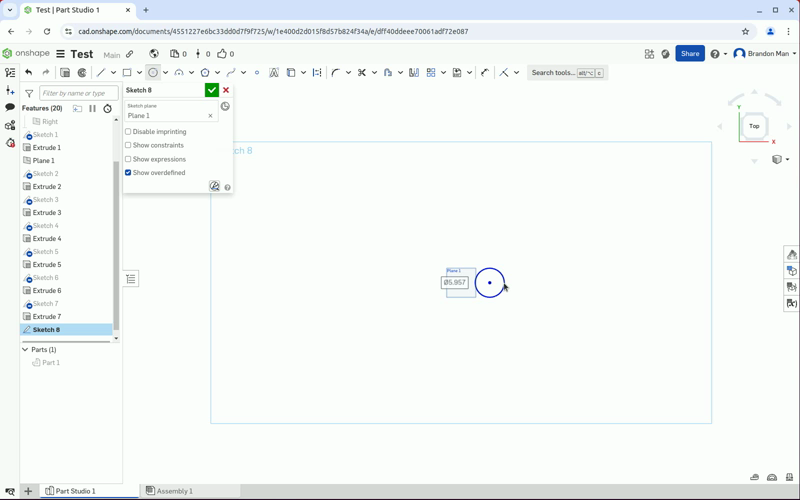
key(c)
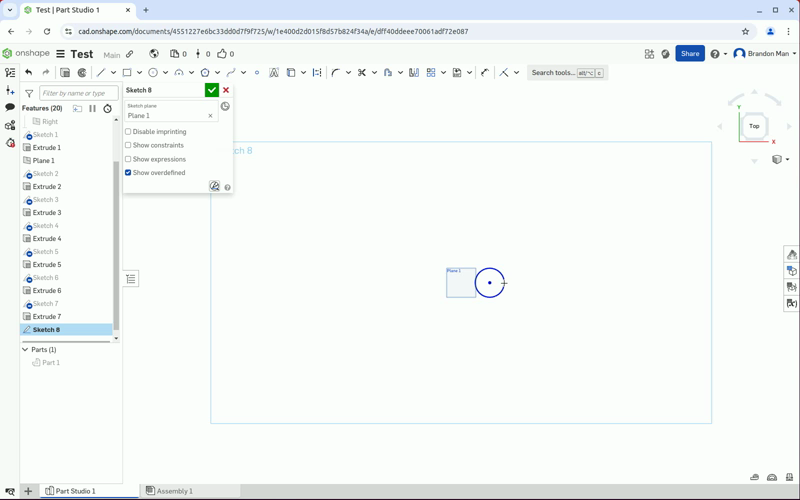
key_down(shift)
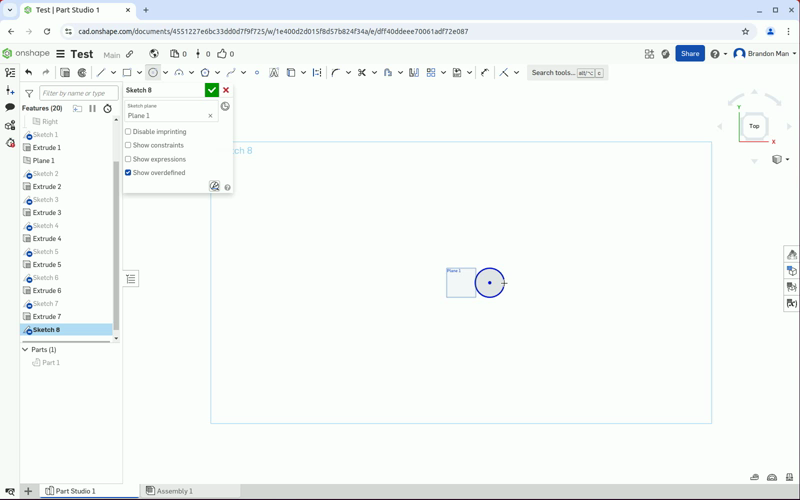
mouse_move(489, 282)
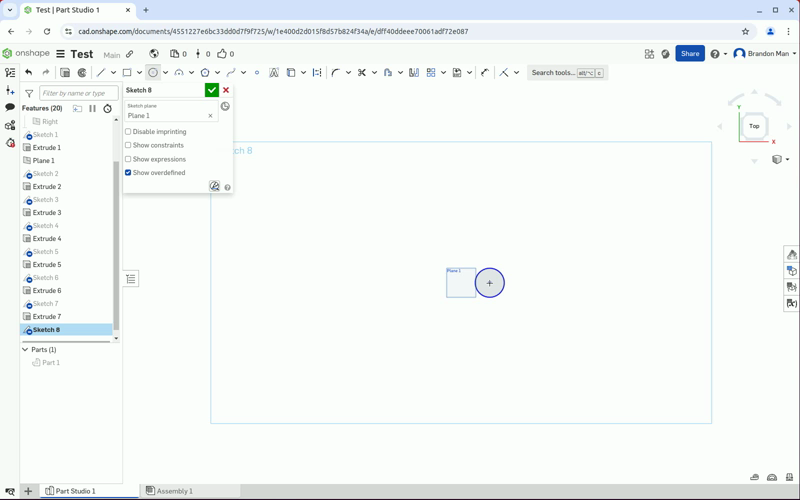
click(489, 282)
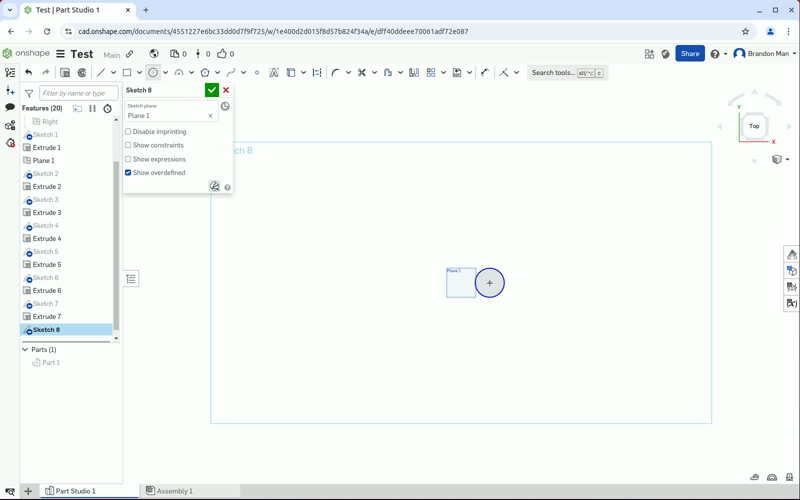
key_up(shift)
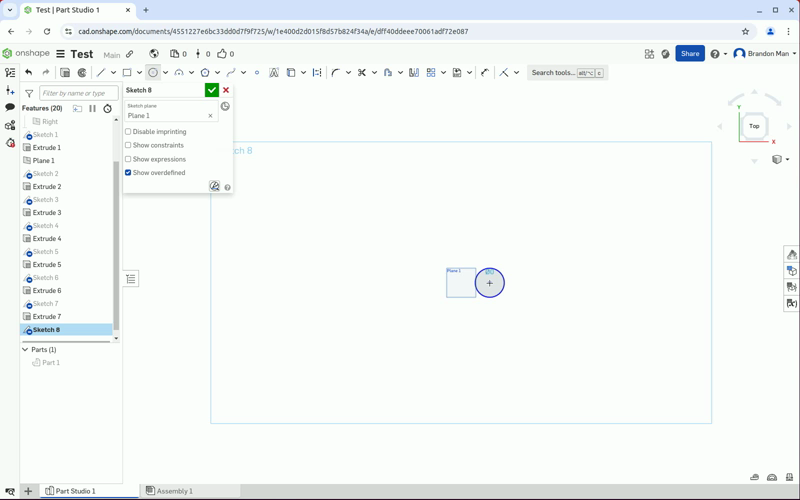
mouse_move(496, 282)
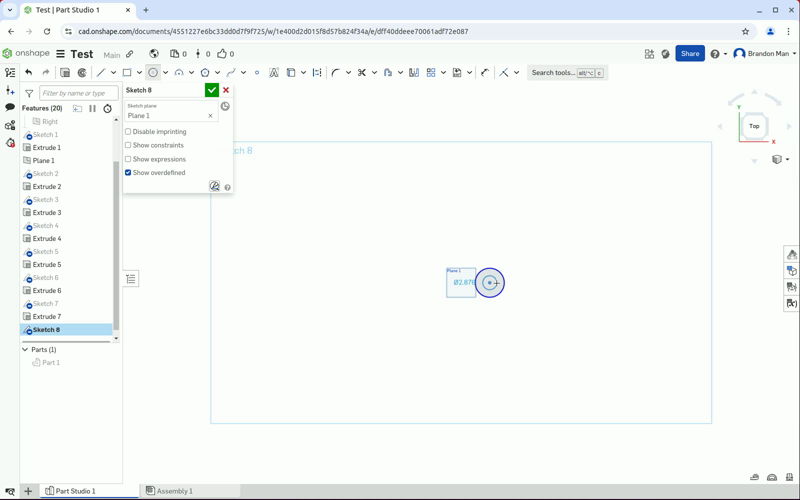
click(496, 282)
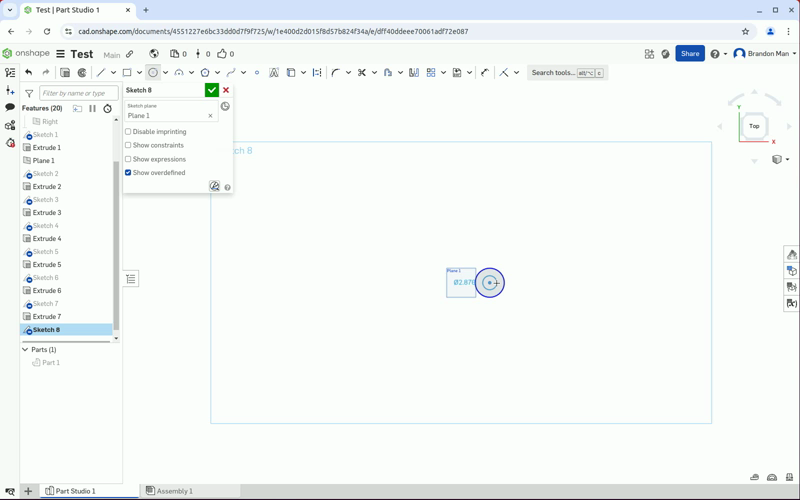
key(esc)
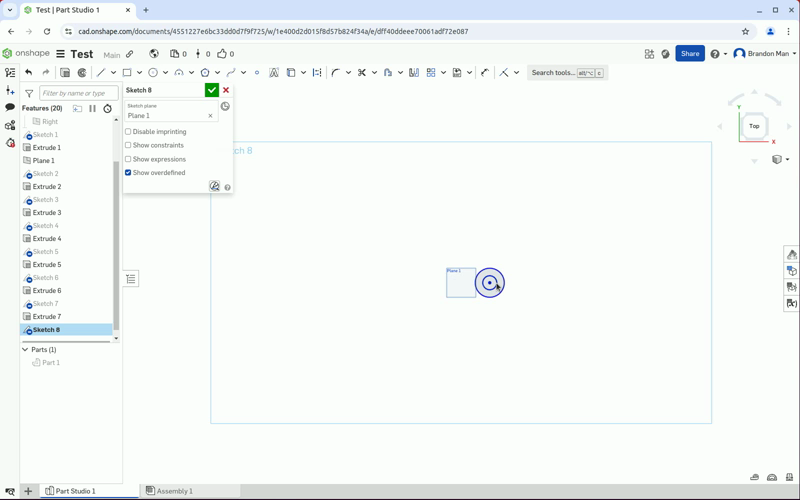
mouse_move(482, 270)
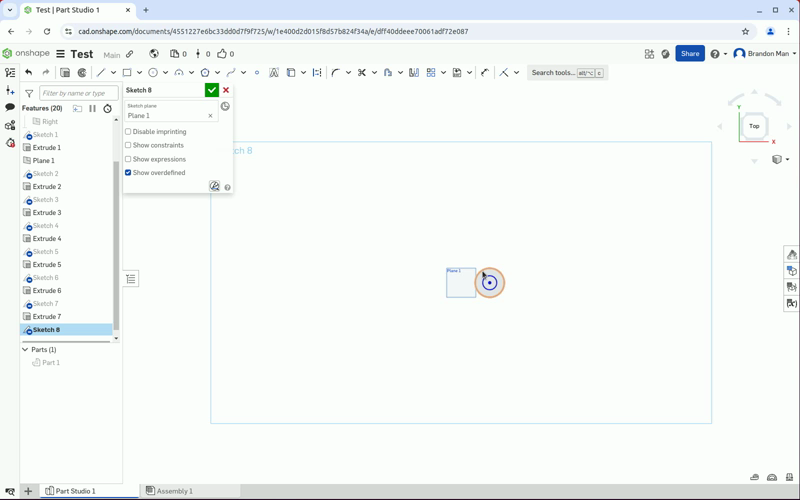
scroll(6)
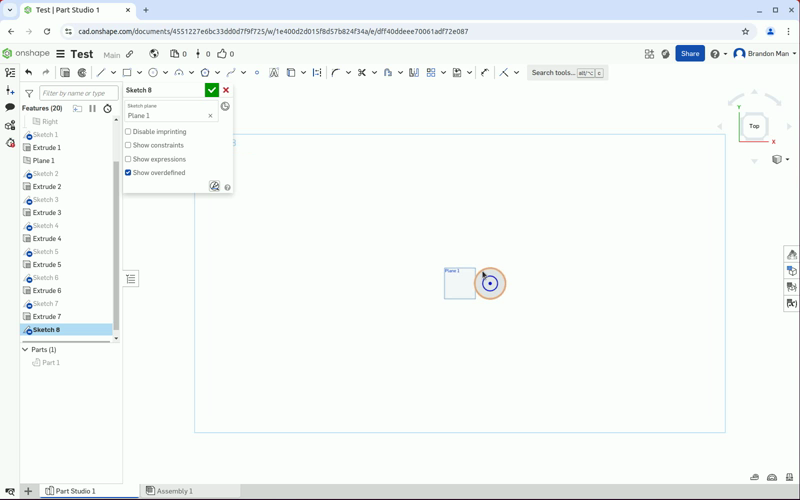
scroll(6)
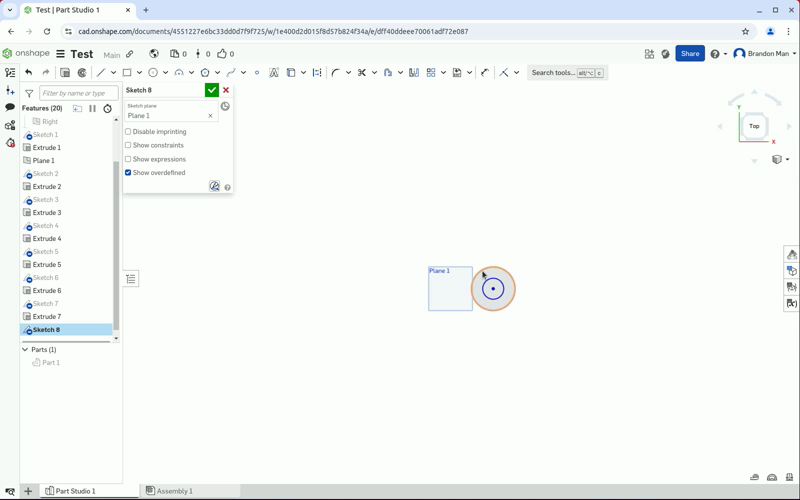
scroll(6)
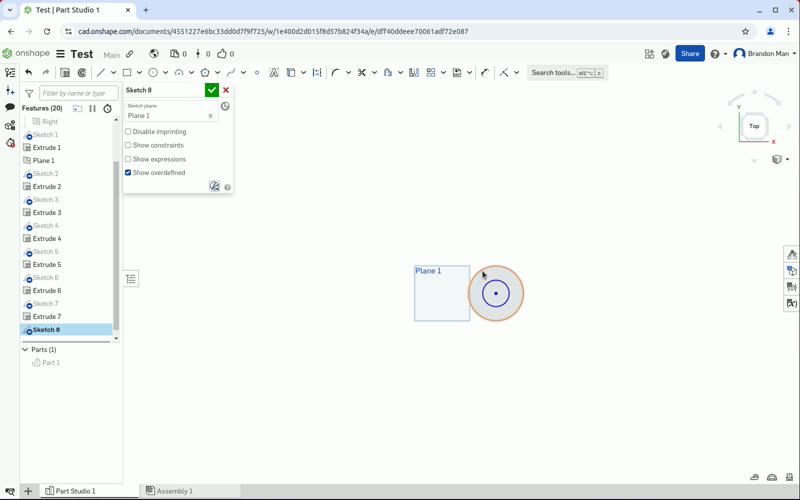
scroll(6)
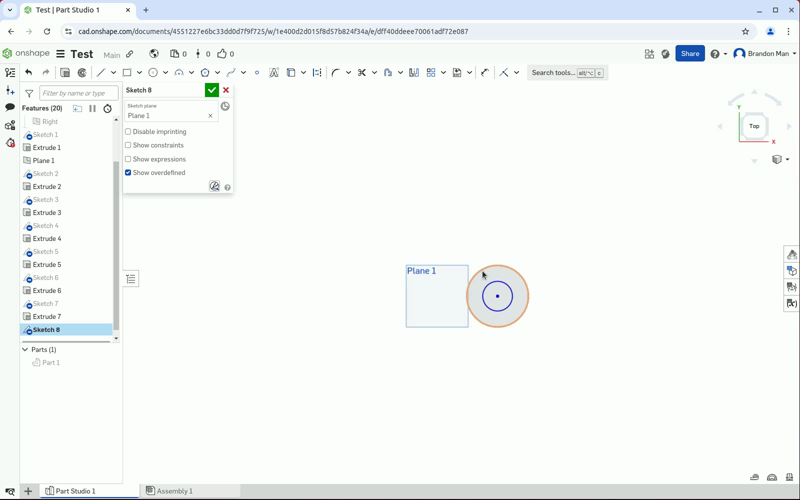
scroll(6)
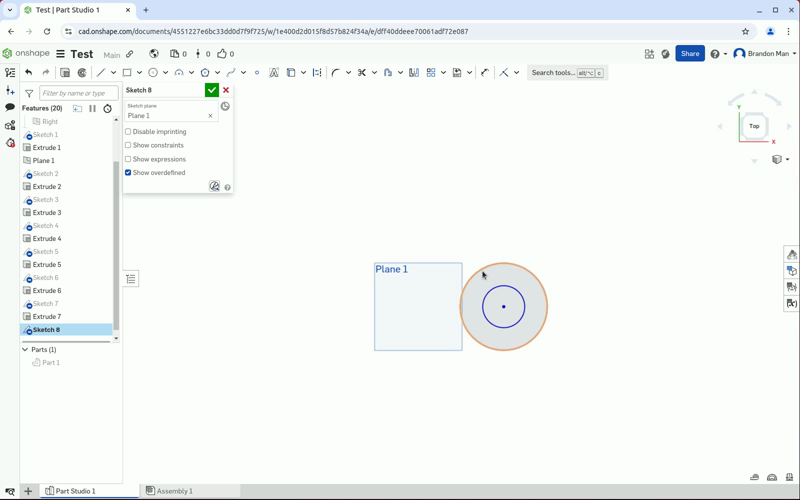
scroll(6)
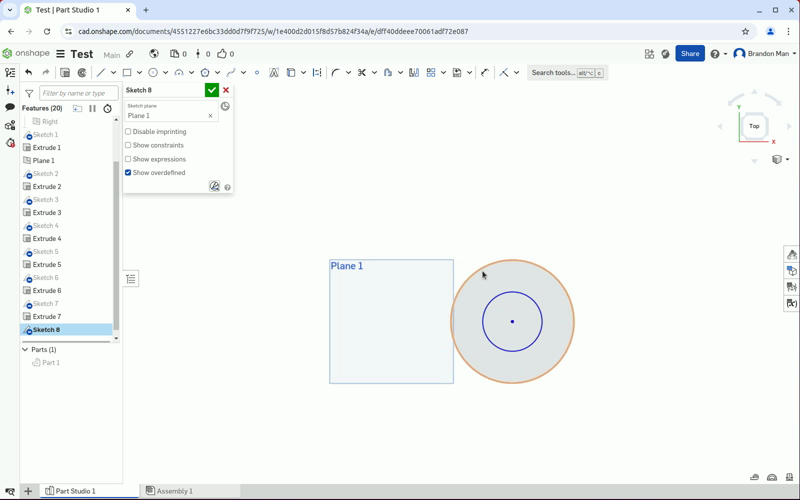
scroll(6)
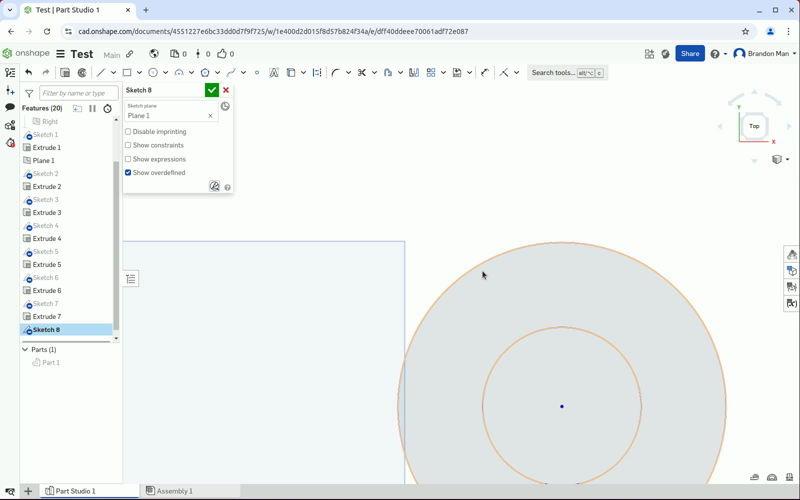
click(482, 270)
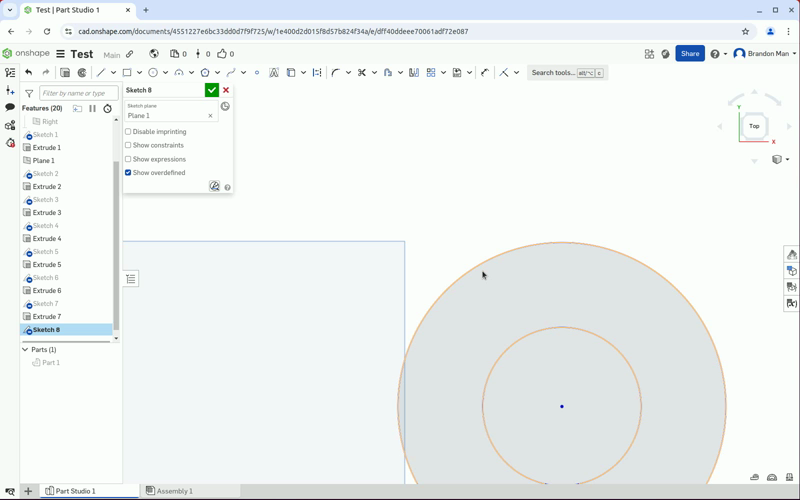
scroll(-6)
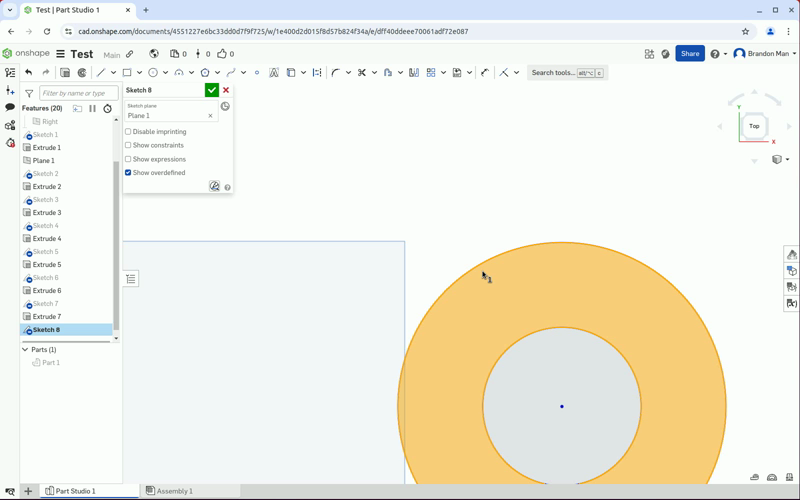
scroll(-6)
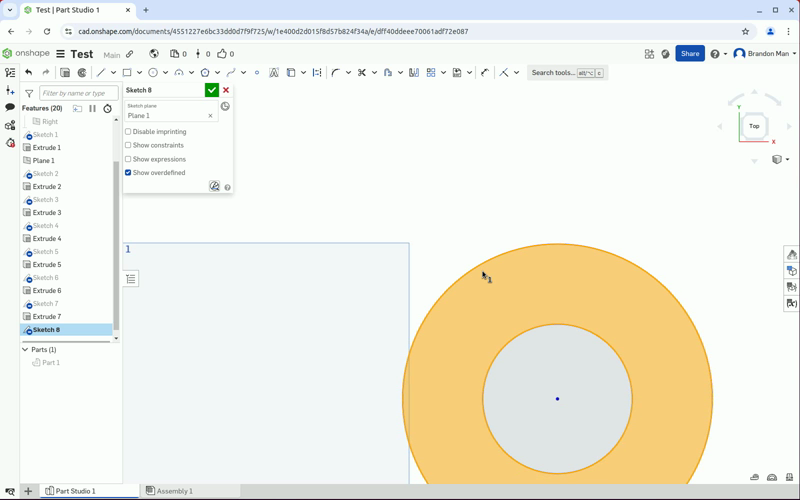
scroll(-6)
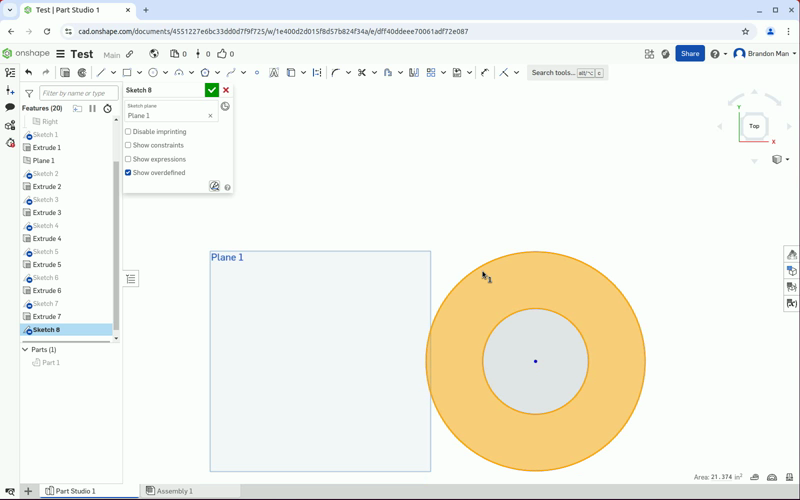
scroll(-6)
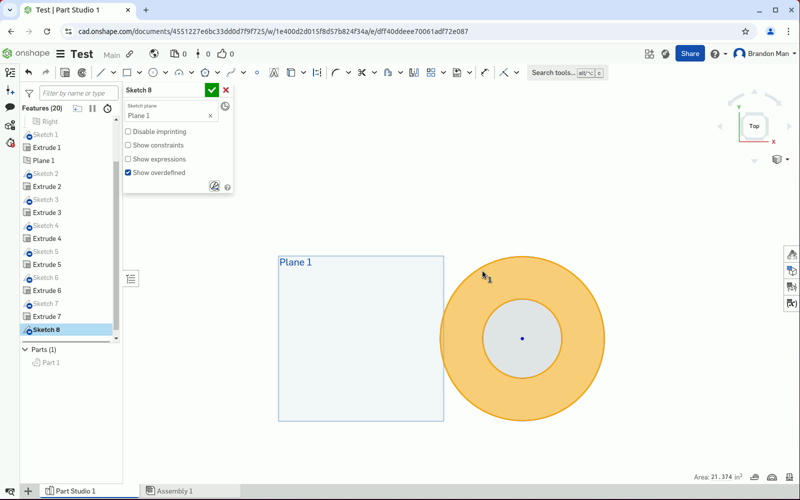
scroll(-6)
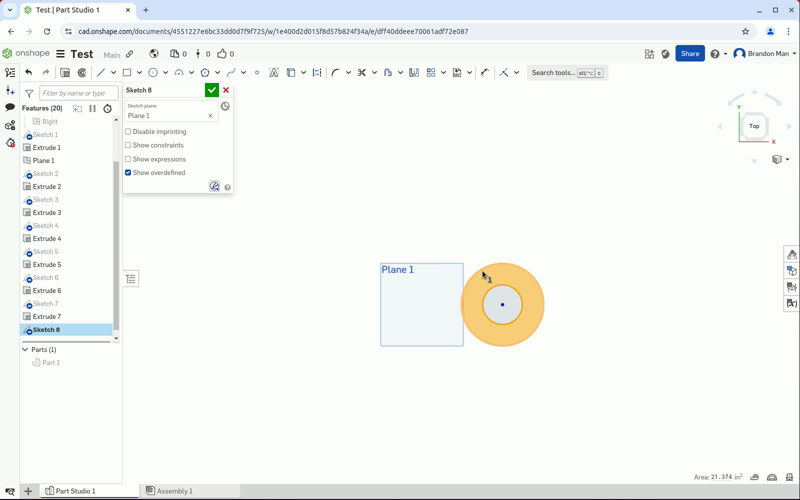
scroll(-6)
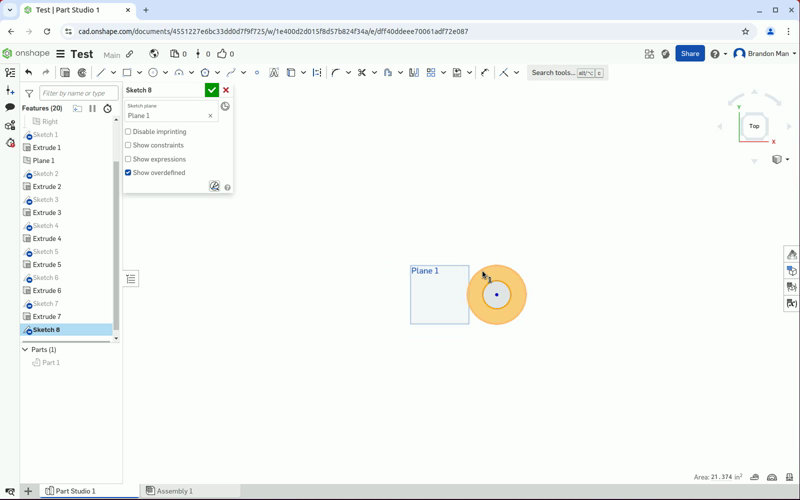
scroll(-6)
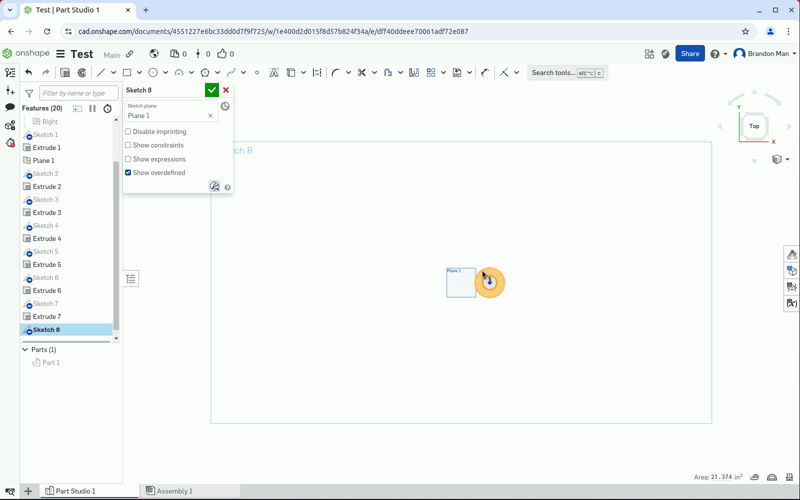
mouse_move(73, 352)
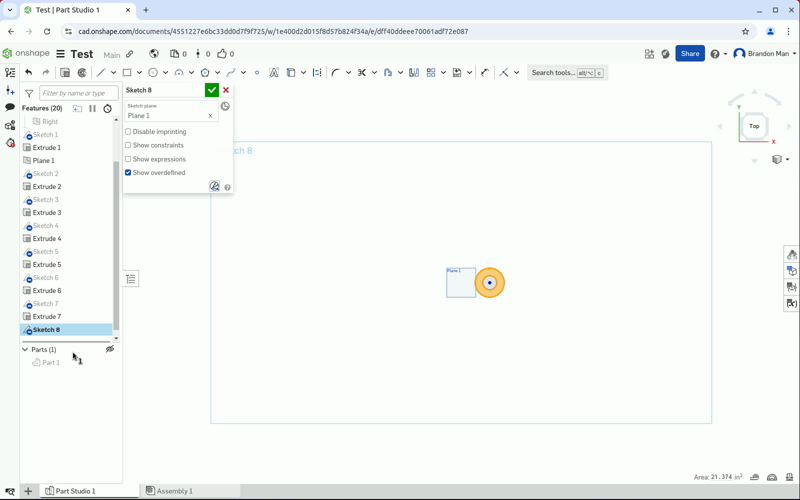
key(shift+y)
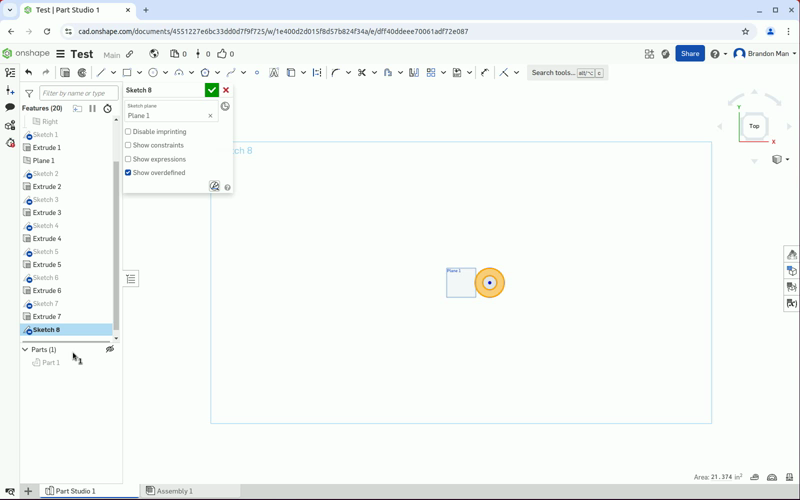
key(shift+e)
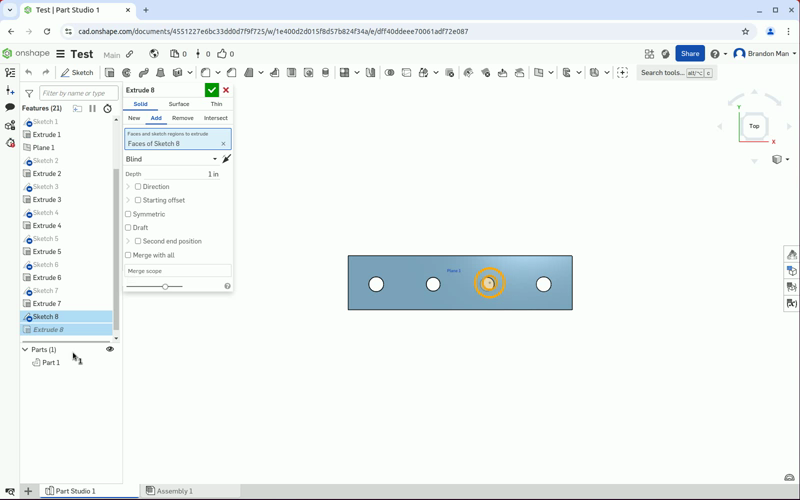
mouse_move(143, 106)
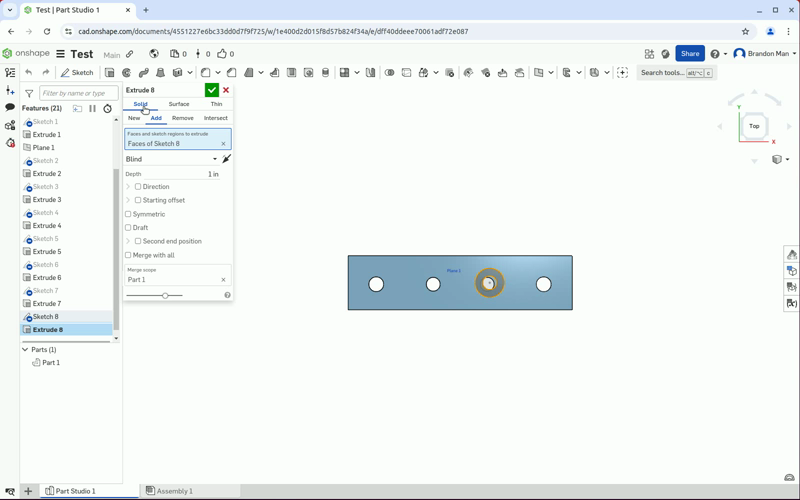
click(143, 106)
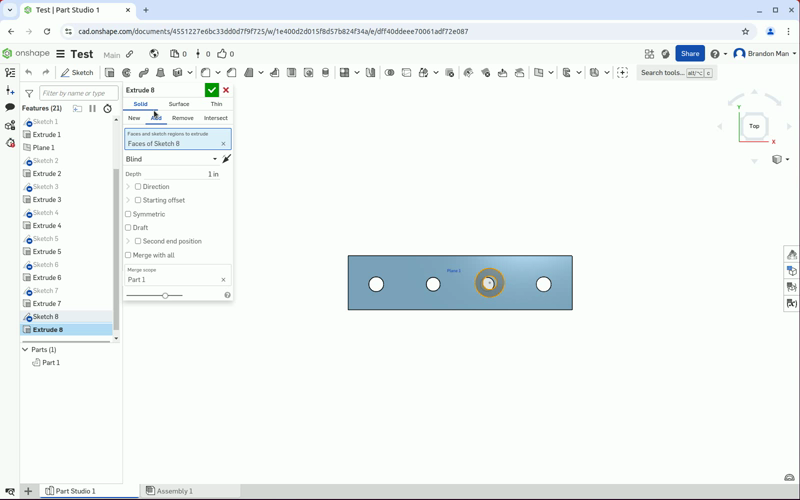
mouse_move(186, 120)
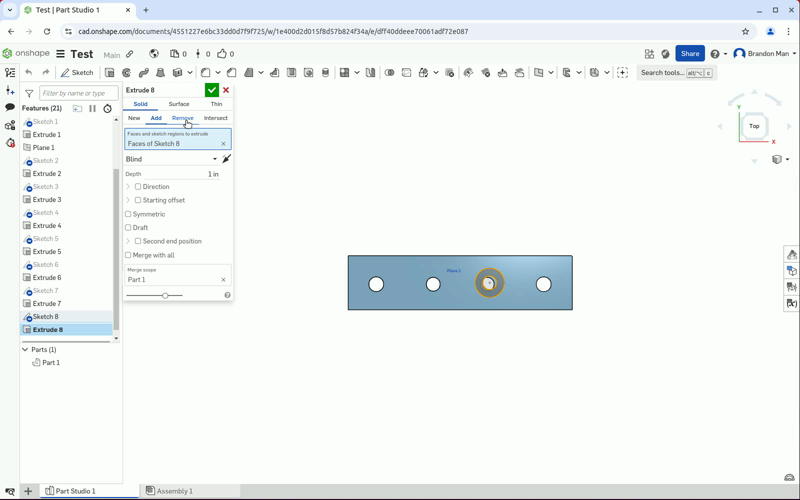
click(186, 120)
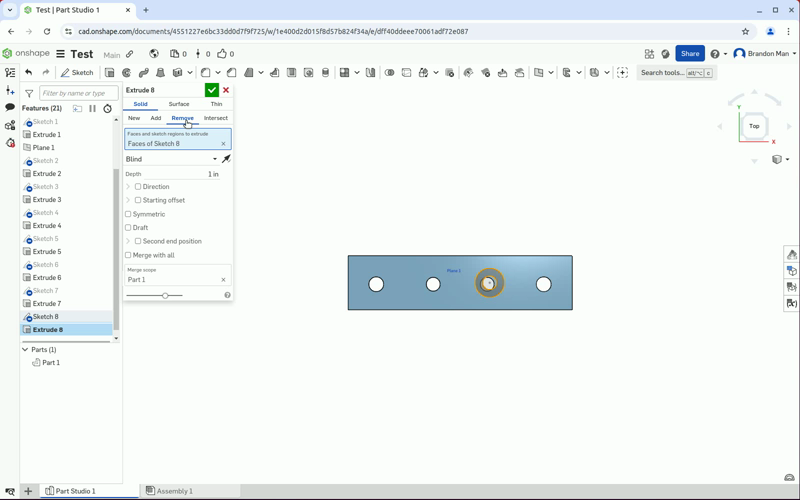
key(tab, 4)
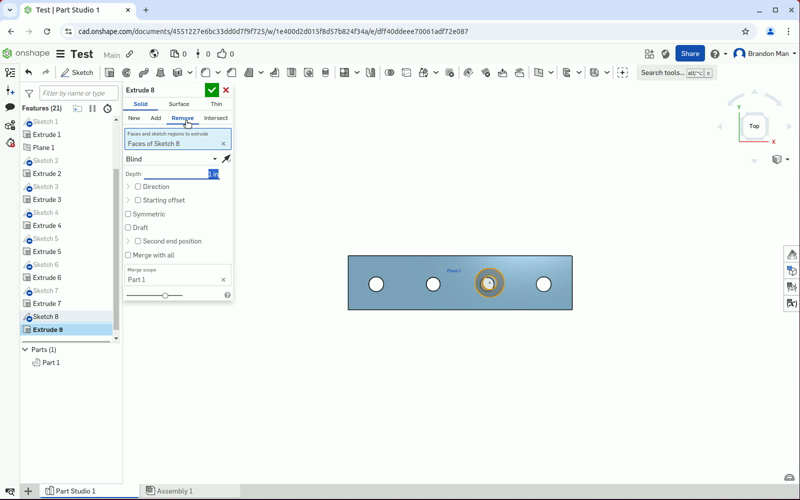
text(2.648)
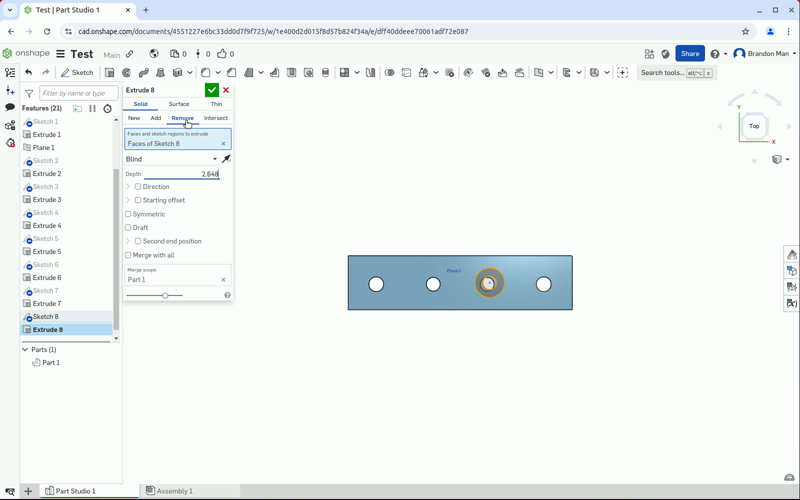
key(tab, 6)
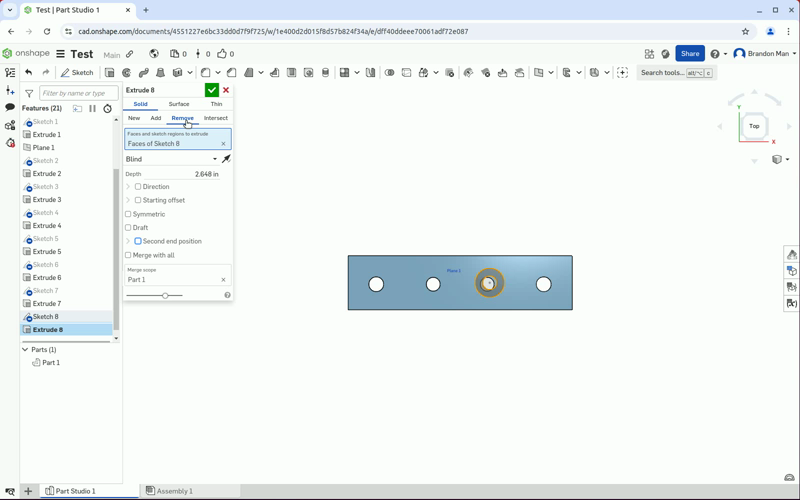
key(space)
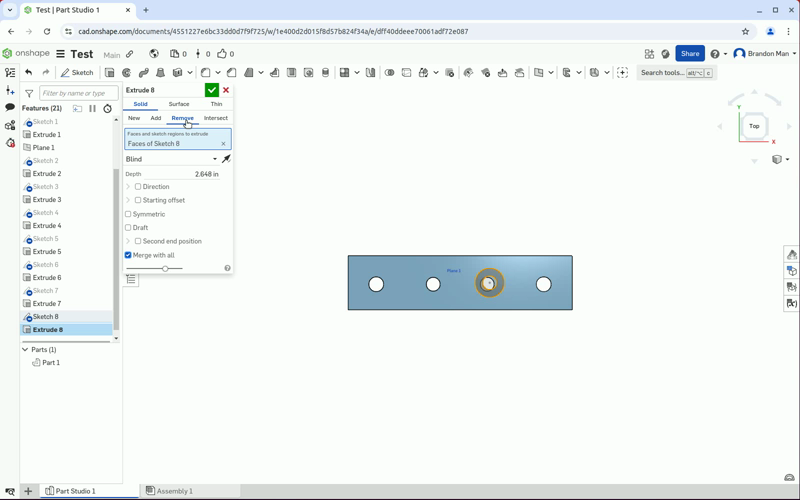
key(enter)
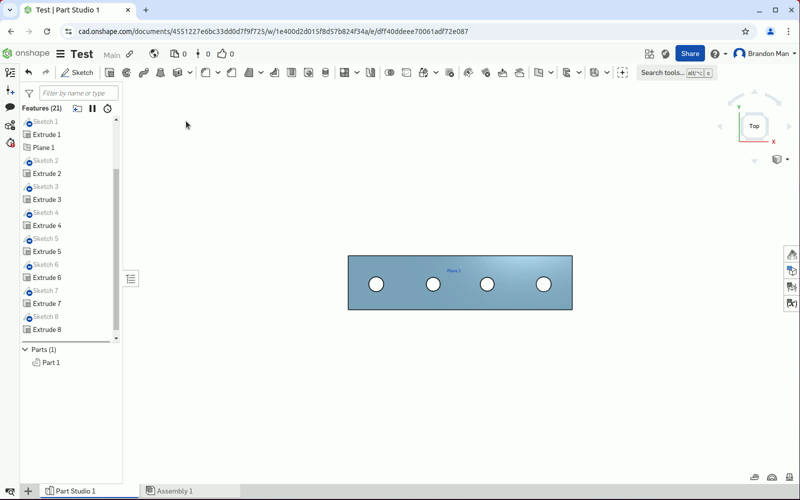
key(shift+h)
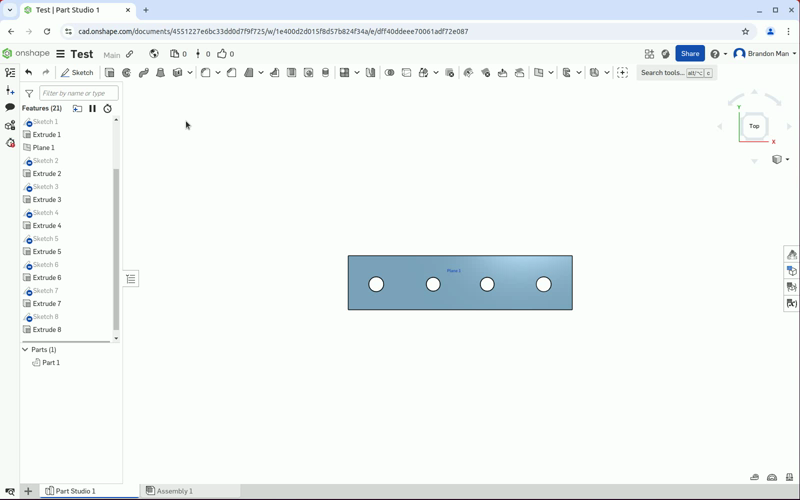
key(shift+h)
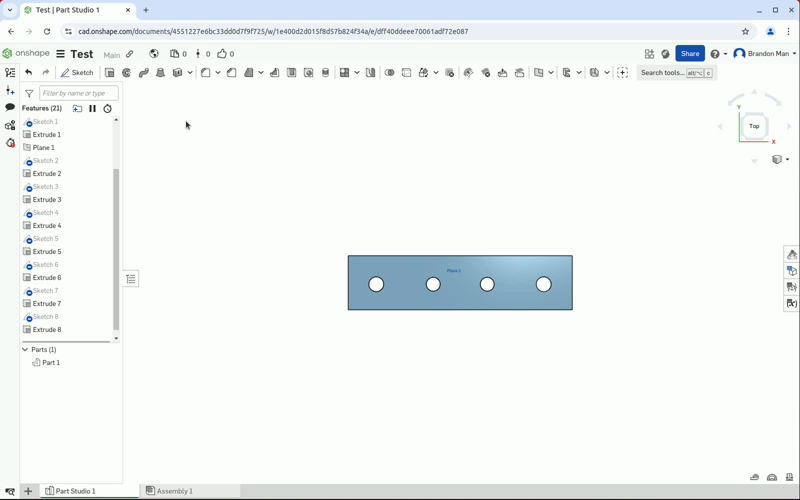
mouse_move(69, 124)
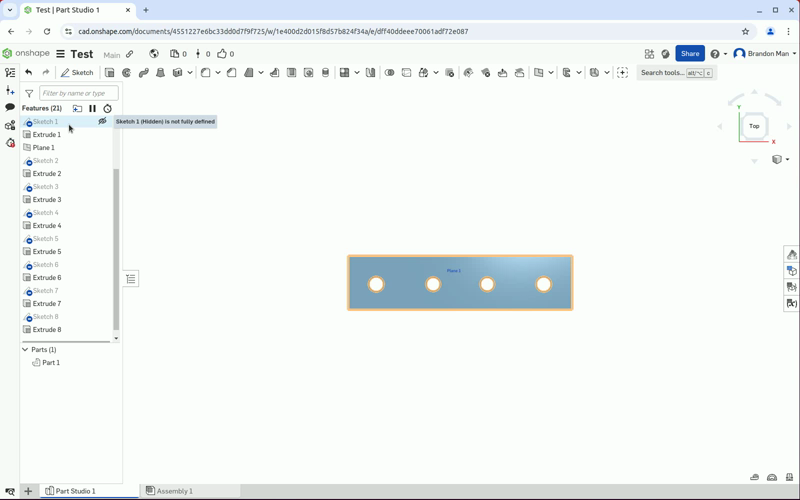
click(69, 124)
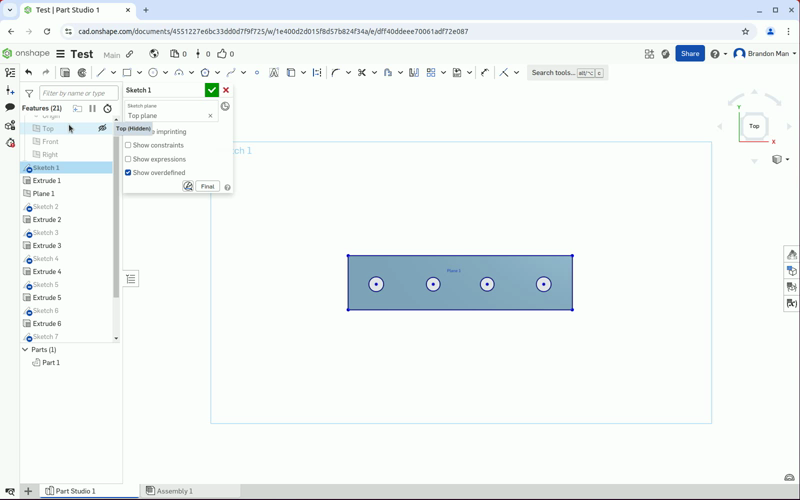
mouse_move(229, 92)
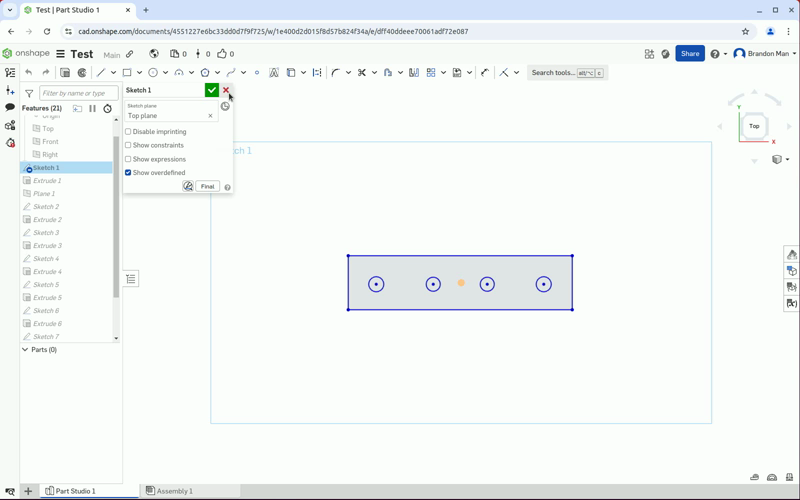
click(229, 92)
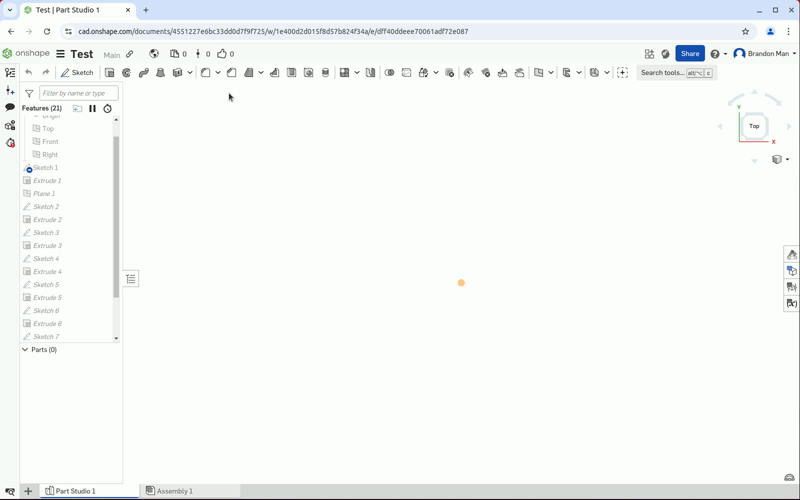
key(shift+s)
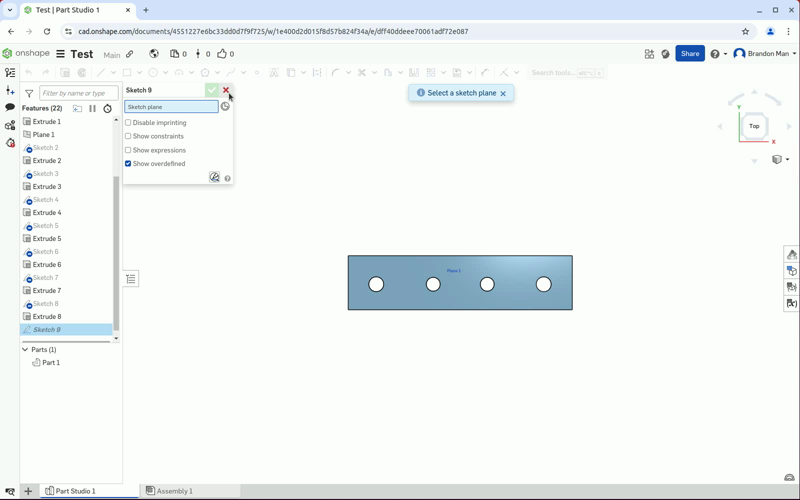
mouse_move(69, 137)
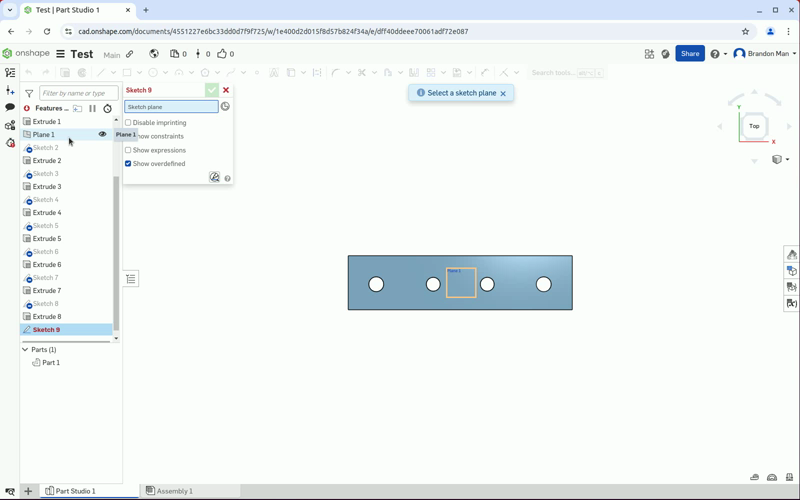
click(69, 137)
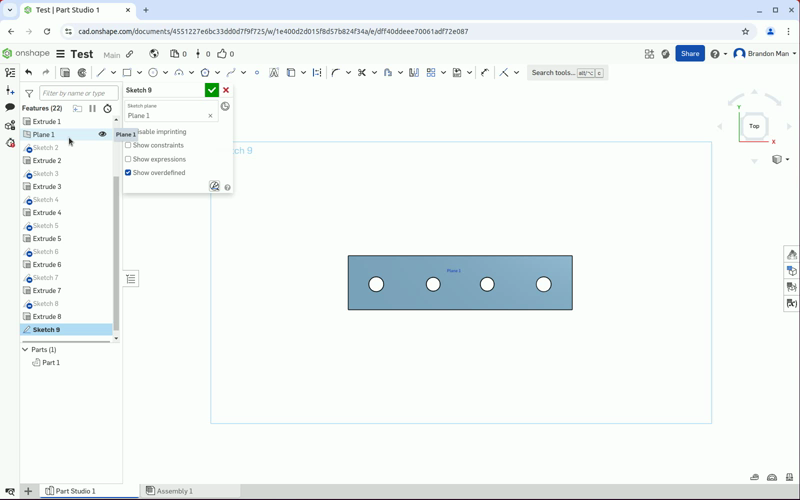
mouse_move(73, 352)
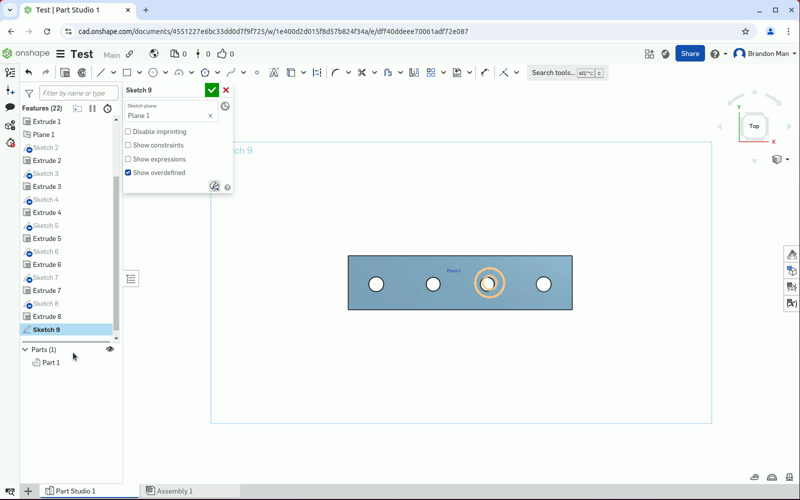
key(y)
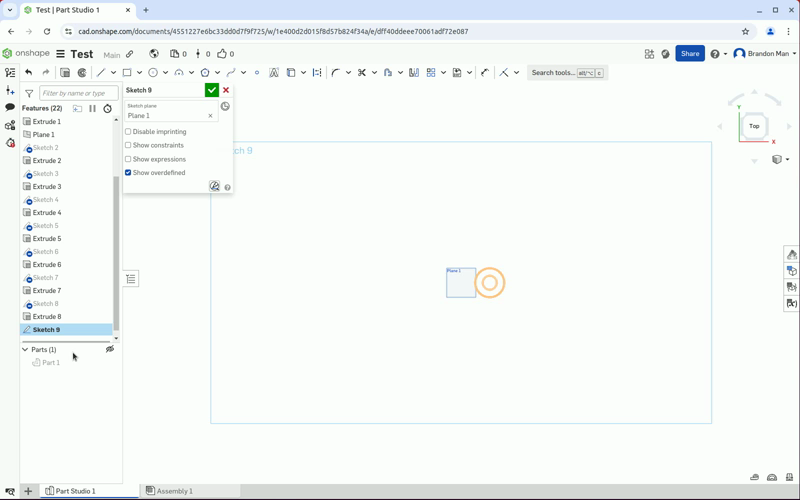
key(c)
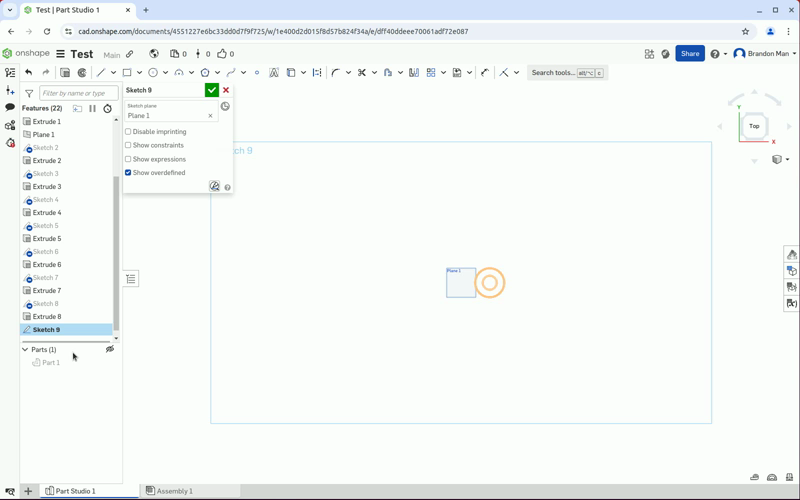
key_down(shift)
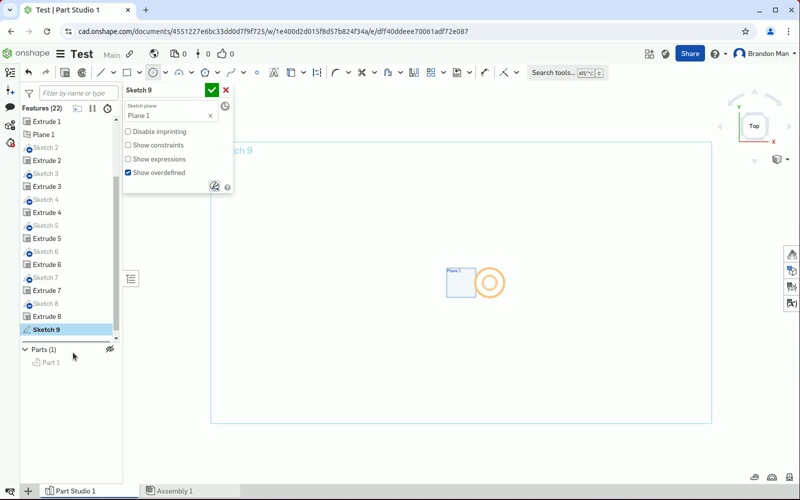
mouse_move(545, 282)
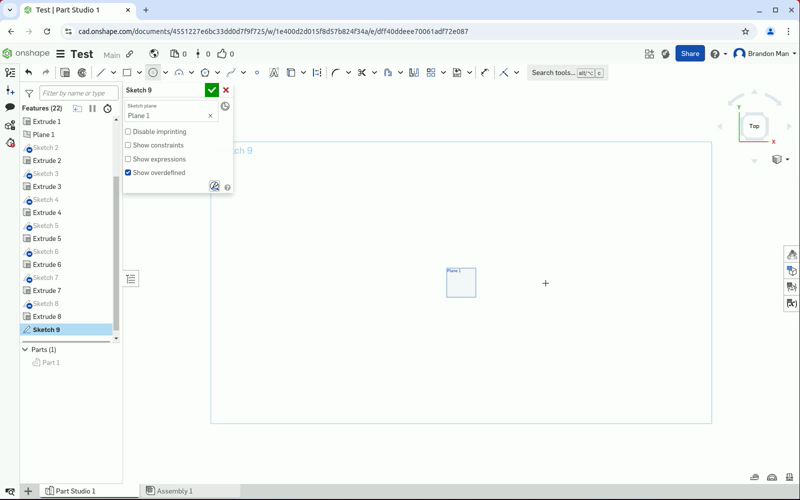
click(545, 282)
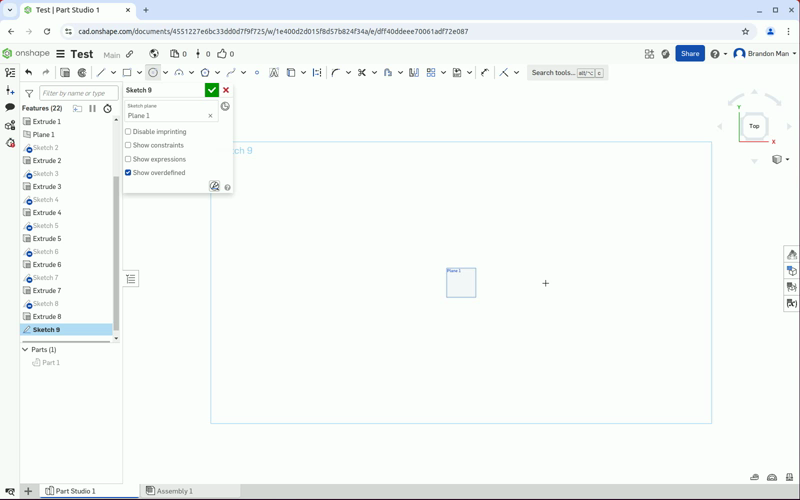
key_up(shift)
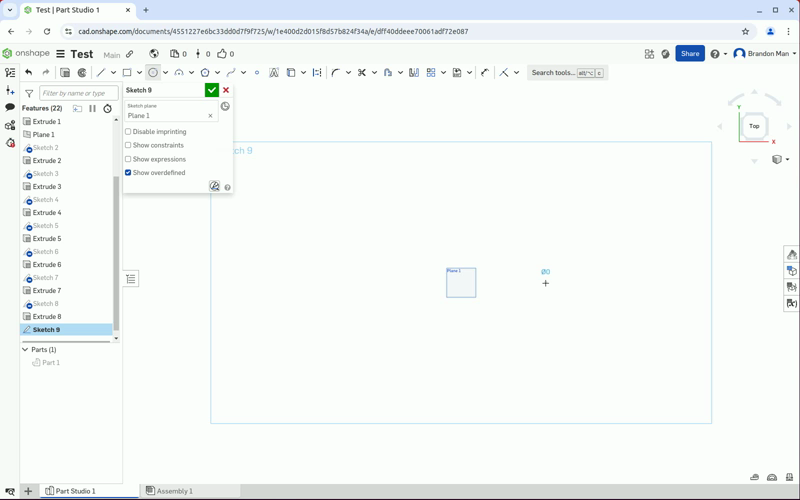
mouse_move(560, 282)
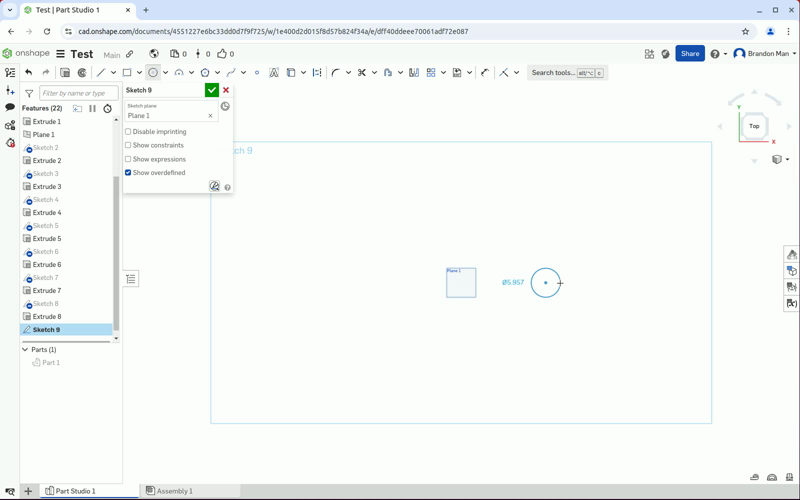
click(560, 282)
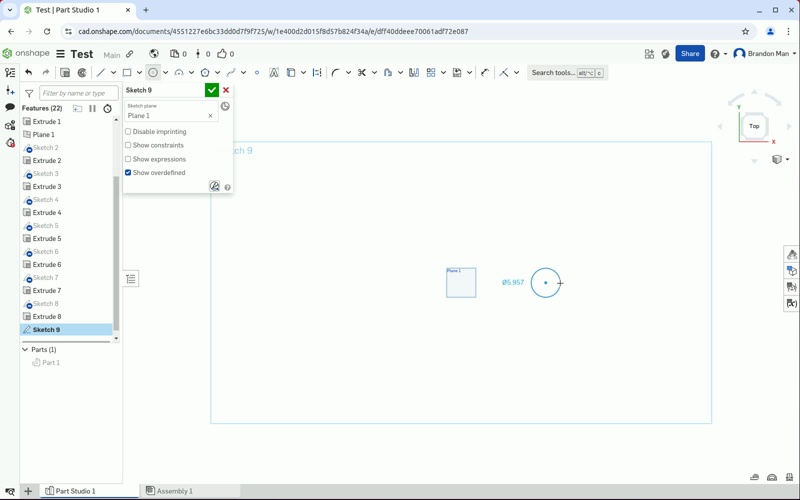
key(esc)
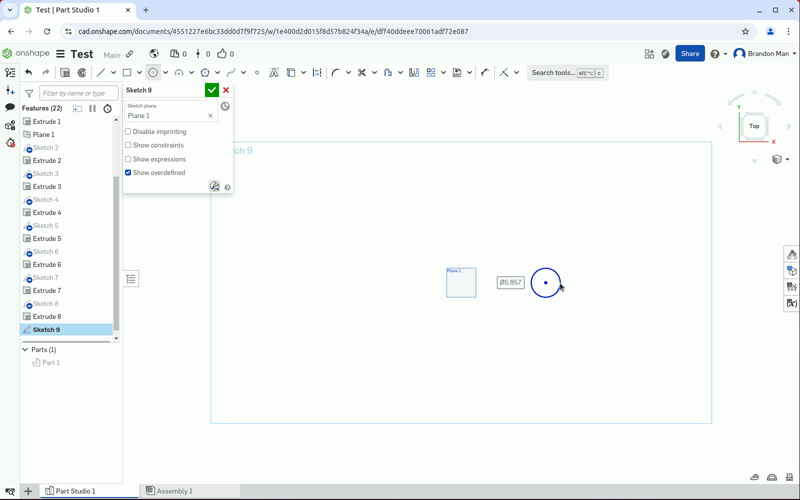
key(c)
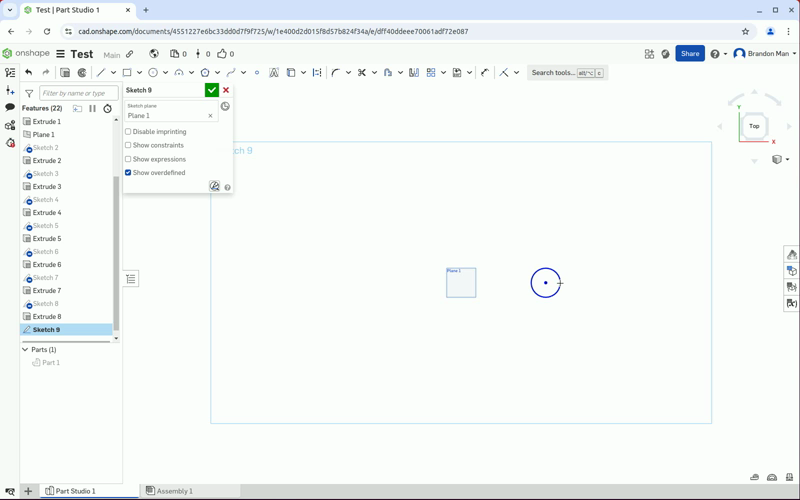
key_down(shift)
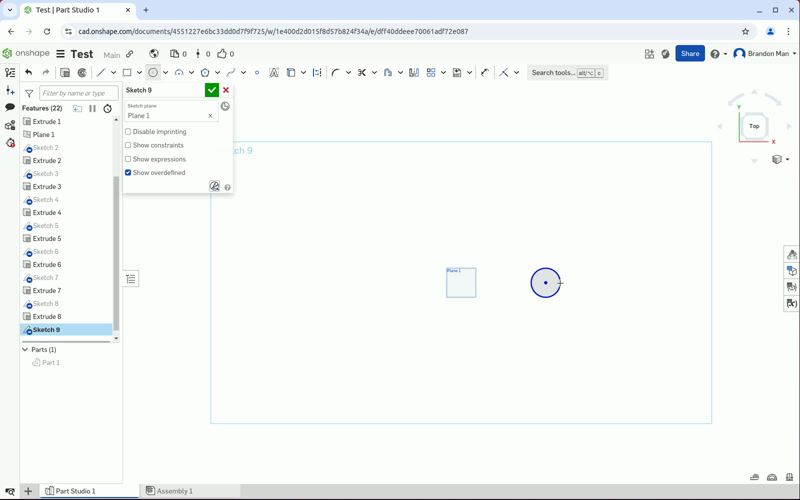
mouse_move(545, 282)
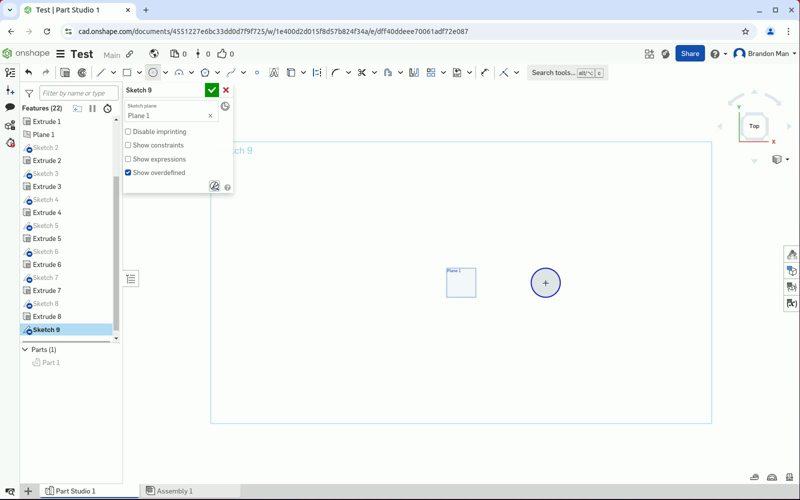
click(545, 282)
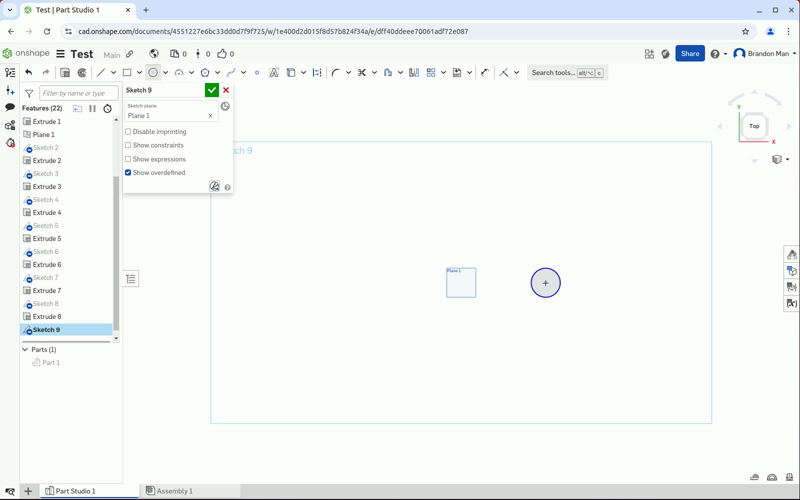
key_up(shift)
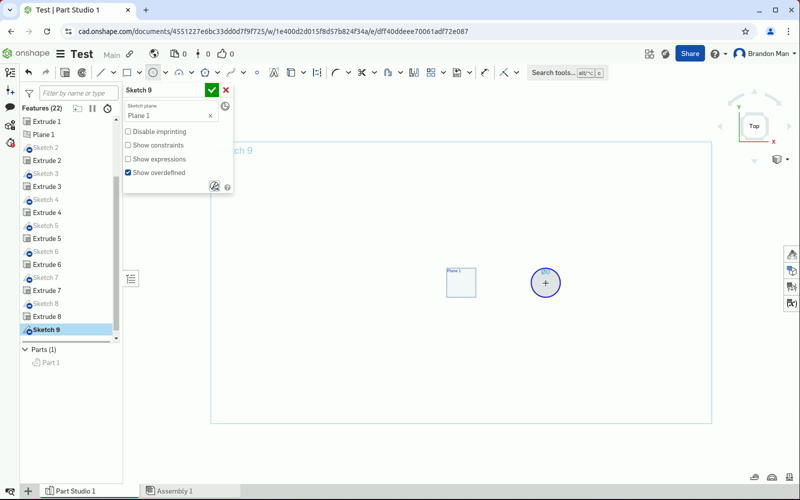
mouse_move(552, 282)
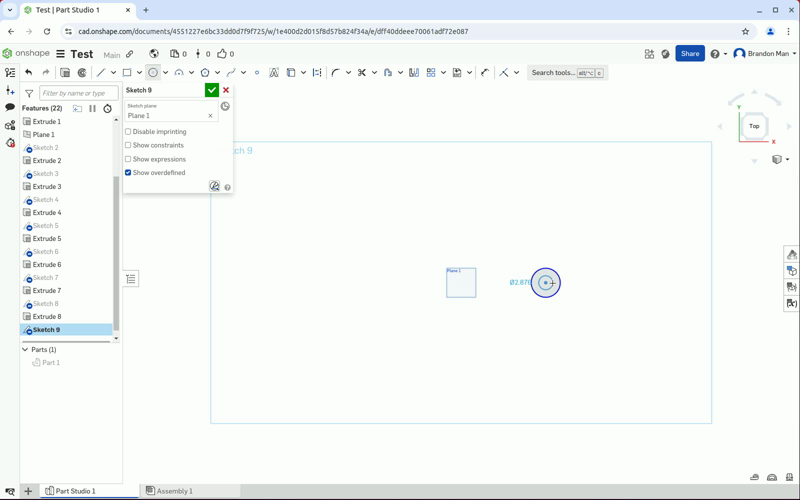
click(552, 282)
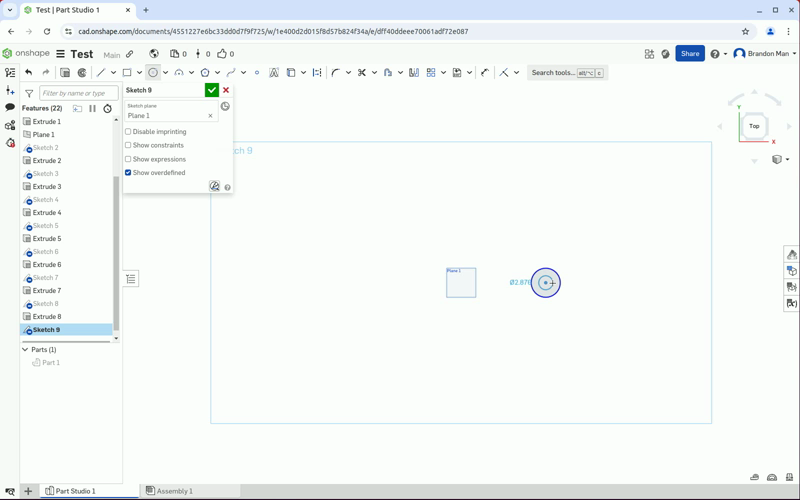
key(esc)
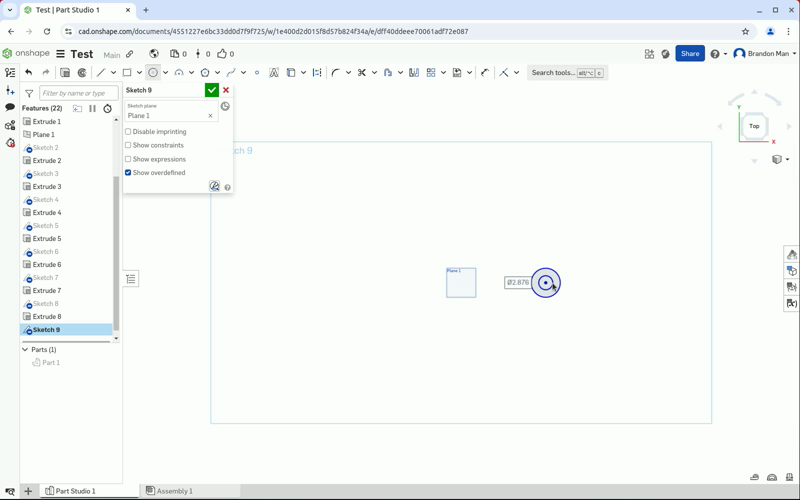
mouse_move(547, 295)
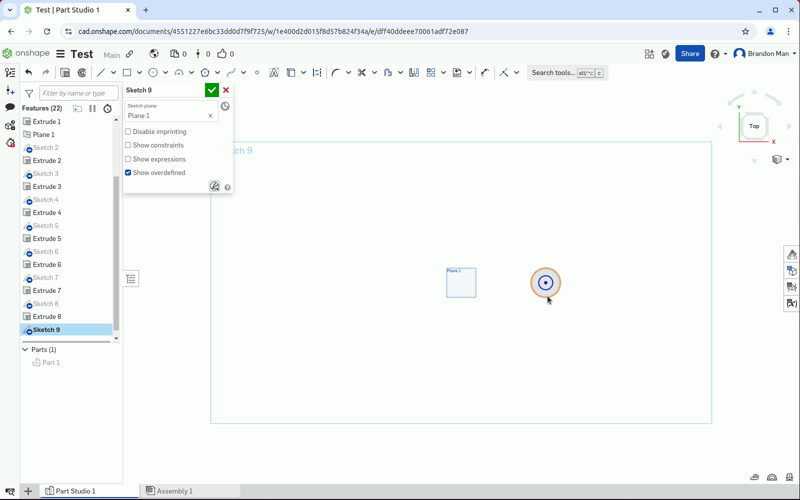
scroll(6)
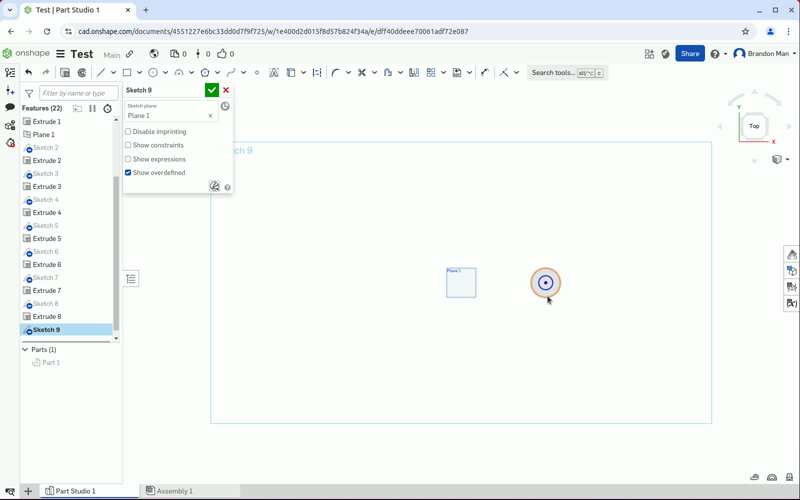
scroll(6)
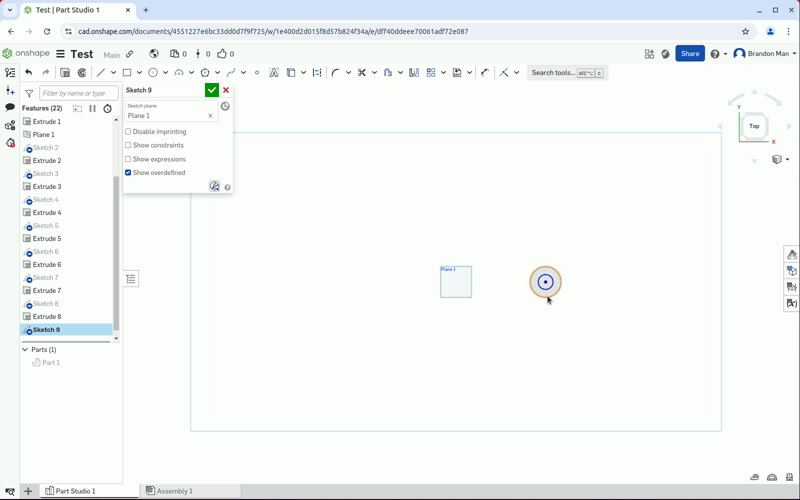
scroll(6)
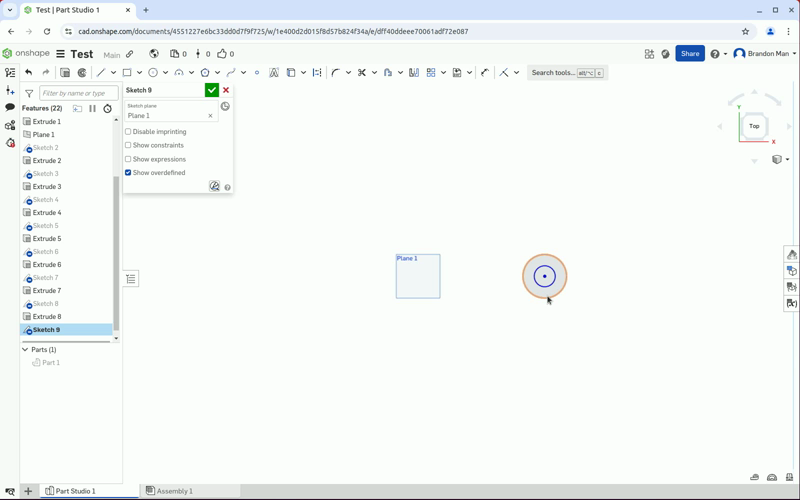
scroll(6)
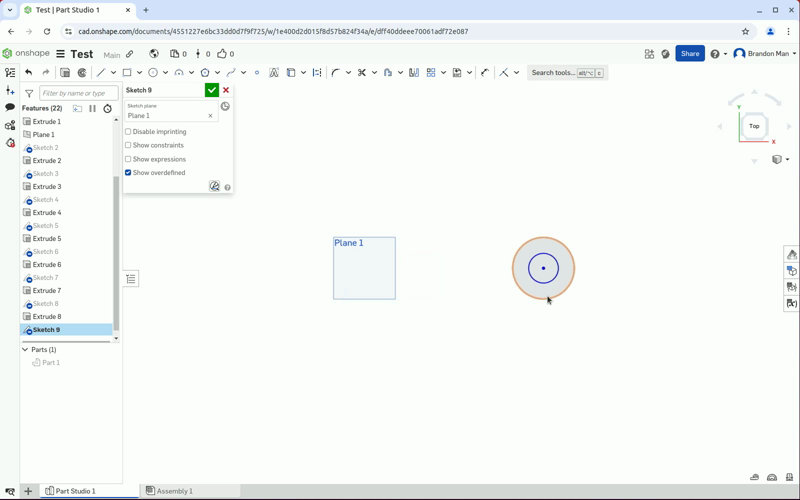
scroll(6)
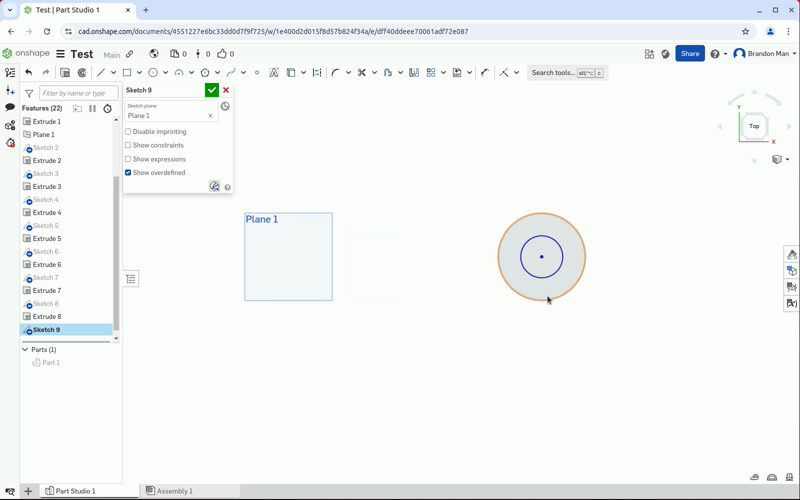
scroll(6)
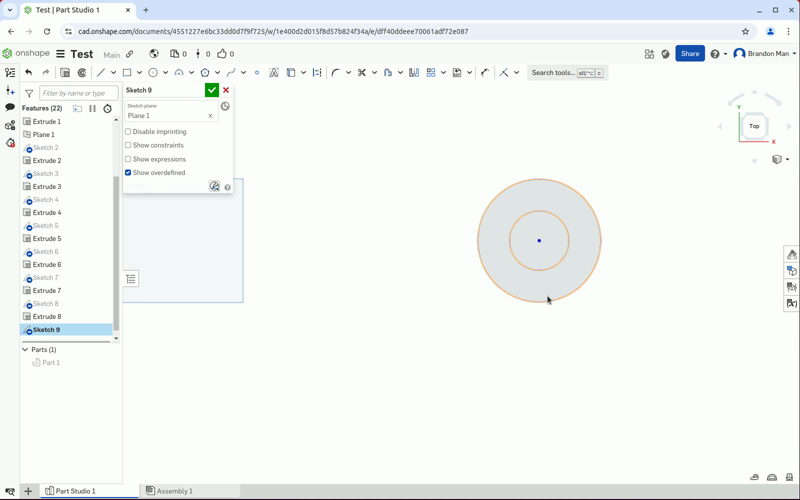
scroll(6)
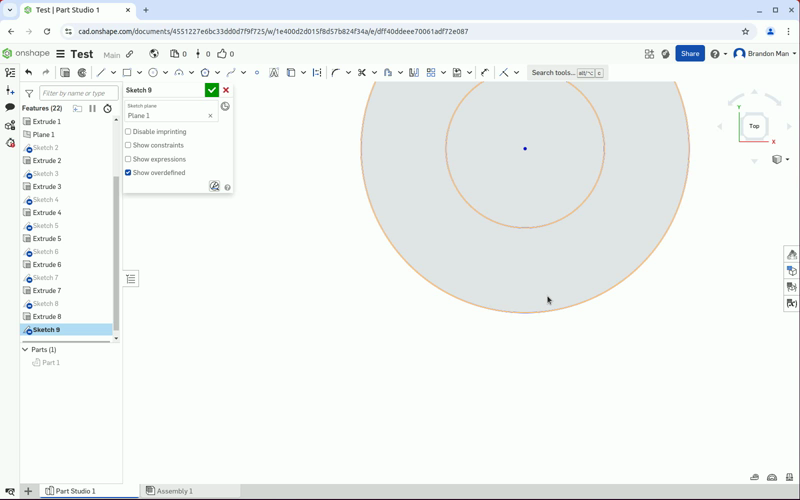
click(547, 295)
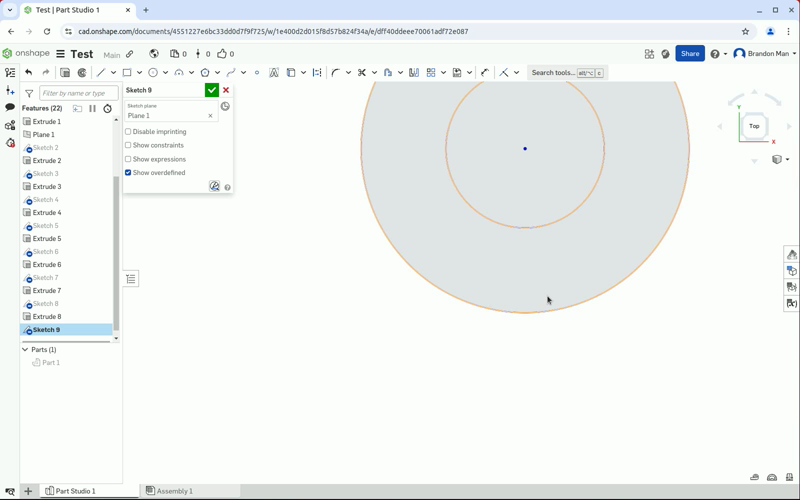
scroll(-6)
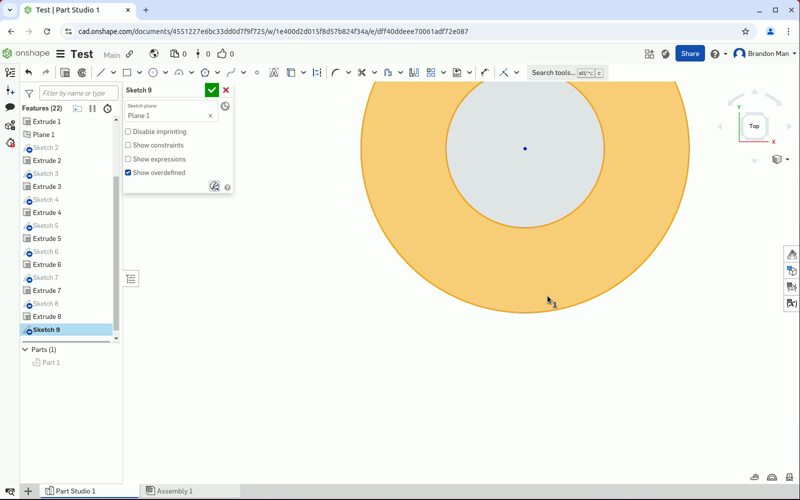
scroll(-6)
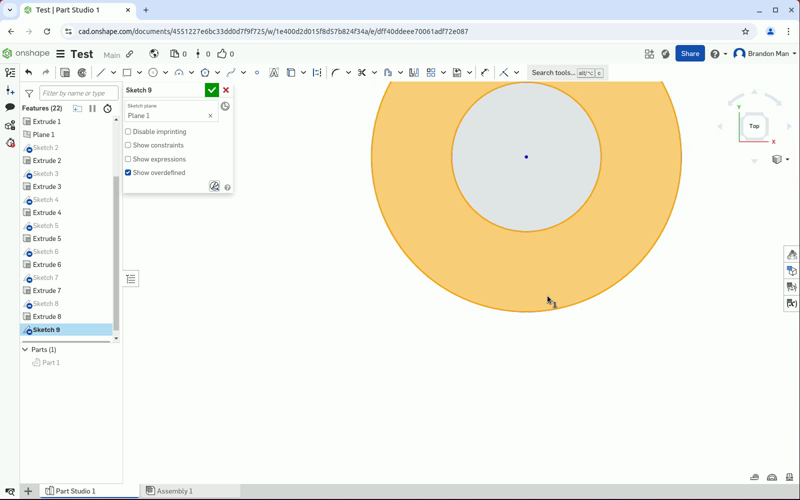
scroll(-6)
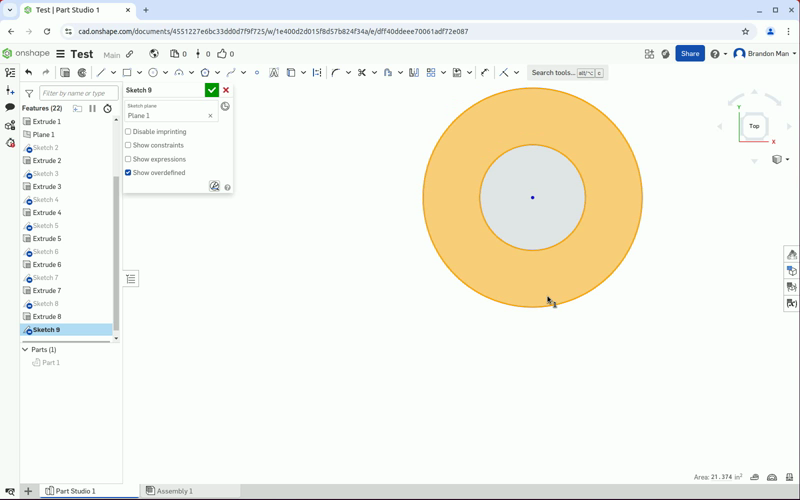
scroll(-6)
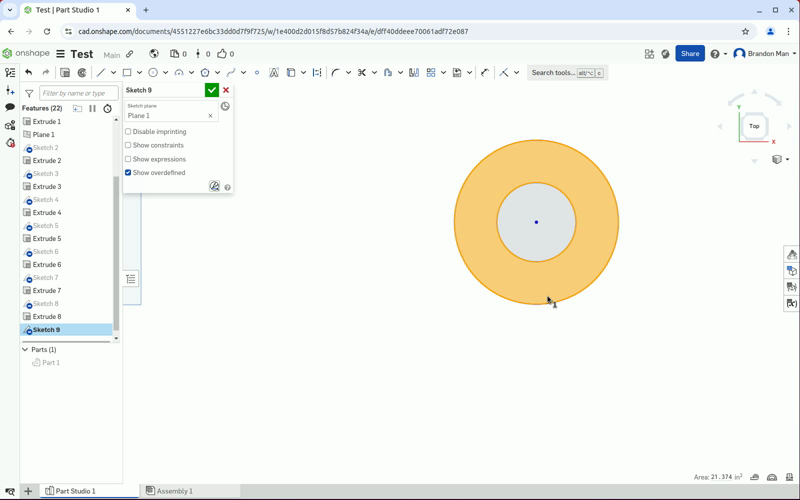
scroll(-6)
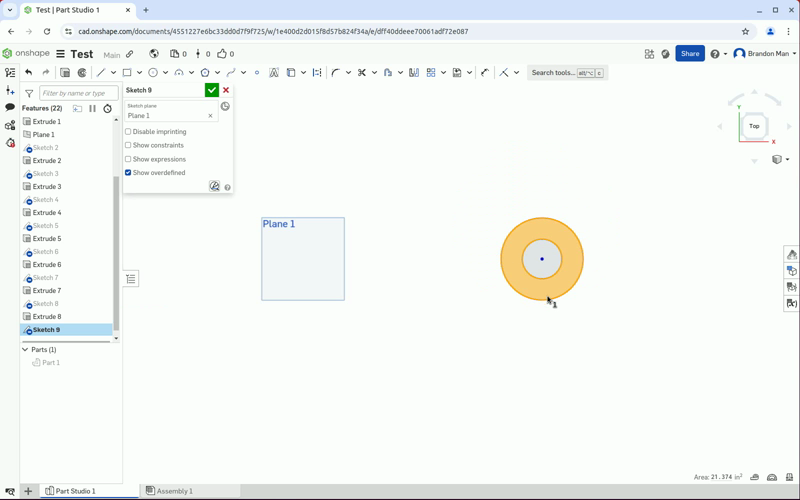
scroll(-6)
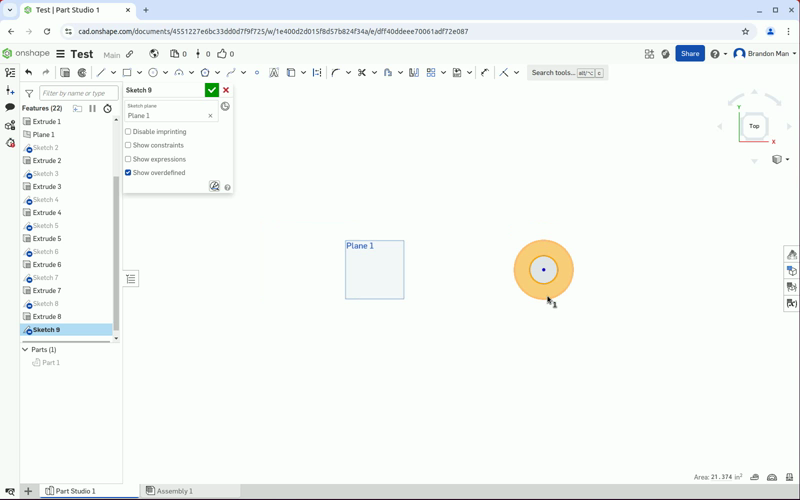
scroll(-6)
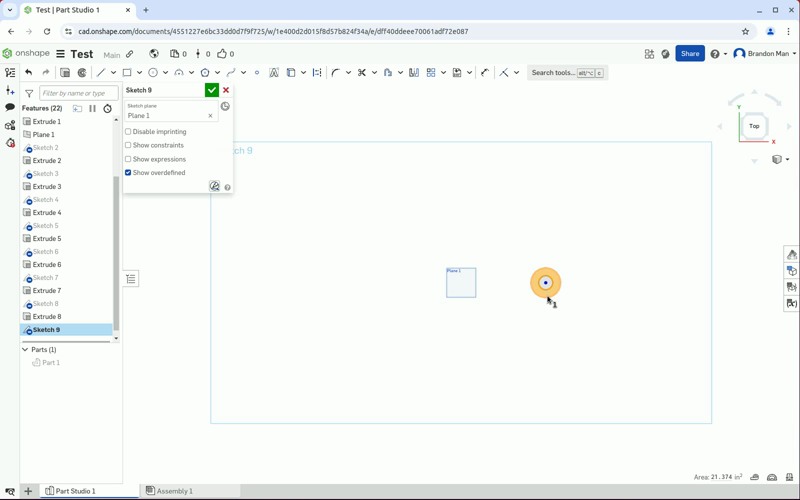
mouse_move(73, 352)
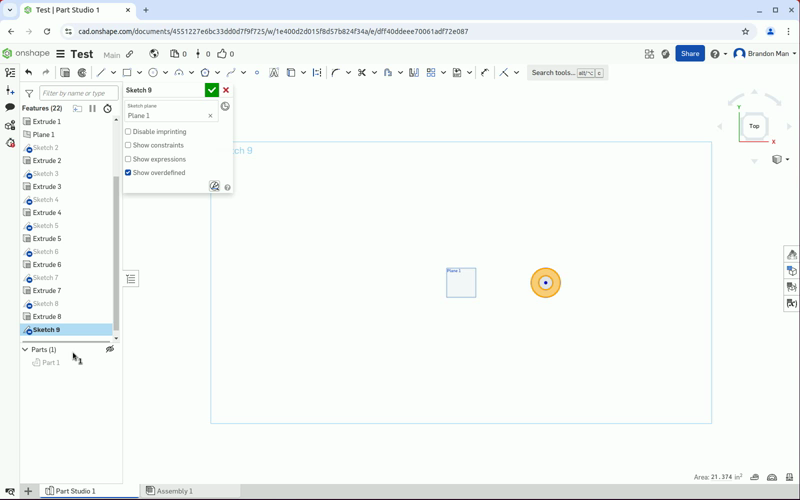
key(shift+y)
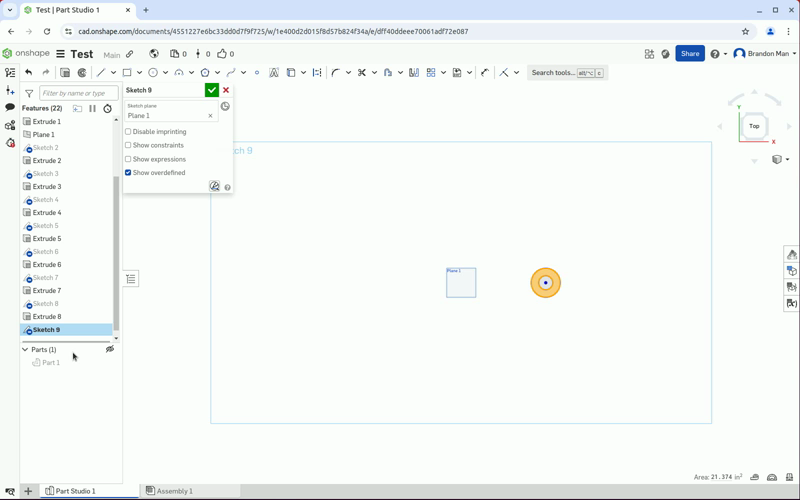
key(shift+e)
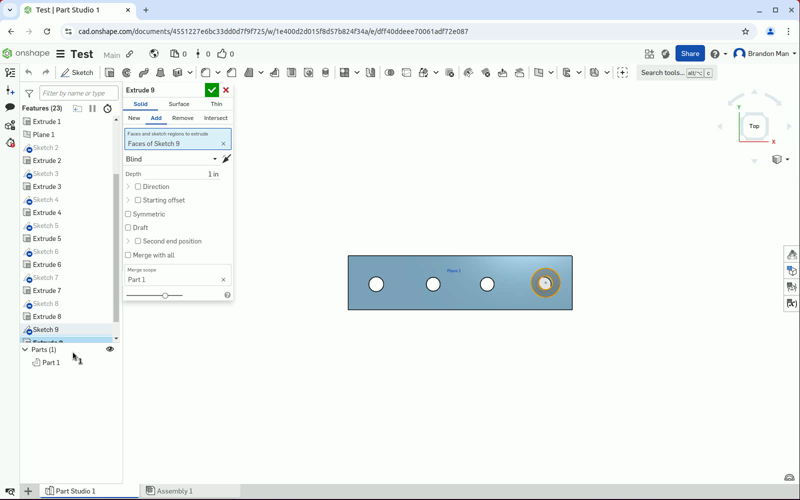
mouse_move(143, 106)
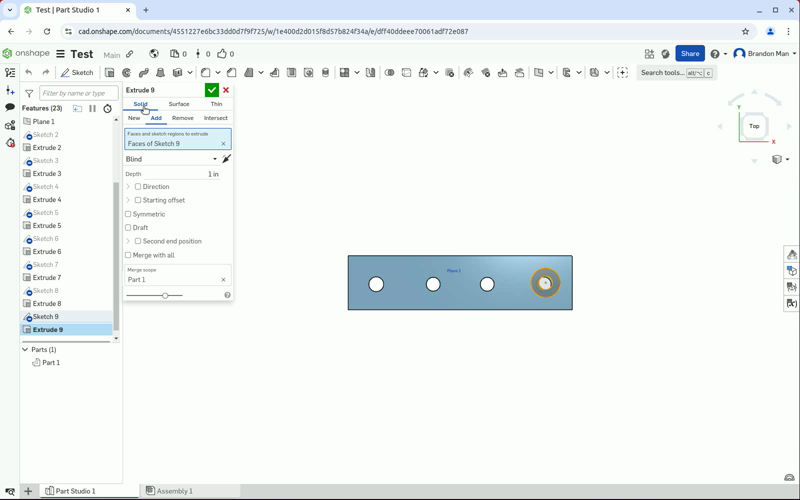
click(143, 106)
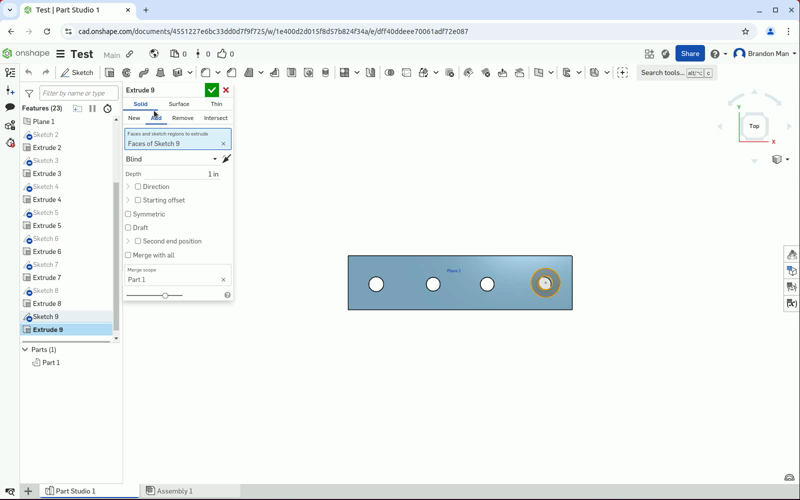
mouse_move(186, 120)
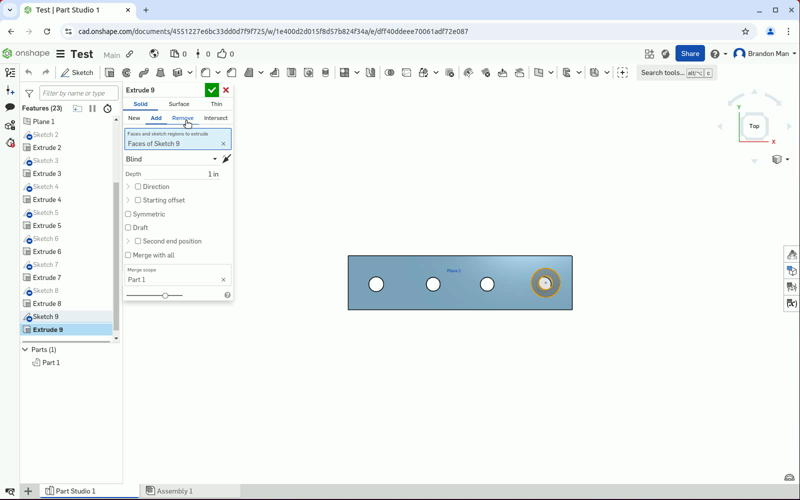
click(186, 120)
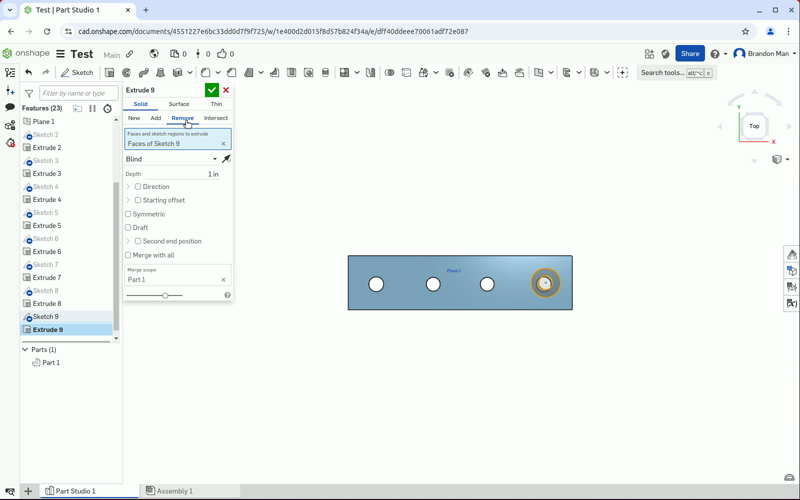
key(tab, 4)
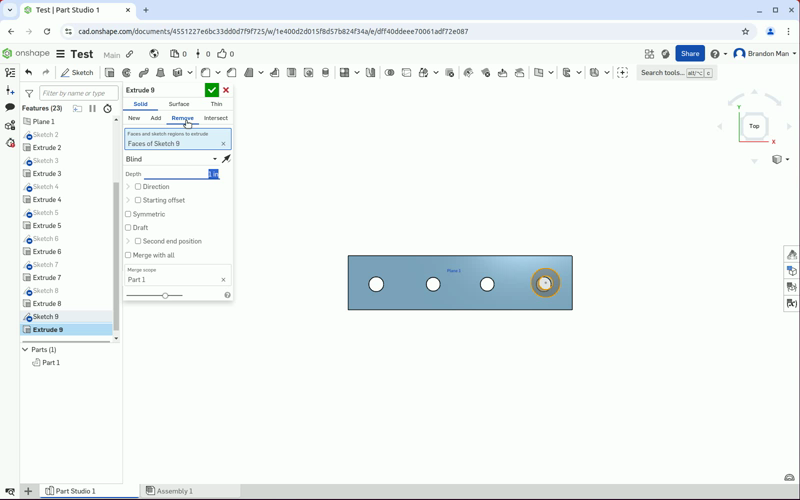
text(2.648)
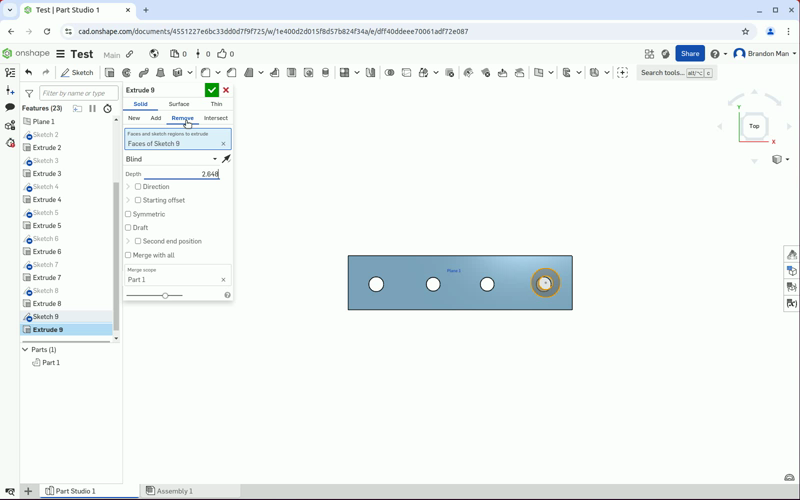
key(tab, 6)
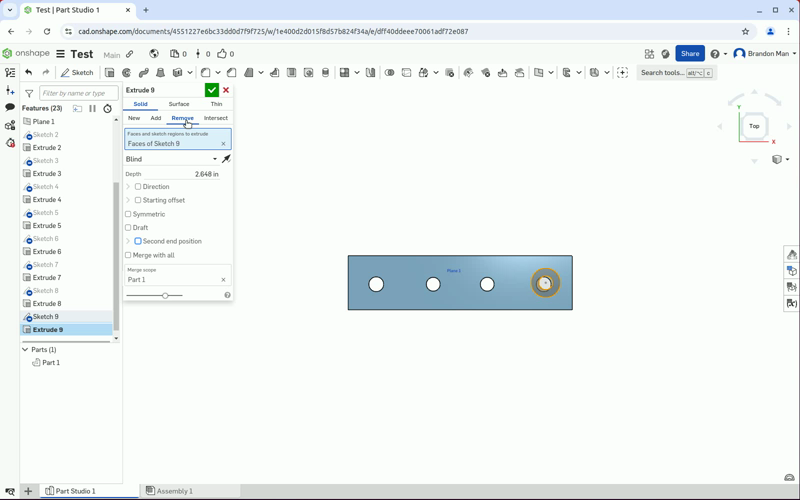
key(space)
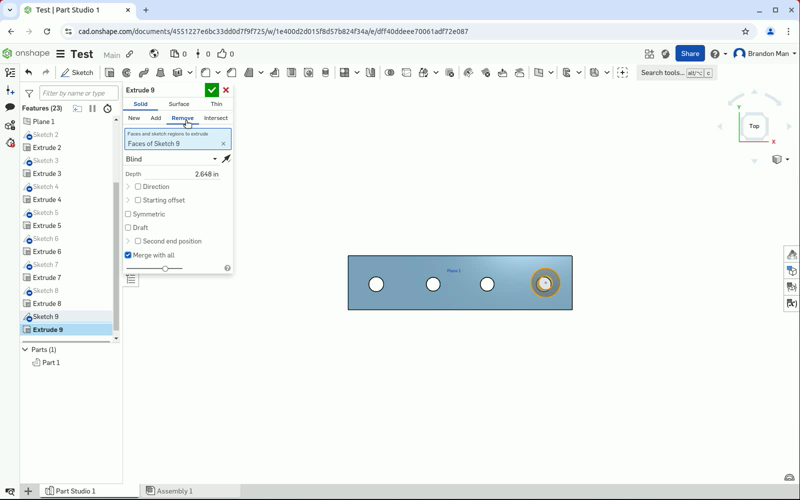
key(enter)
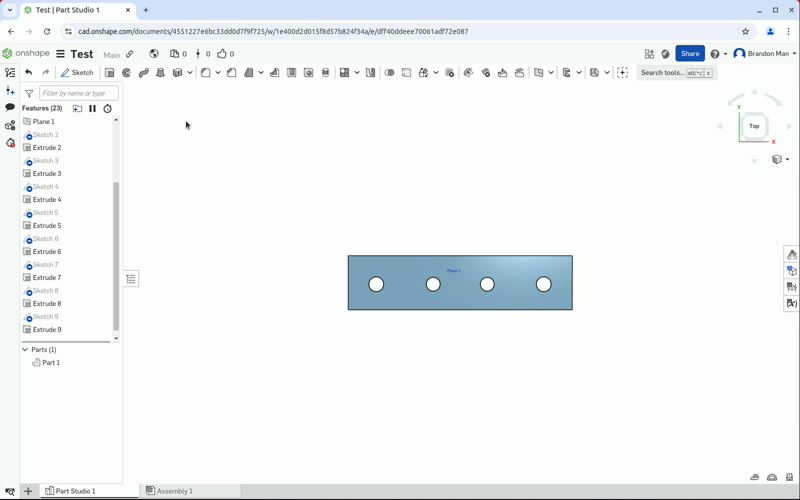
key(shift+h)
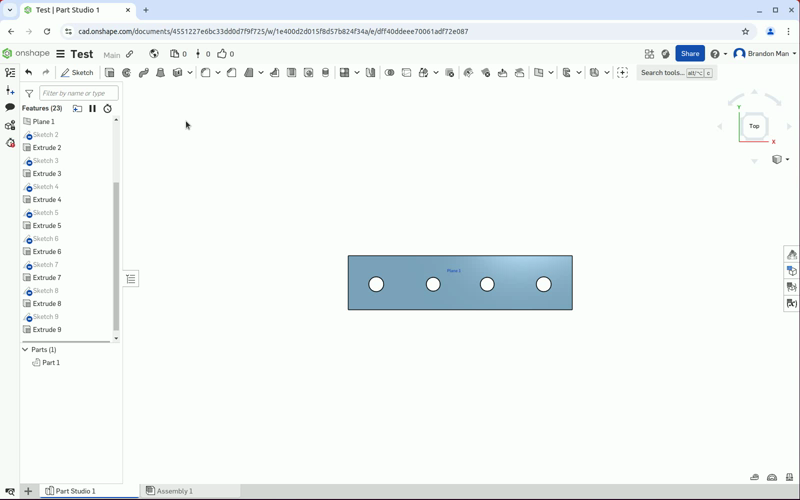
key(shift+h)
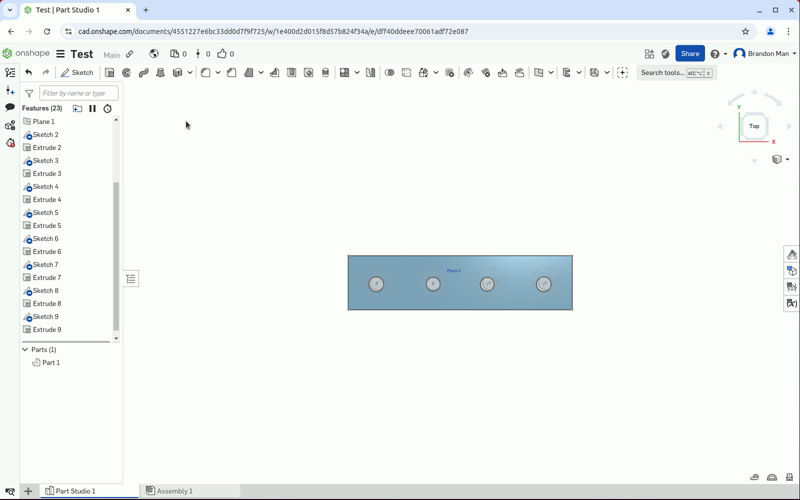
key(shift+7)
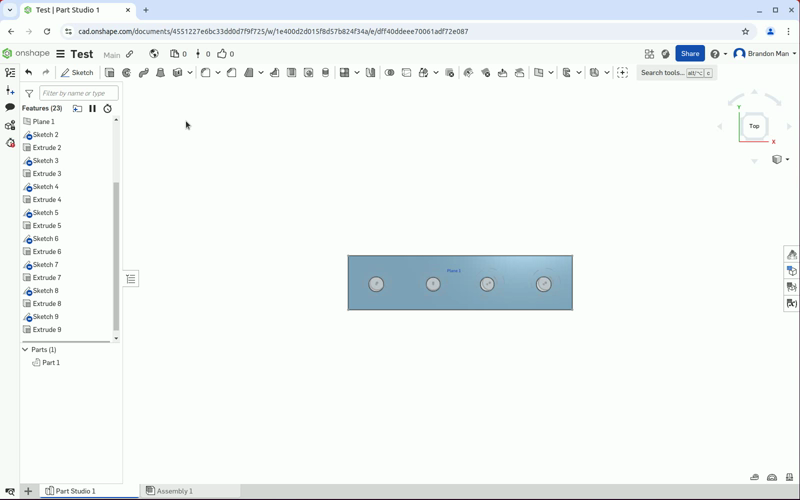
key(up, 3)
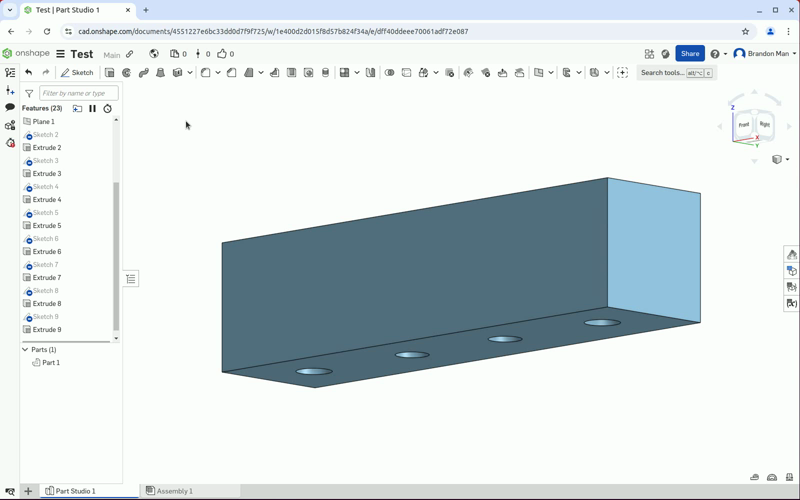
key(left, 3)
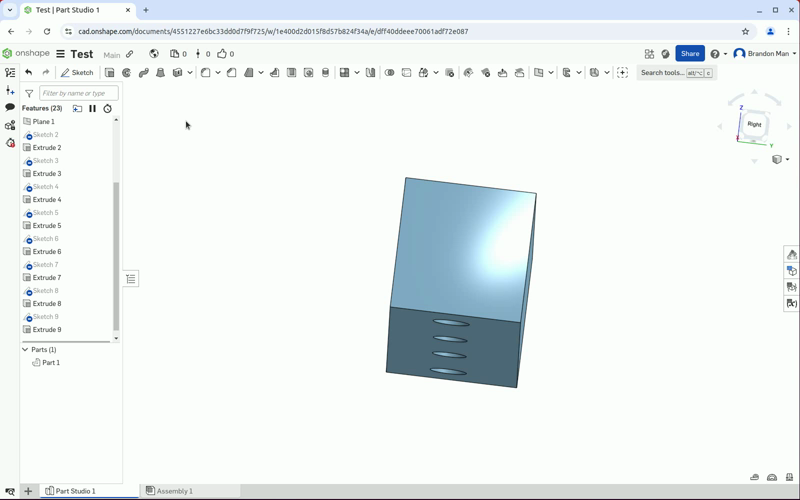
key(right, 3)
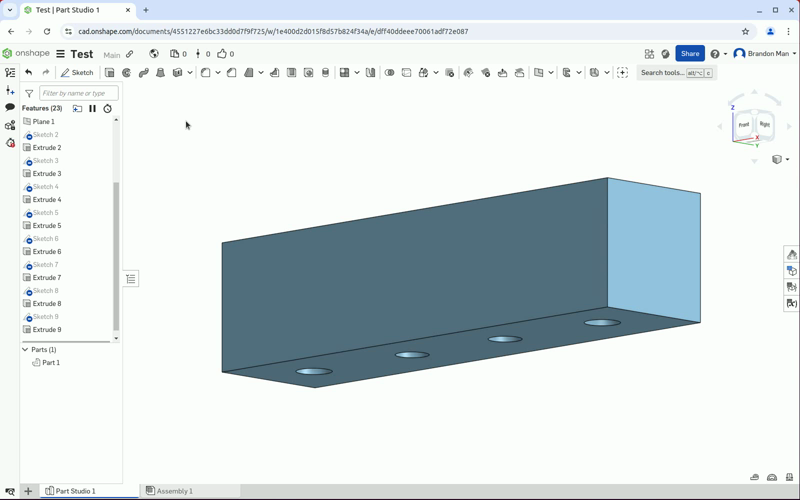
key(down, 3)
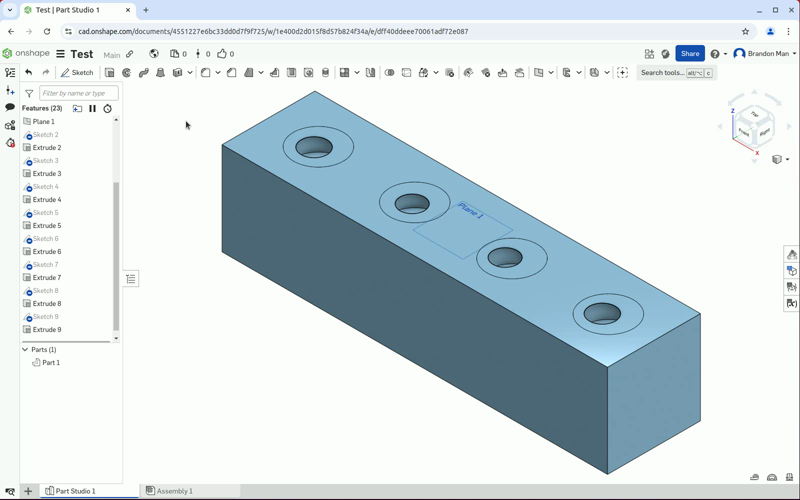
mouse_move(69, 98)
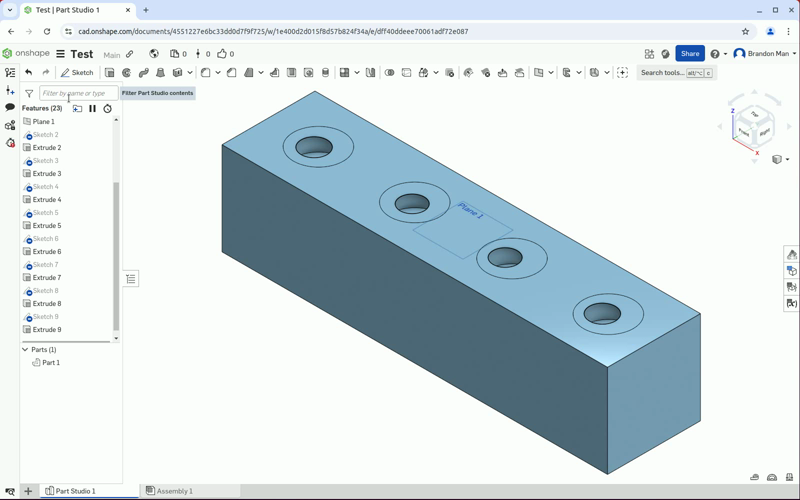
click(69, 98)